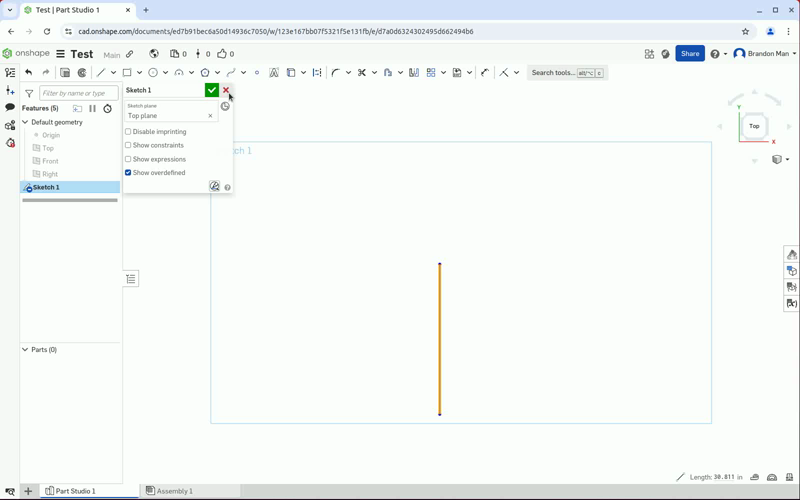
key(shift+h)
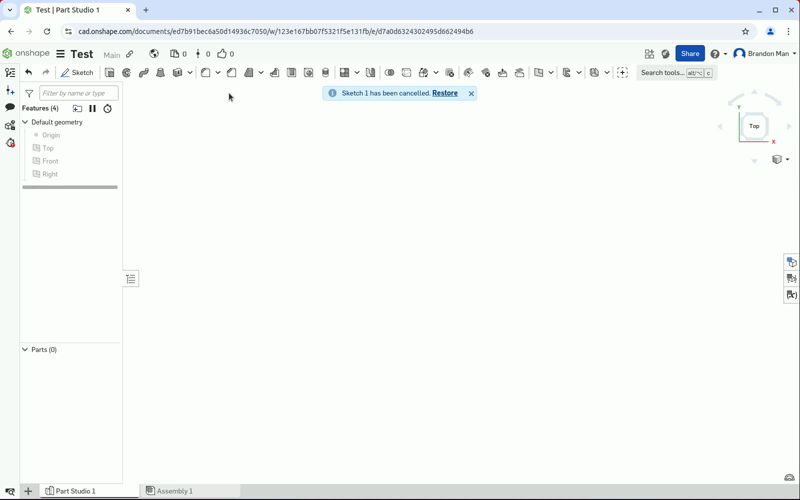
mouse_move(73, 352)
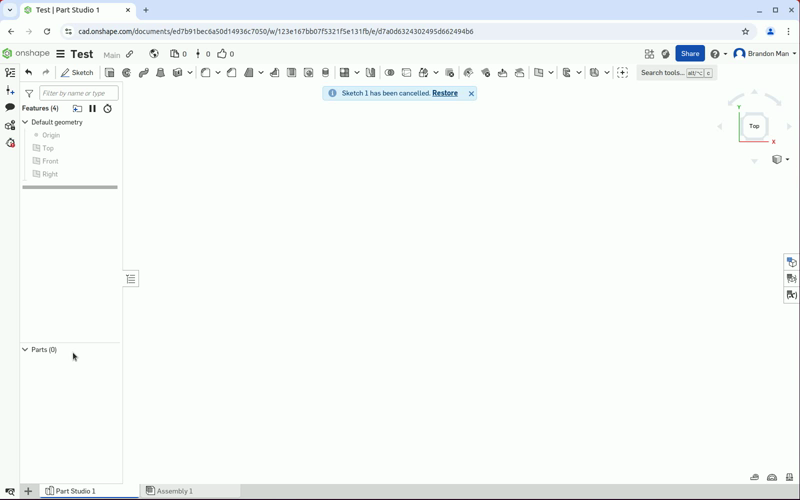
key(y)
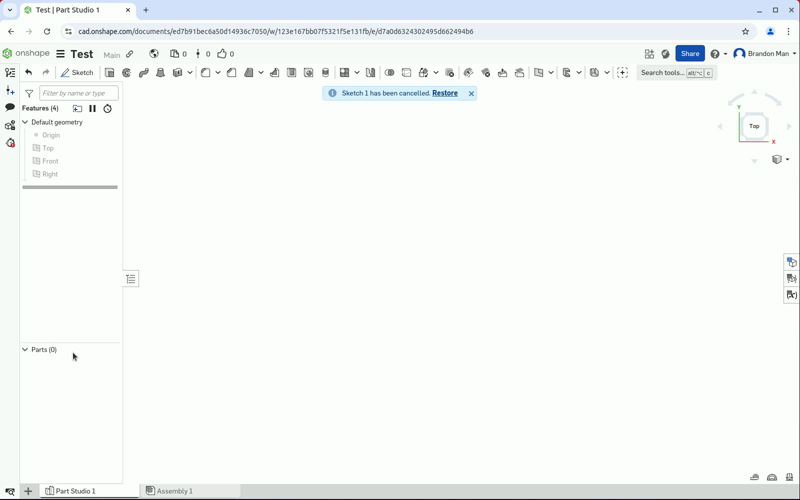
key(shift+p)
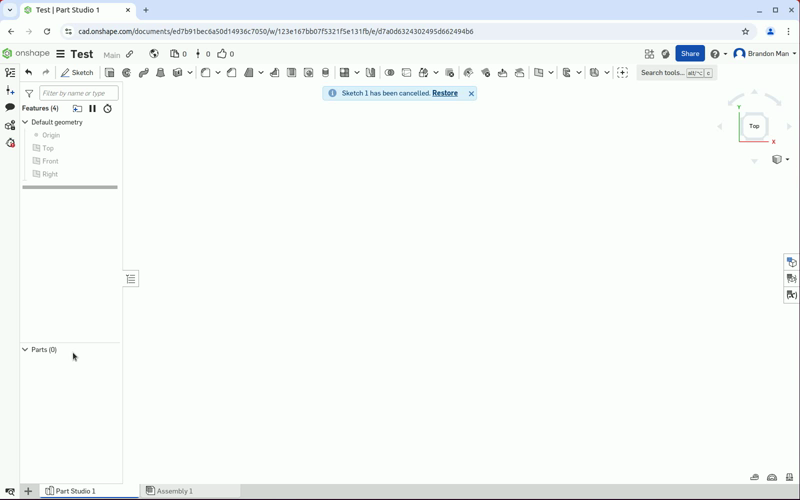
key(space)
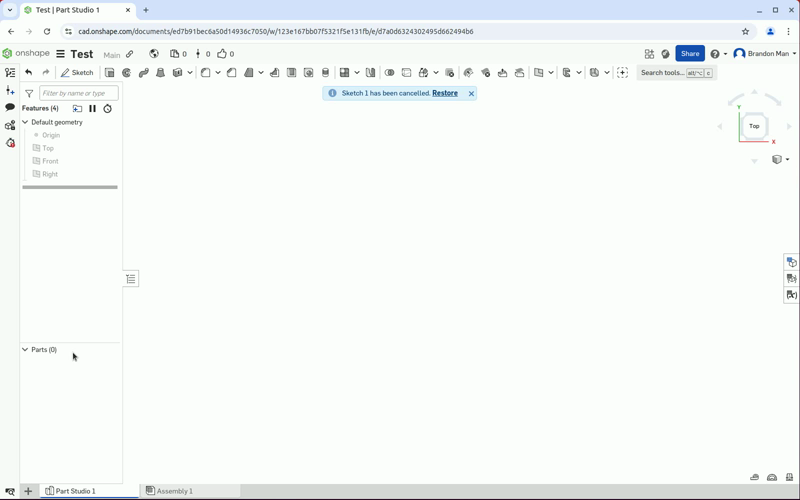
key_down(shift)
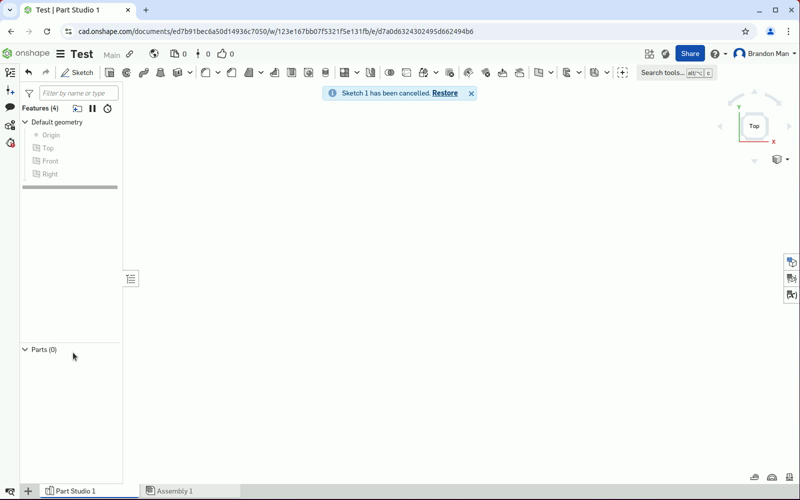
key(up)
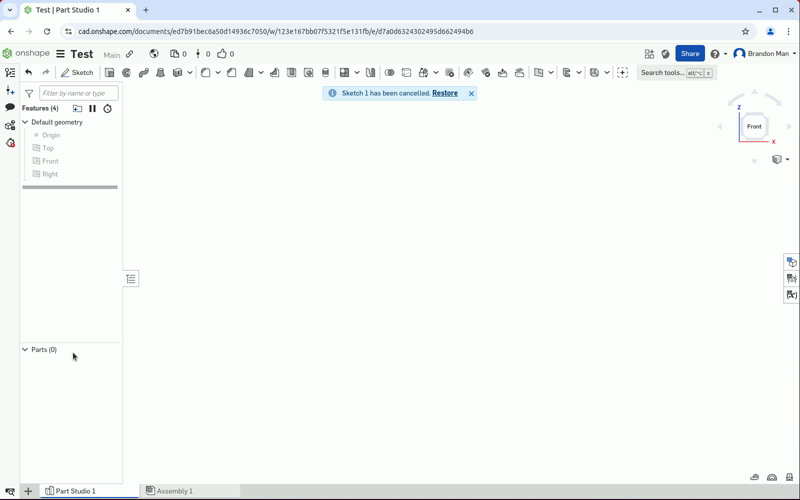
key_up(shift)
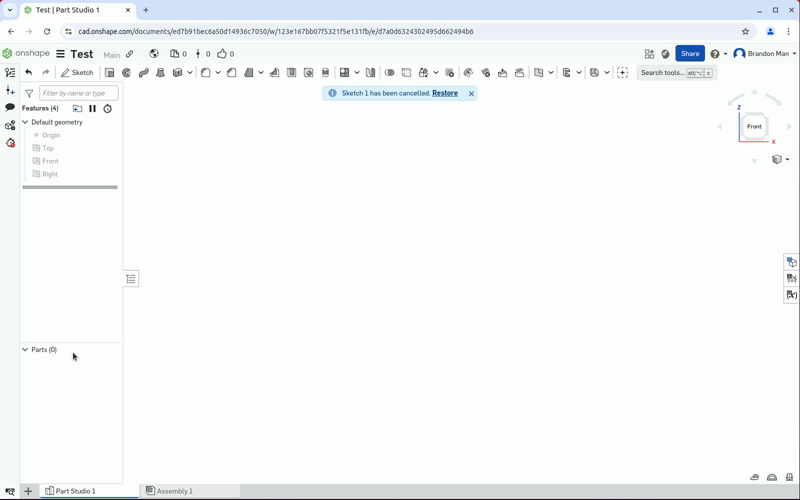
mouse_move(73, 352)
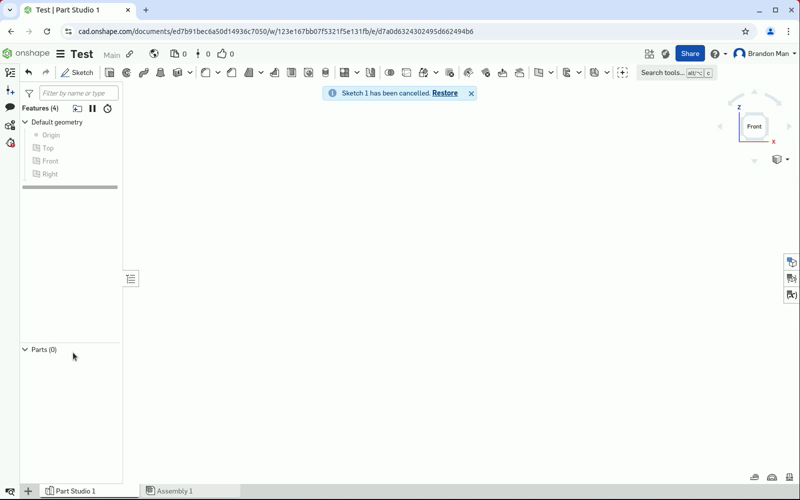
key(shift+y)
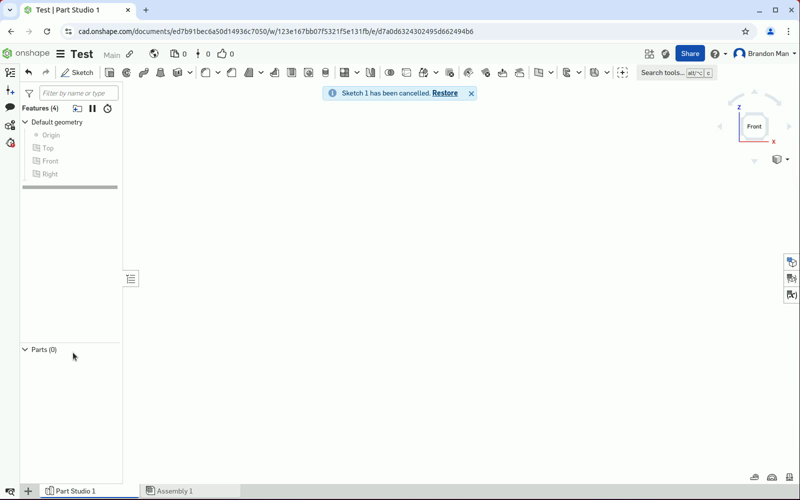
key(shift+s)
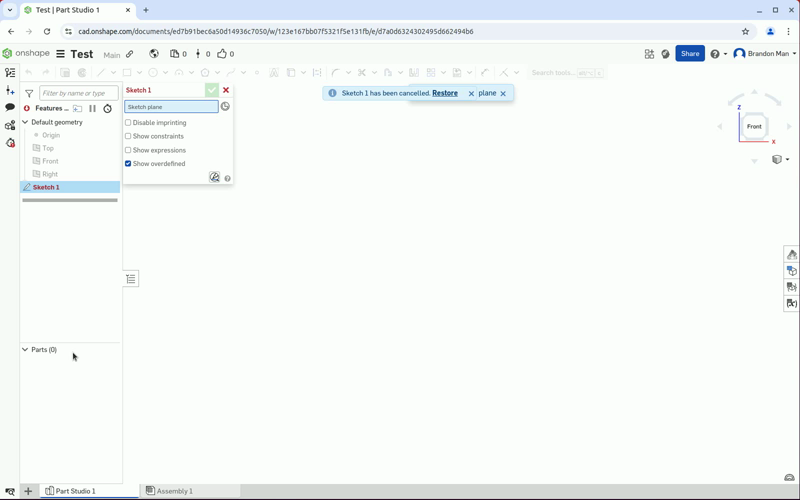
mouse_move(73, 163)
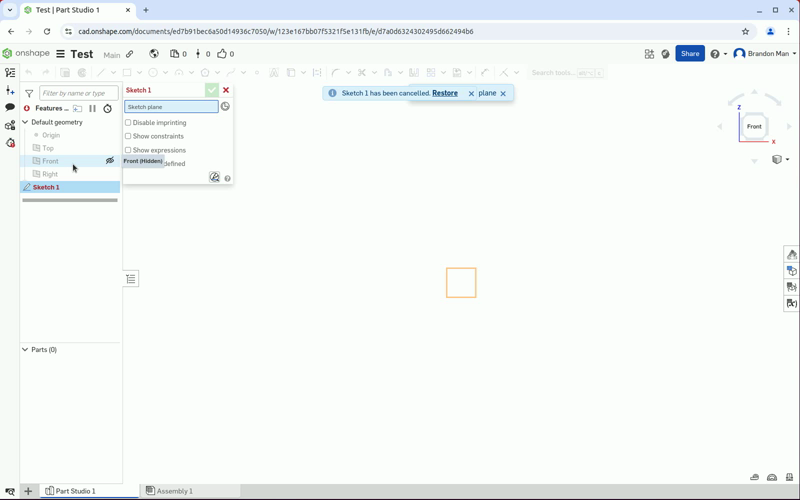
click(73, 163)
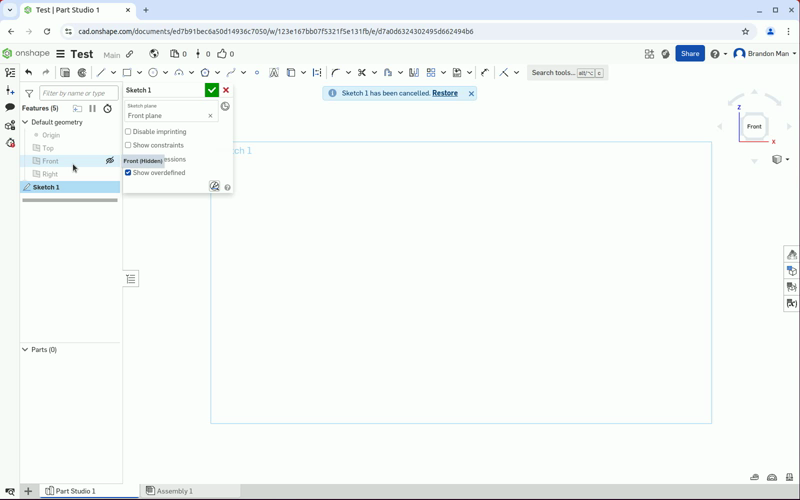
mouse_move(73, 352)
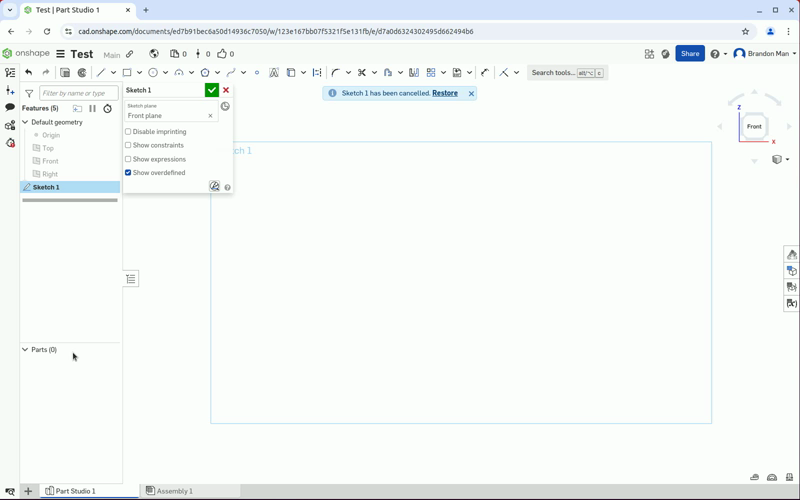
key(y)
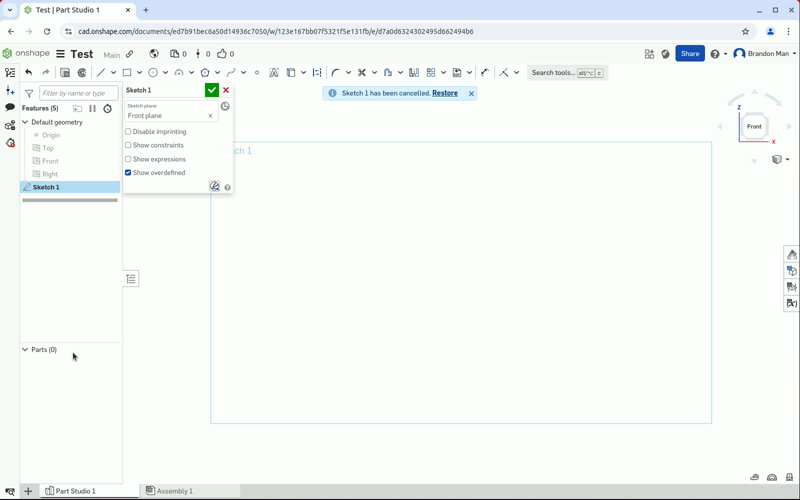
key(l)
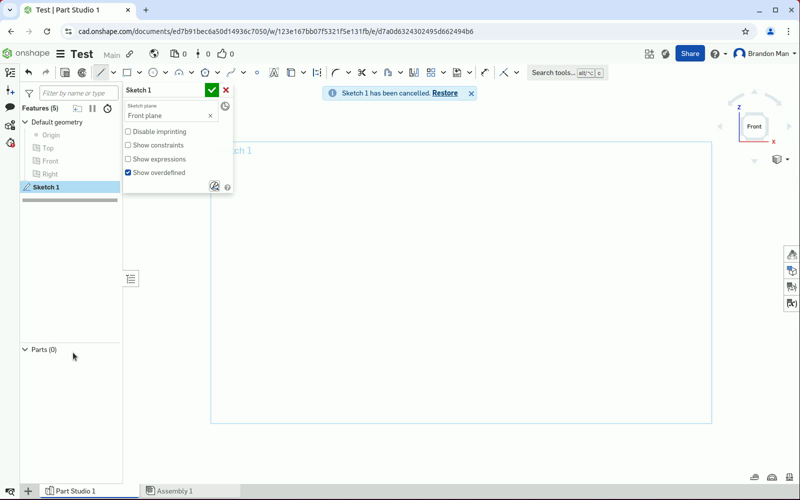
key_down(shift)
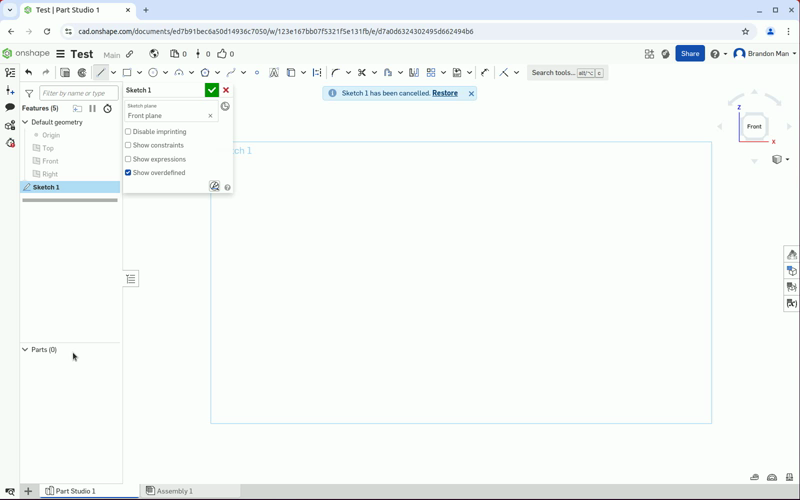
mouse_move(456, 262)
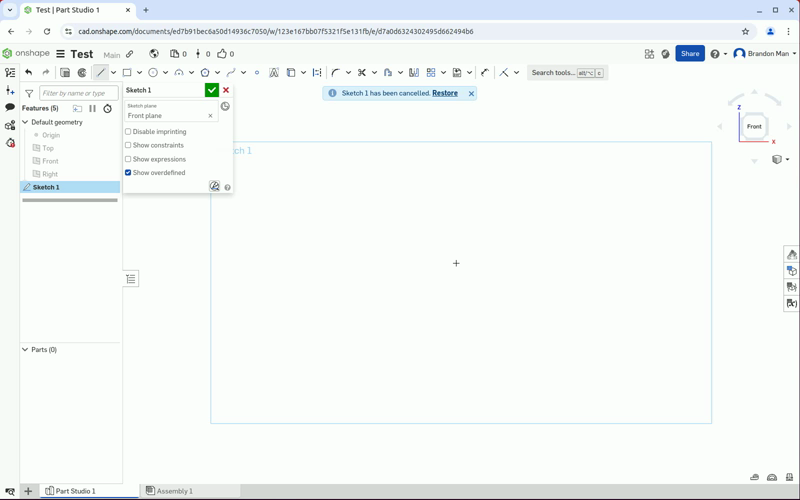
click(456, 262)
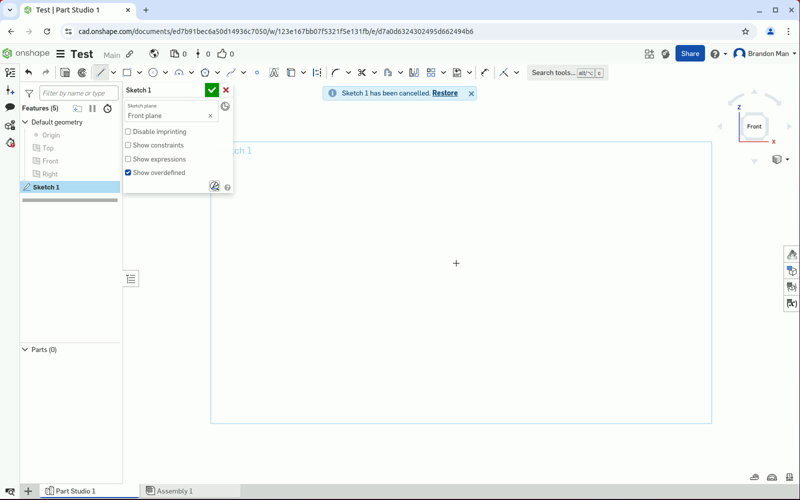
key_up(shift)
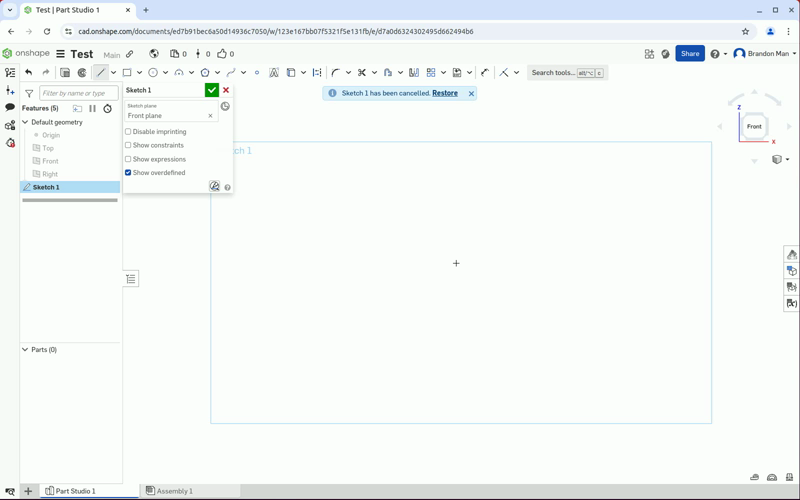
key_down(shift)
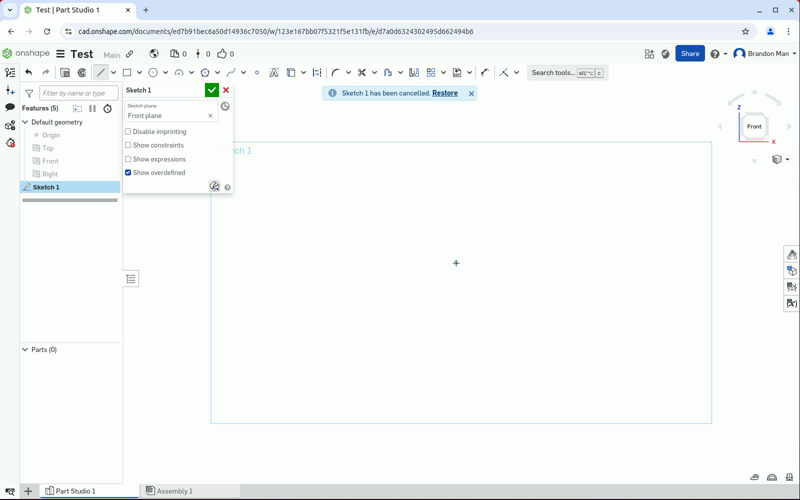
mouse_move(561, 263)
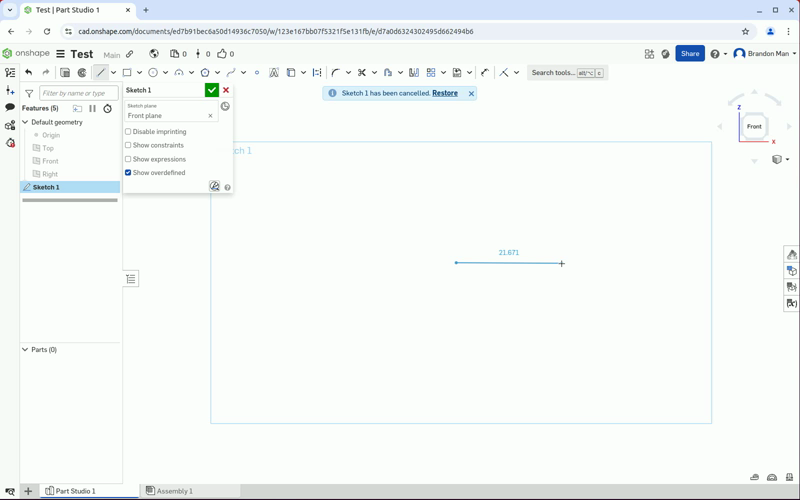
click(561, 263)
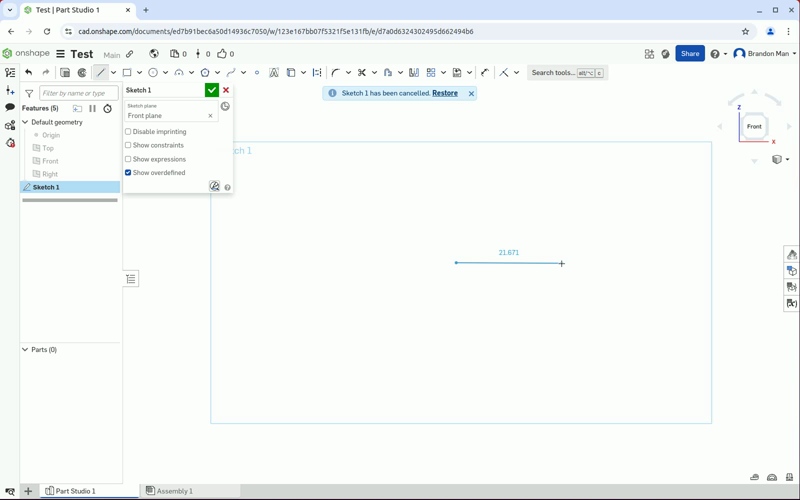
key_up(shift)
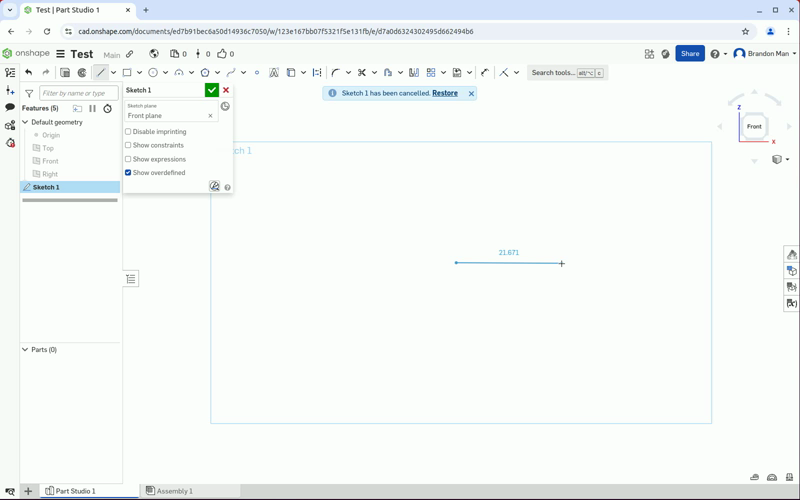
key_down(shift)
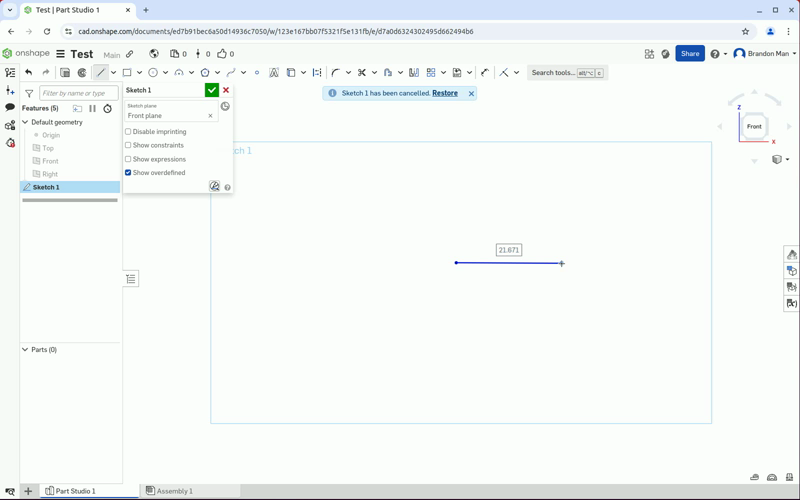
mouse_move(589, 263)
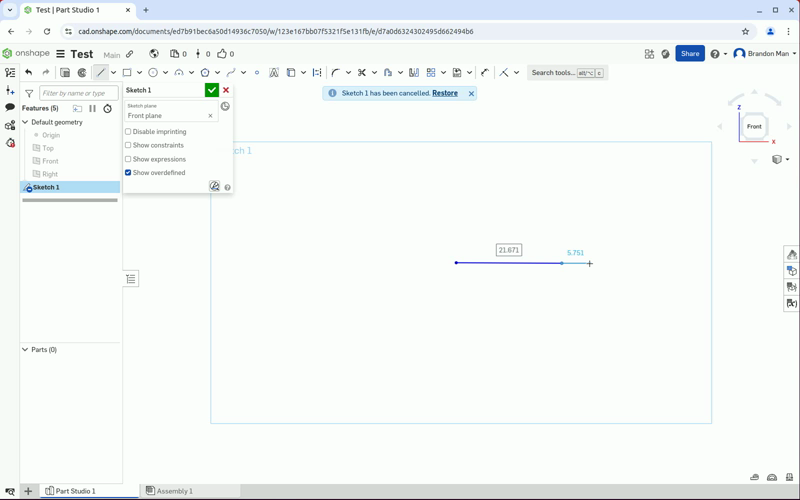
mouse_move(561, 259)
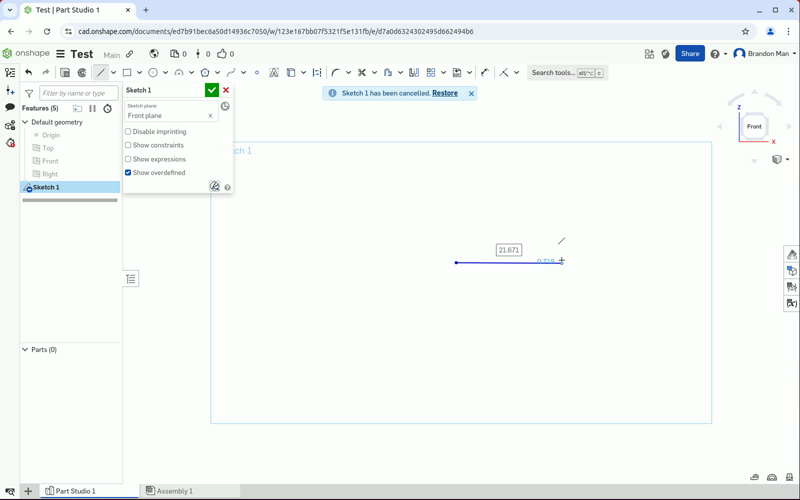
scroll(6)
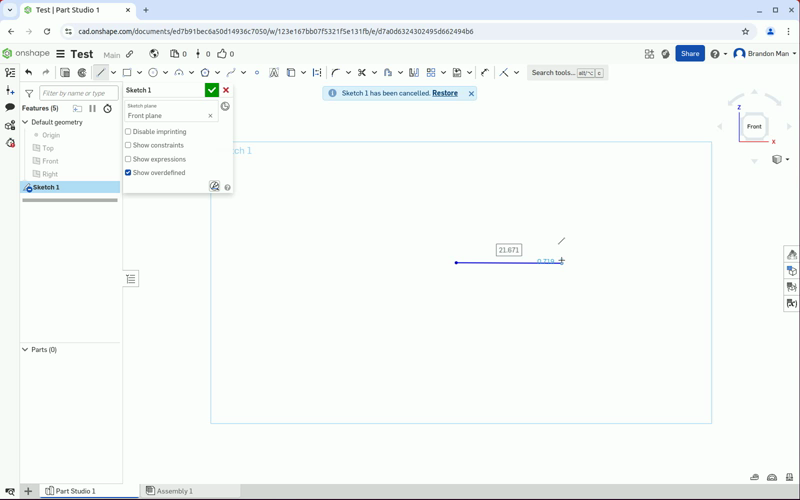
scroll(6)
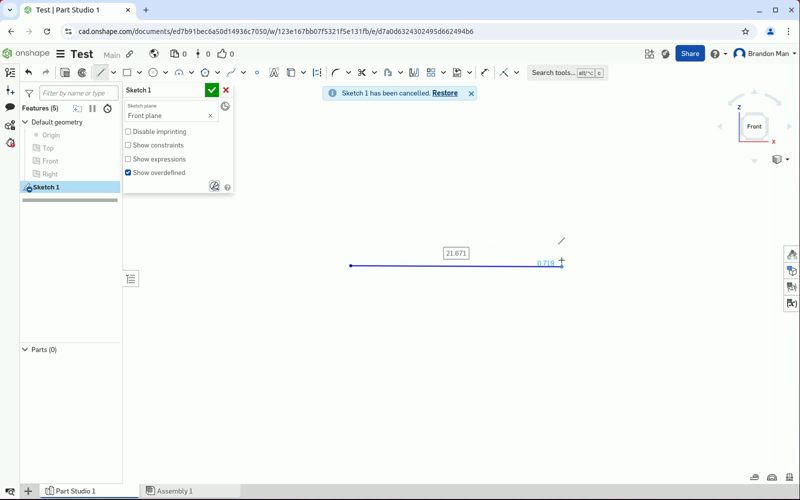
scroll(6)
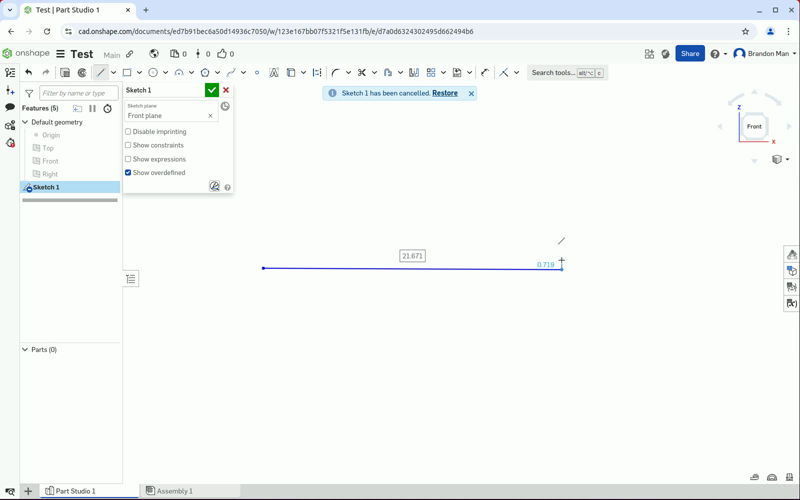
scroll(6)
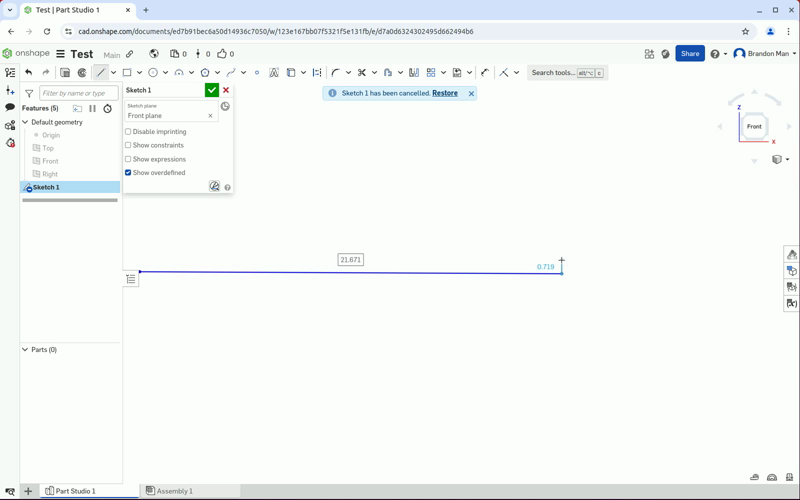
scroll(6)
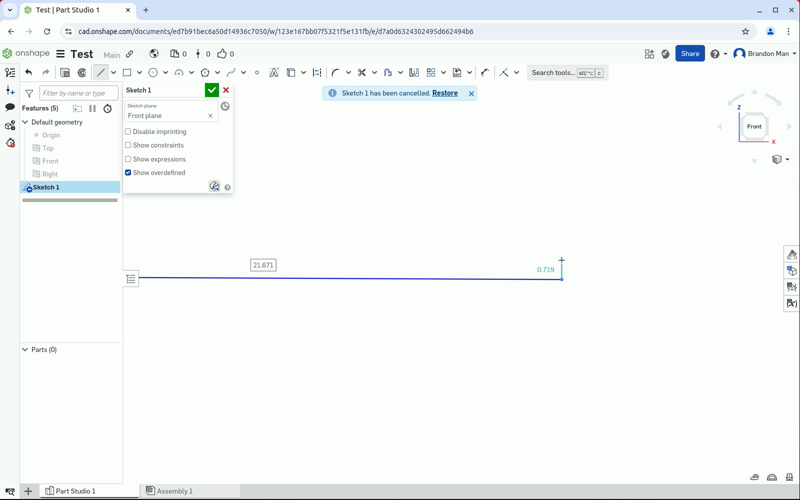
scroll(6)
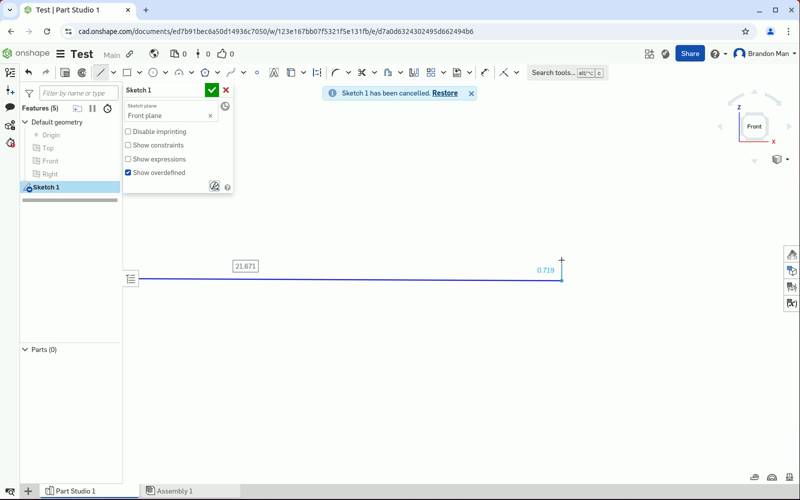
scroll(6)
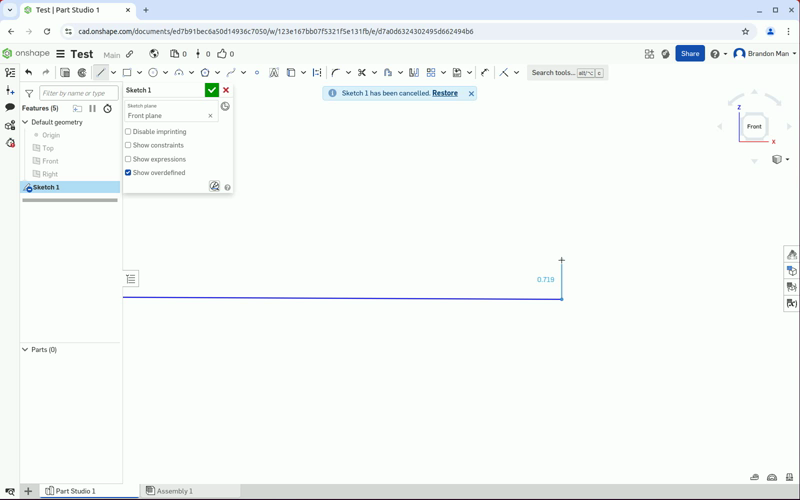
click(561, 259)
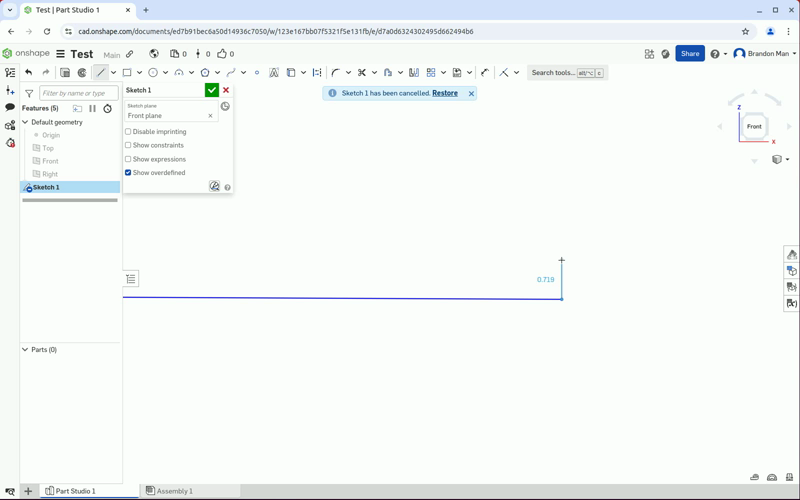
scroll(-6)
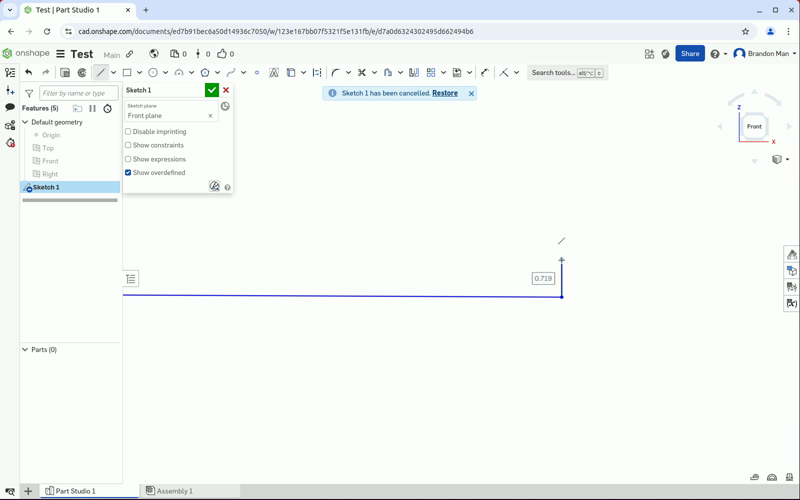
scroll(-6)
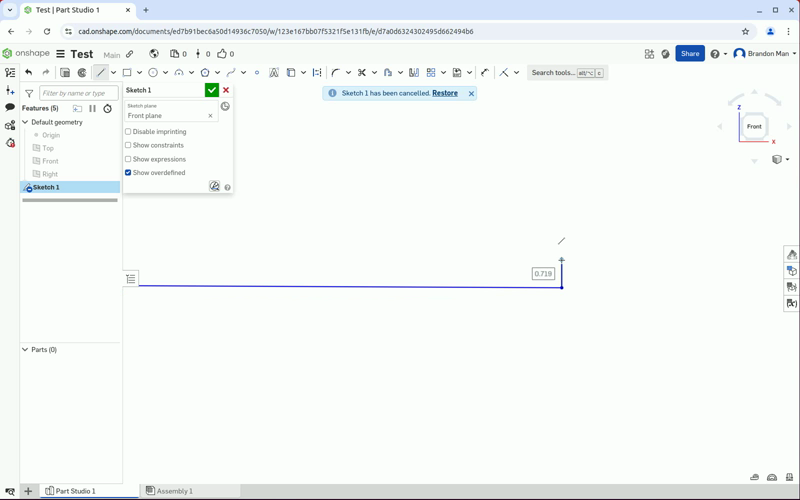
scroll(-6)
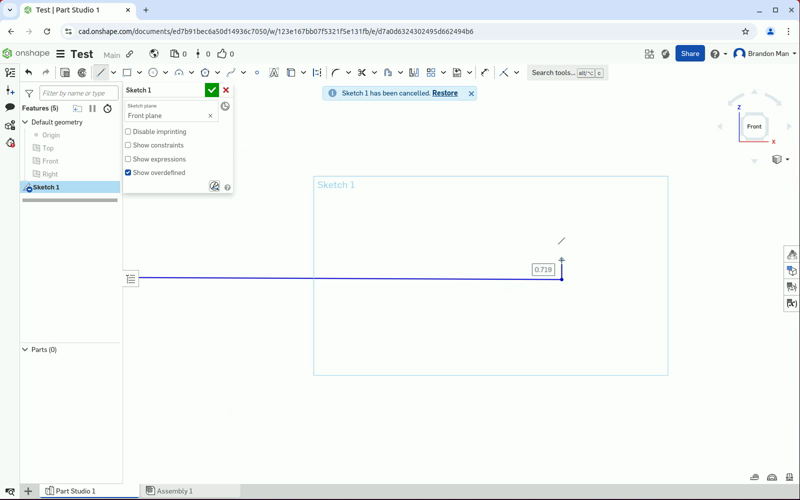
scroll(-6)
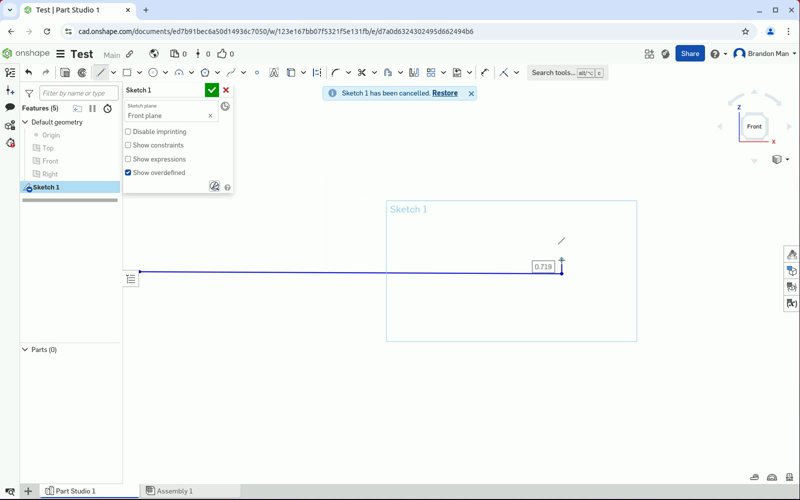
scroll(-6)
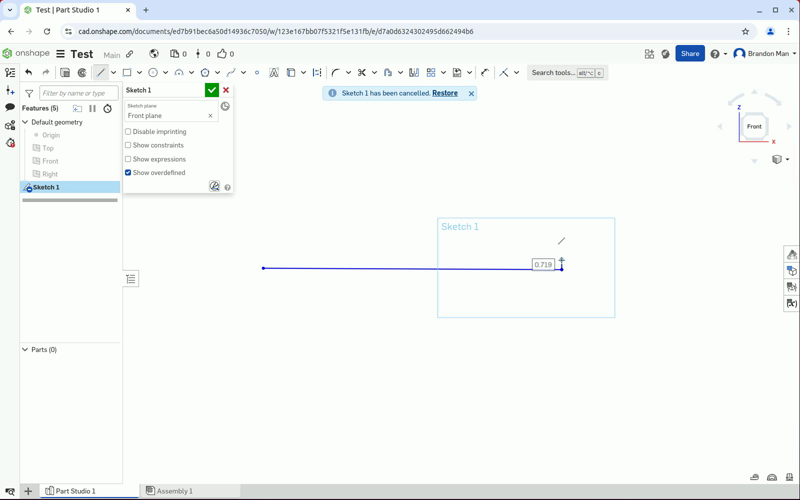
scroll(-6)
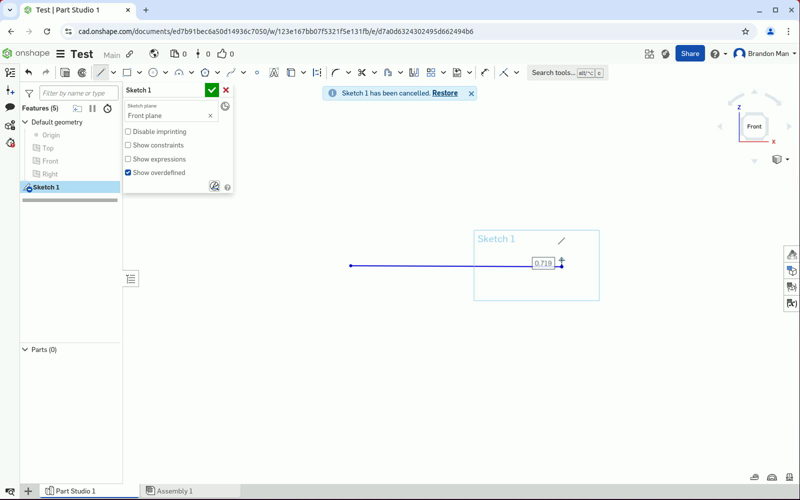
scroll(-6)
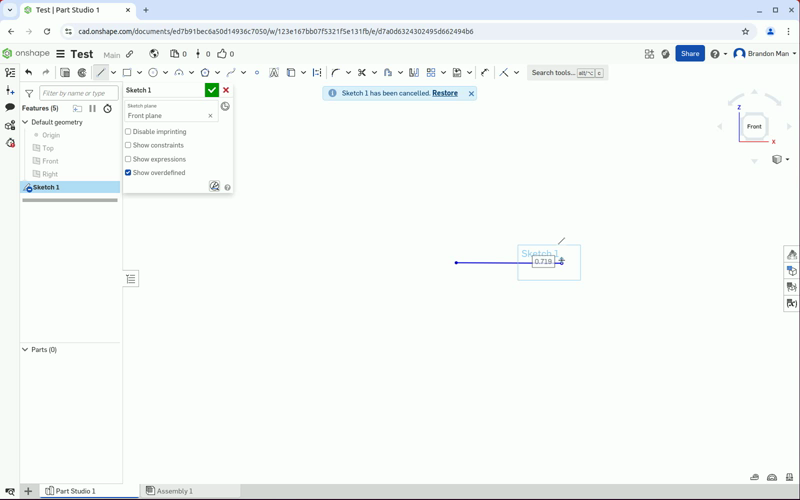
key_up(shift)
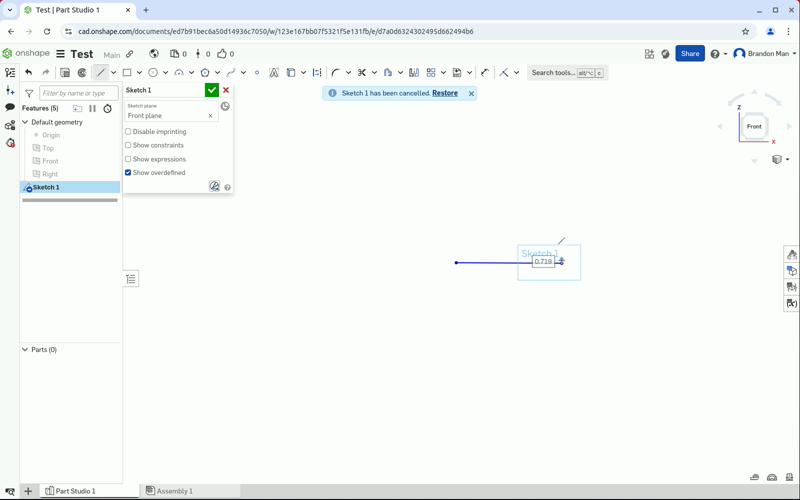
key_down(shift)
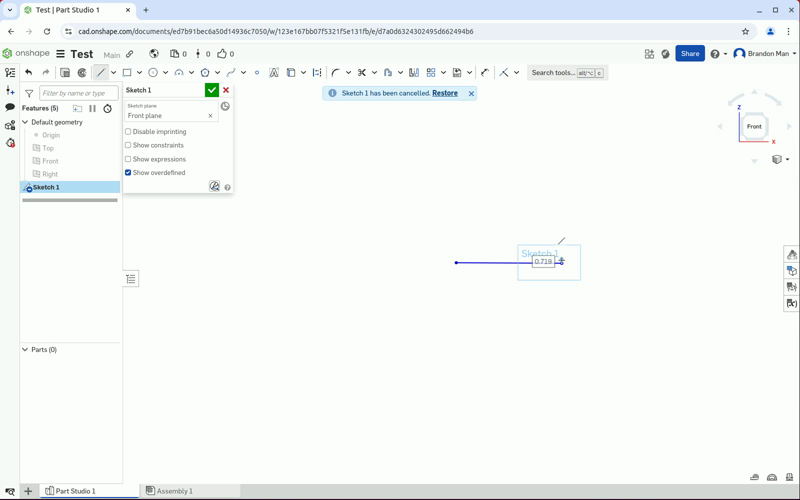
mouse_move(456, 259)
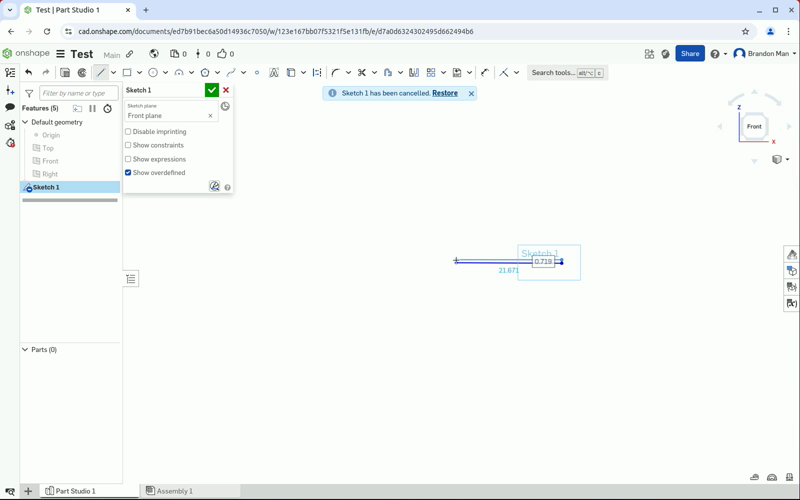
scroll(6)
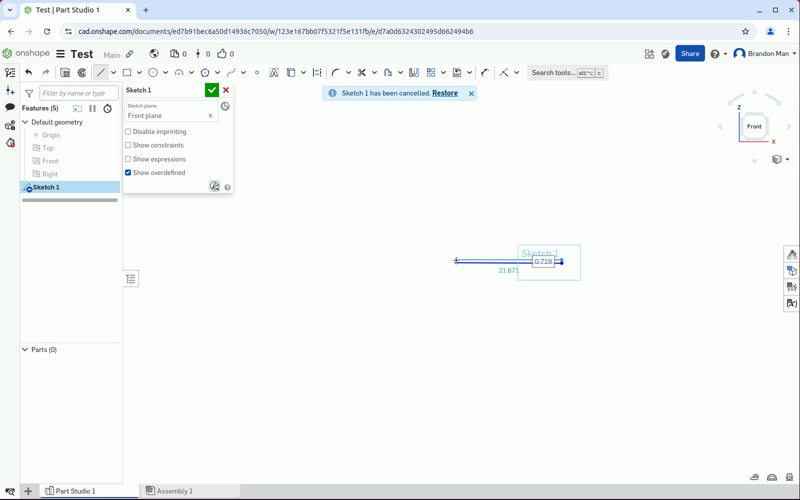
scroll(6)
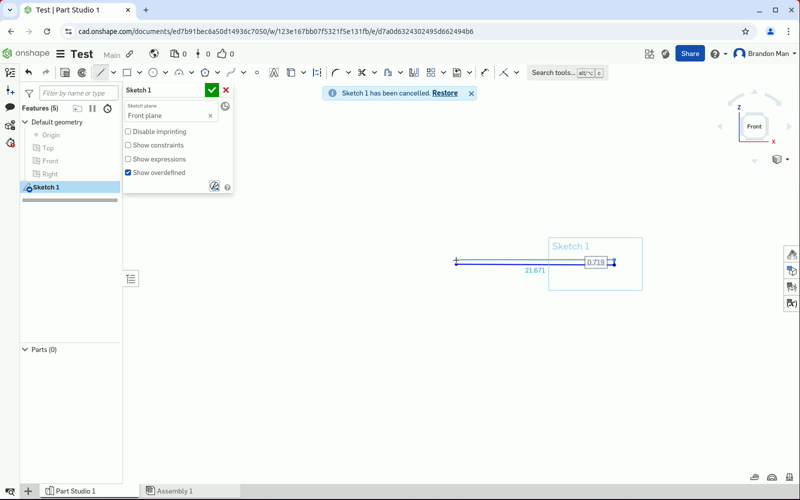
scroll(6)
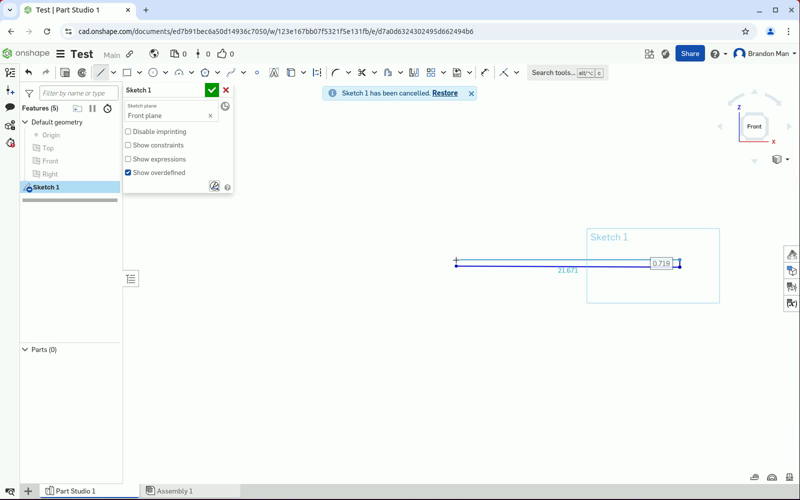
scroll(6)
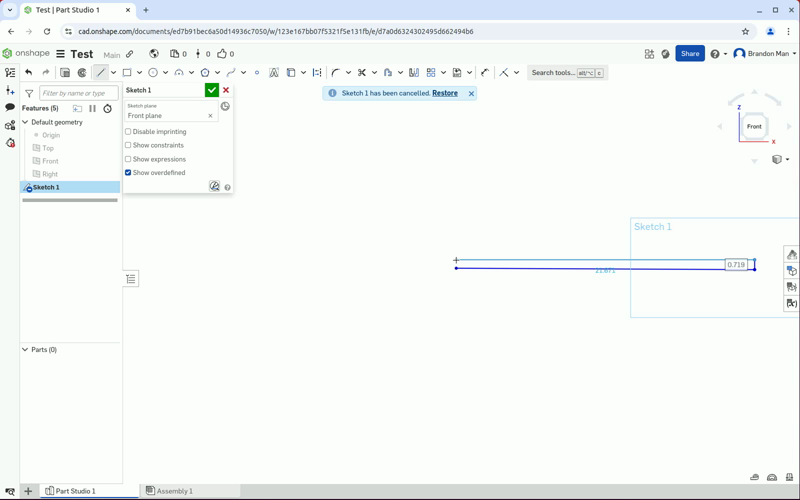
scroll(6)
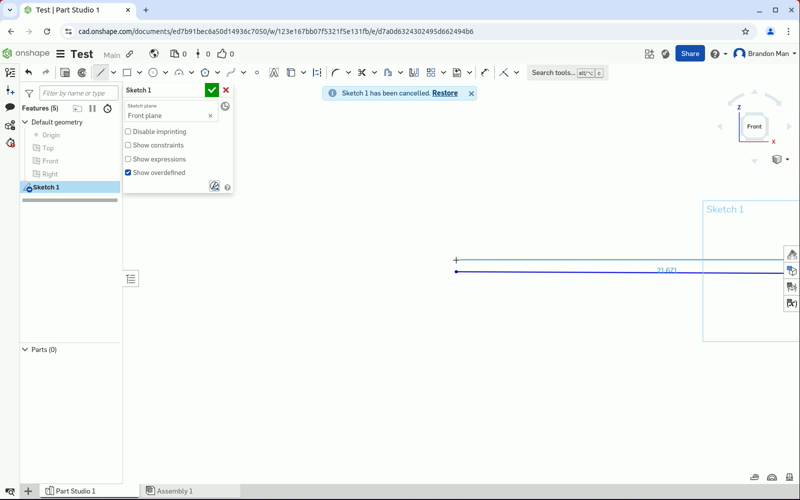
scroll(6)
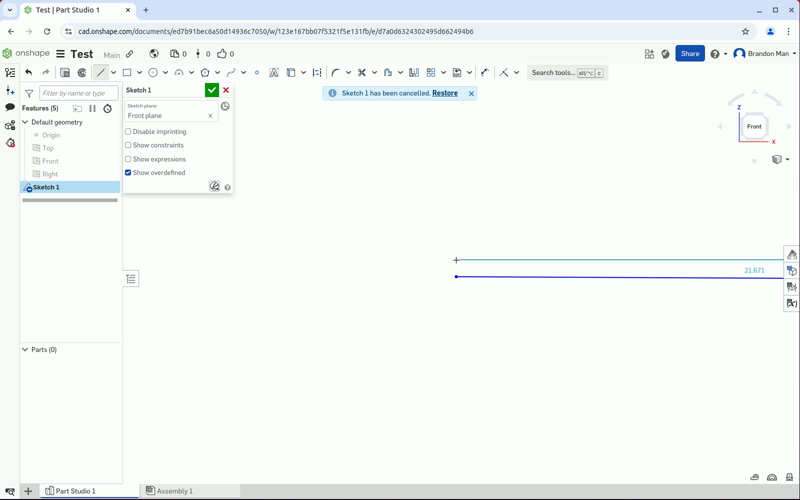
scroll(6)
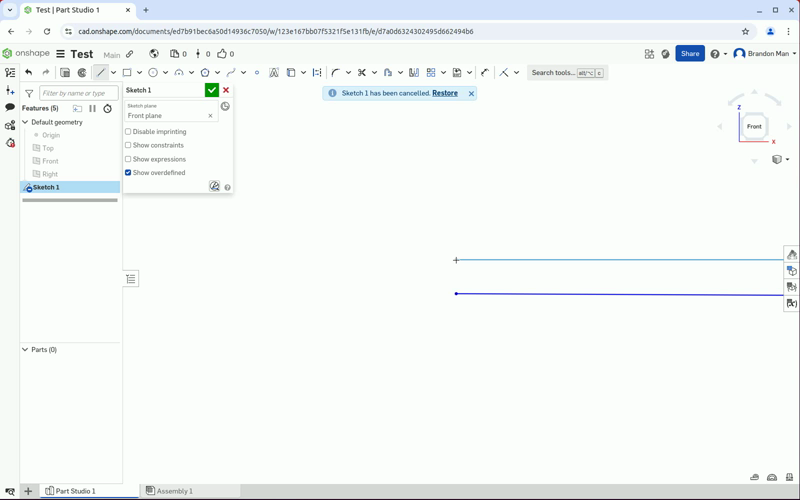
click(456, 259)
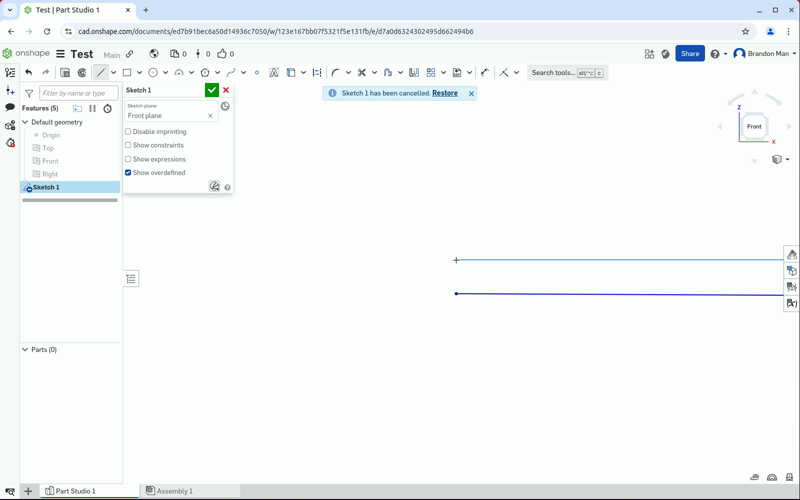
scroll(-6)
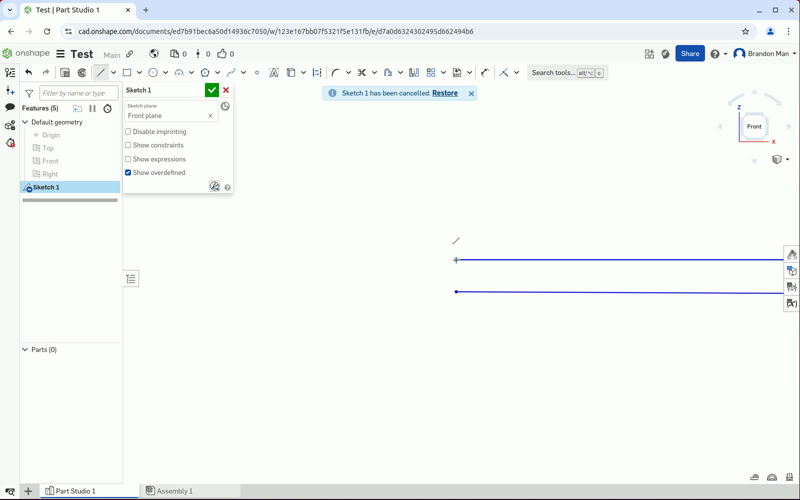
scroll(-6)
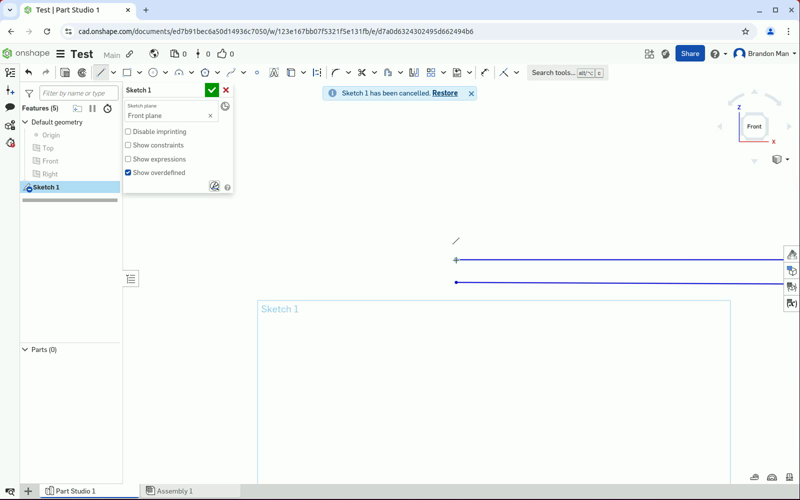
scroll(-6)
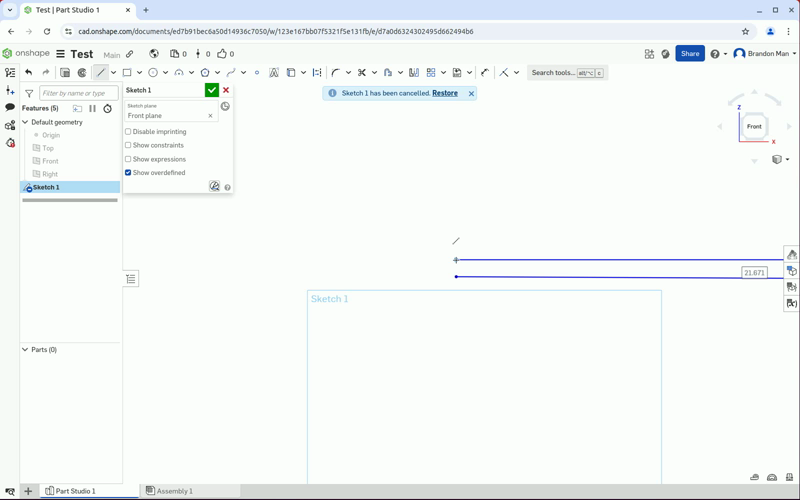
scroll(-6)
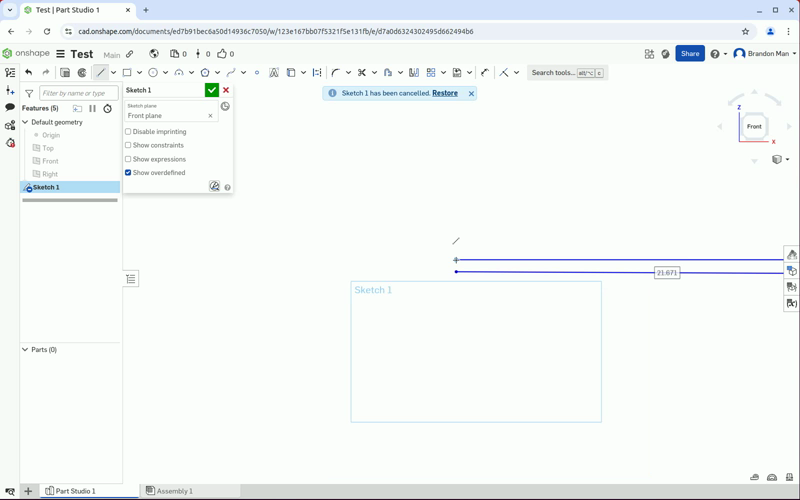
scroll(-6)
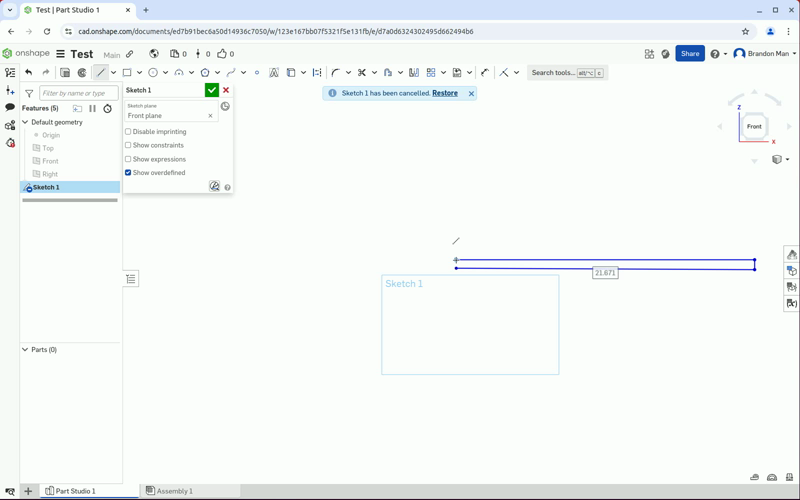
scroll(-6)
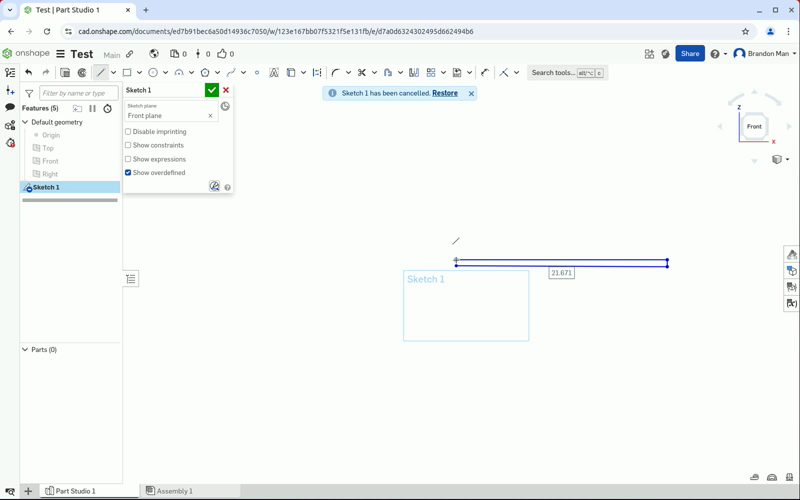
scroll(-6)
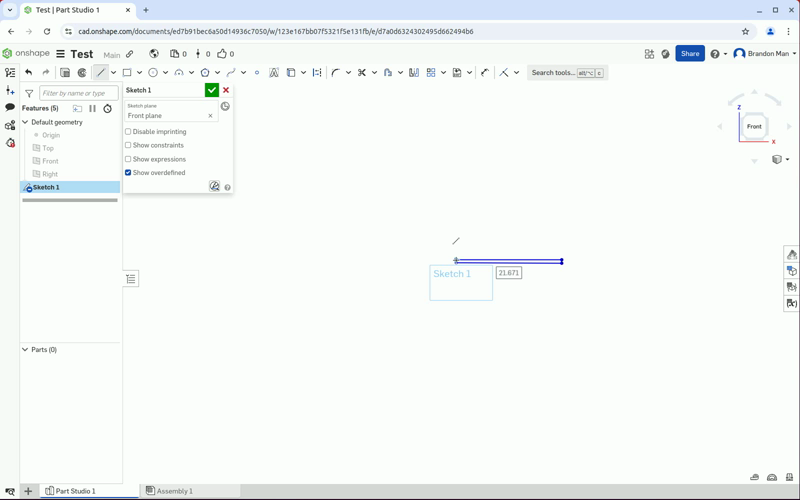
key_up(shift)
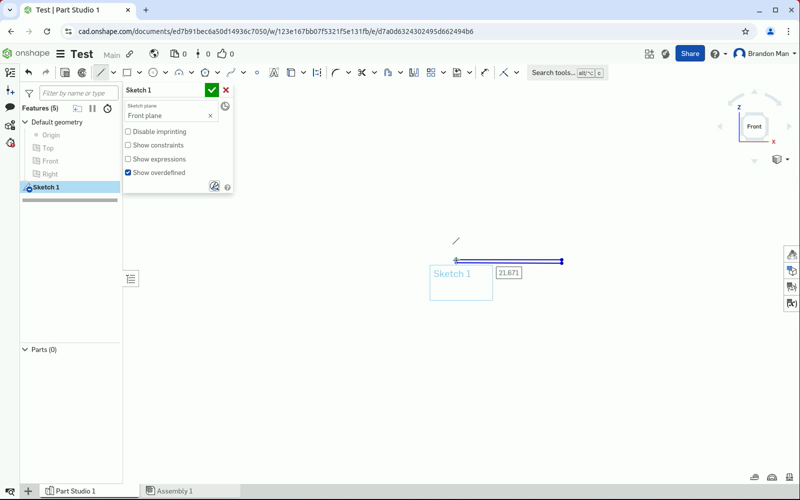
mouse_move(486, 259)
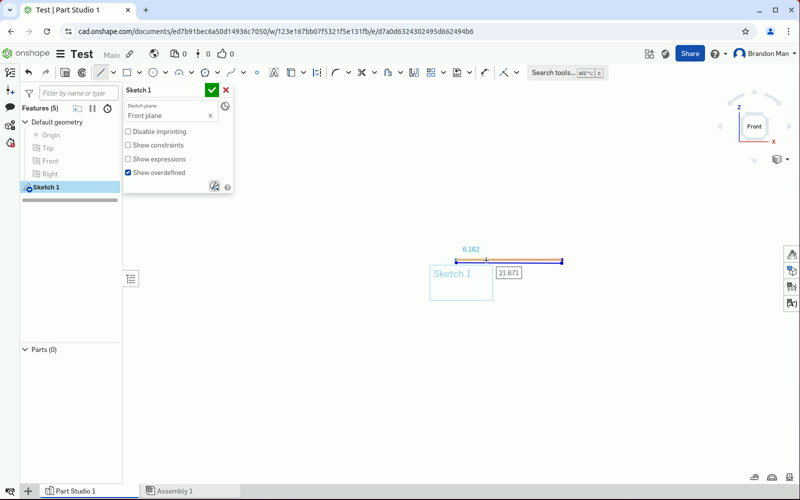
key_down(shift)
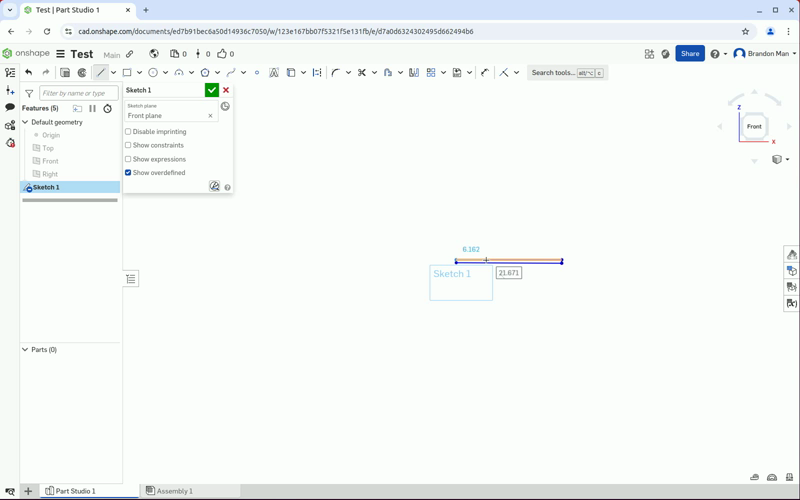
mouse_move(456, 262)
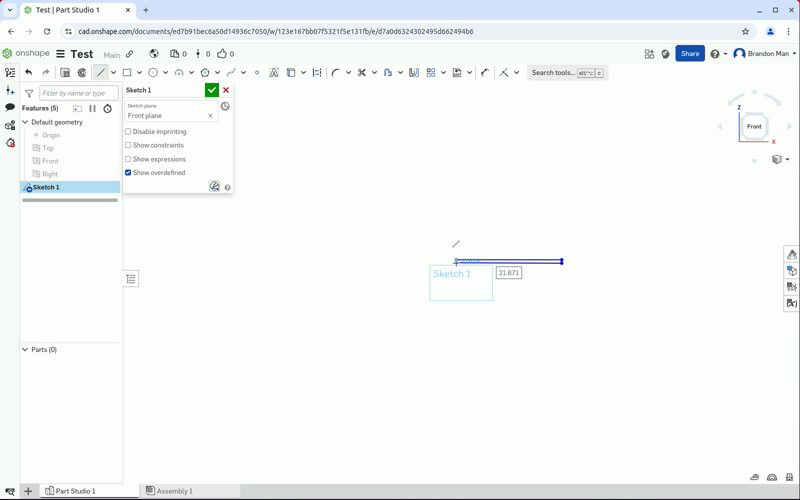
scroll(6)
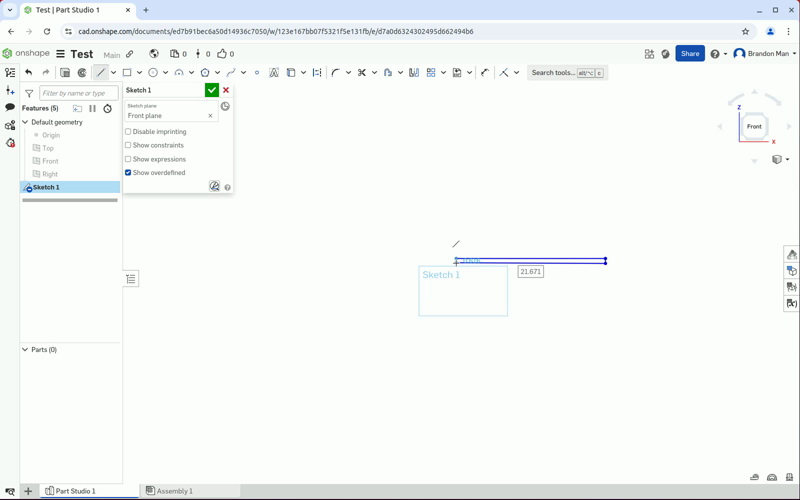
scroll(6)
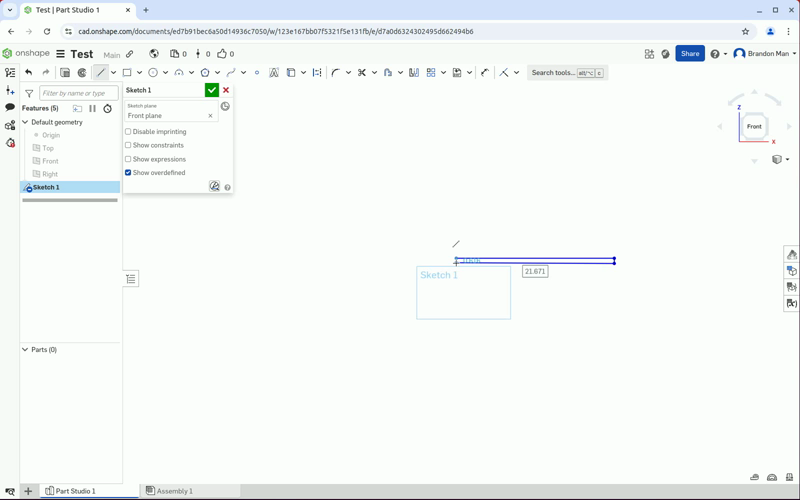
scroll(6)
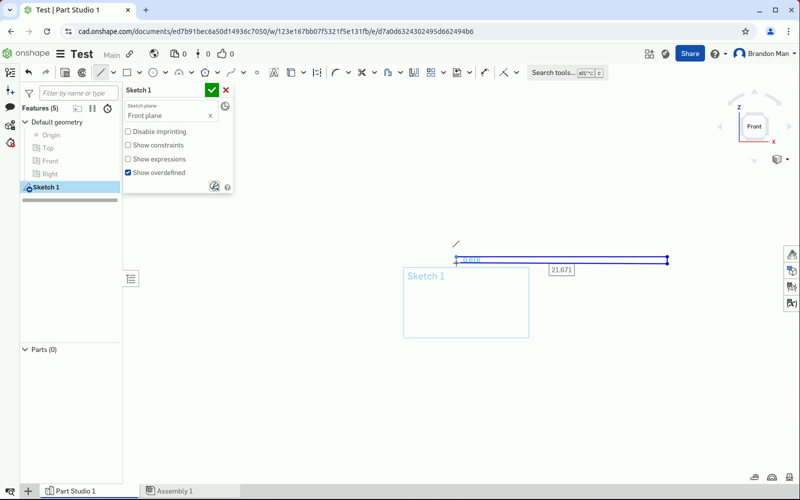
scroll(6)
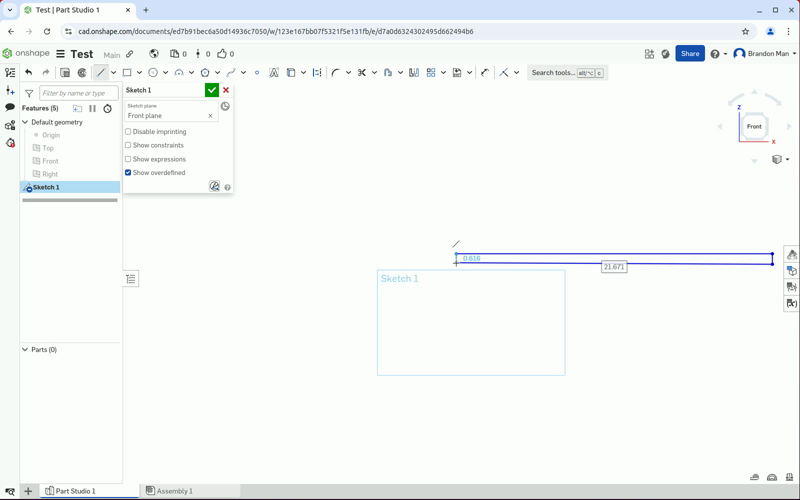
scroll(6)
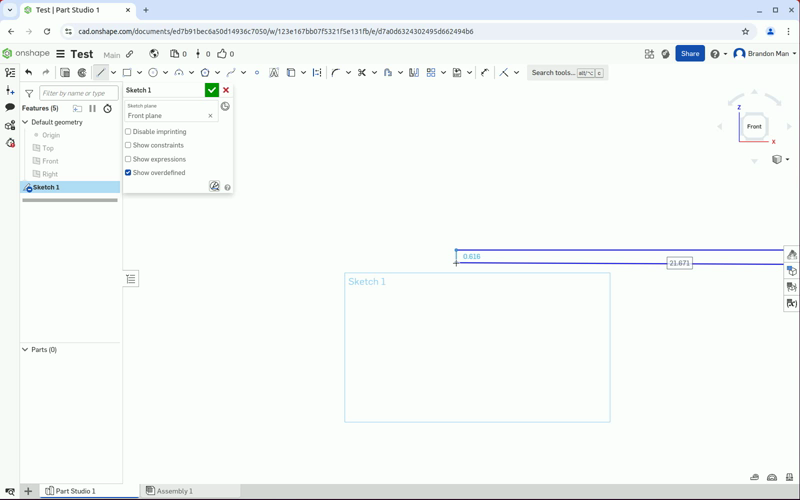
scroll(6)
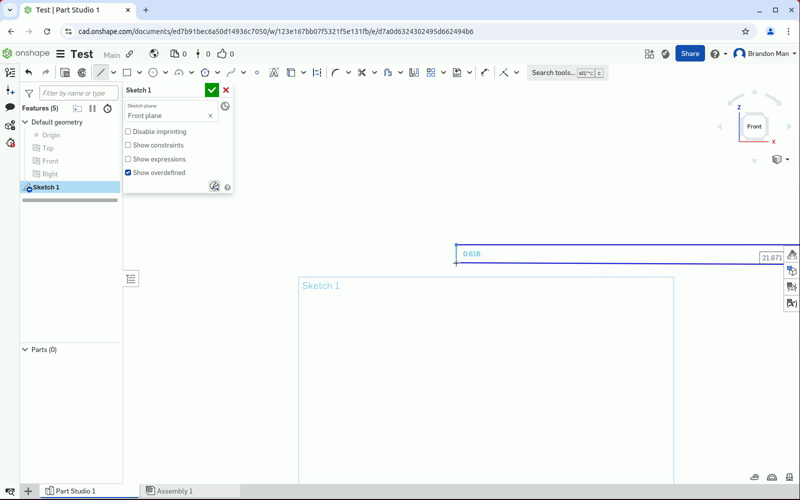
scroll(6)
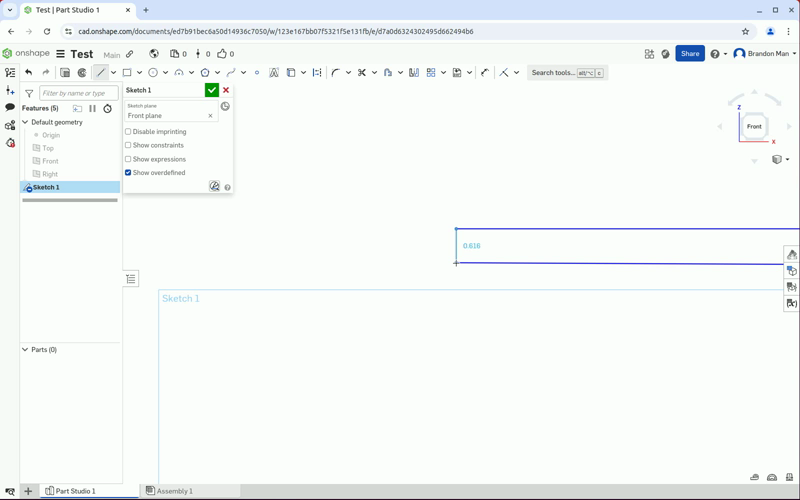
key_up(shift)
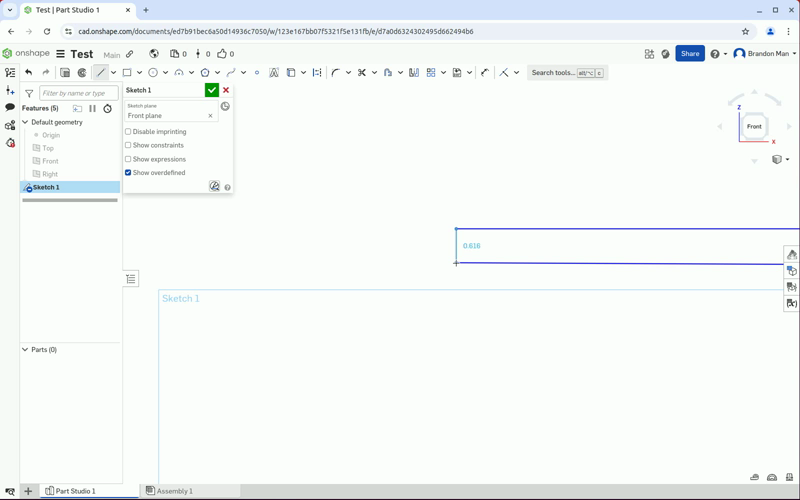
click(456, 262)
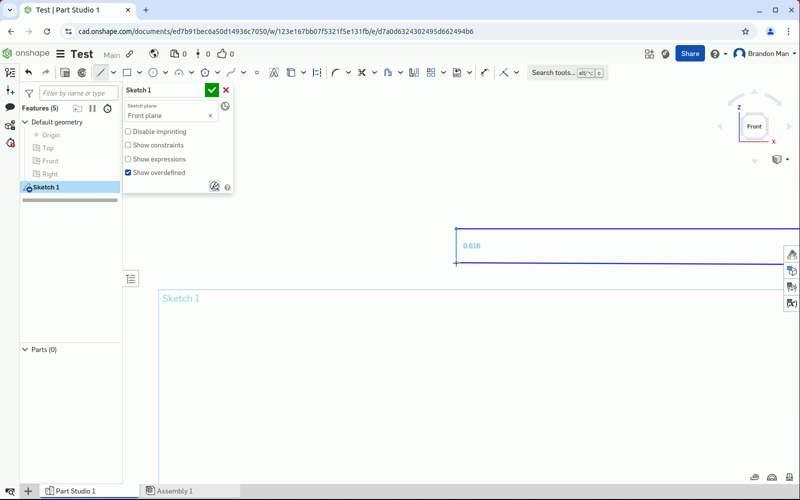
scroll(-6)
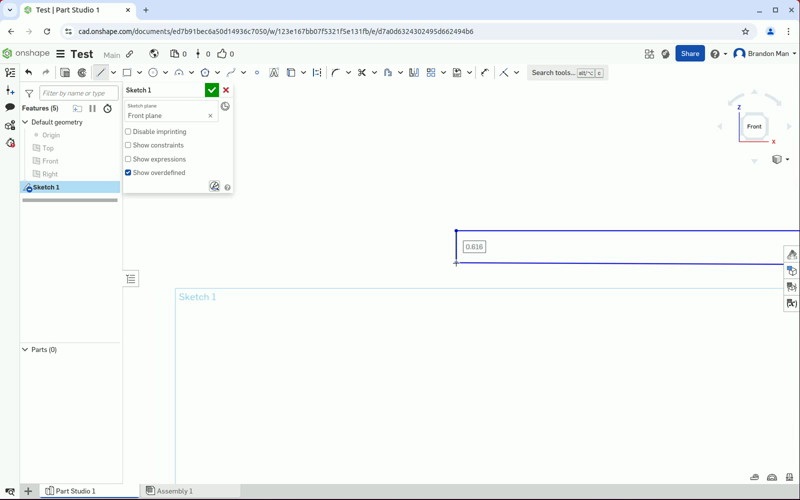
scroll(-6)
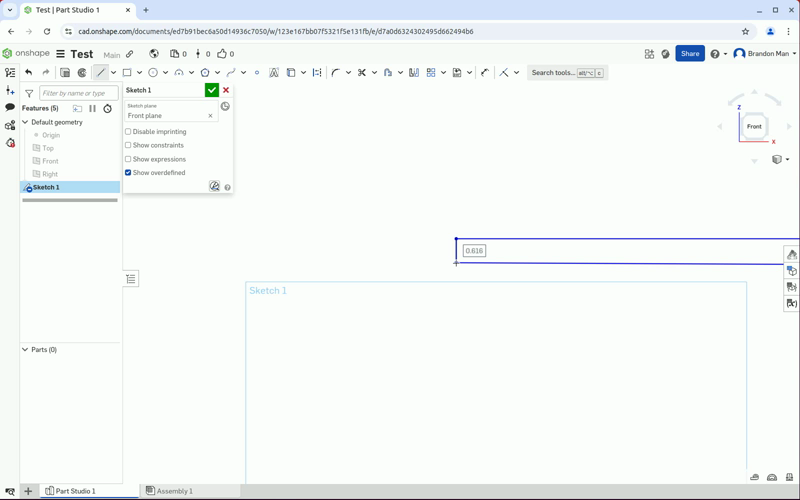
scroll(-6)
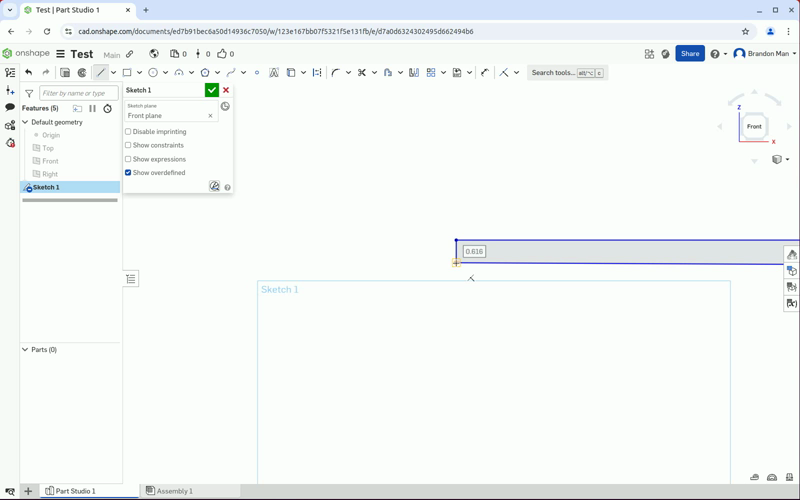
scroll(-6)
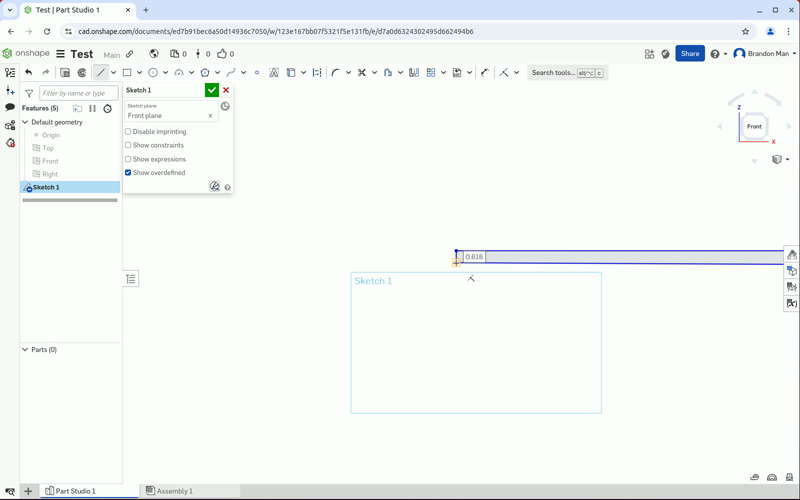
scroll(-6)
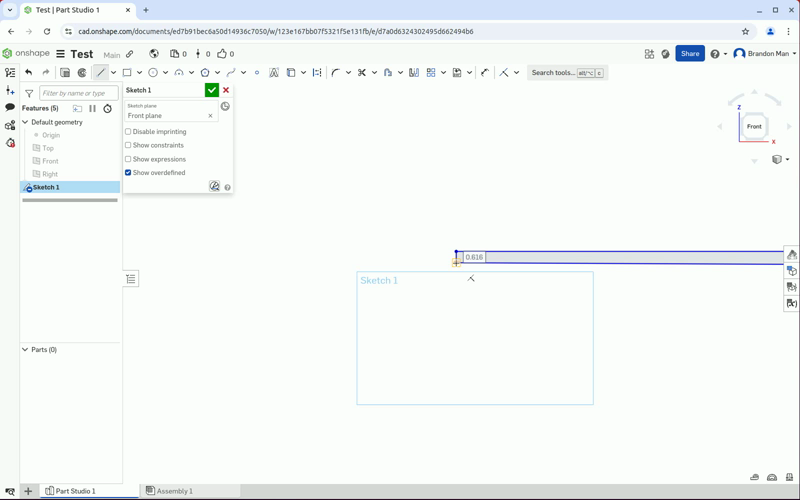
scroll(-6)
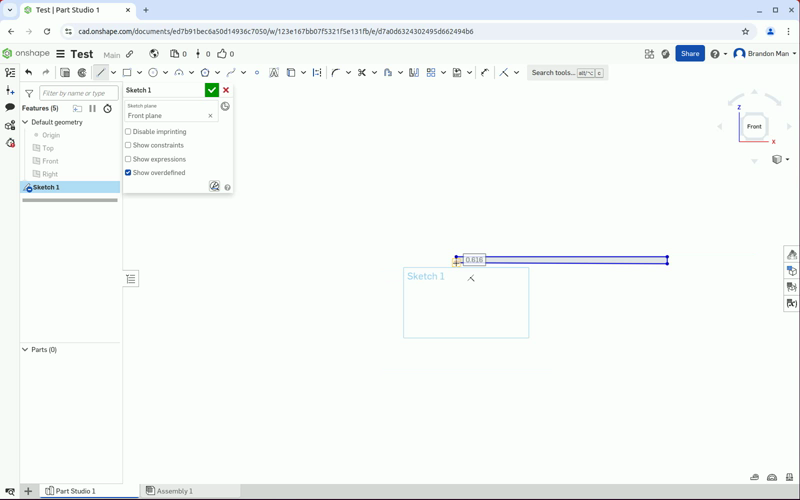
scroll(-6)
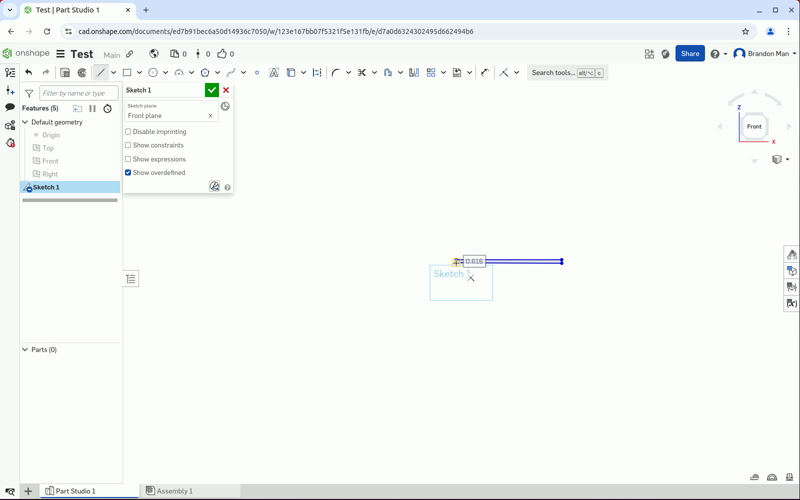
key(esc)
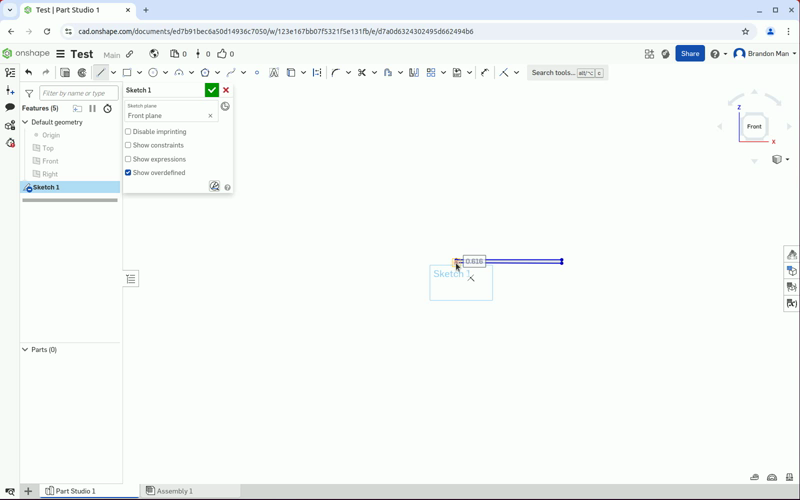
mouse_move(536, 260)
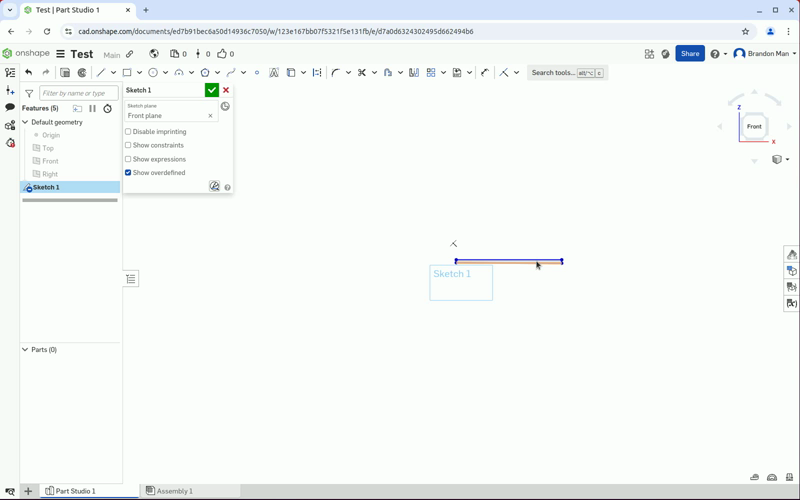
scroll(6)
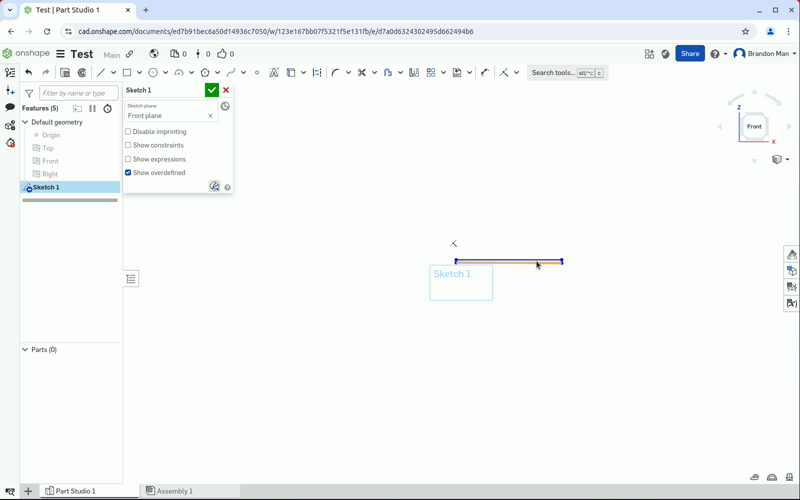
scroll(6)
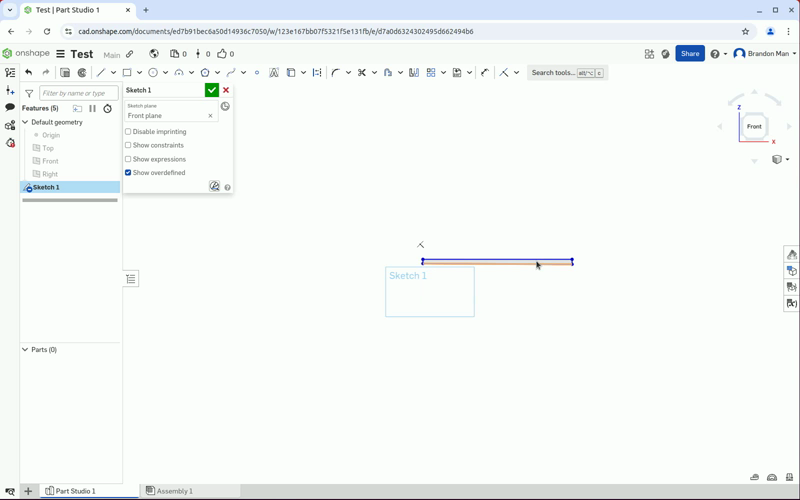
scroll(6)
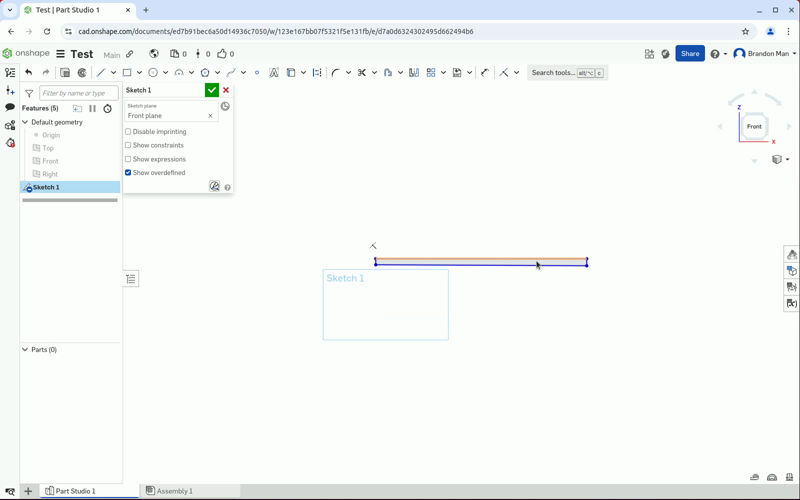
scroll(6)
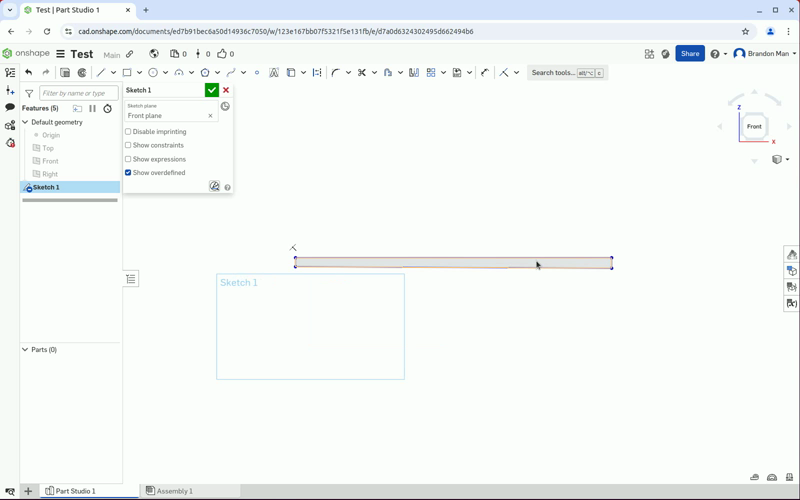
scroll(6)
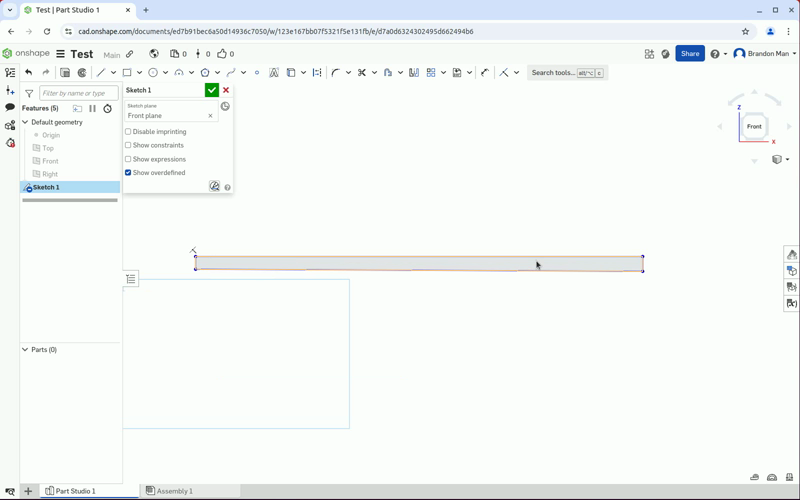
scroll(6)
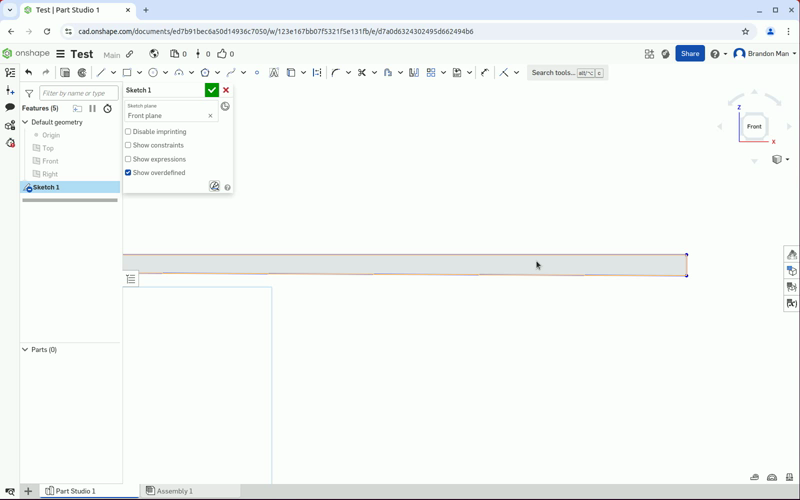
scroll(6)
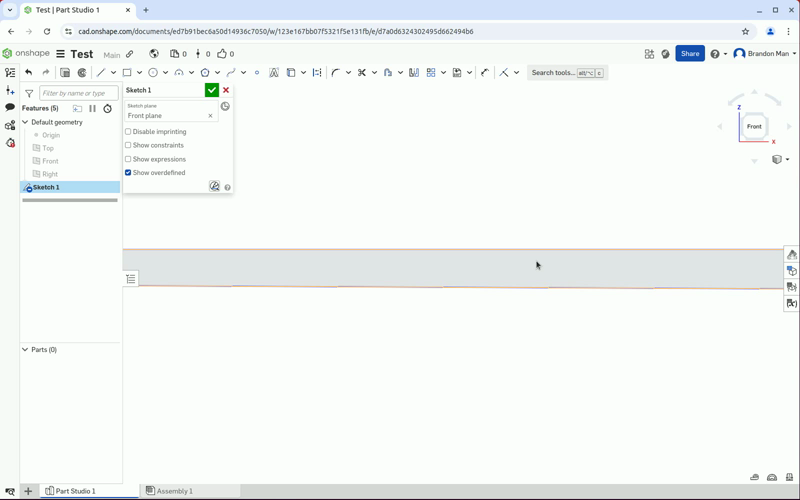
click(536, 260)
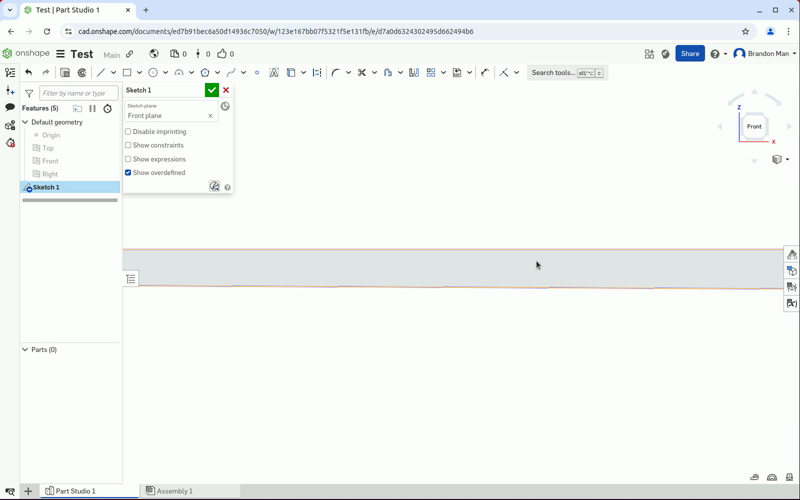
scroll(-6)
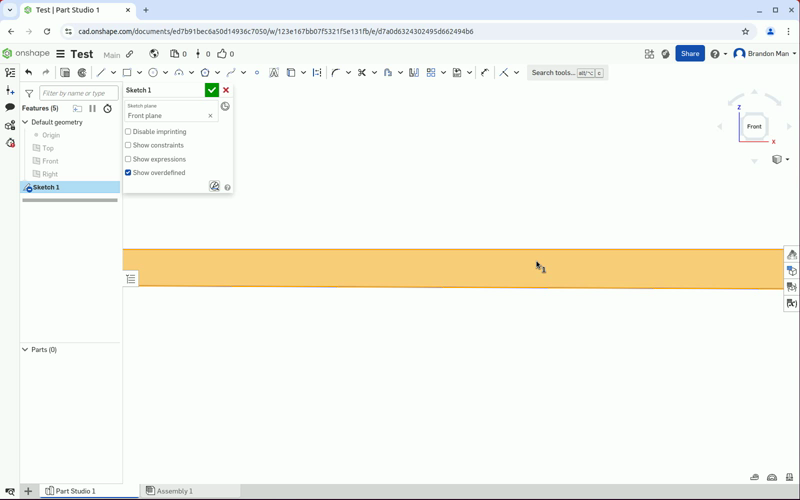
scroll(-6)
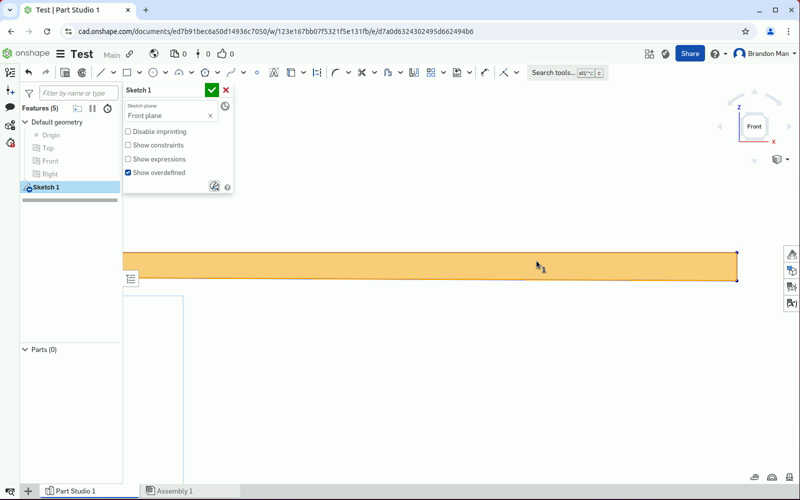
scroll(-6)
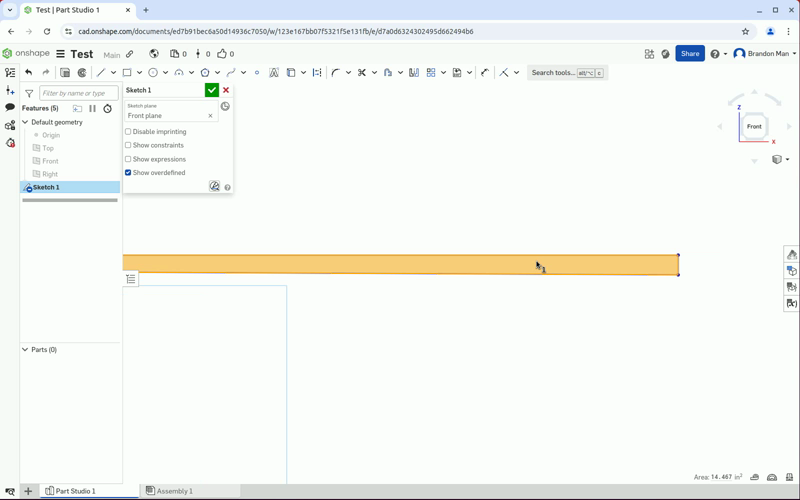
scroll(-6)
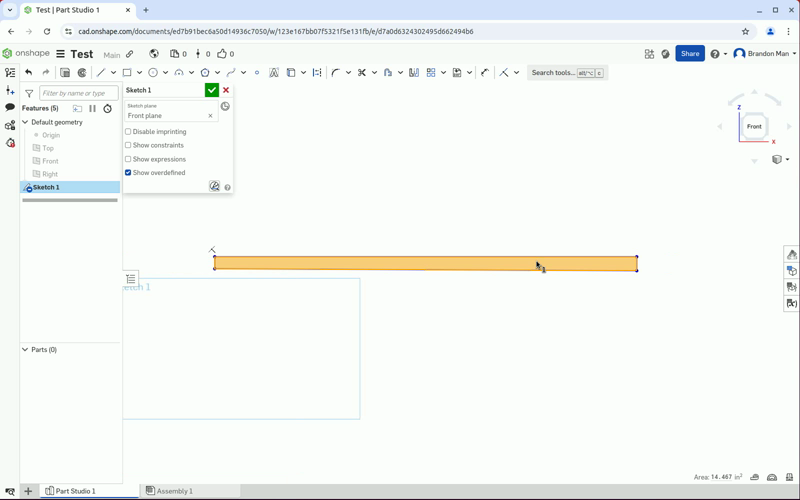
scroll(-6)
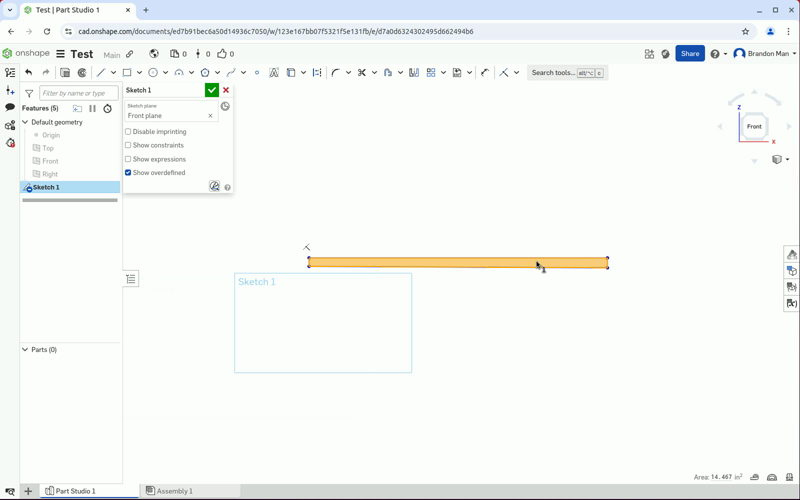
scroll(-6)
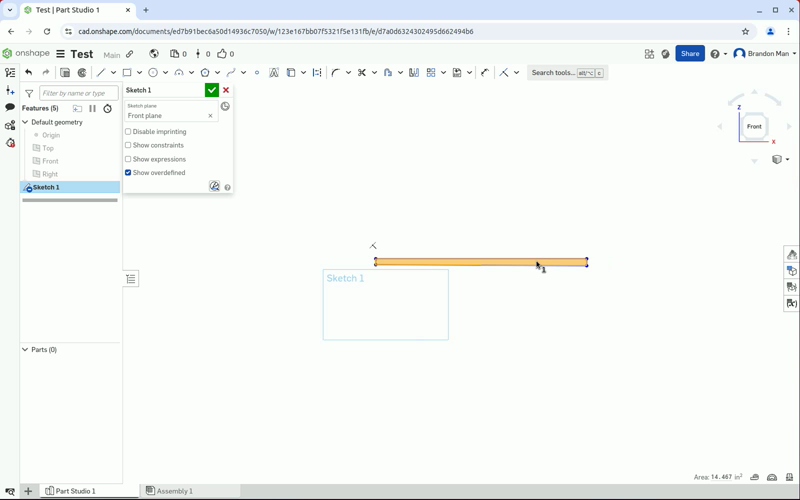
scroll(-6)
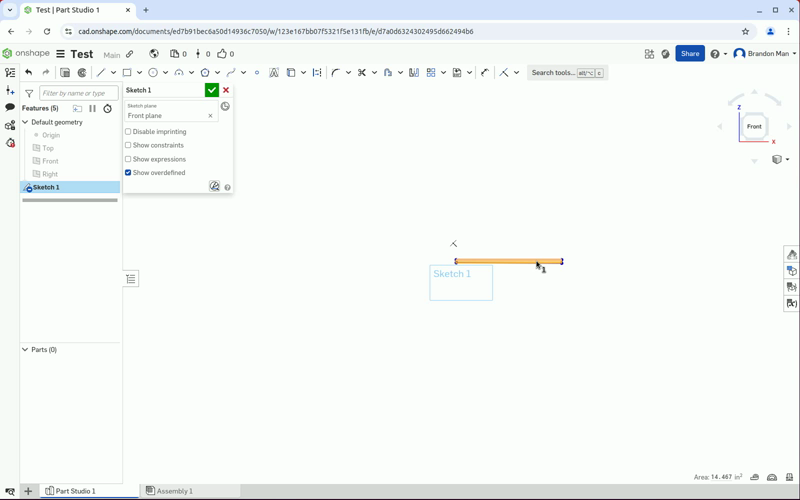
mouse_move(73, 352)
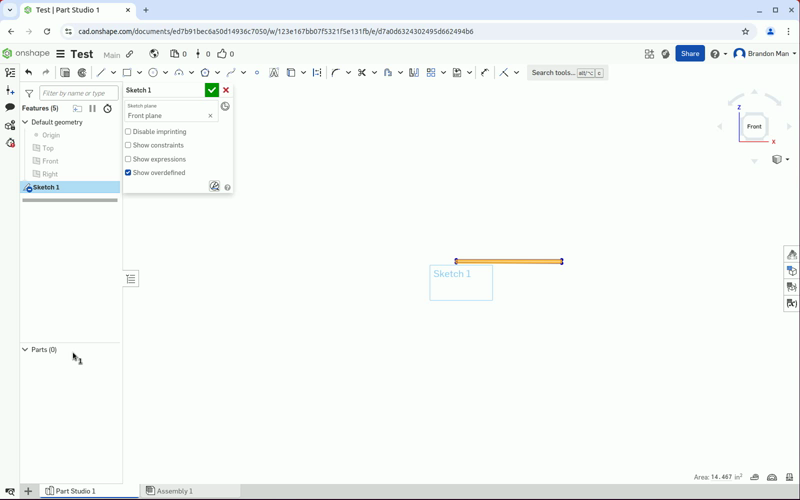
key(shift+y)
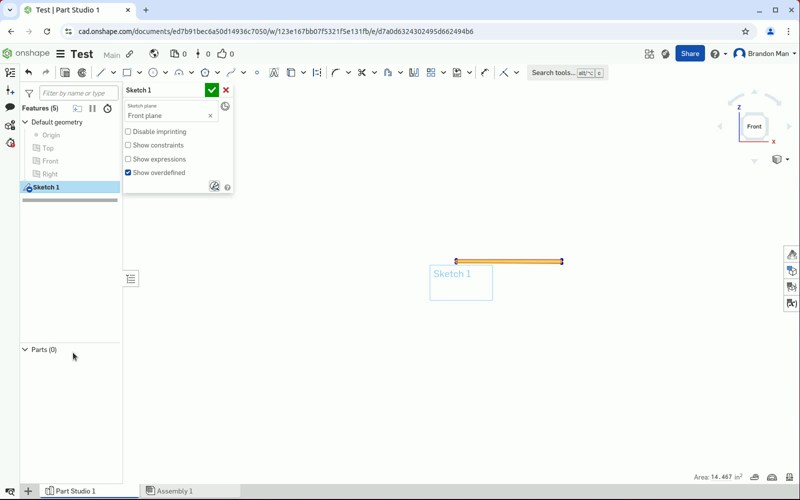
key(shift+e)
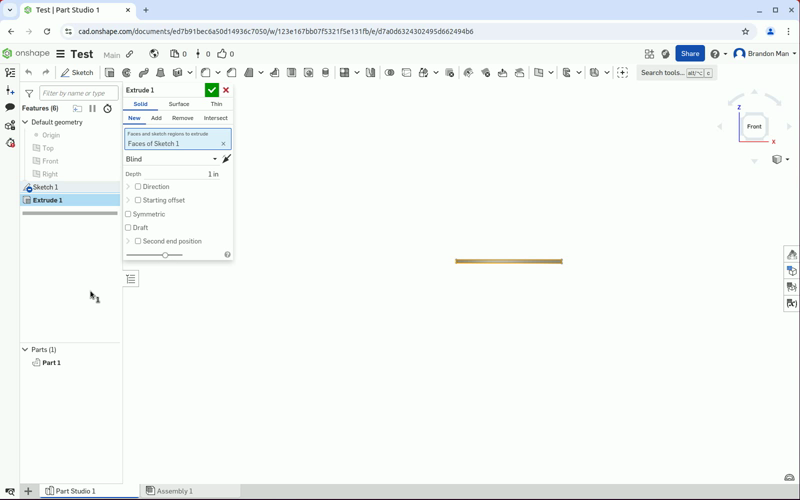
mouse_move(143, 106)
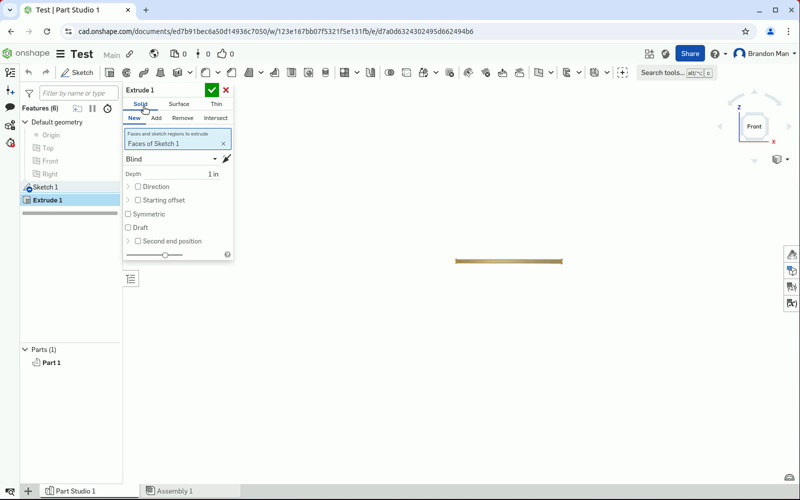
click(143, 106)
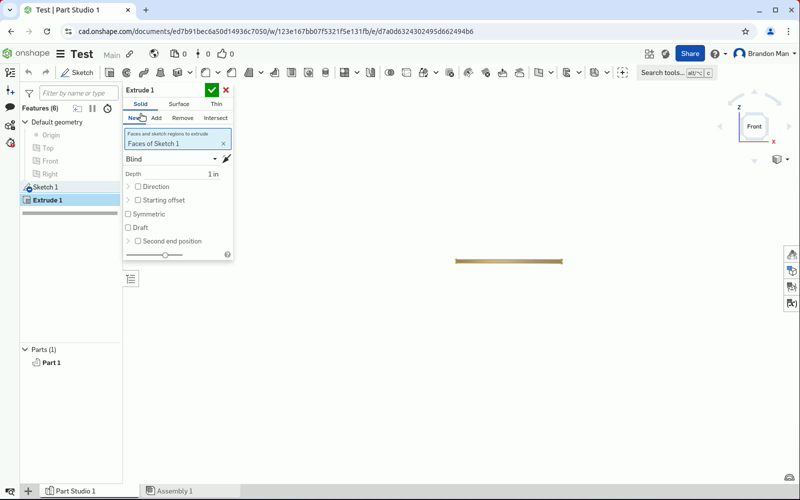
mouse_move(137, 120)
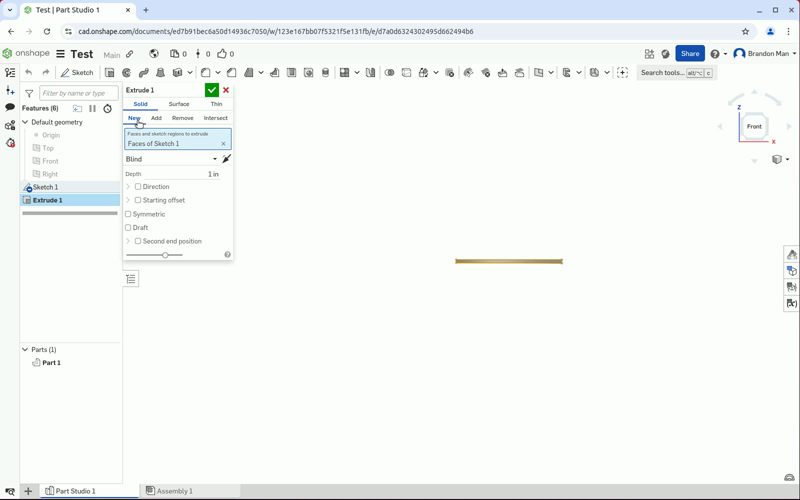
click(137, 120)
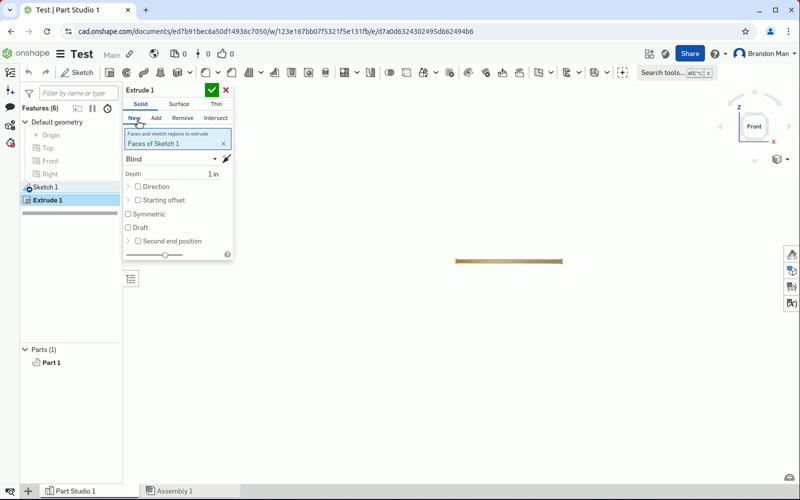
key(tab, 4)
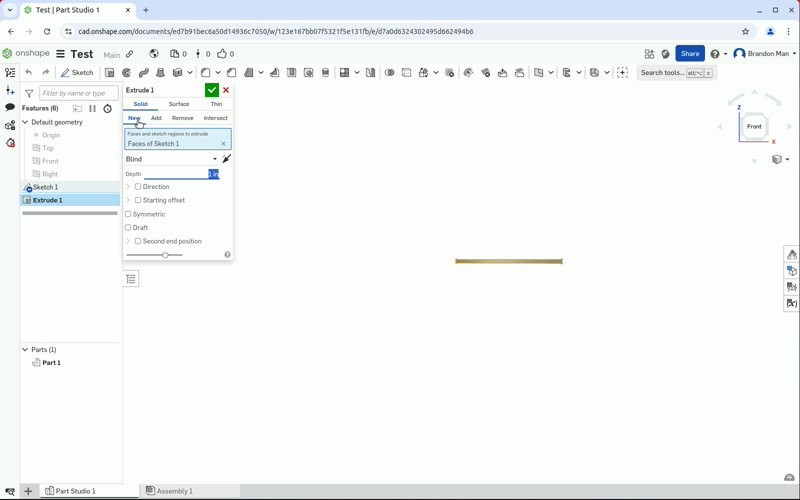
text(-0.241)
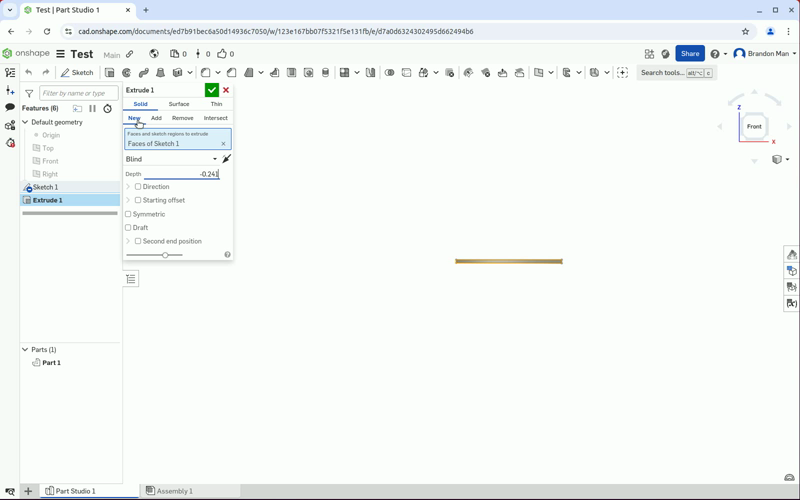
key(enter)
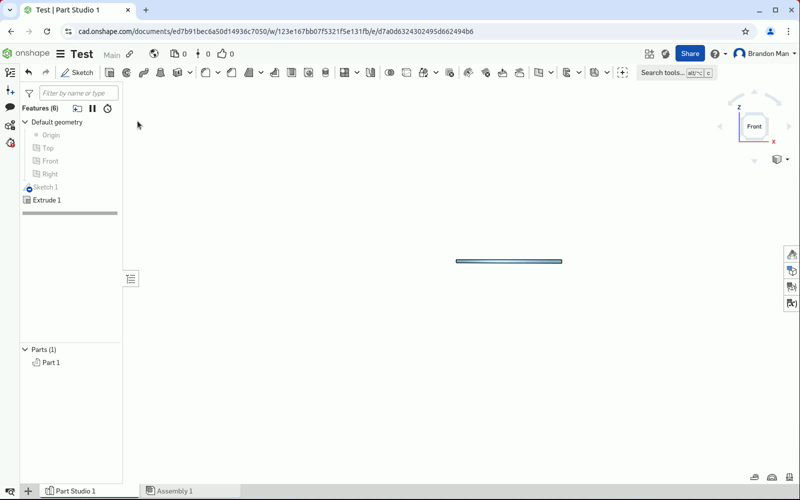
key(shift+h)
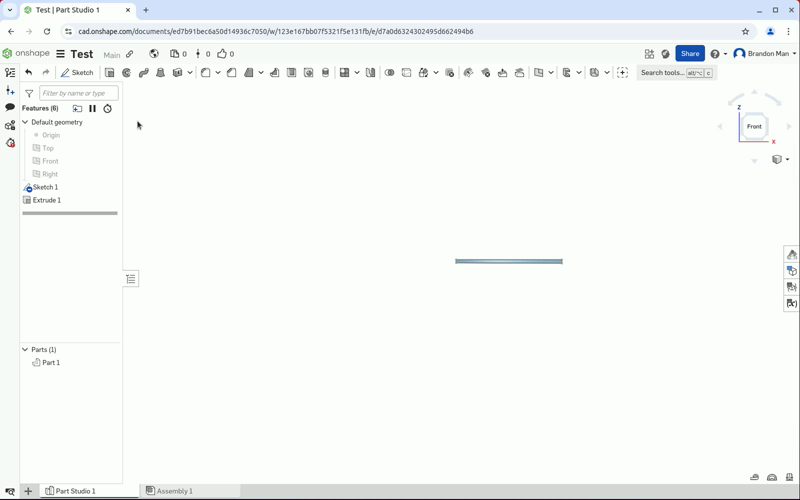
key(shift+h)
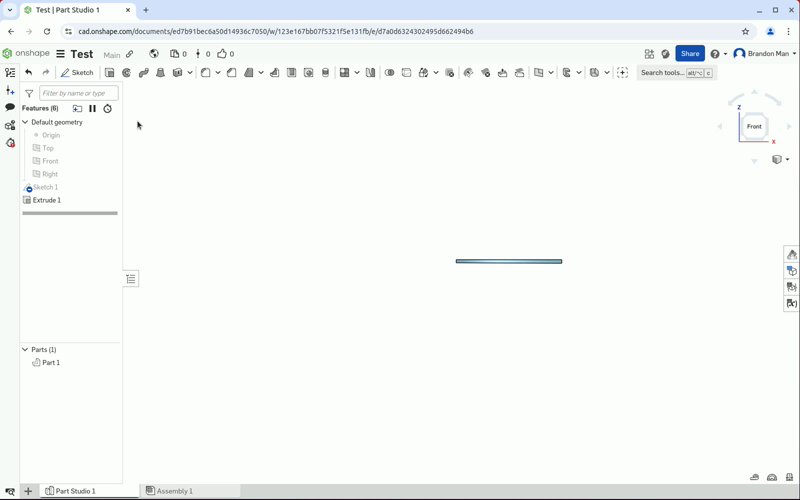
mouse_move(73, 189)
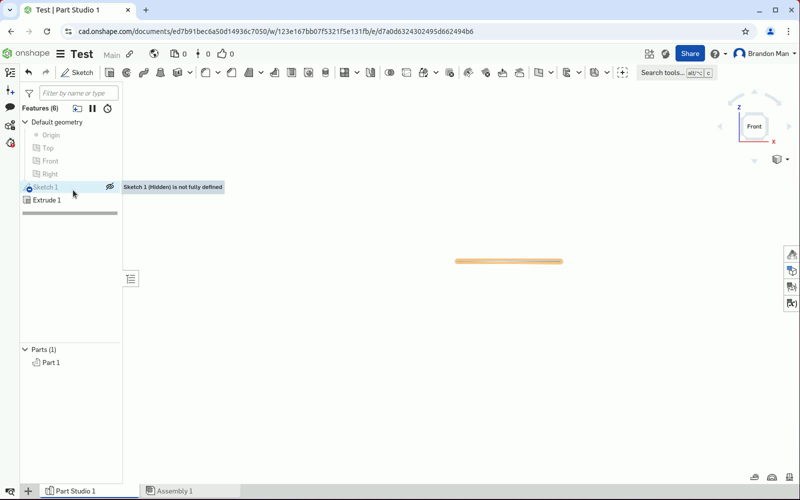
click(73, 189)
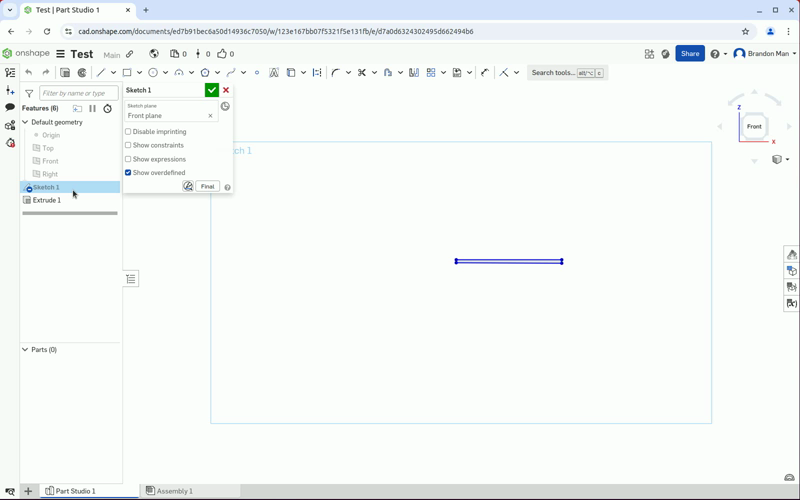
mouse_move(229, 92)
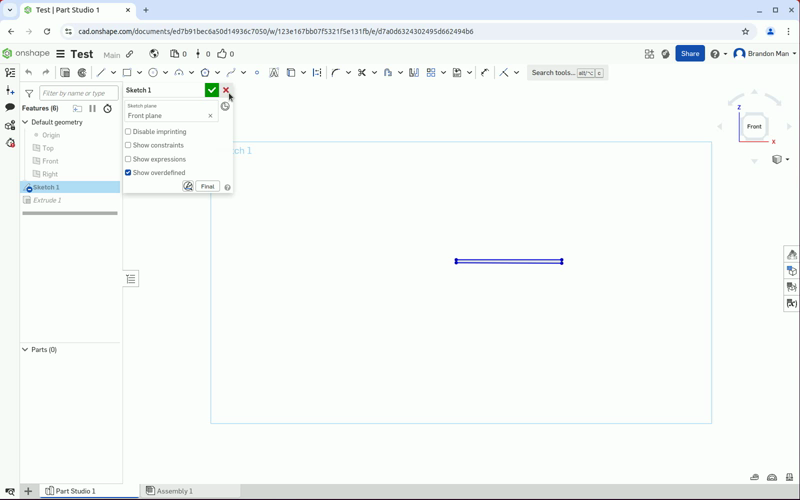
click(229, 92)
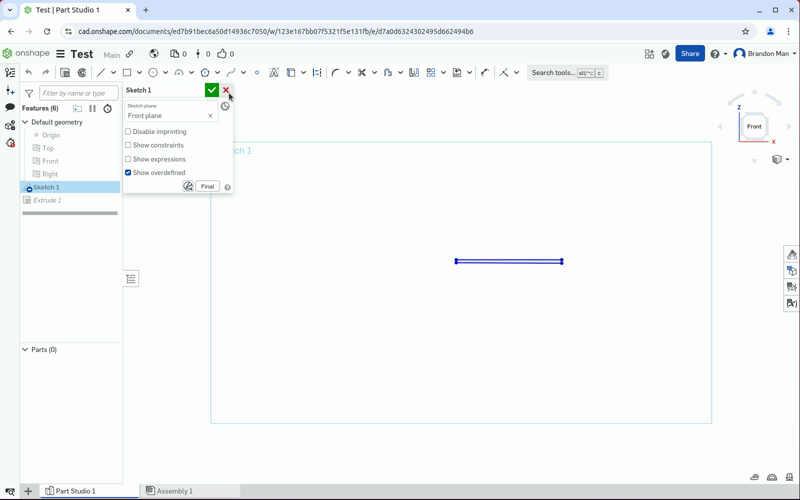
key(shift+s)
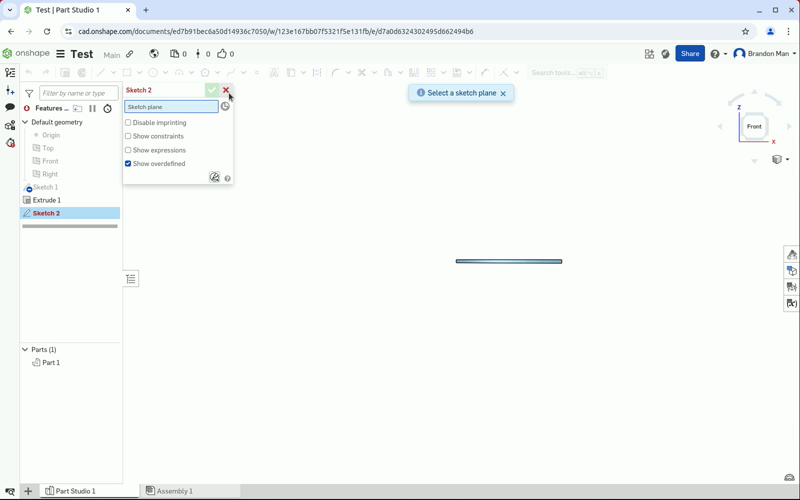
mouse_move(73, 163)
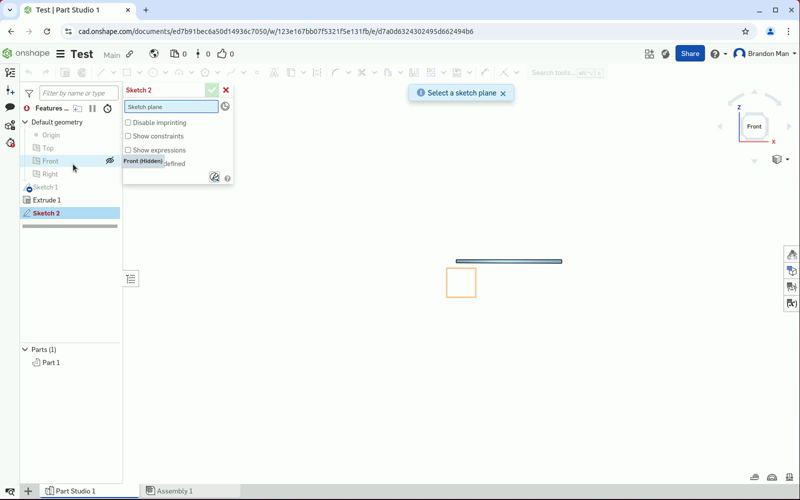
click(73, 163)
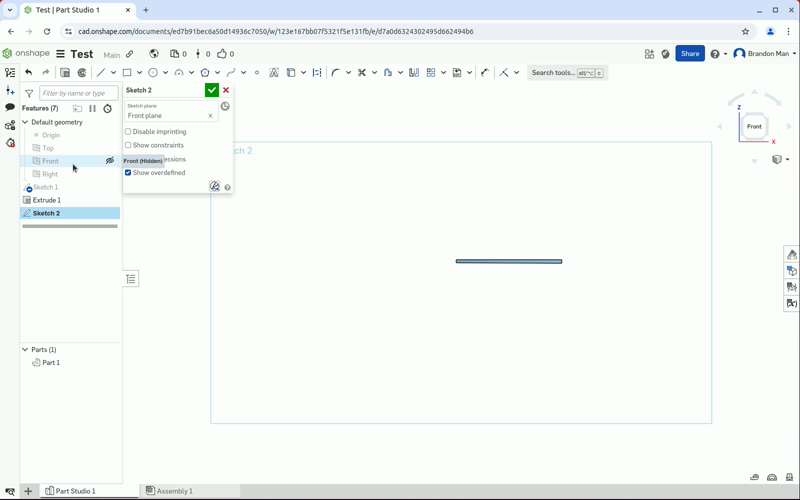
mouse_move(73, 352)
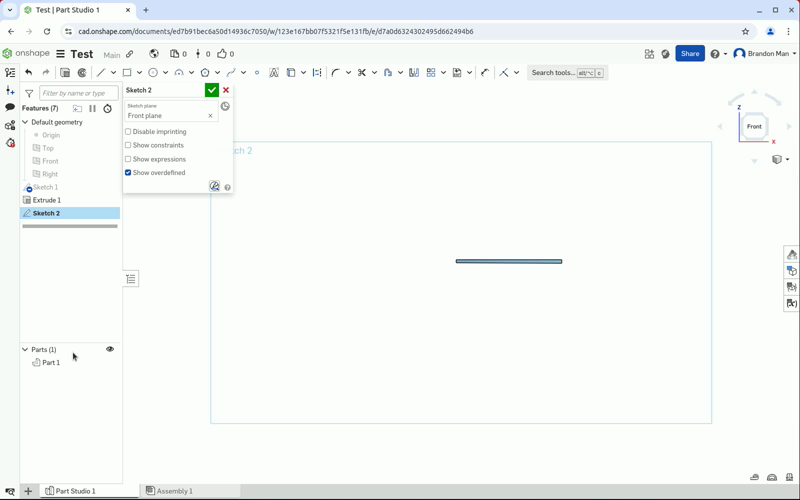
key(y)
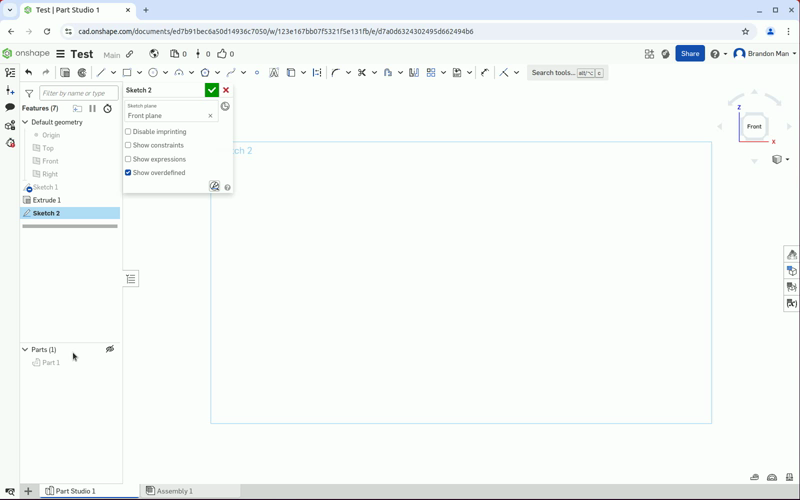
key(l)
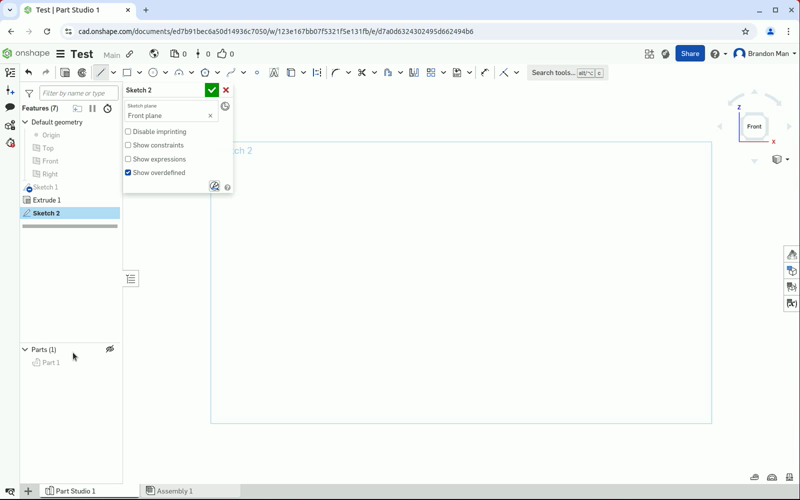
key_down(shift)
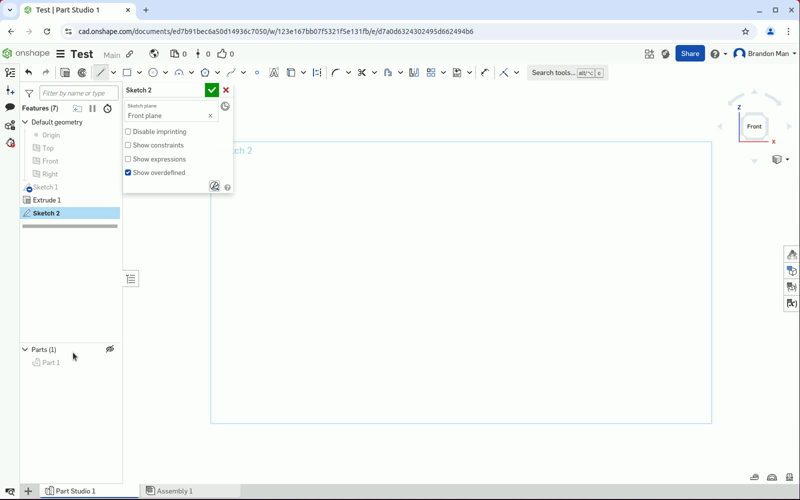
mouse_move(444, 274)
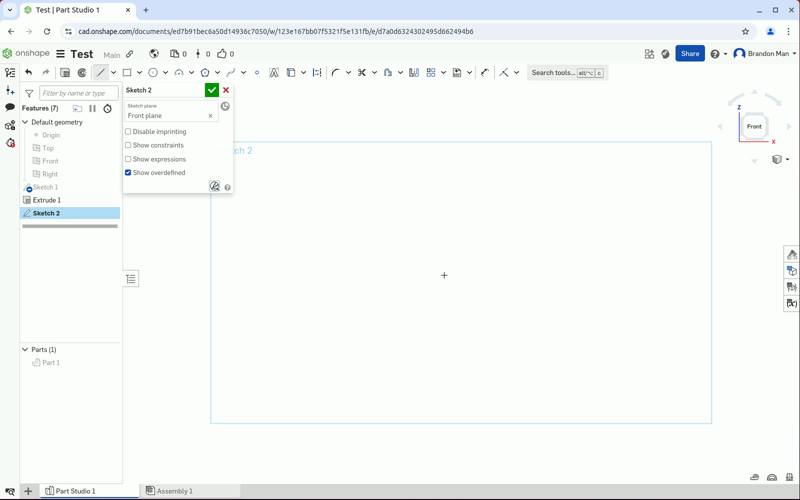
click(444, 274)
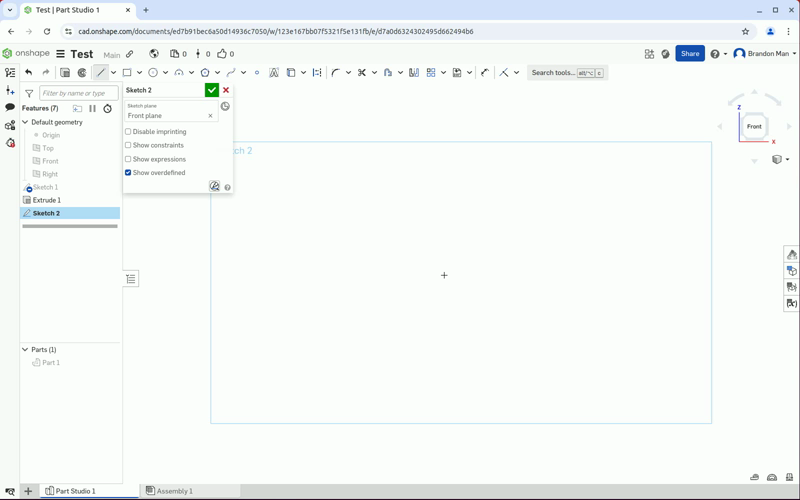
key_up(shift)
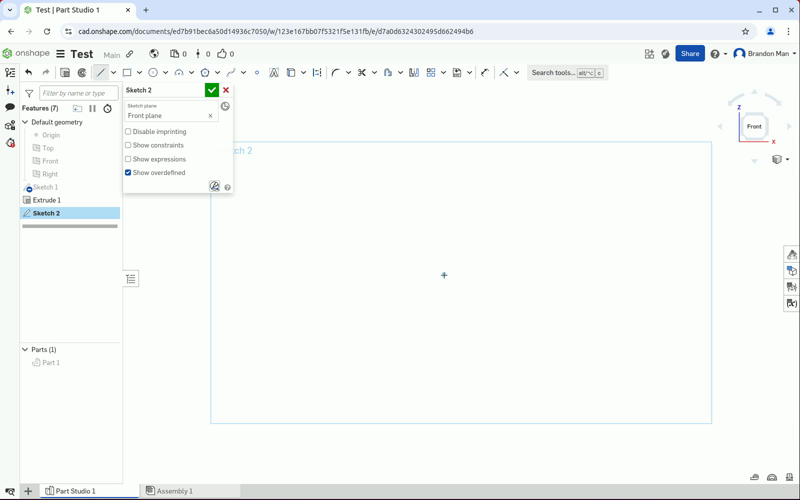
key_down(shift)
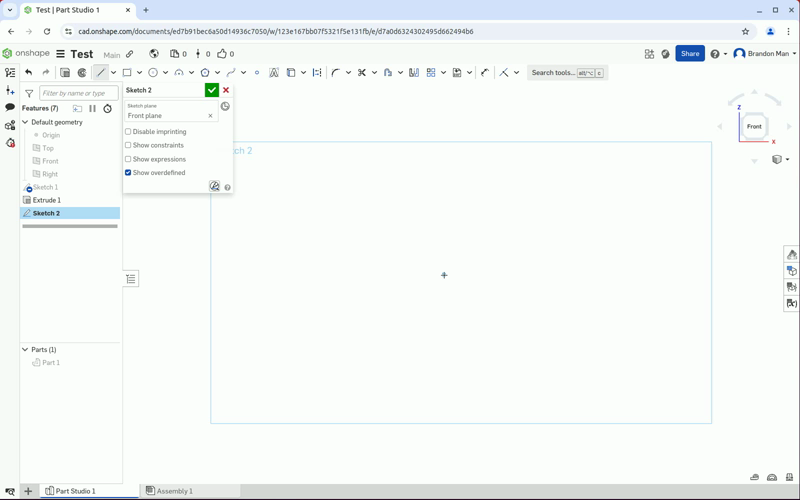
mouse_move(474, 274)
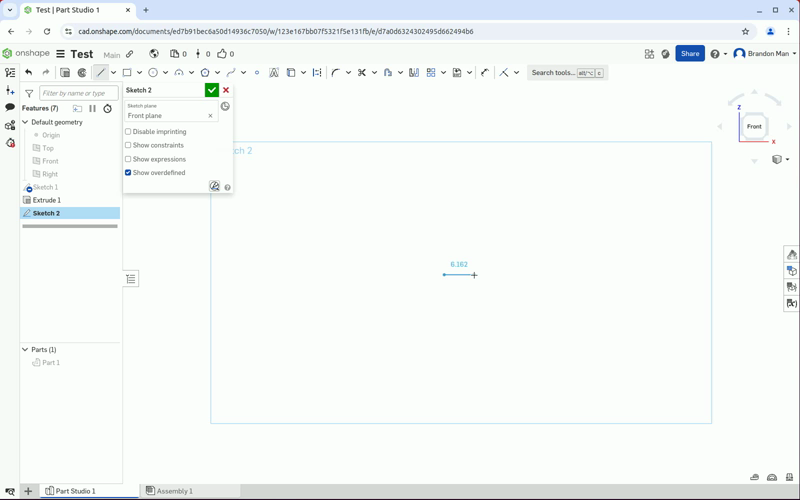
mouse_move(456, 274)
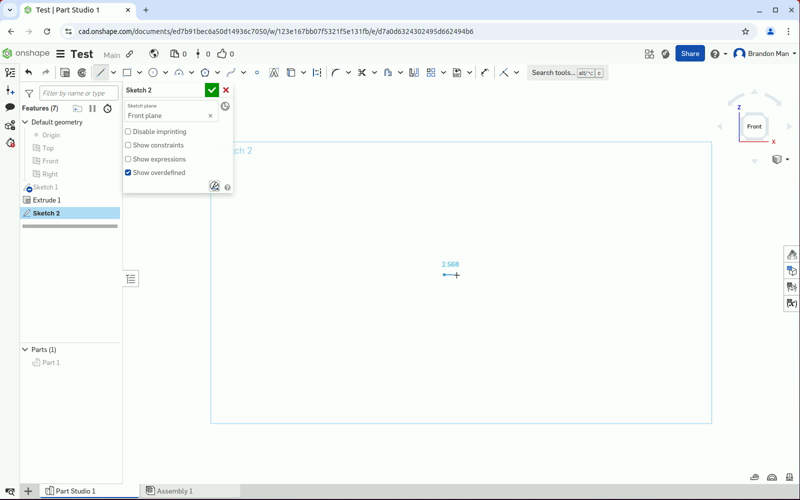
click(456, 274)
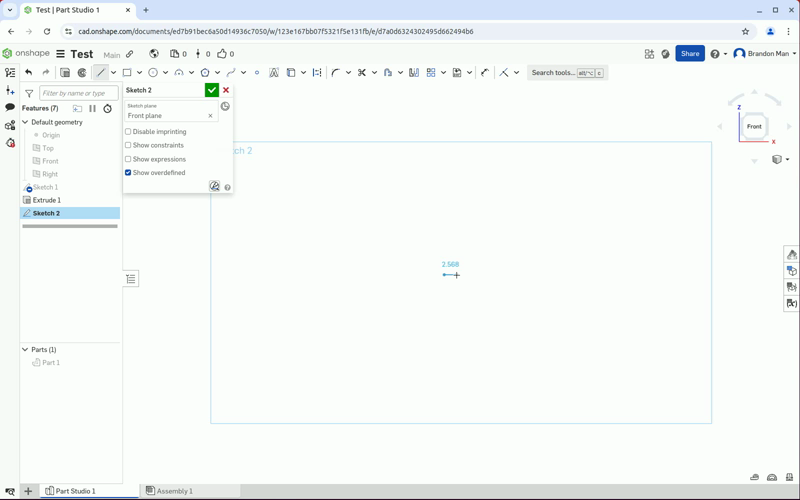
key_up(shift)
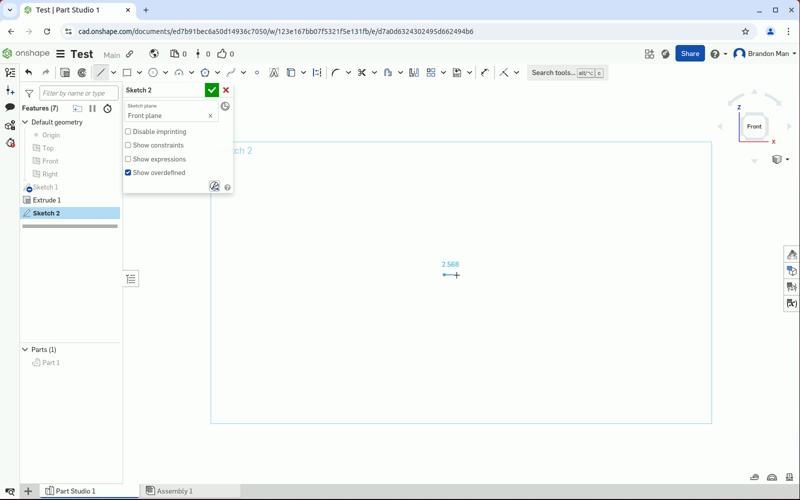
key_down(shift)
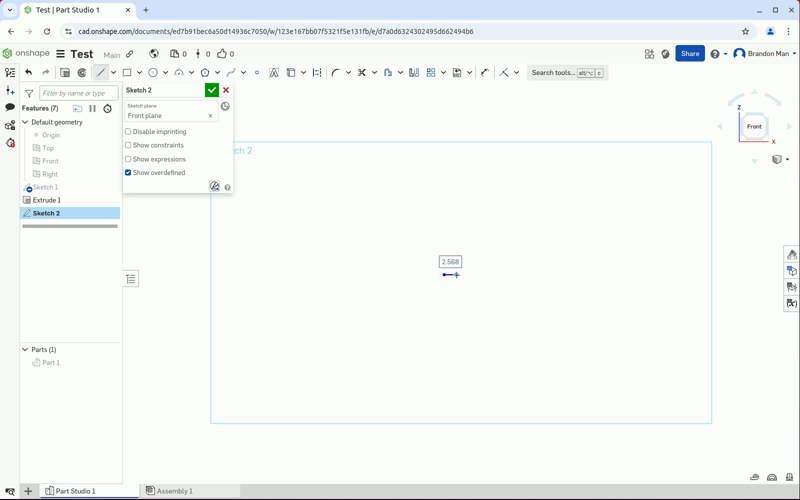
mouse_move(561, 274)
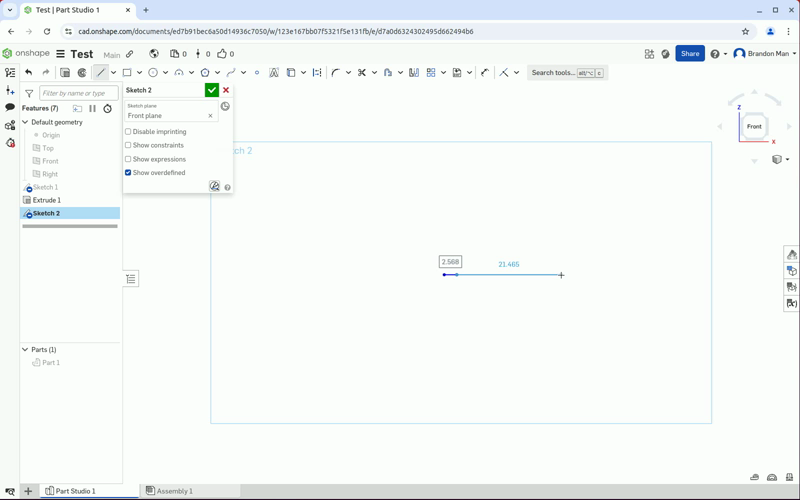
click(561, 274)
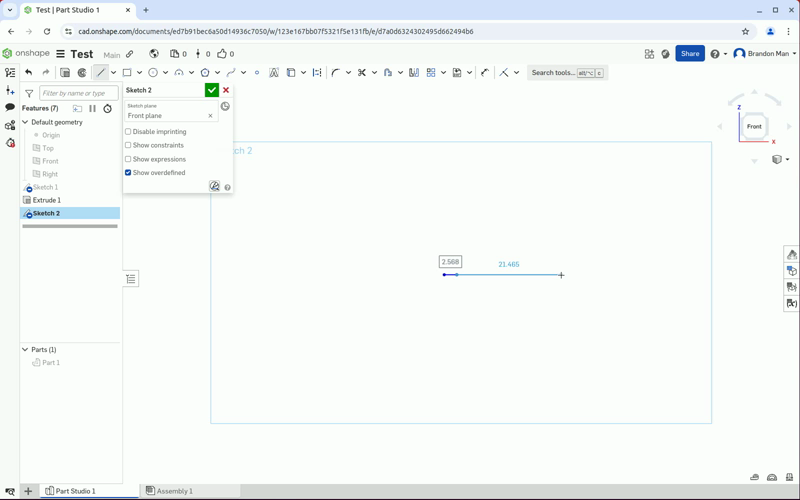
key_up(shift)
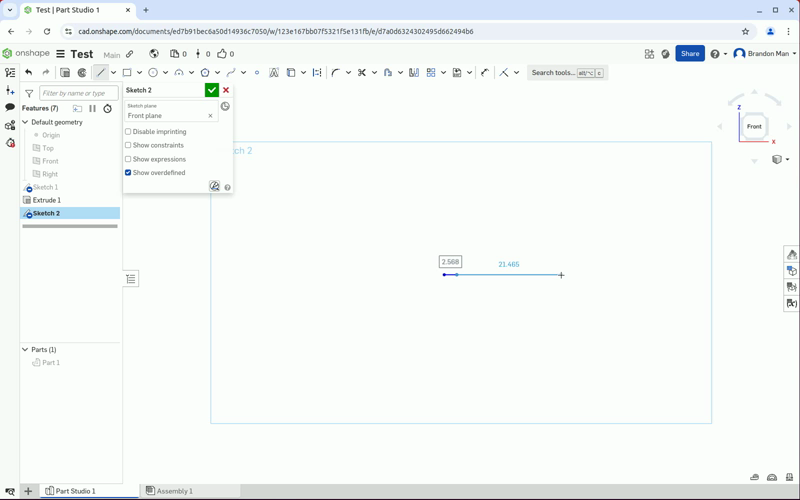
key_down(shift)
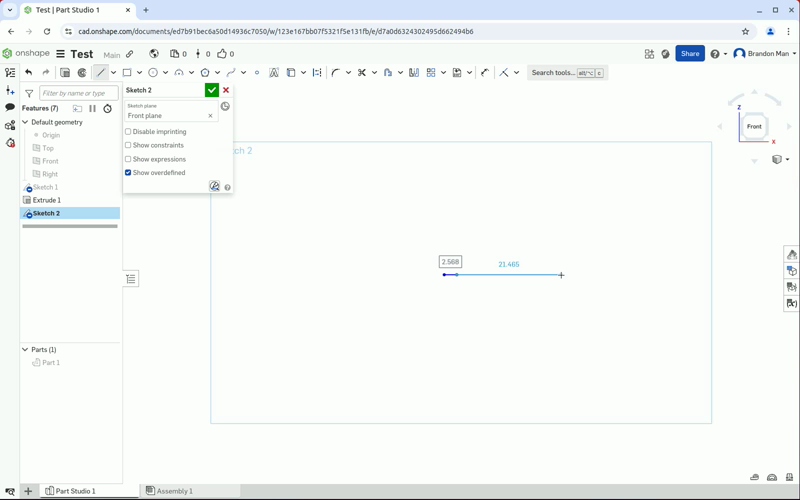
mouse_move(589, 274)
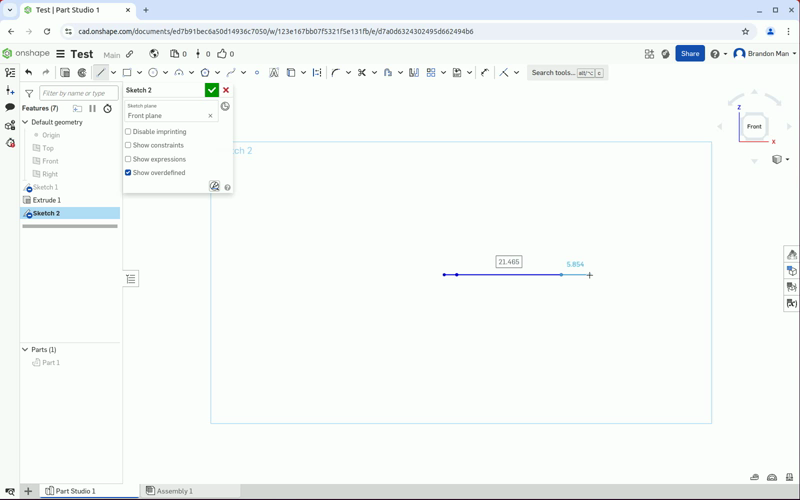
mouse_move(573, 274)
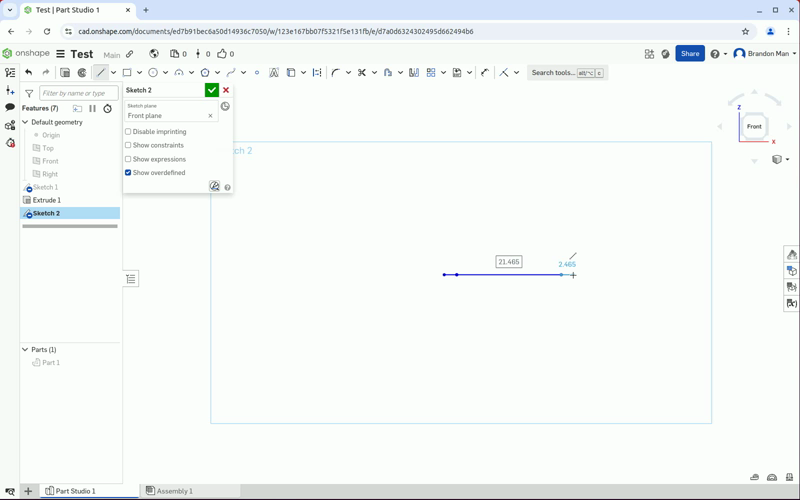
click(573, 274)
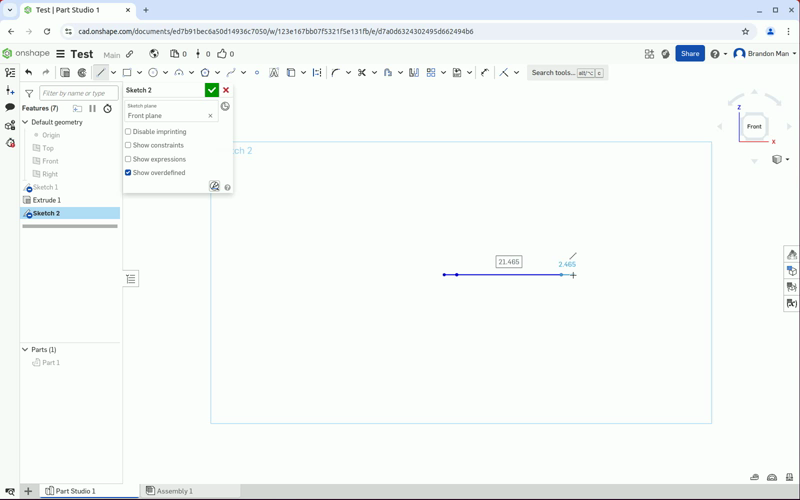
key_up(shift)
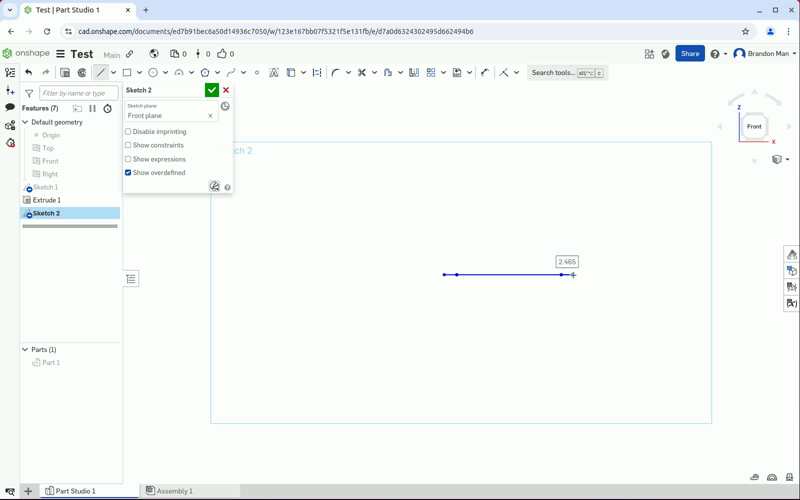
key_down(shift)
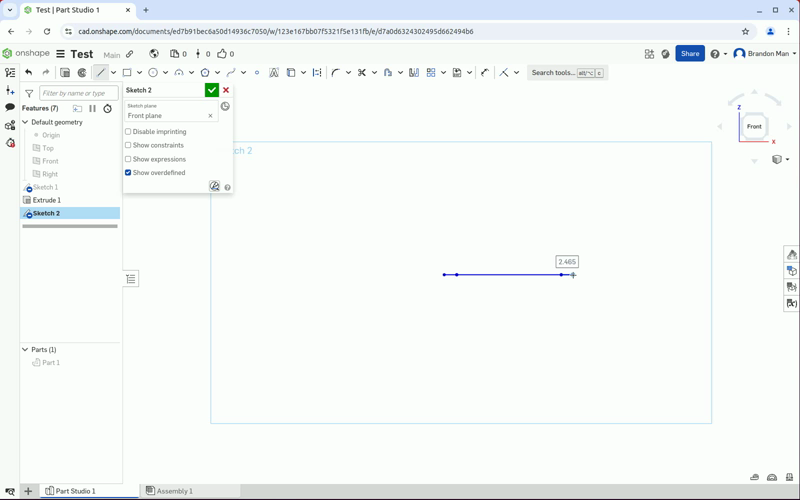
mouse_move(589, 274)
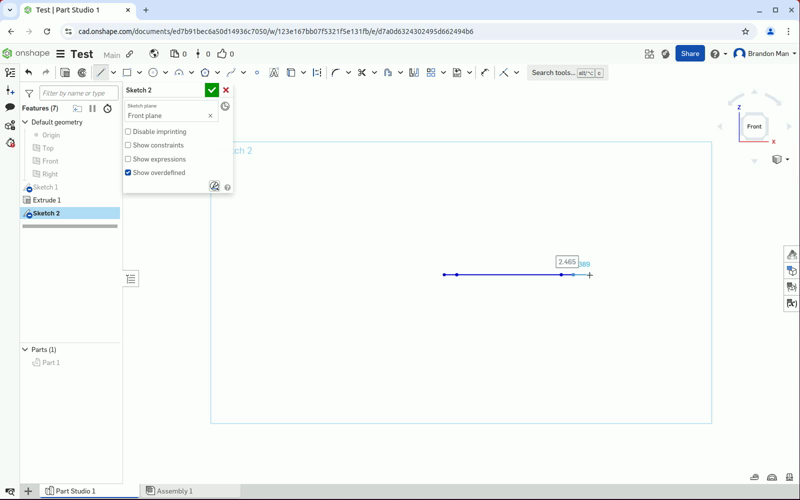
mouse_move(573, 267)
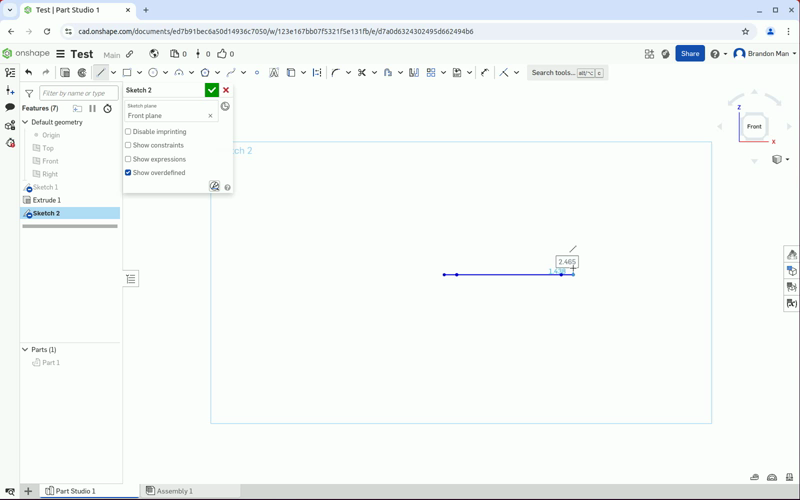
scroll(6)
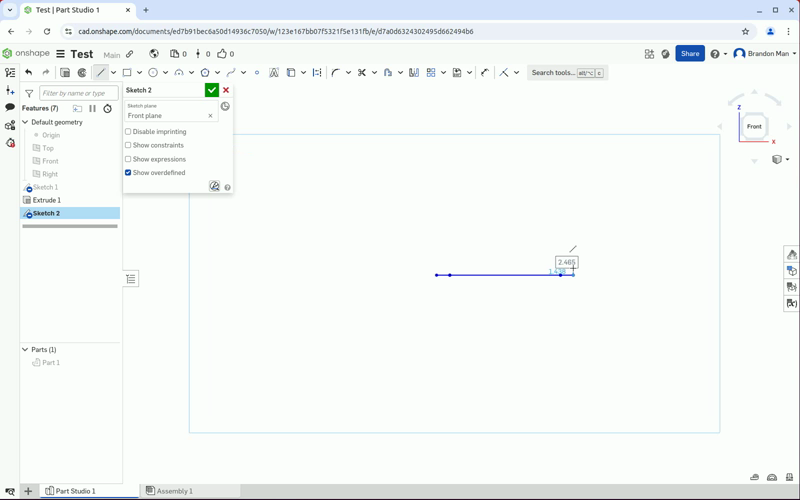
scroll(6)
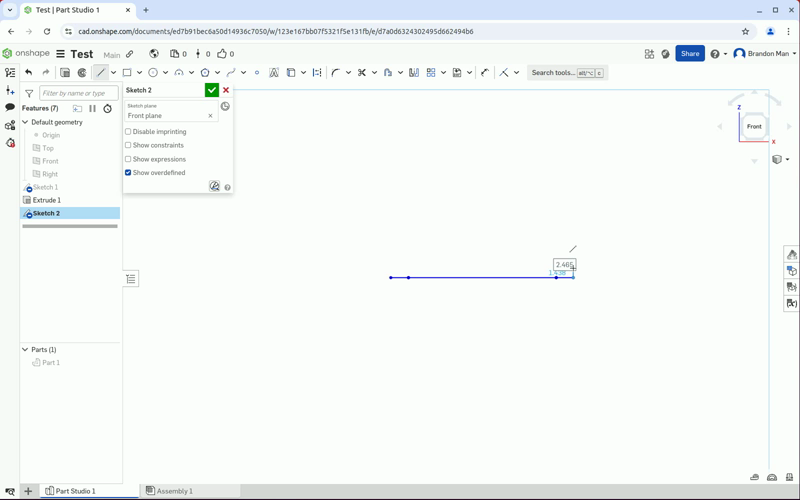
scroll(6)
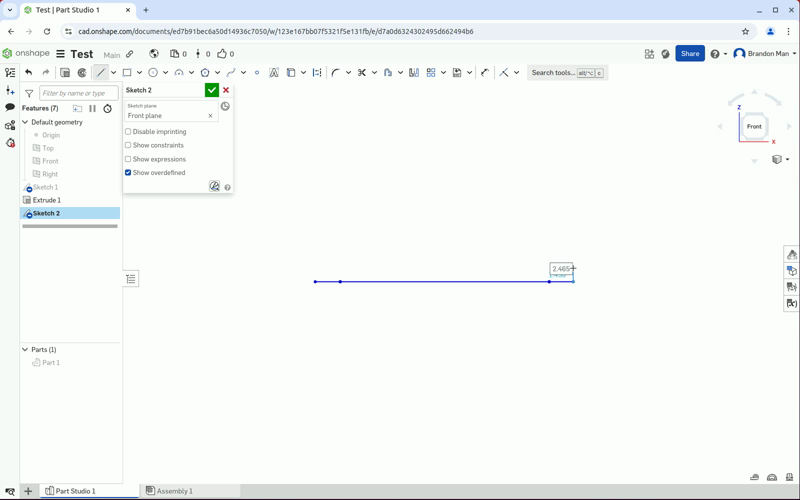
scroll(6)
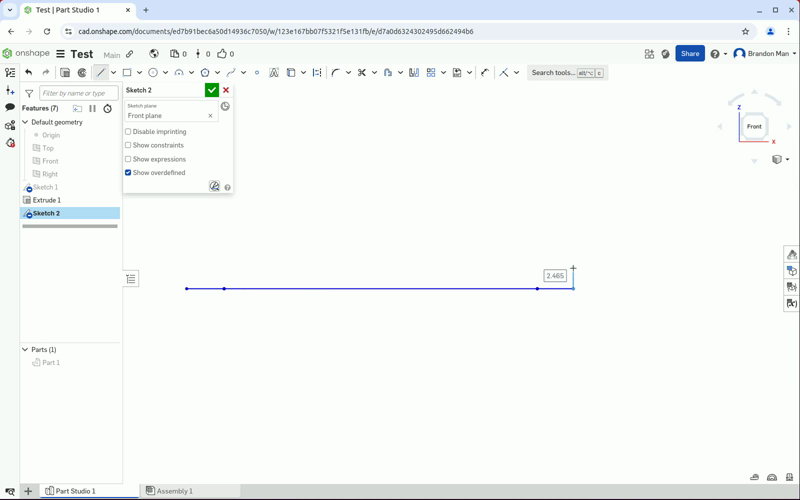
scroll(6)
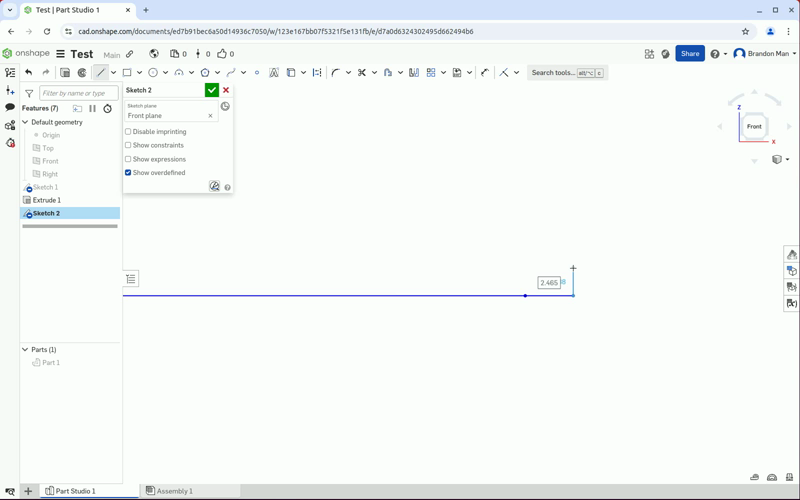
scroll(6)
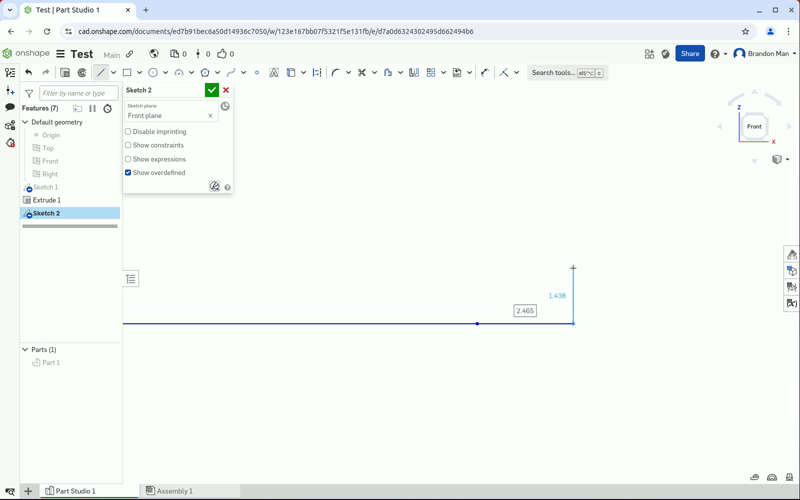
scroll(6)
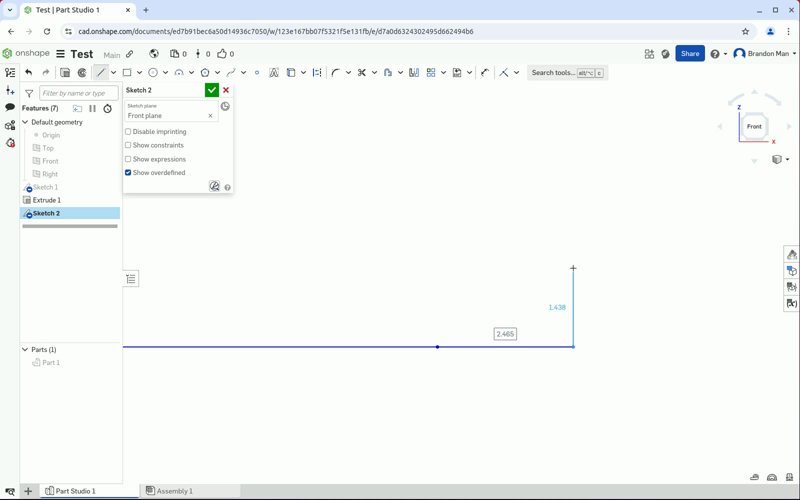
click(573, 267)
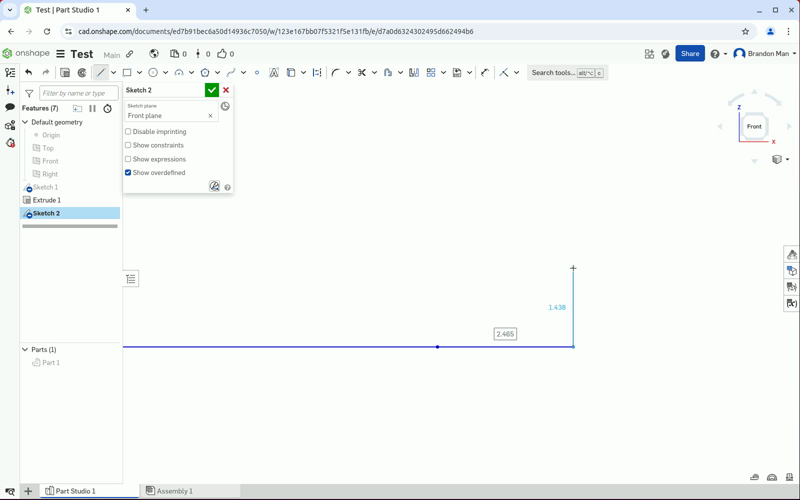
scroll(-6)
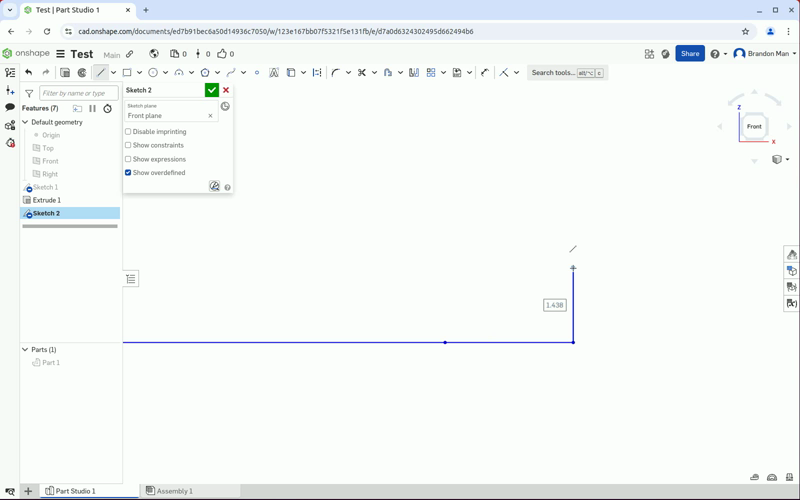
scroll(-6)
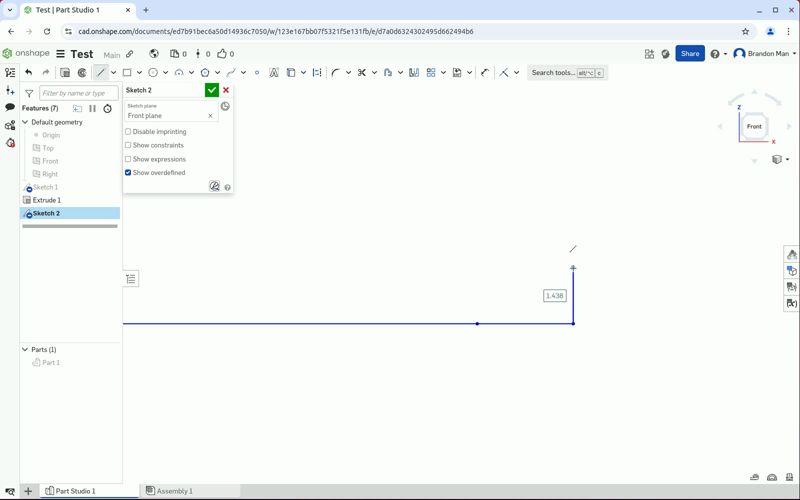
scroll(-6)
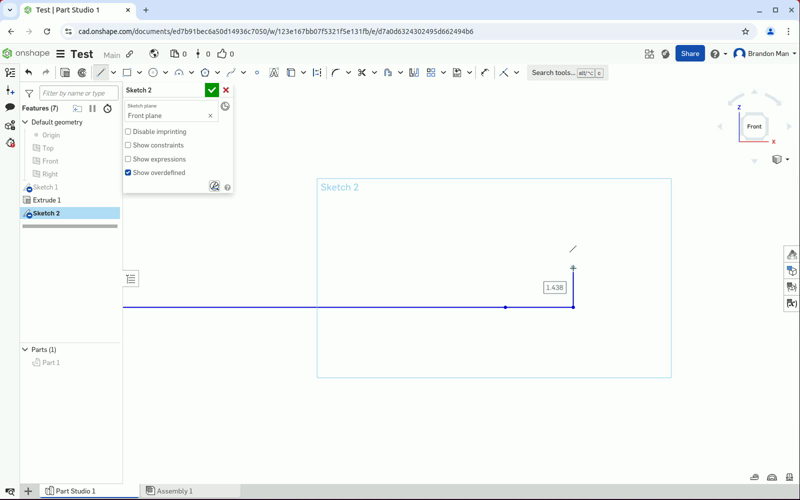
scroll(-6)
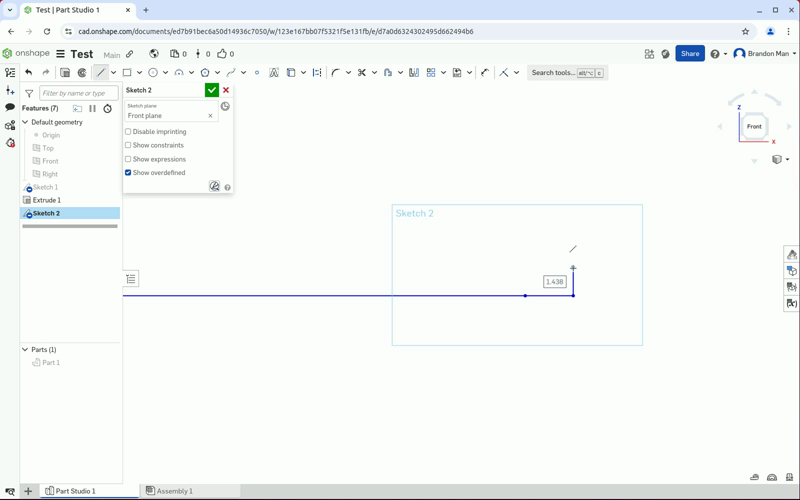
scroll(-6)
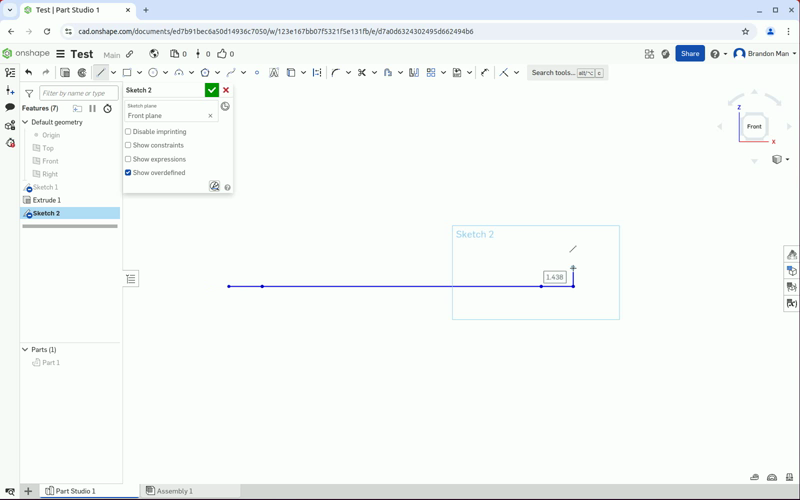
scroll(-6)
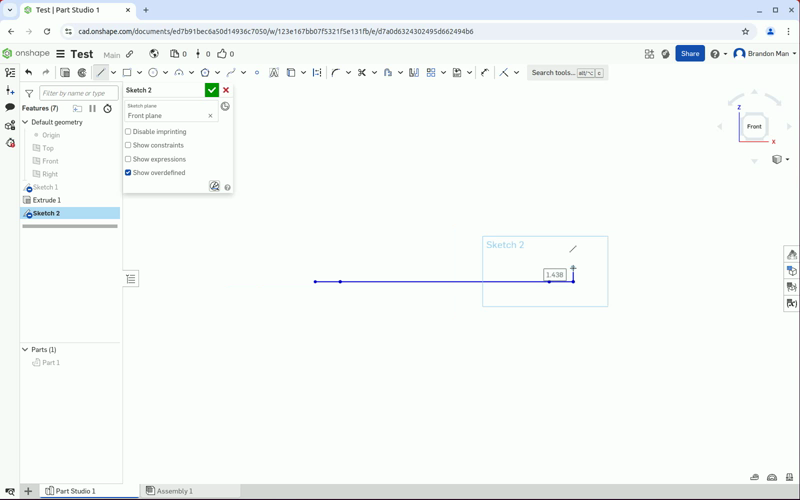
scroll(-6)
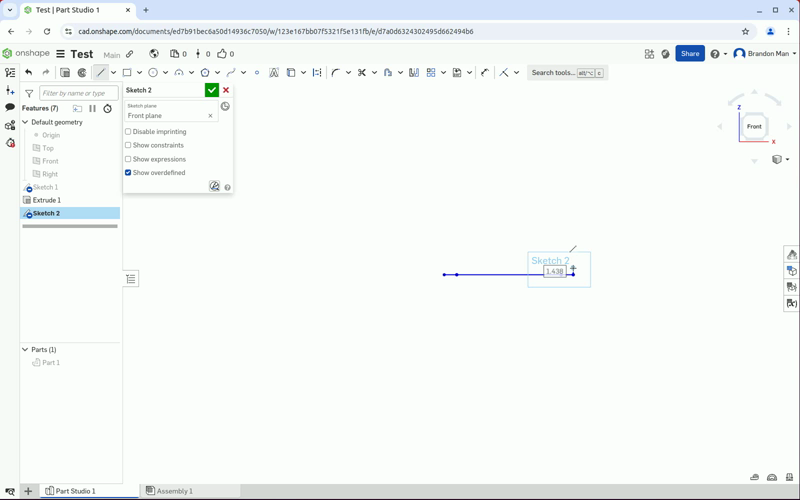
key_up(shift)
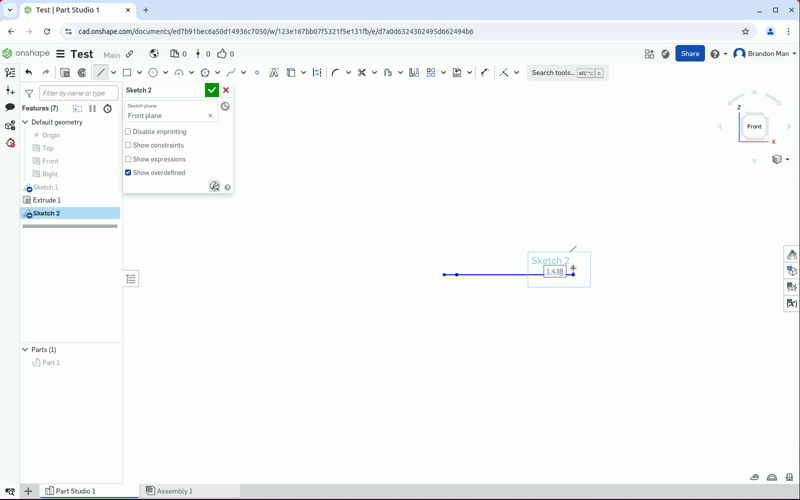
key_down(shift)
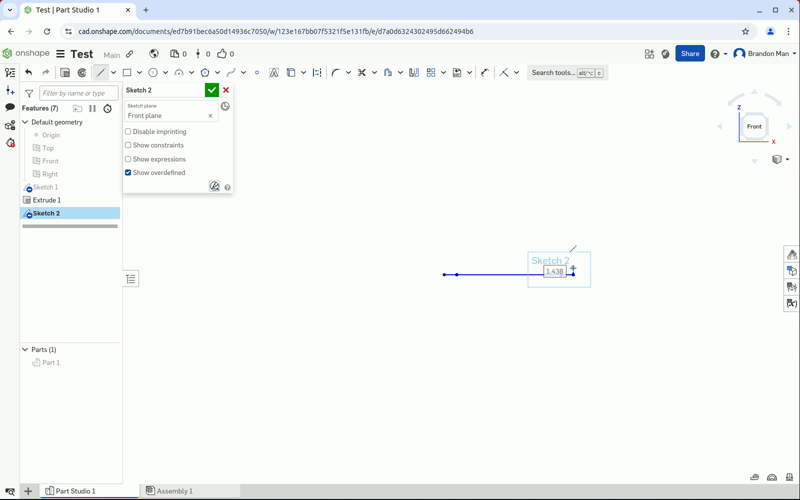
mouse_move(589, 267)
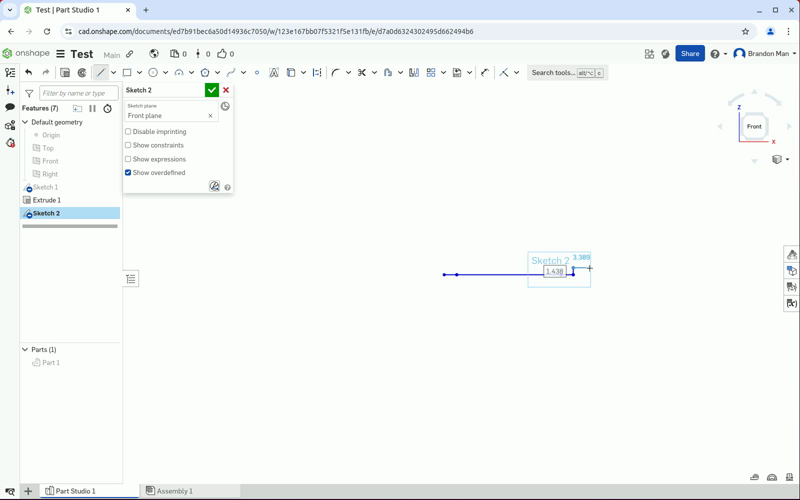
mouse_move(561, 267)
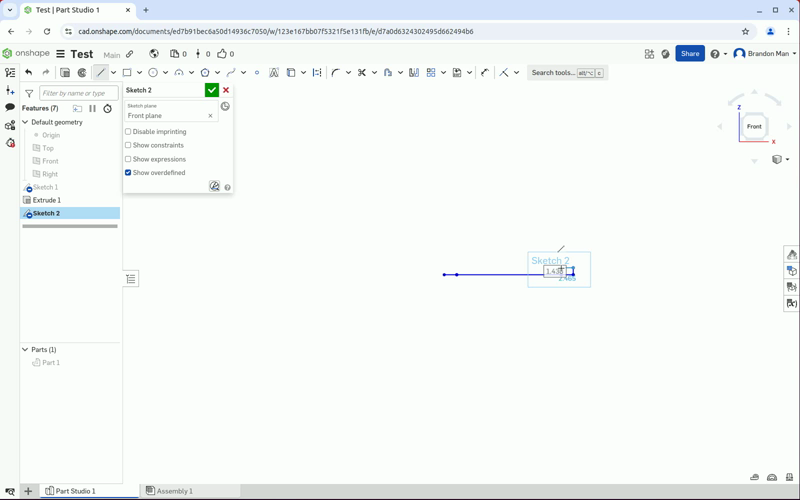
click(561, 267)
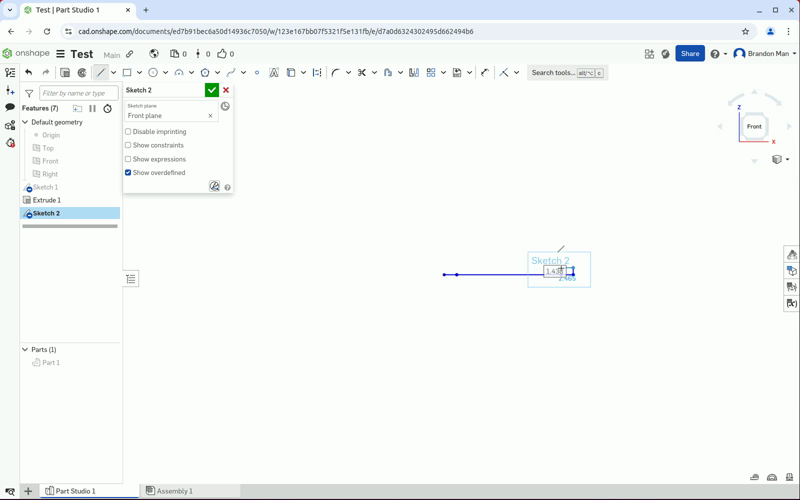
key_up(shift)
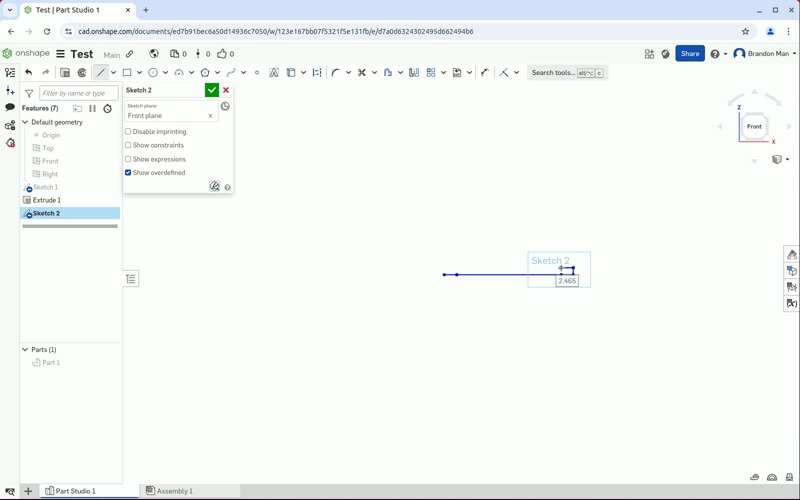
key_down(shift)
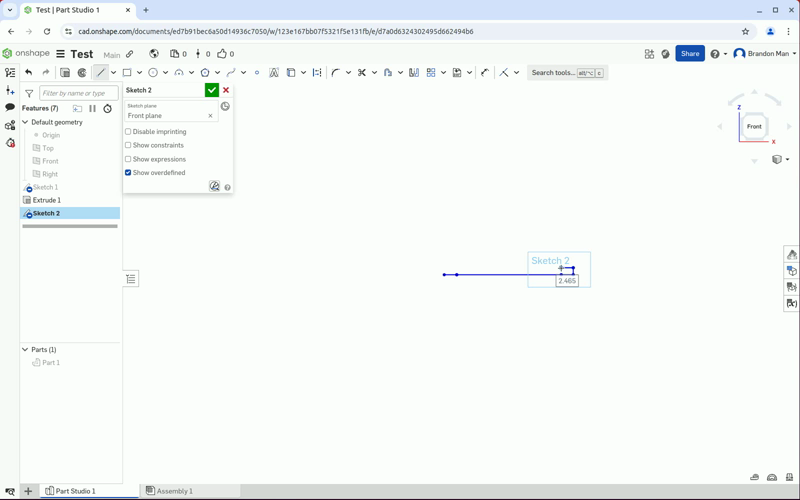
mouse_move(456, 267)
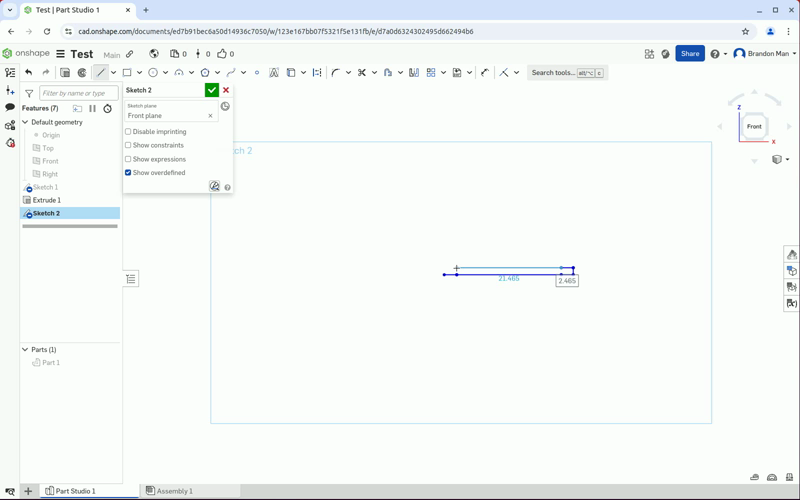
click(456, 267)
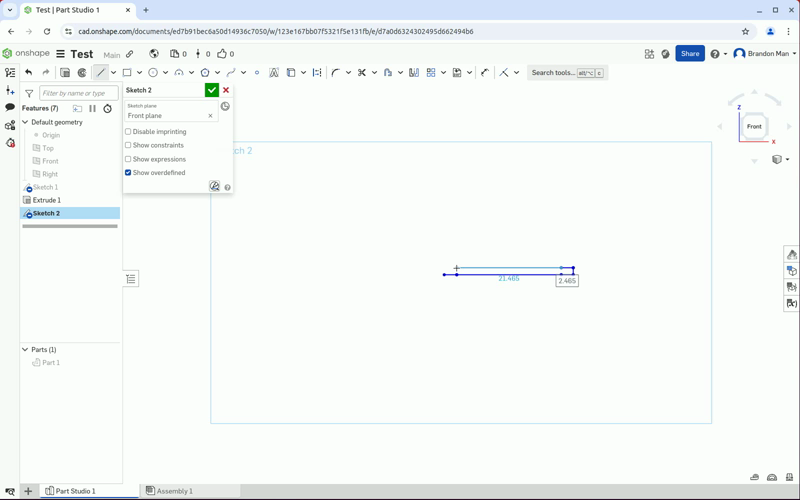
key_up(shift)
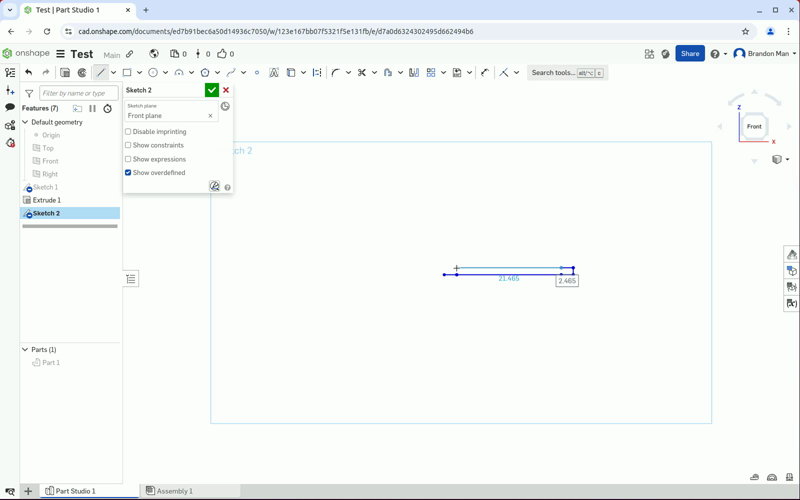
key_down(shift)
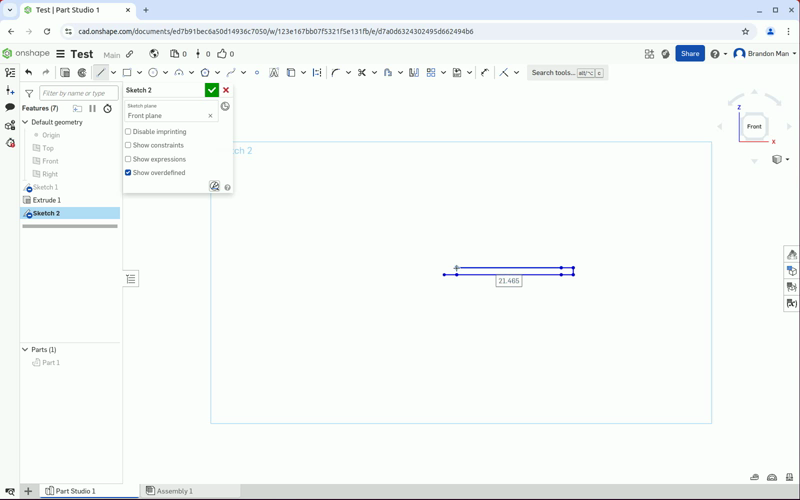
mouse_move(486, 267)
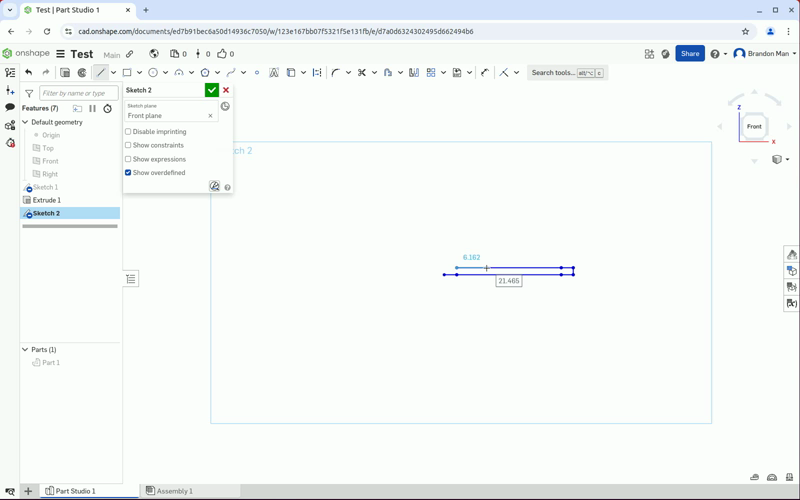
mouse_move(444, 267)
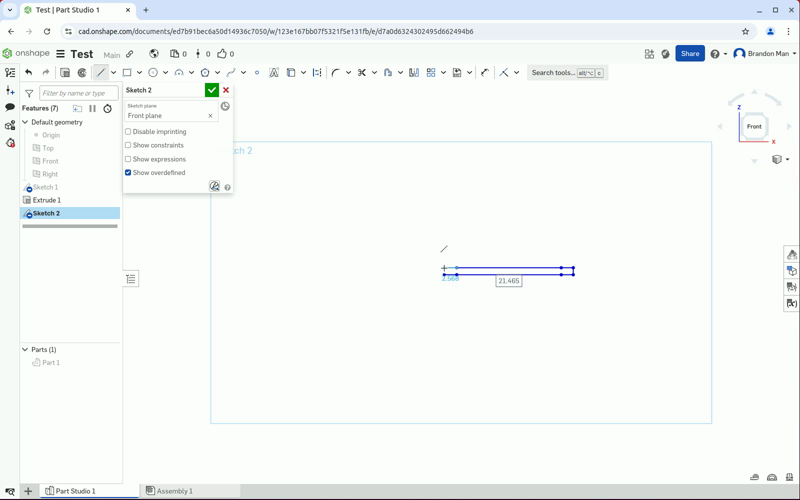
click(444, 267)
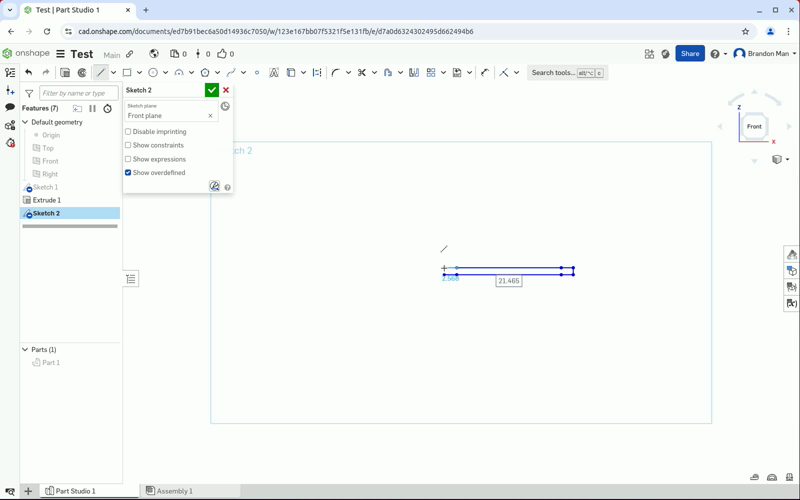
key_up(shift)
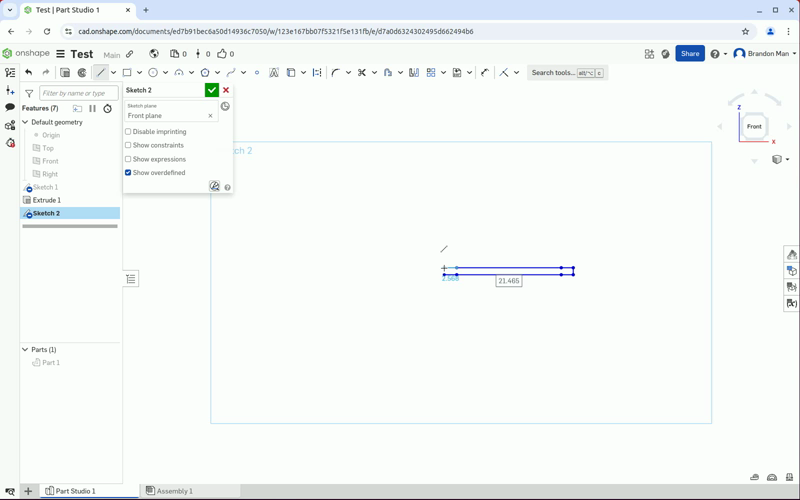
mouse_move(474, 267)
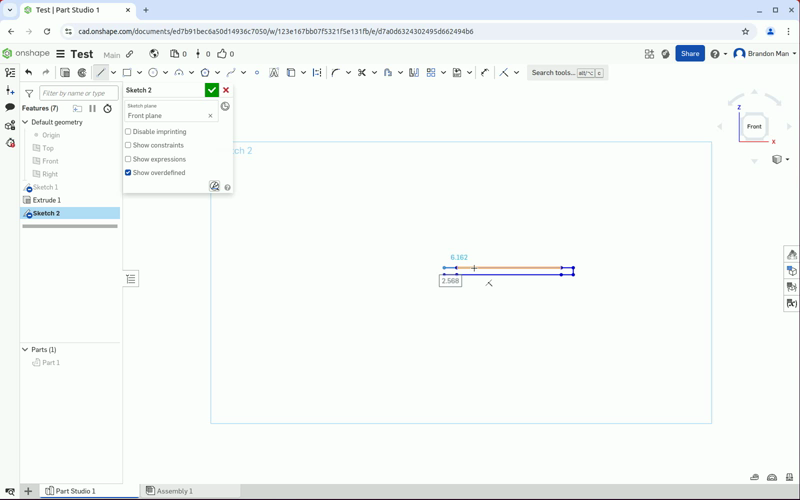
key_down(shift)
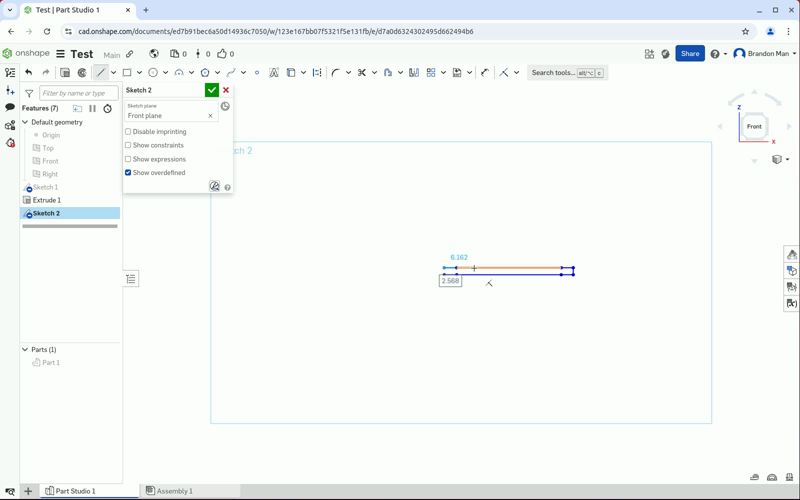
mouse_move(444, 274)
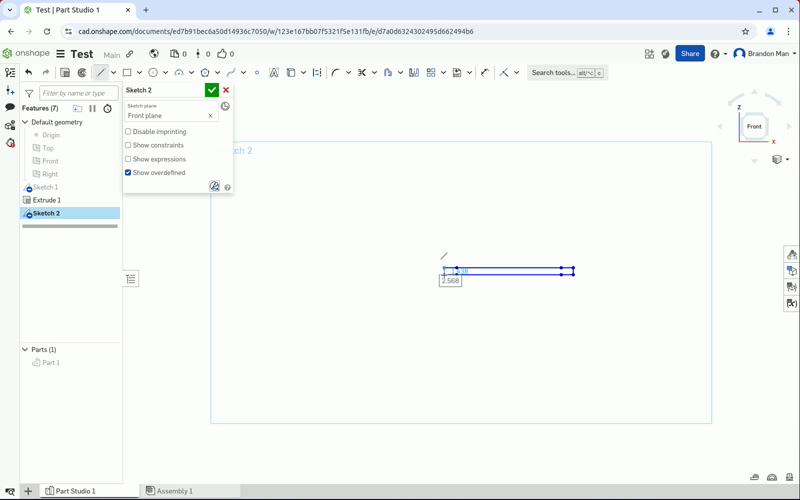
scroll(6)
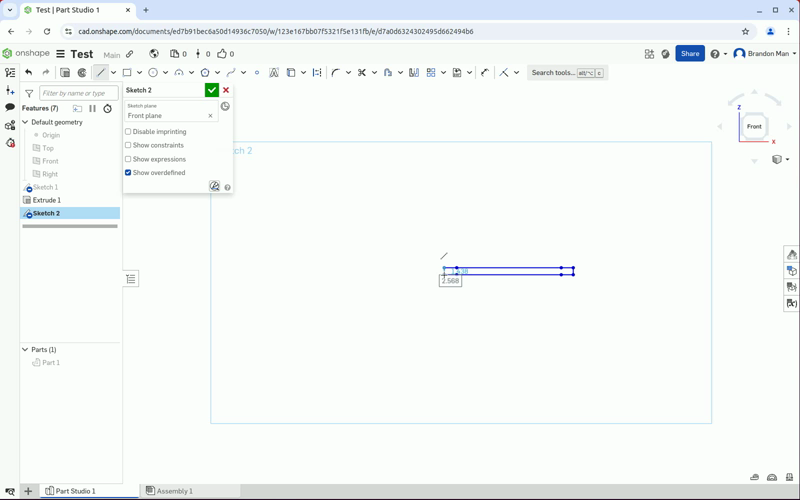
scroll(6)
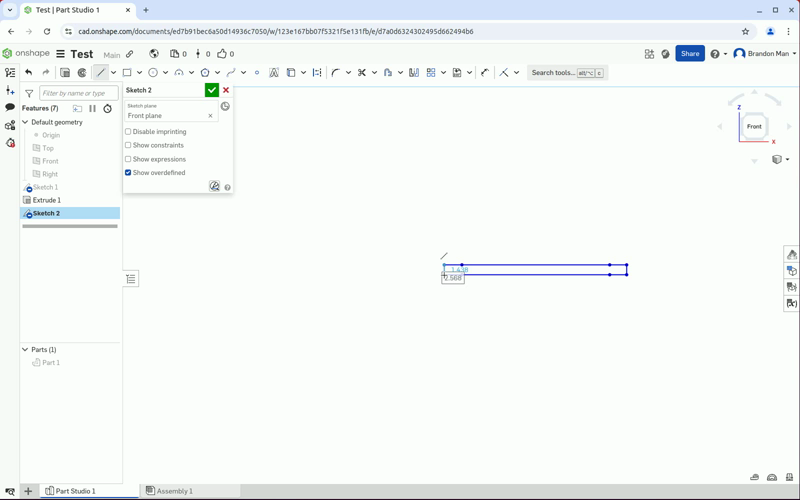
scroll(6)
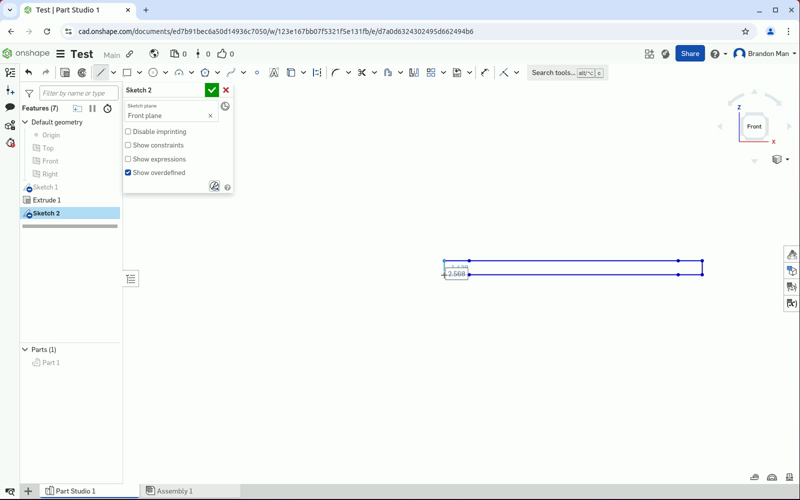
scroll(6)
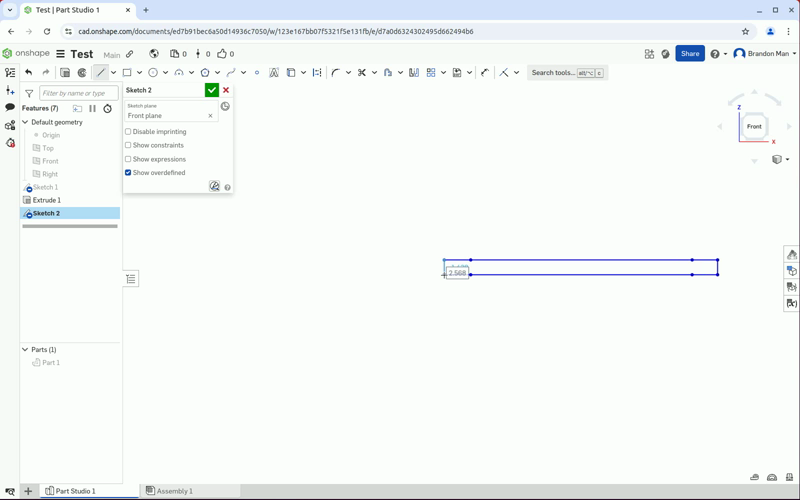
scroll(6)
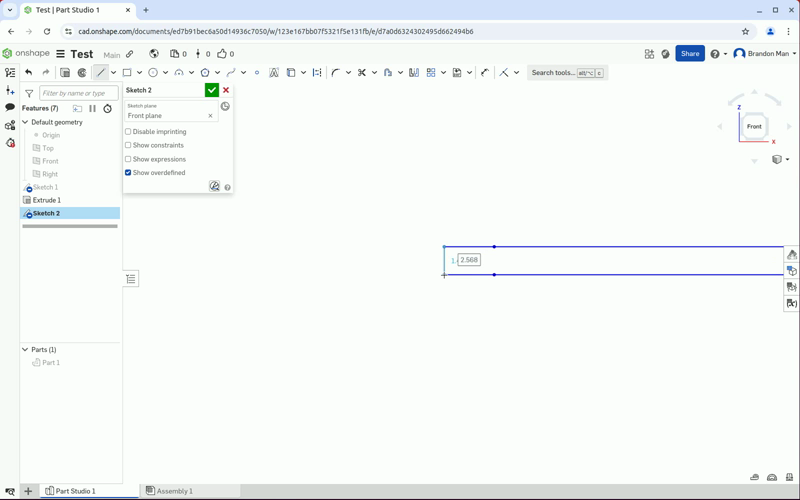
scroll(6)
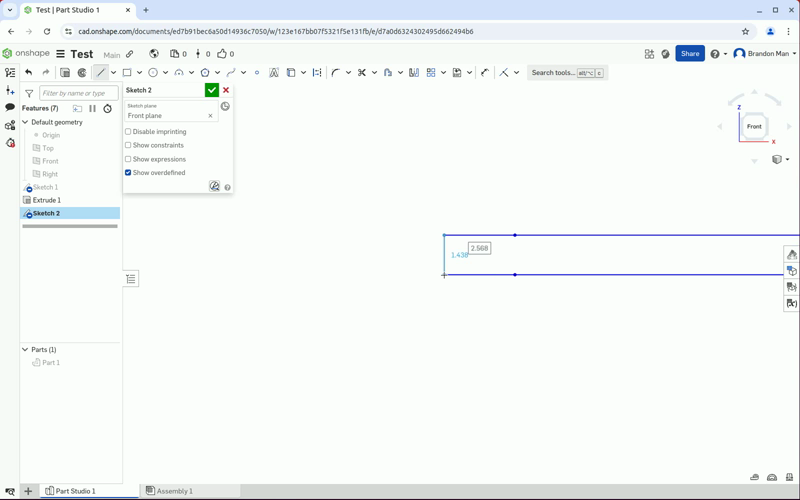
scroll(6)
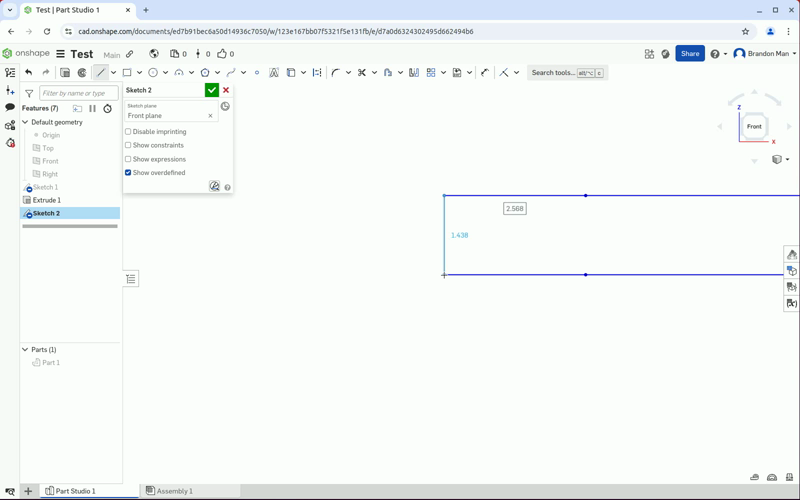
key_up(shift)
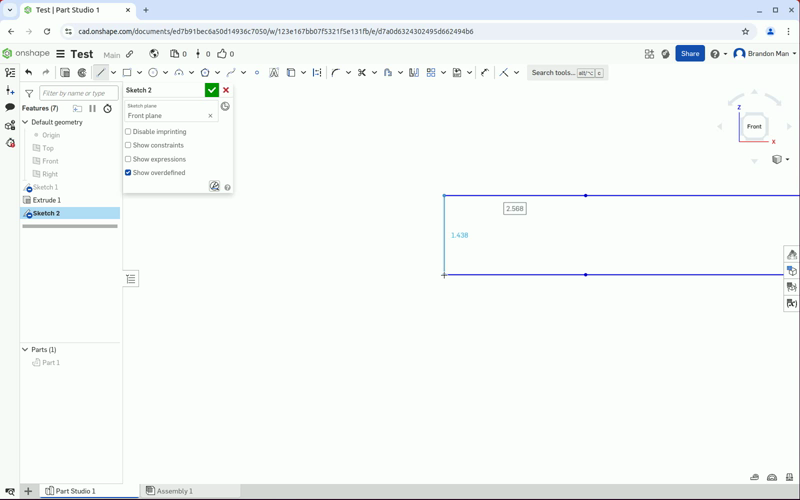
click(444, 274)
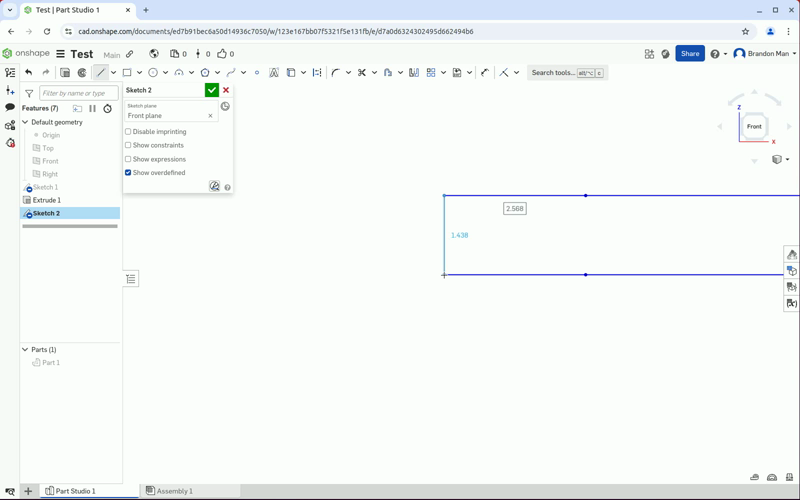
scroll(-6)
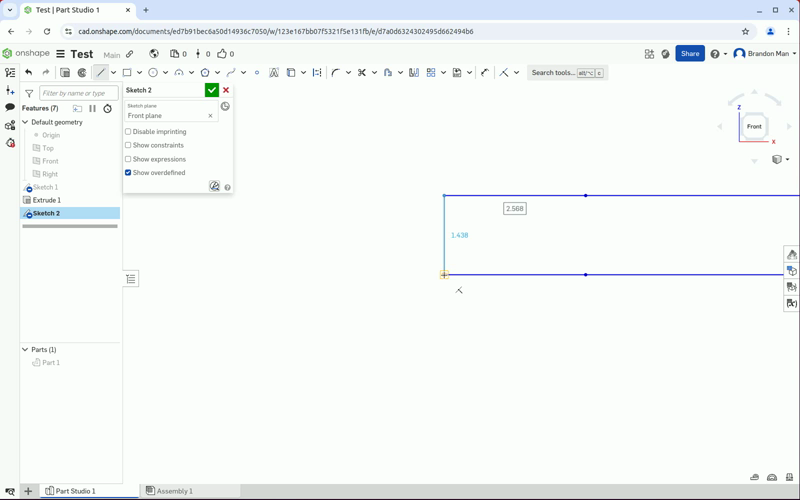
scroll(-6)
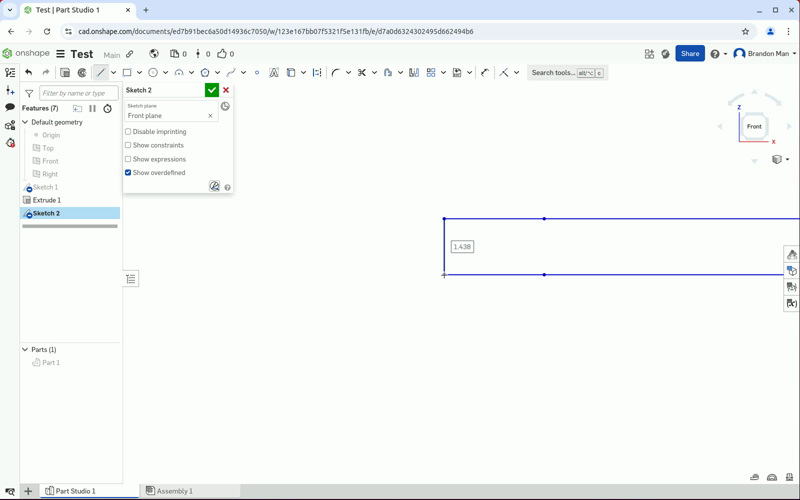
scroll(-6)
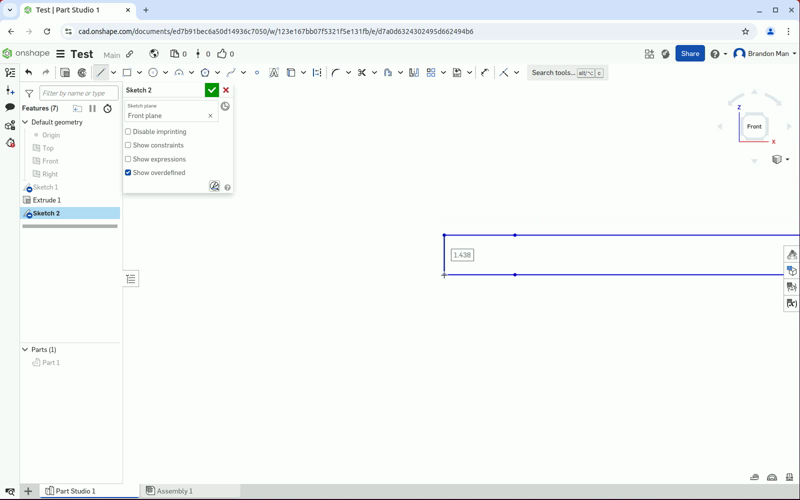
scroll(-6)
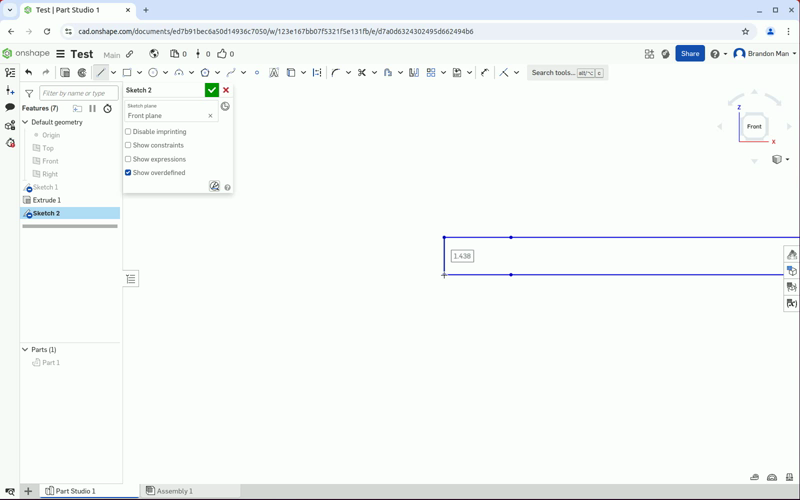
scroll(-6)
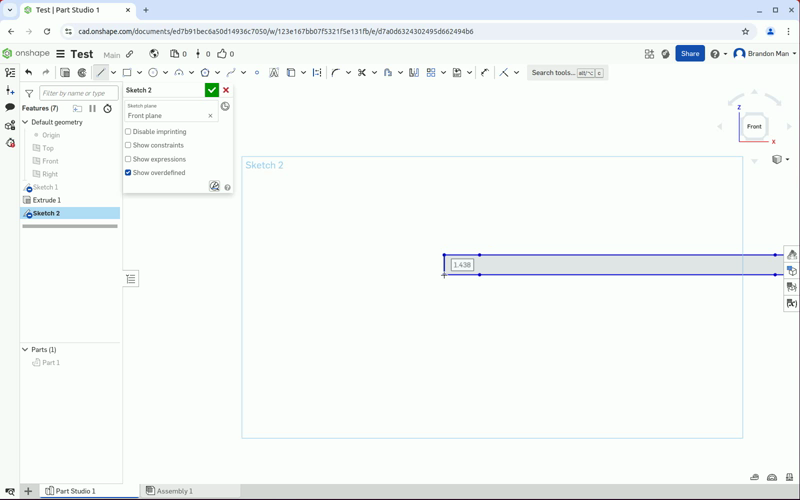
scroll(-6)
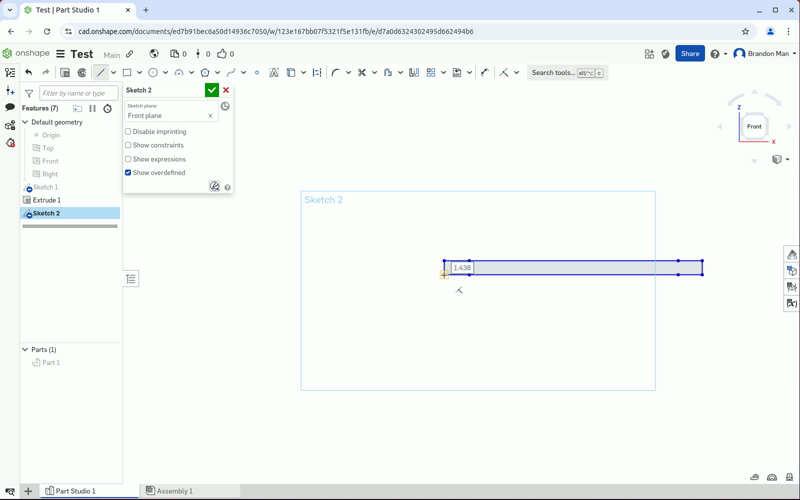
scroll(-6)
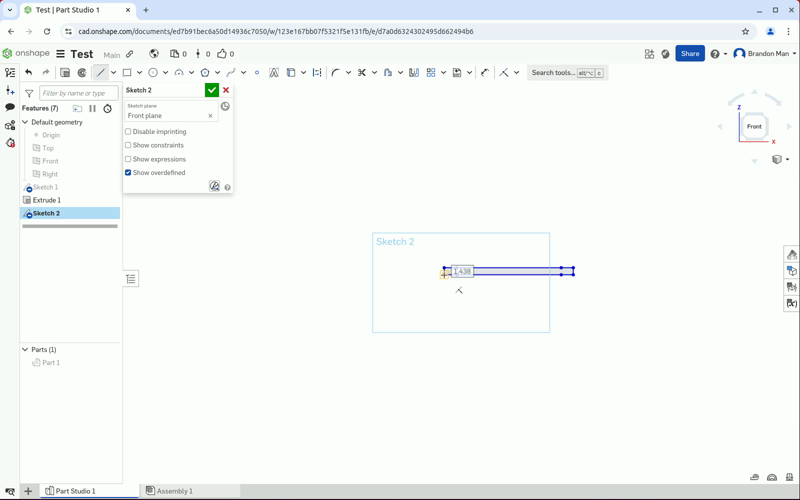
key(esc)
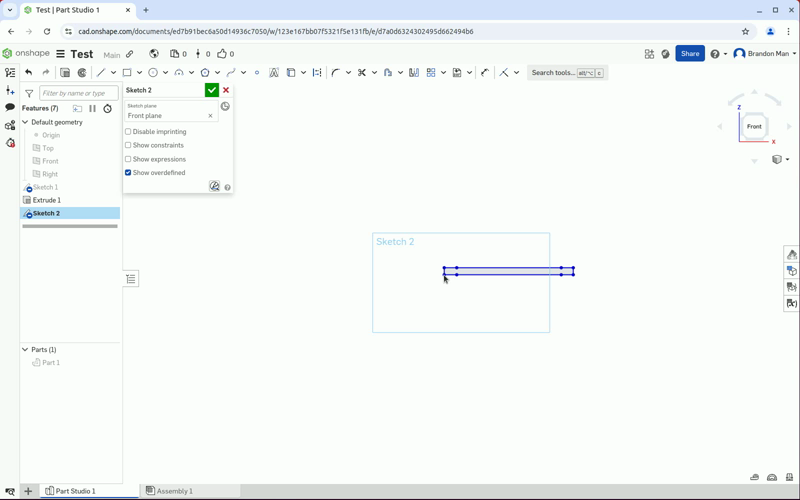
mouse_move(453, 273)
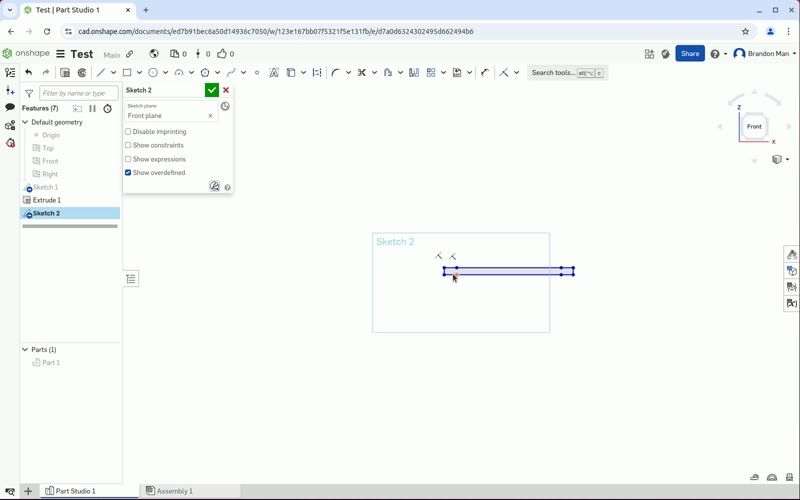
scroll(6)
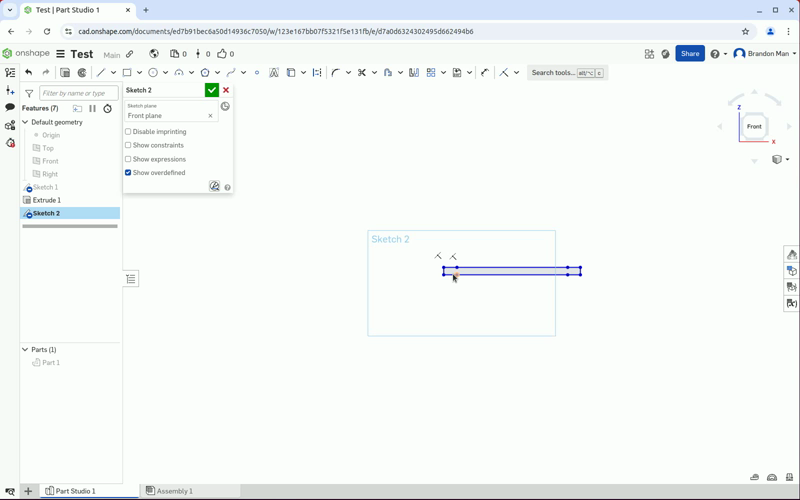
scroll(6)
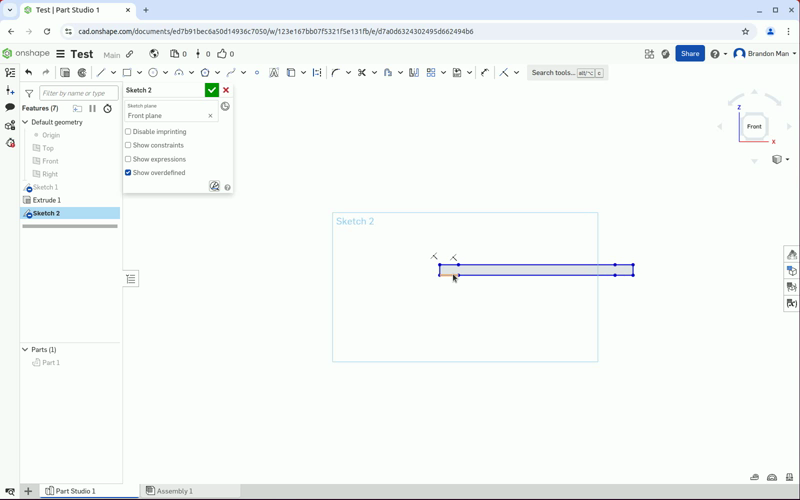
scroll(6)
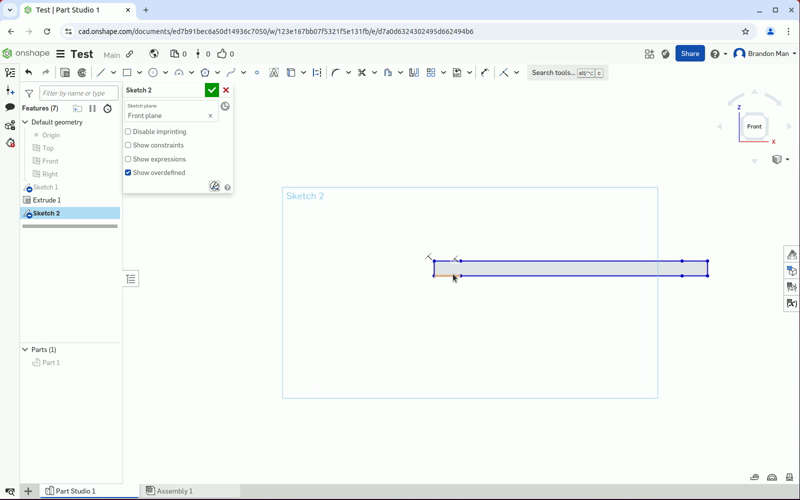
scroll(6)
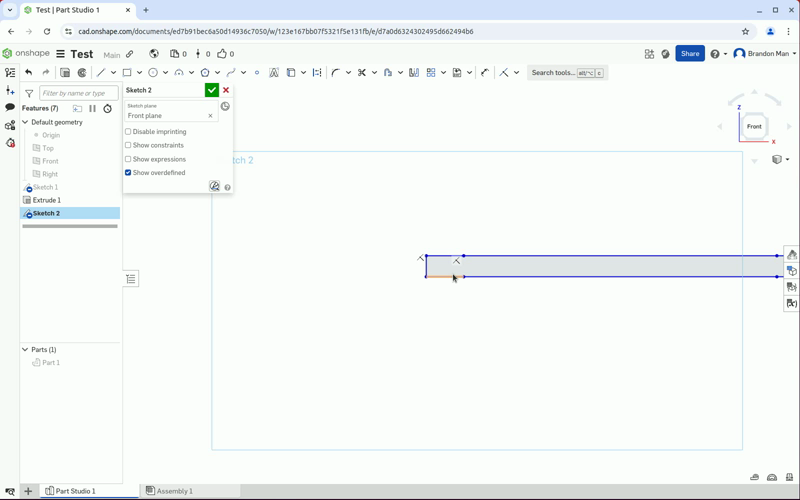
scroll(6)
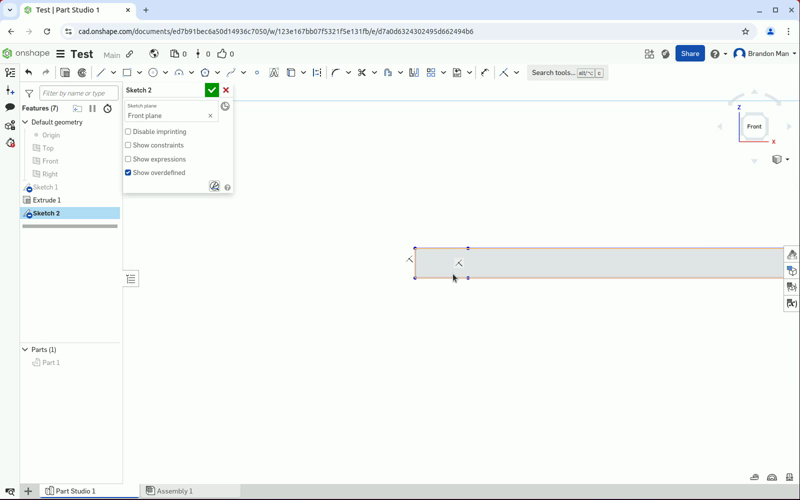
scroll(6)
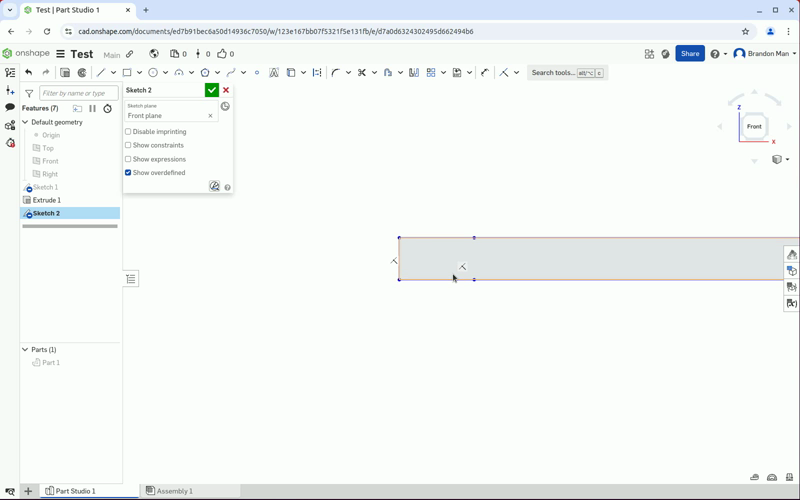
scroll(6)
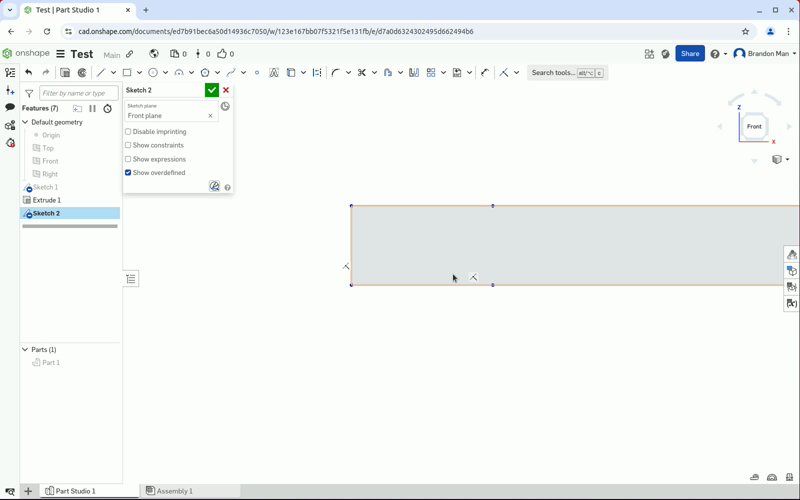
click(453, 273)
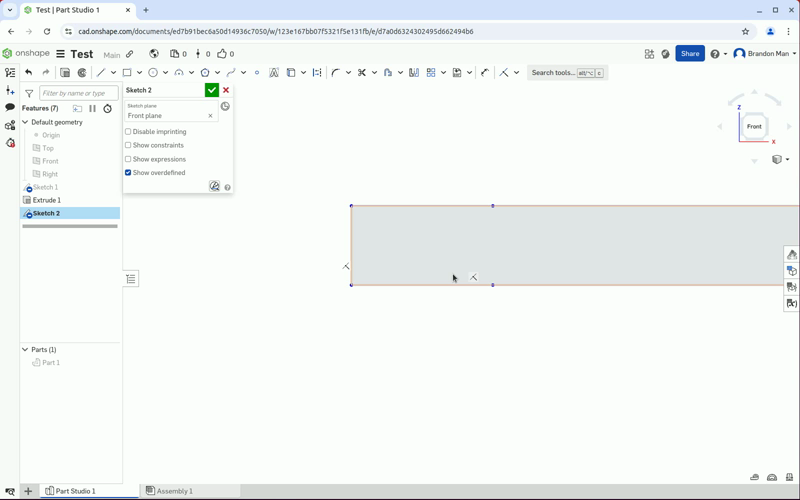
scroll(-6)
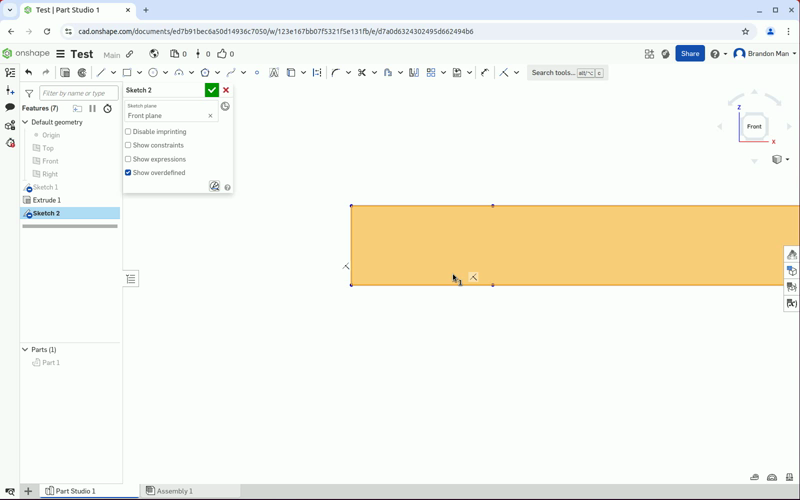
scroll(-6)
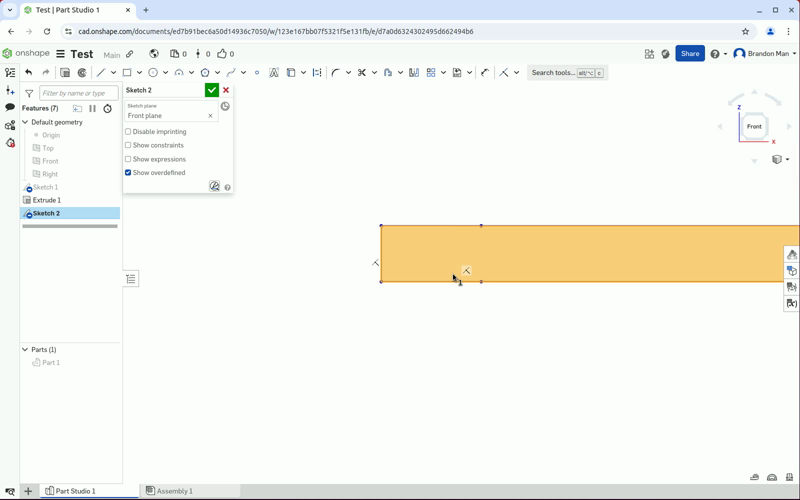
scroll(-6)
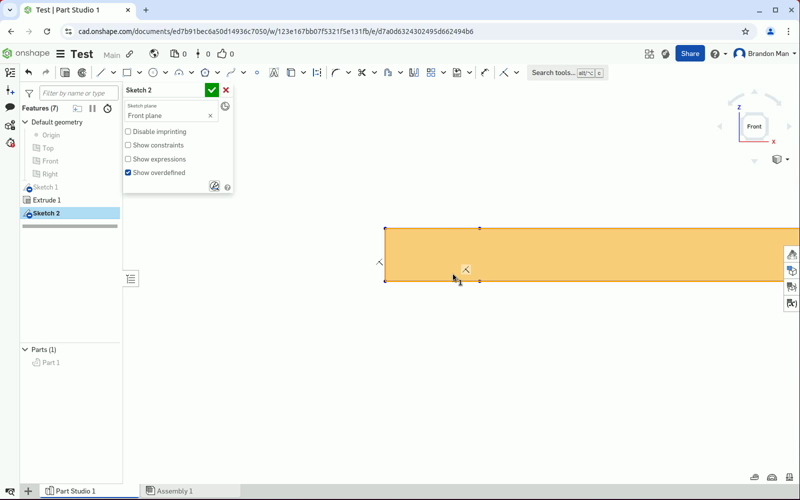
scroll(-6)
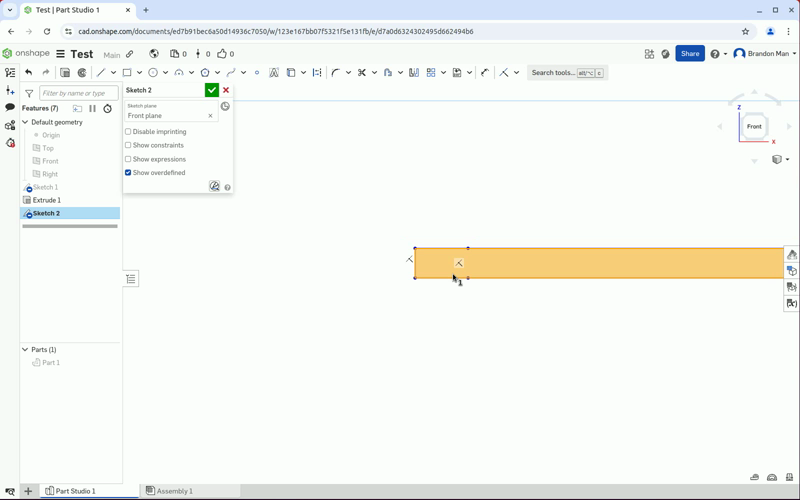
scroll(-6)
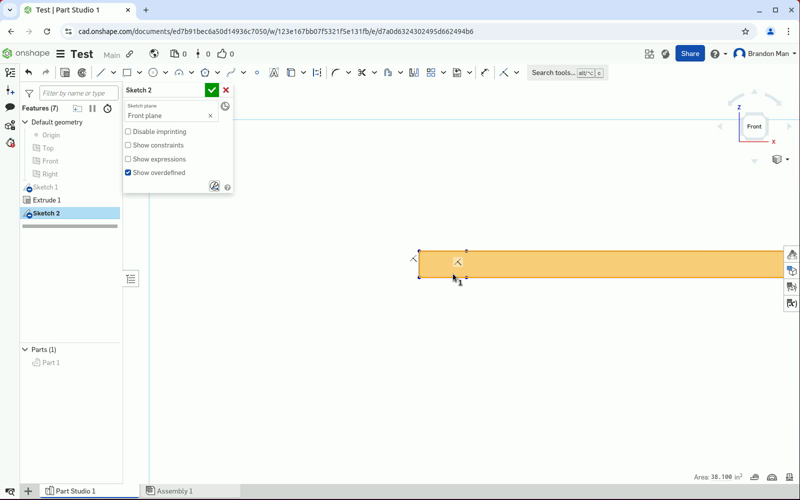
scroll(-6)
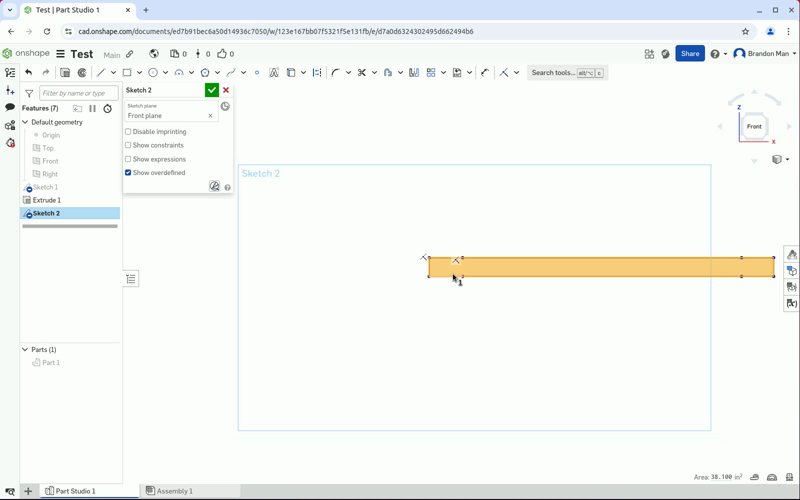
scroll(-6)
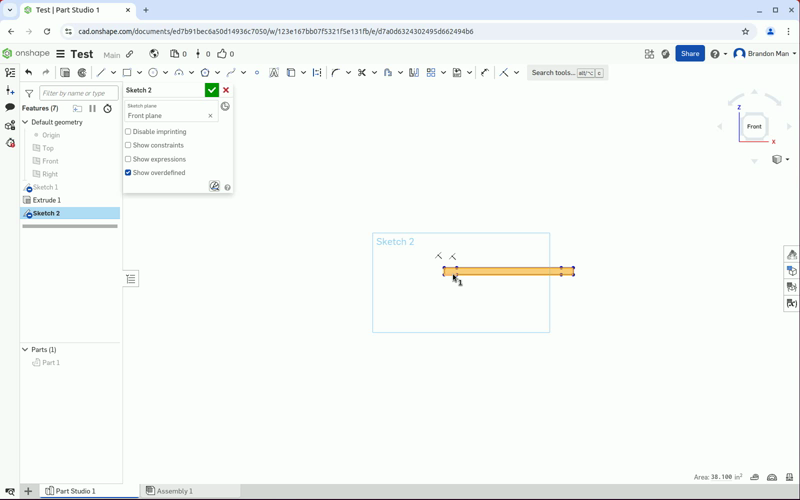
mouse_move(73, 352)
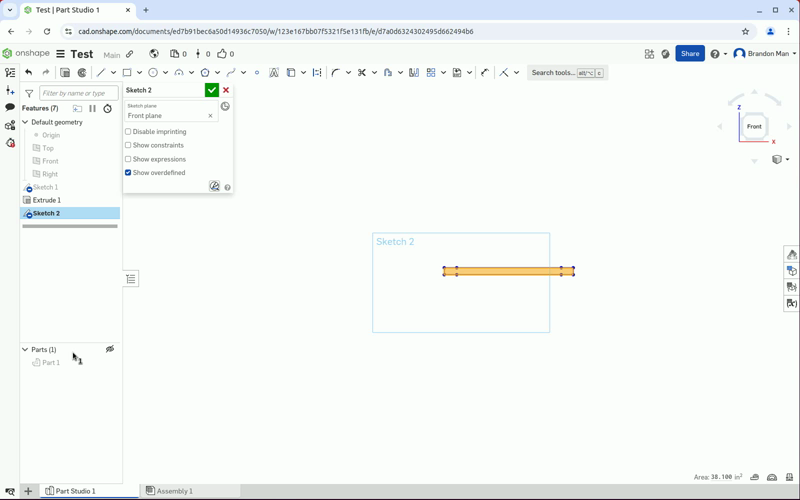
key(shift+y)
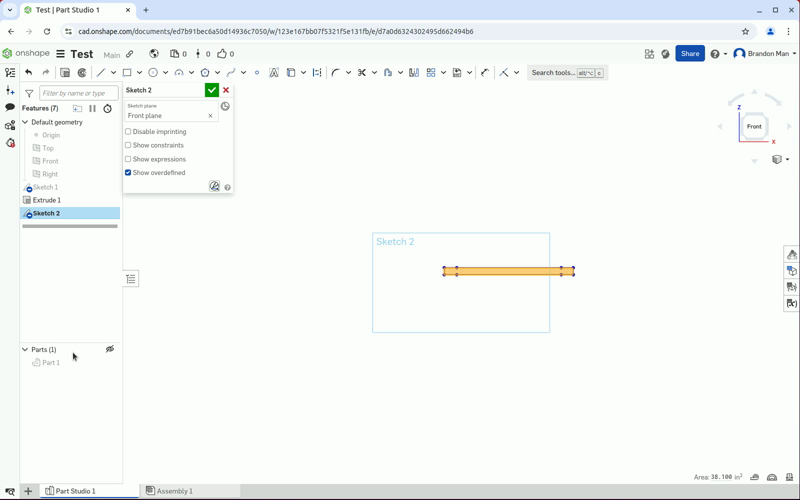
key(shift+e)
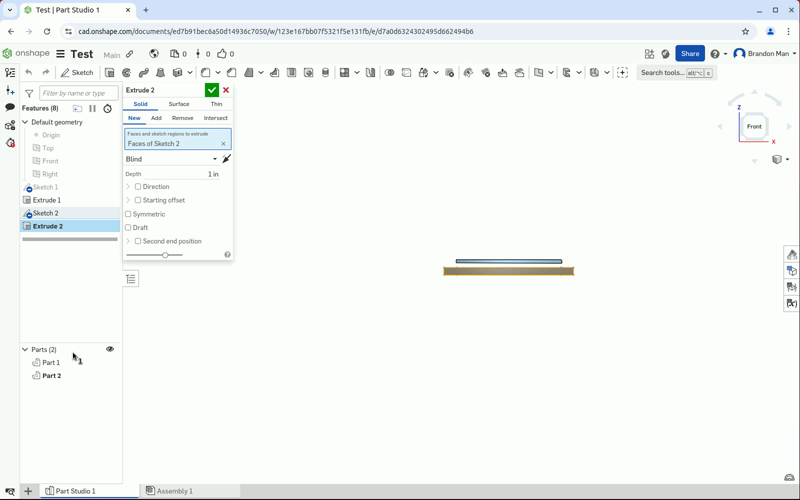
mouse_move(143, 106)
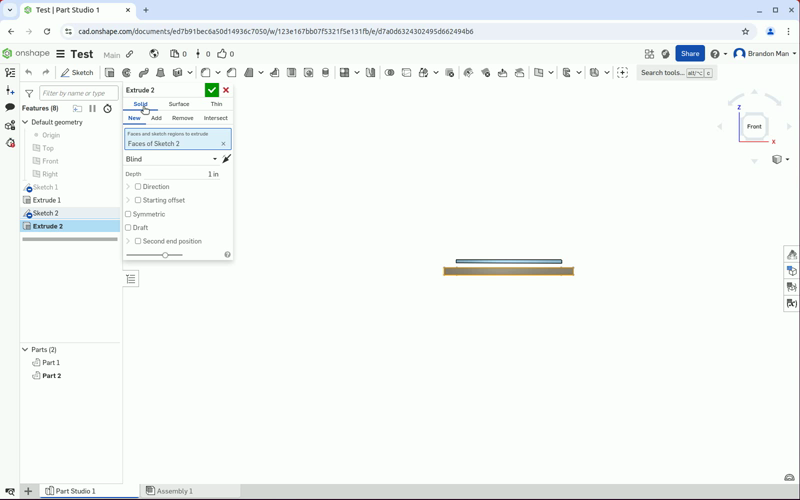
click(143, 106)
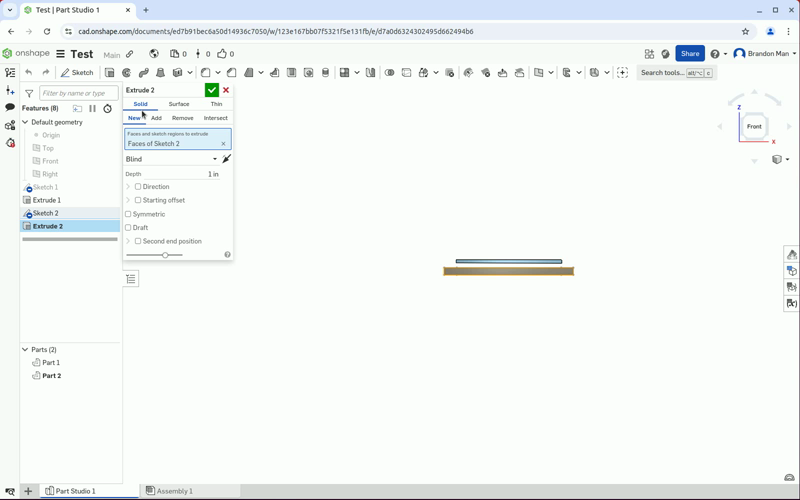
mouse_move(137, 120)
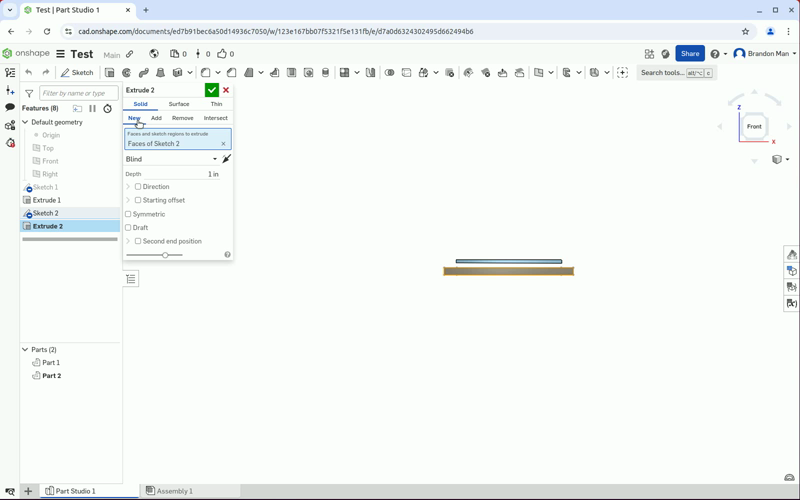
click(137, 120)
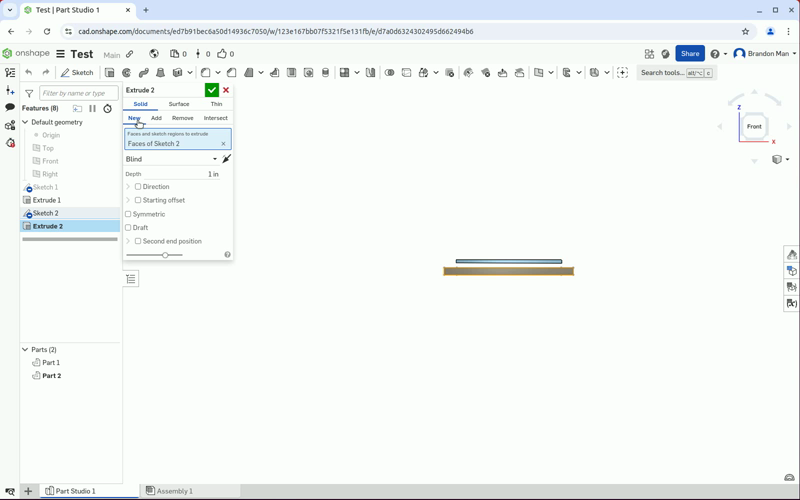
key(tab, 4)
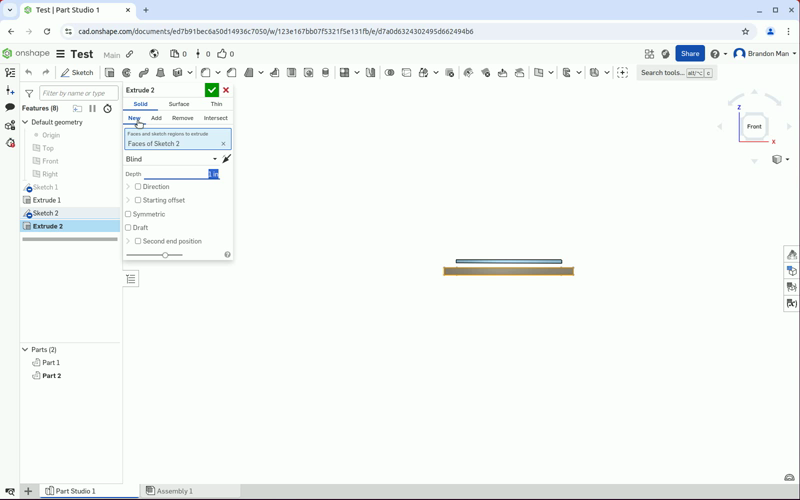
text(-0.241)
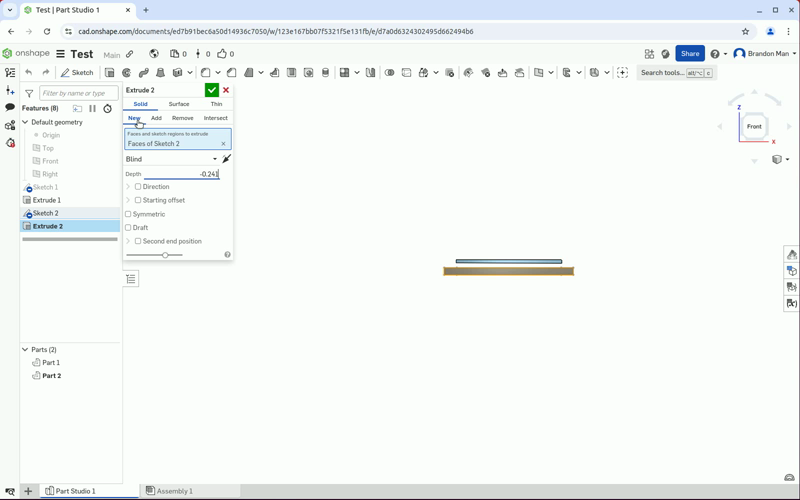
key(enter)
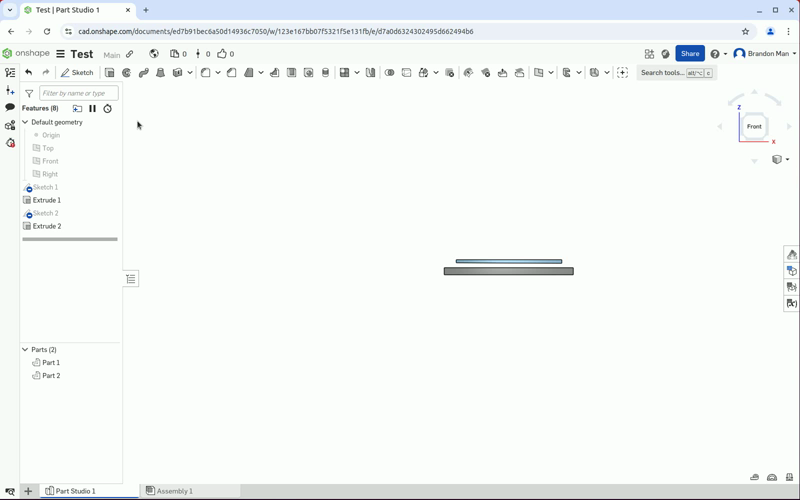
key(shift+h)
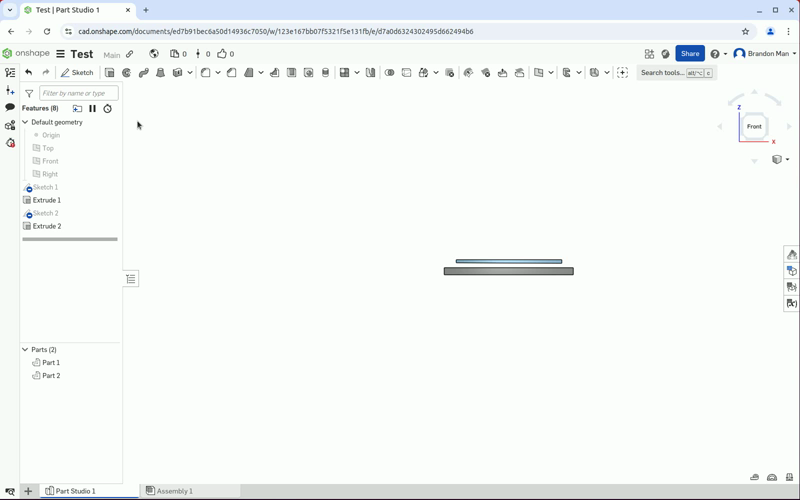
key(shift+h)
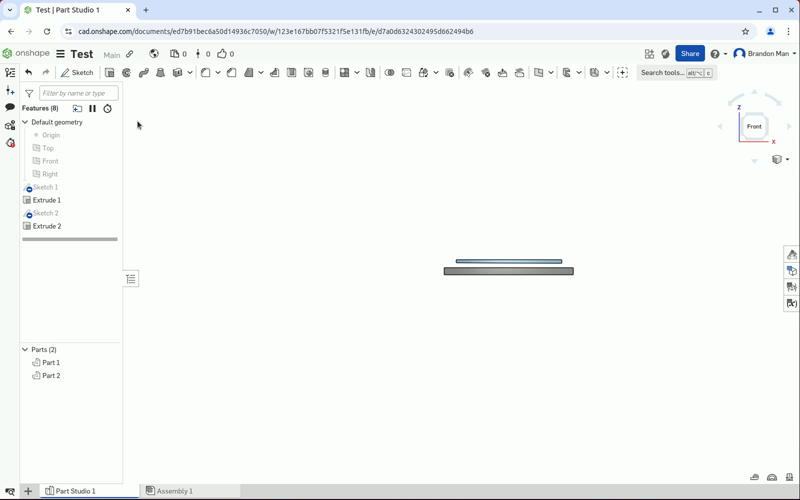
mouse_move(73, 189)
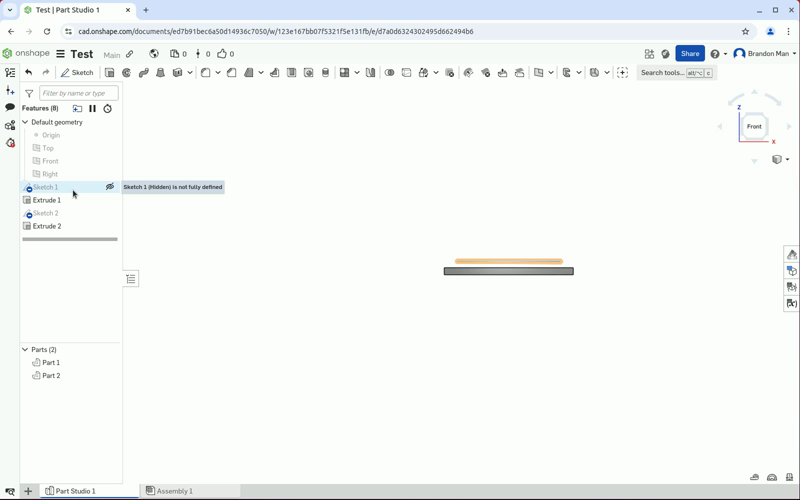
click(73, 189)
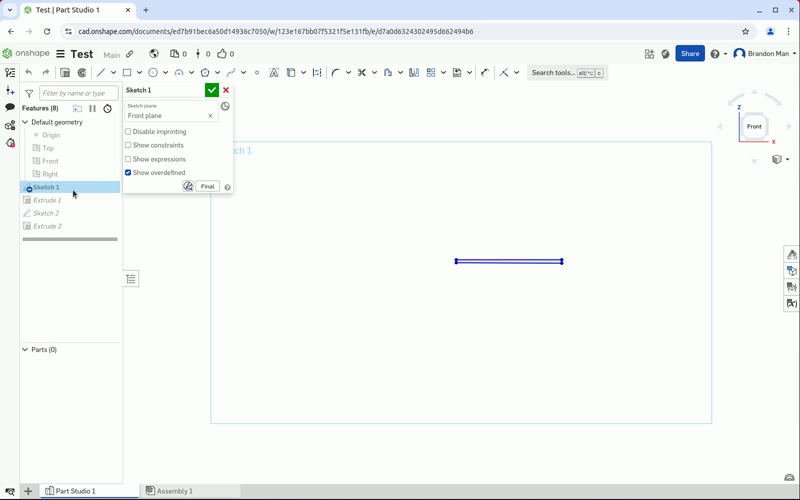
mouse_move(229, 92)
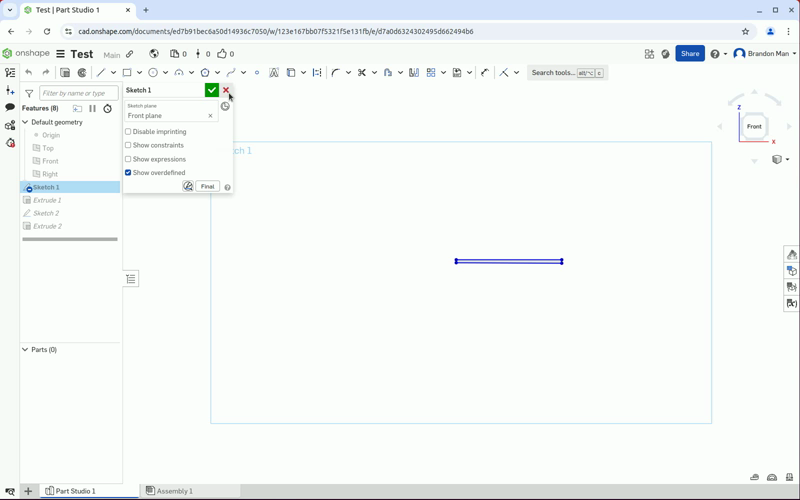
click(229, 92)
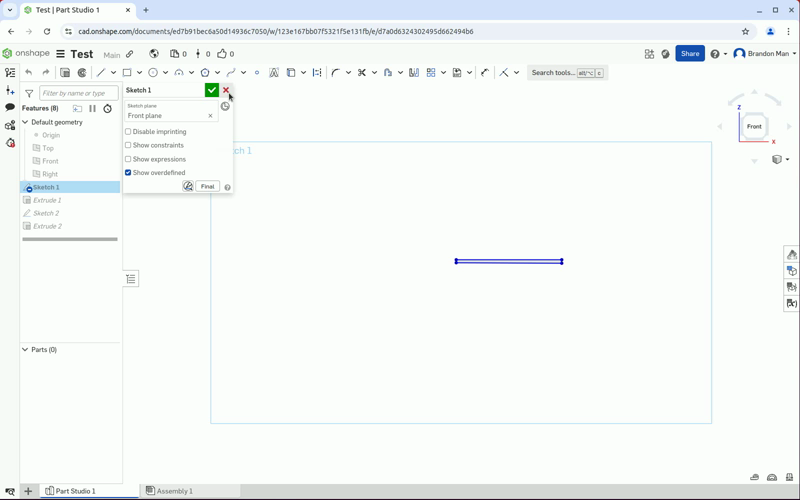
key(shift+s)
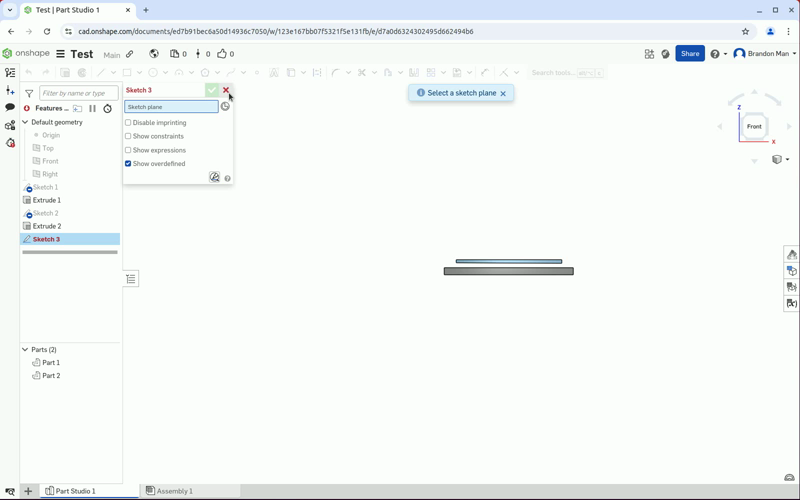
mouse_move(73, 163)
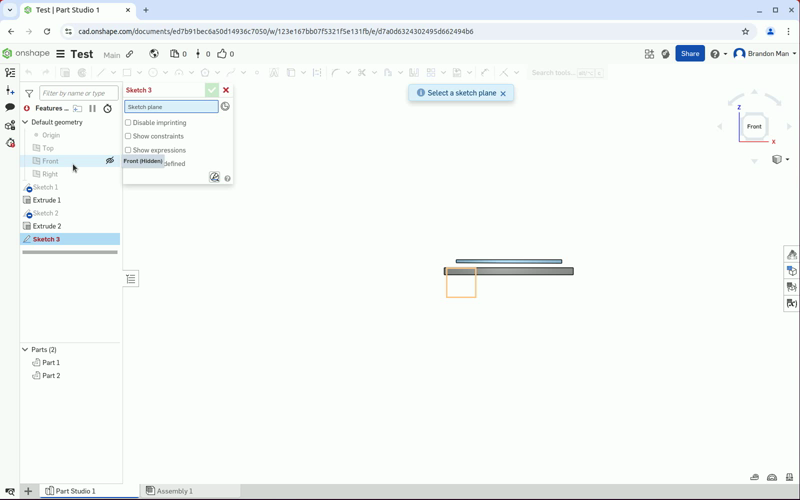
click(73, 163)
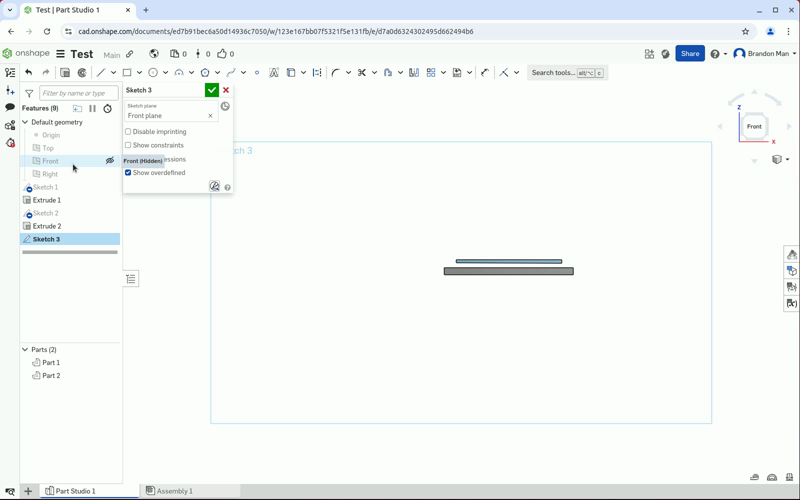
mouse_move(73, 352)
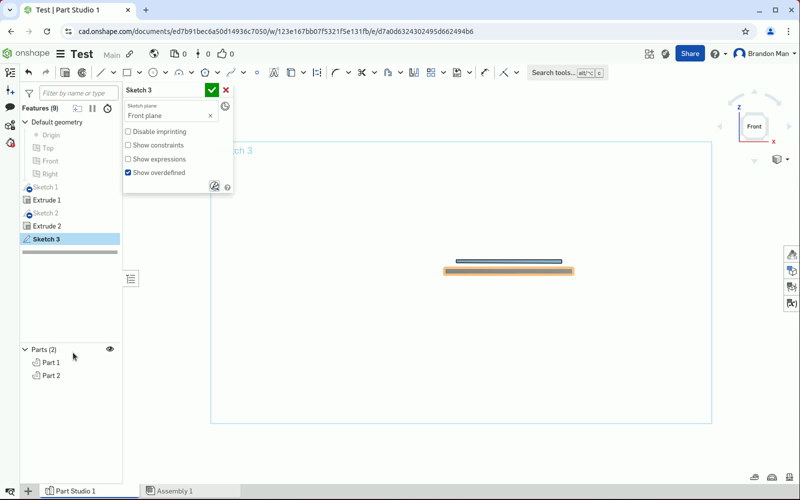
key(y)
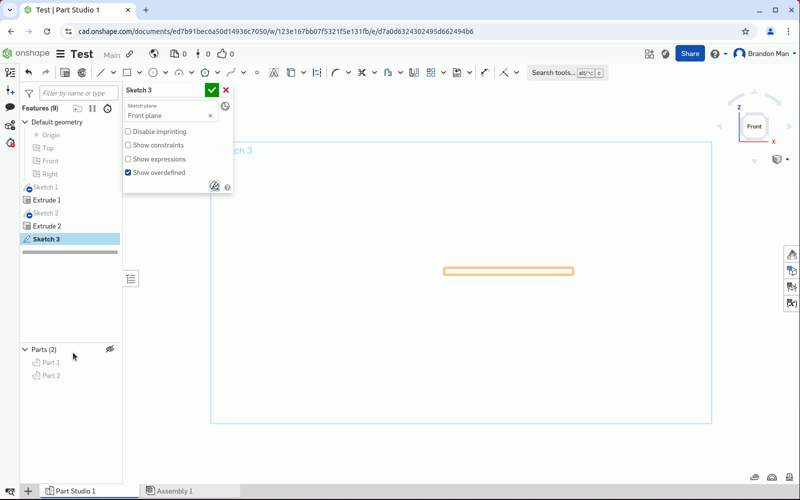
key(l)
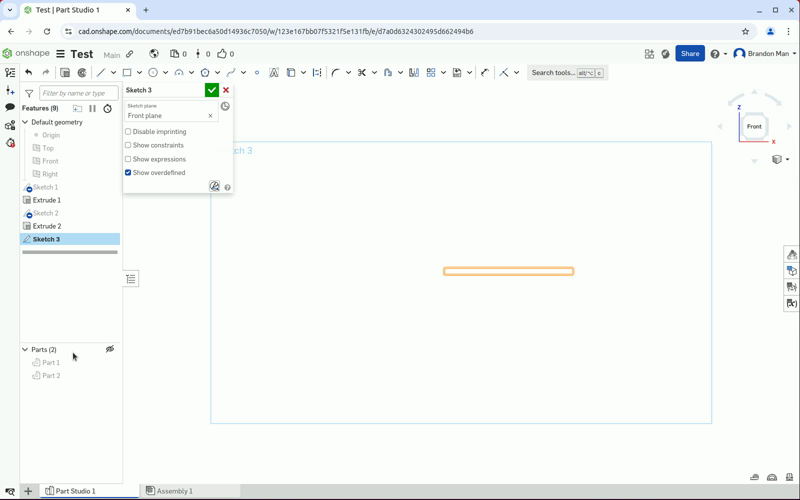
key_down(shift)
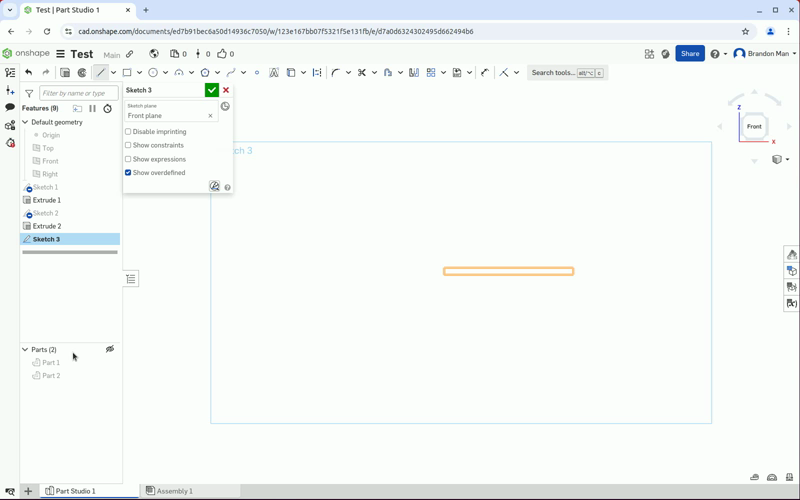
mouse_move(456, 282)
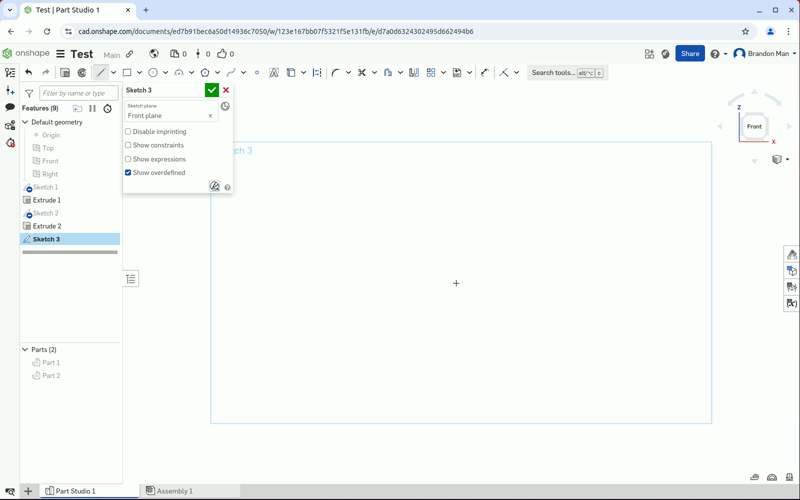
click(456, 282)
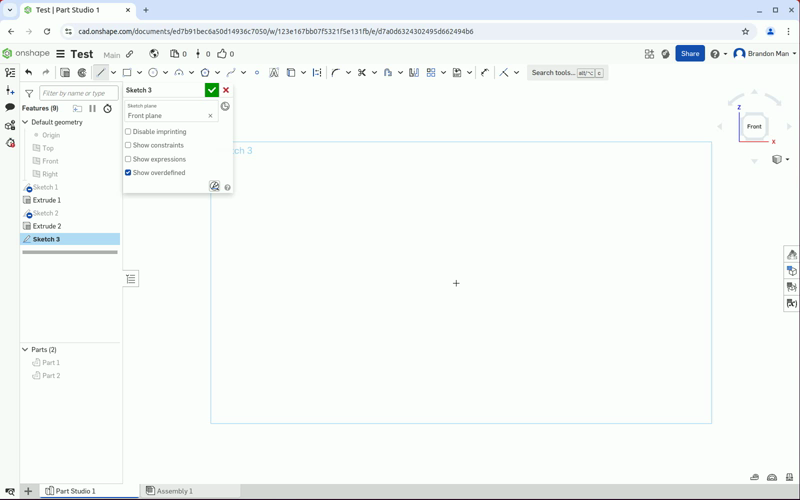
key_up(shift)
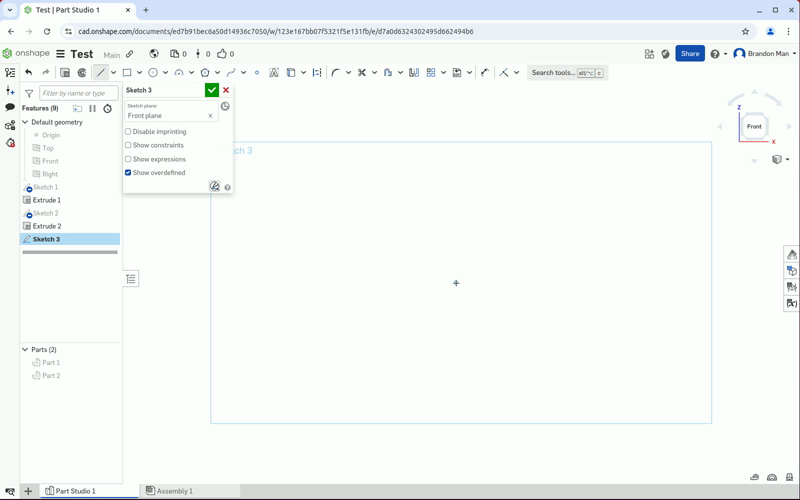
key_down(shift)
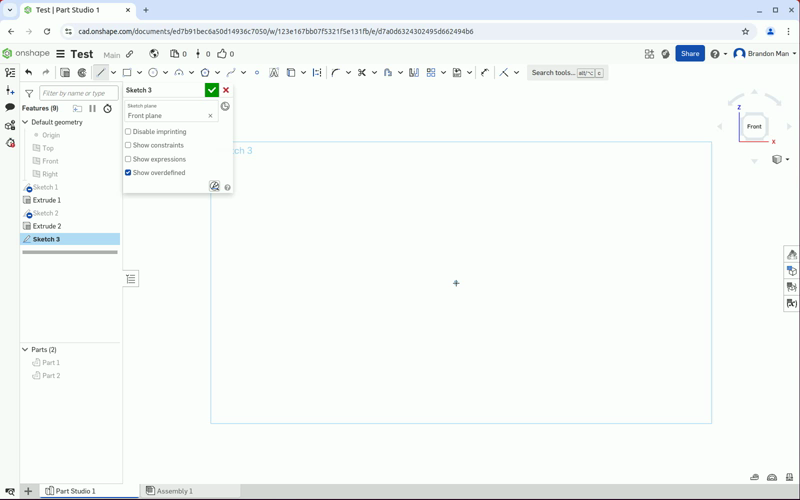
mouse_move(561, 282)
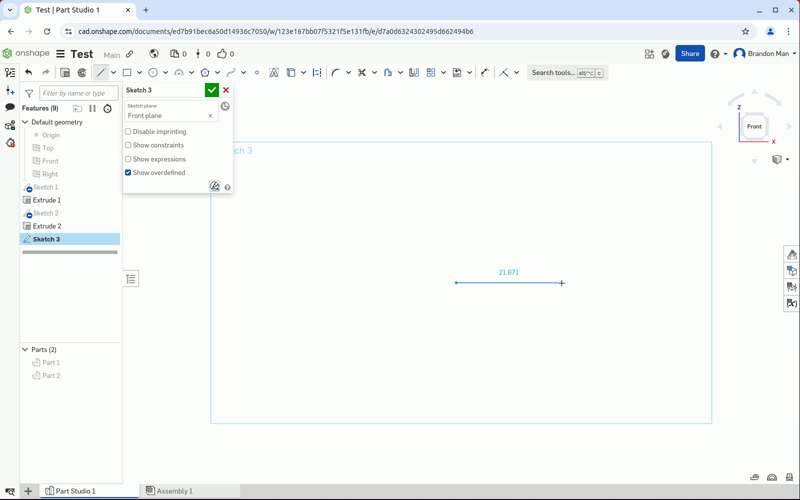
click(561, 282)
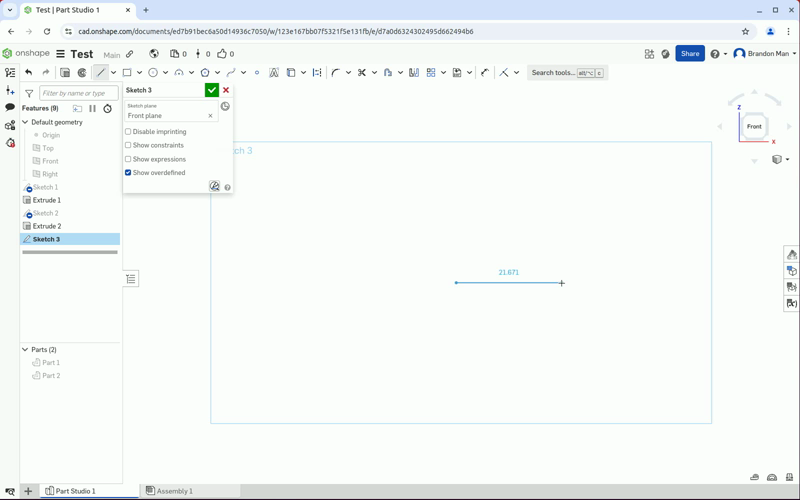
key_up(shift)
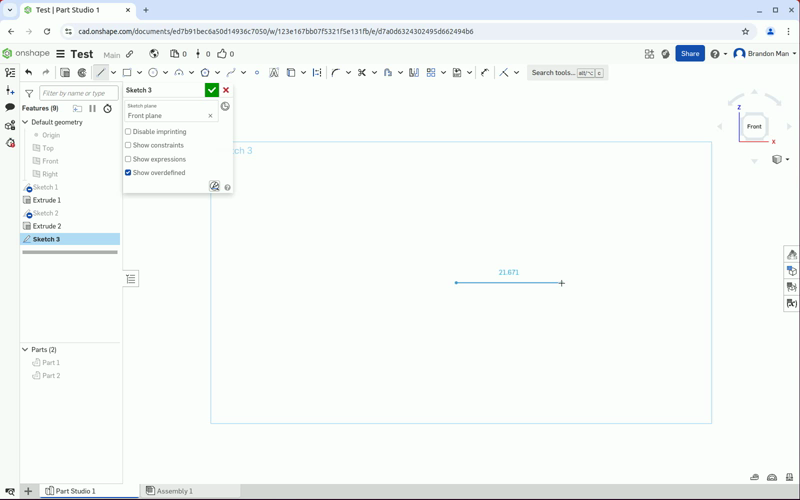
key_down(shift)
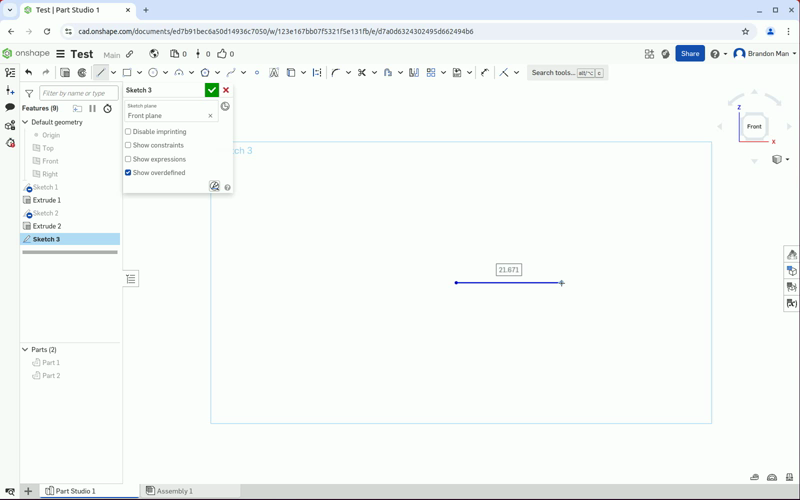
mouse_move(589, 282)
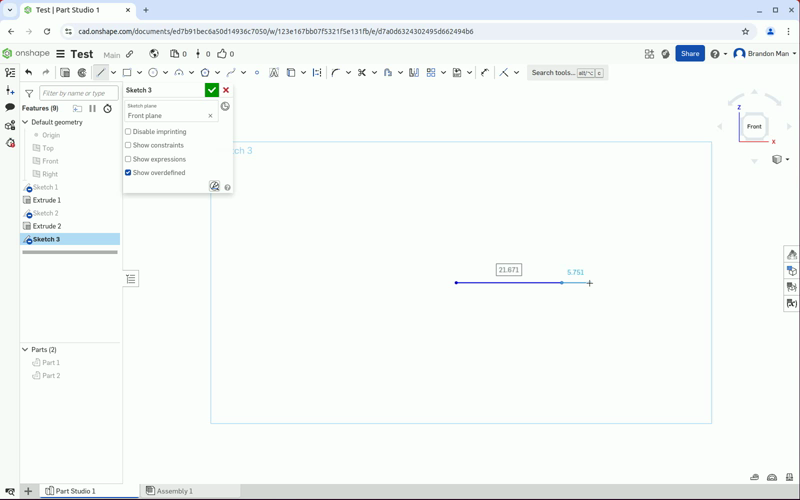
mouse_move(561, 279)
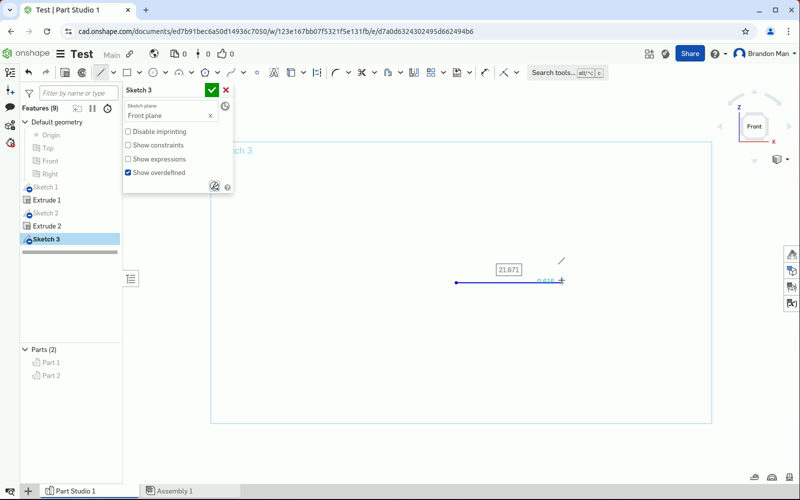
scroll(6)
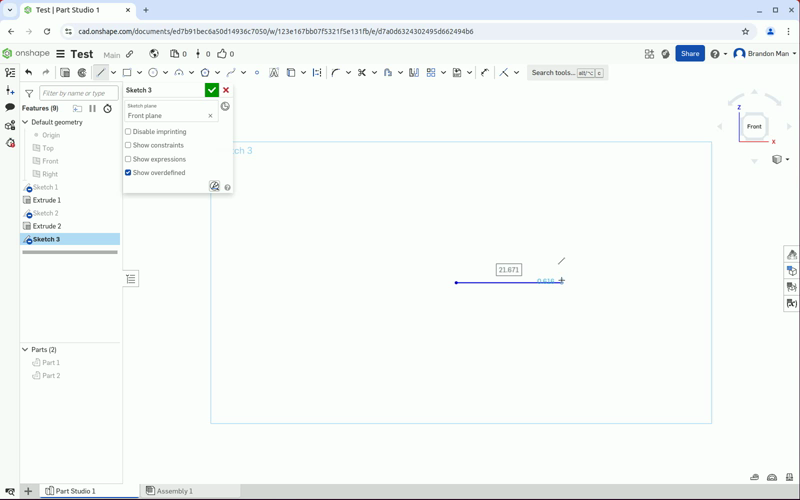
scroll(6)
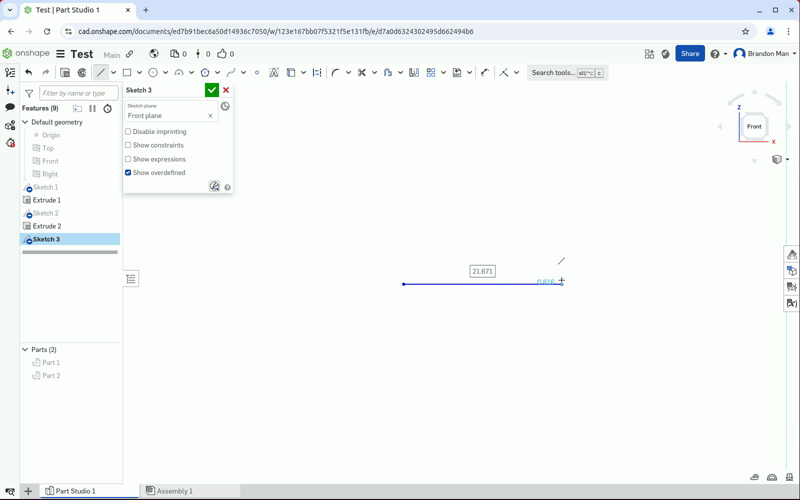
scroll(6)
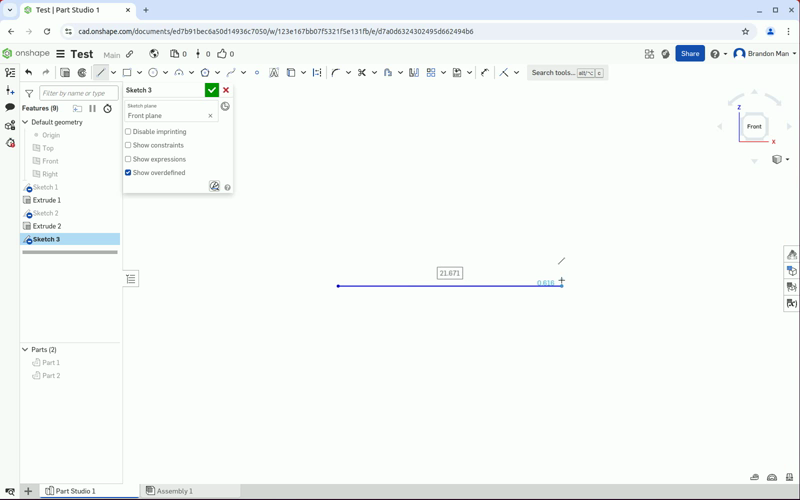
scroll(6)
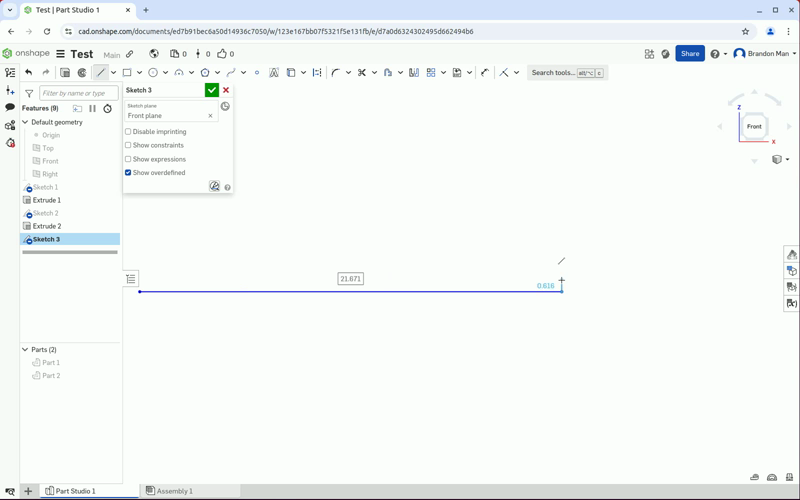
scroll(6)
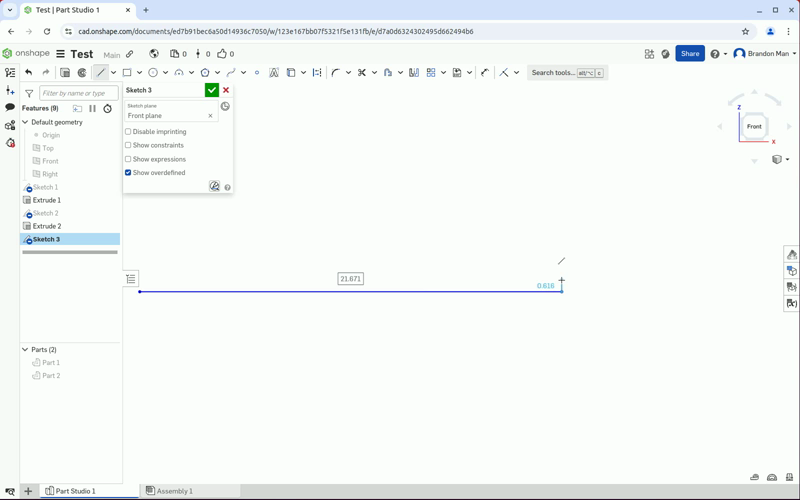
scroll(6)
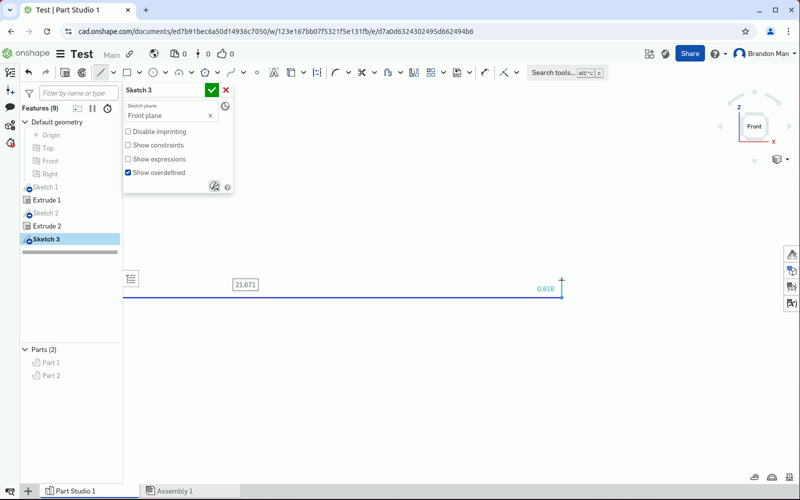
scroll(6)
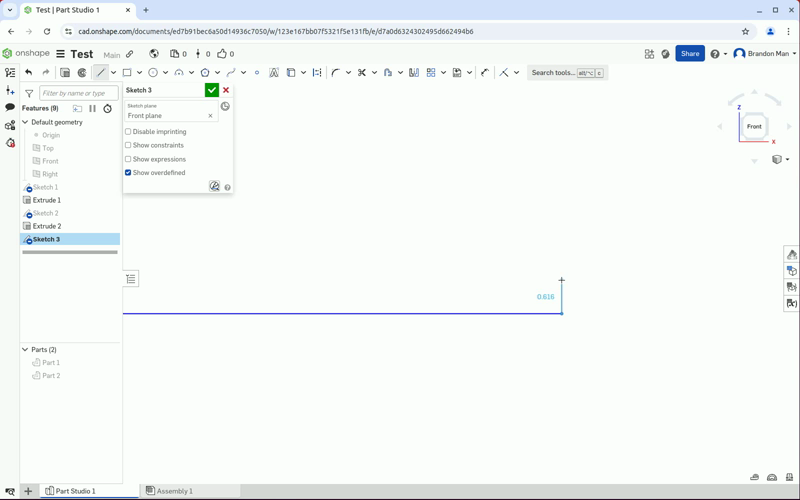
click(561, 279)
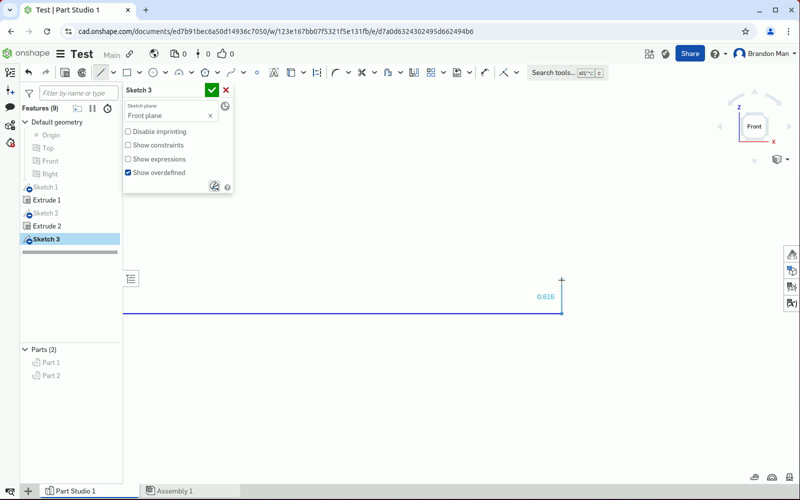
scroll(-6)
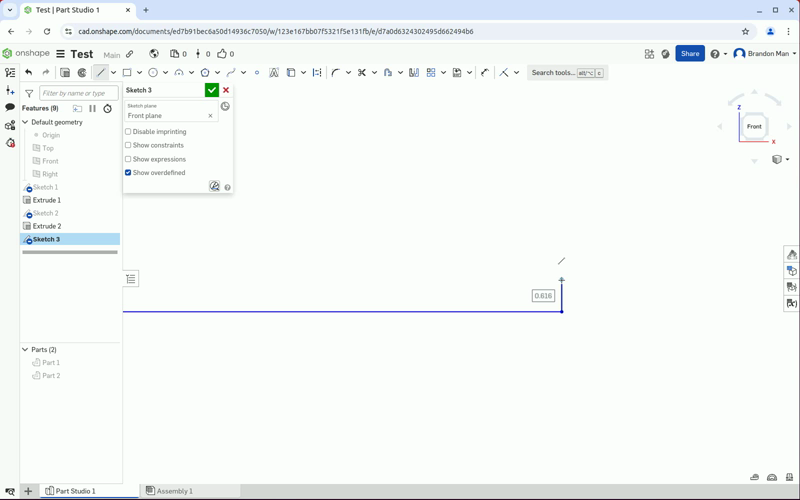
scroll(-6)
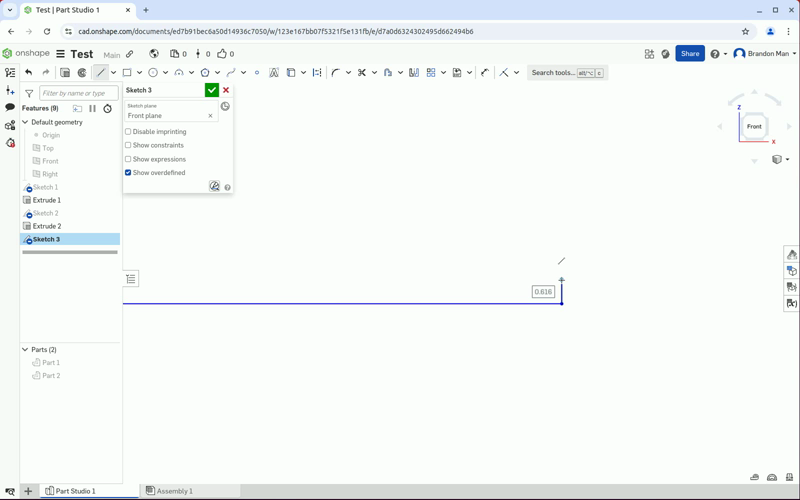
scroll(-6)
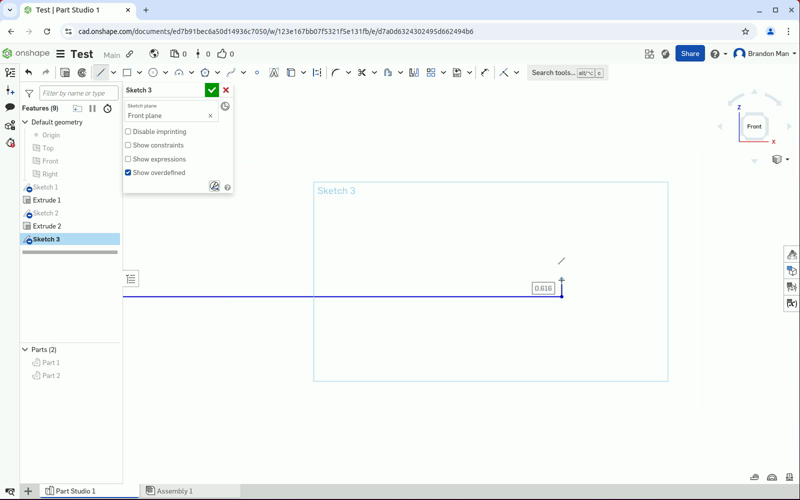
scroll(-6)
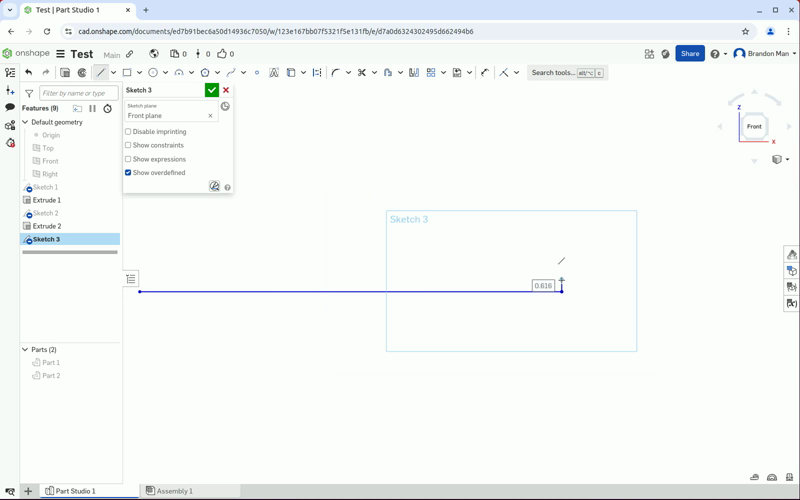
scroll(-6)
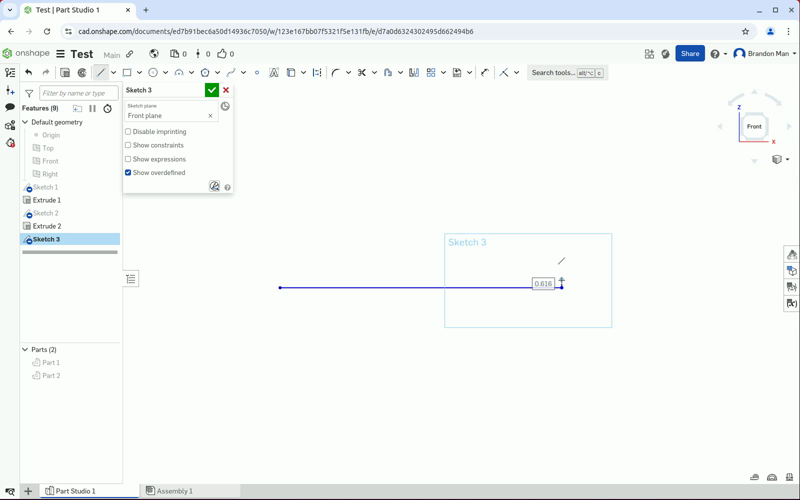
scroll(-6)
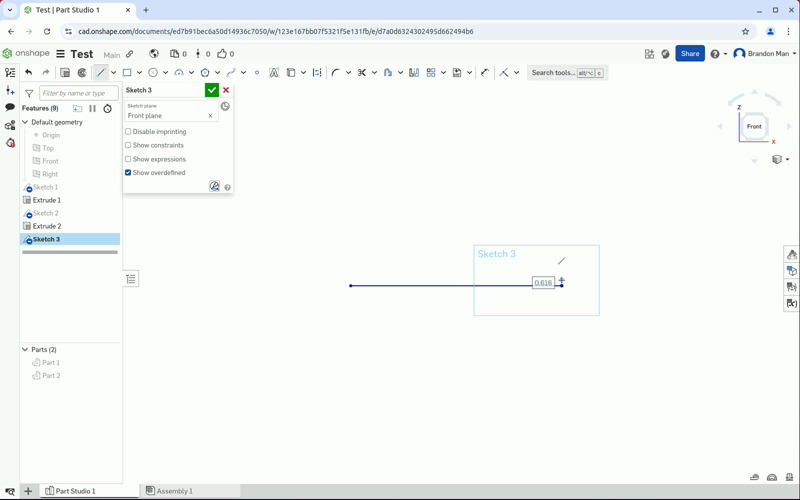
scroll(-6)
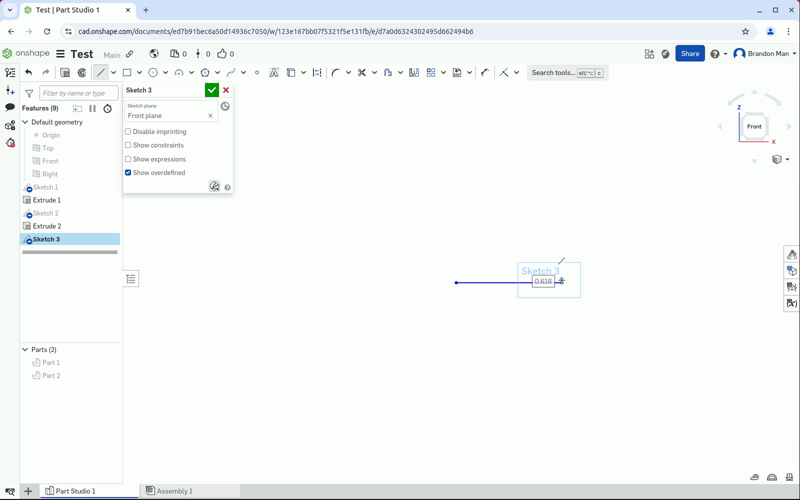
key_up(shift)
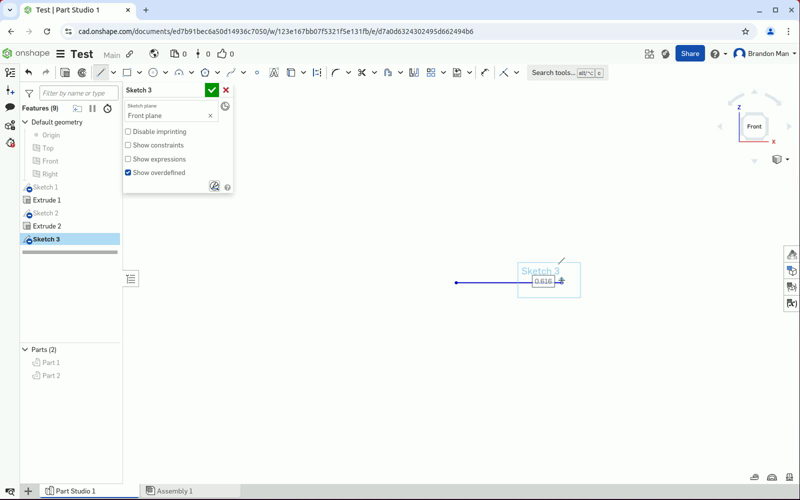
key_down(shift)
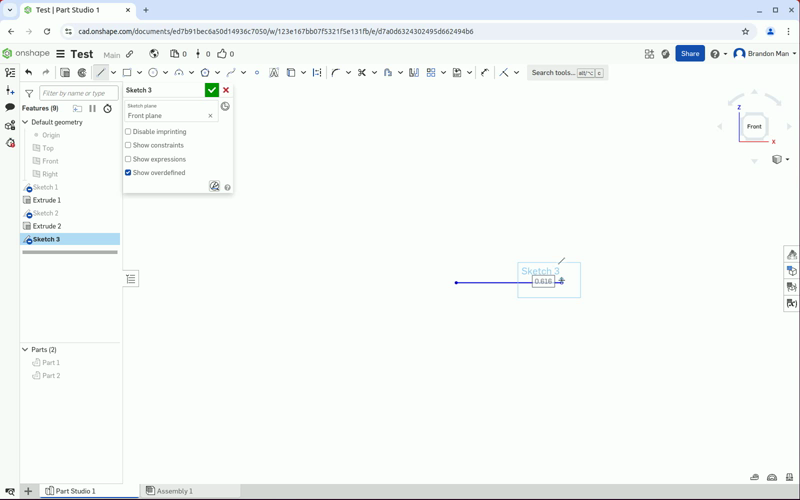
mouse_move(456, 279)
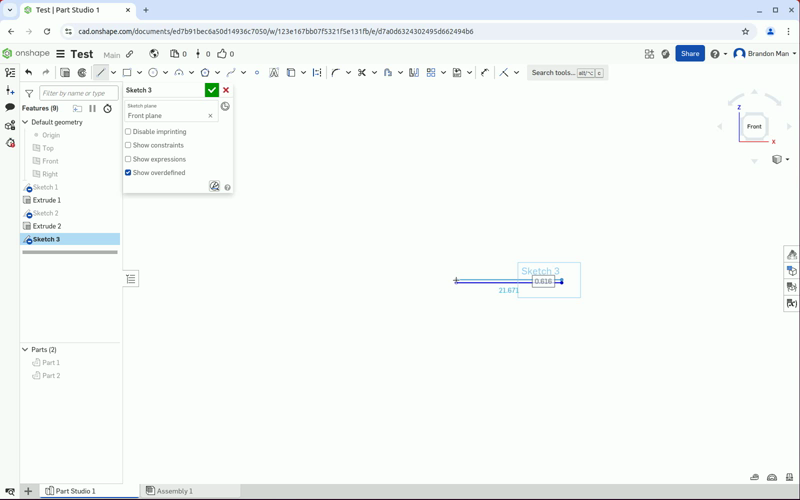
scroll(6)
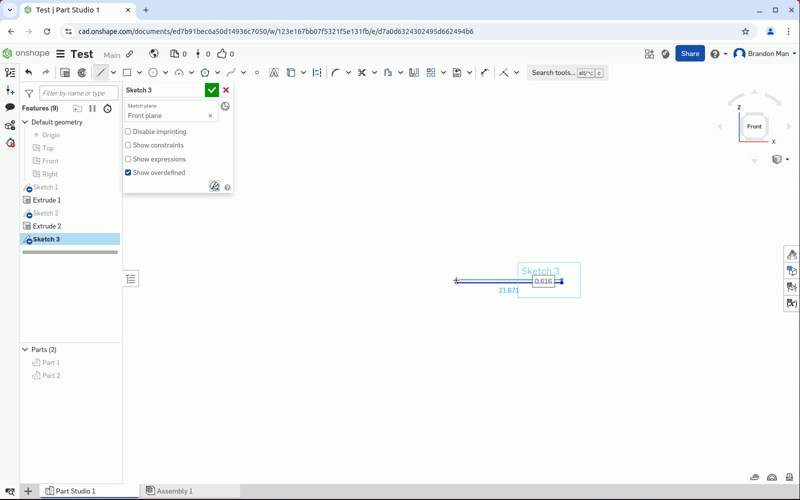
scroll(6)
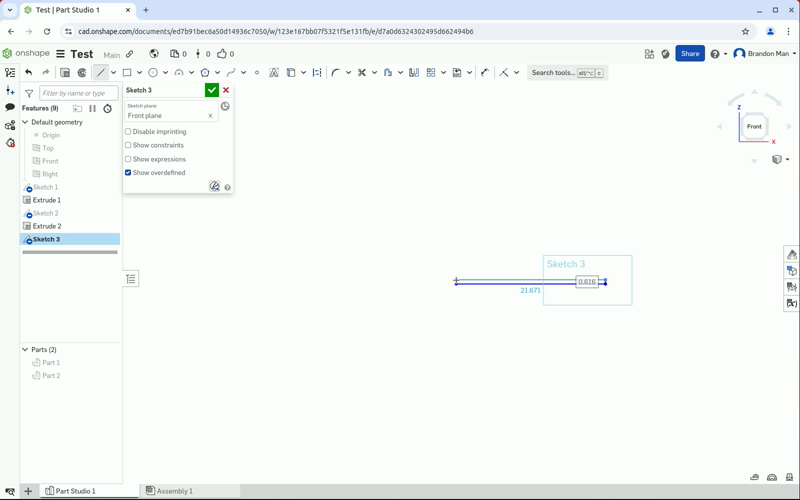
scroll(6)
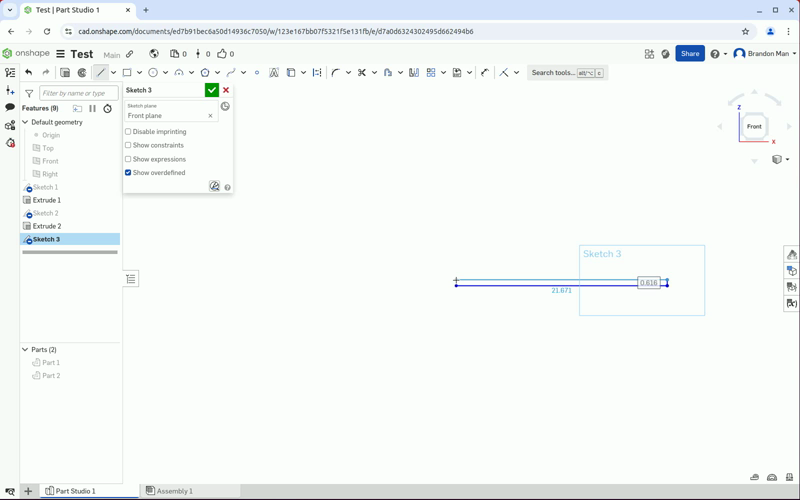
scroll(6)
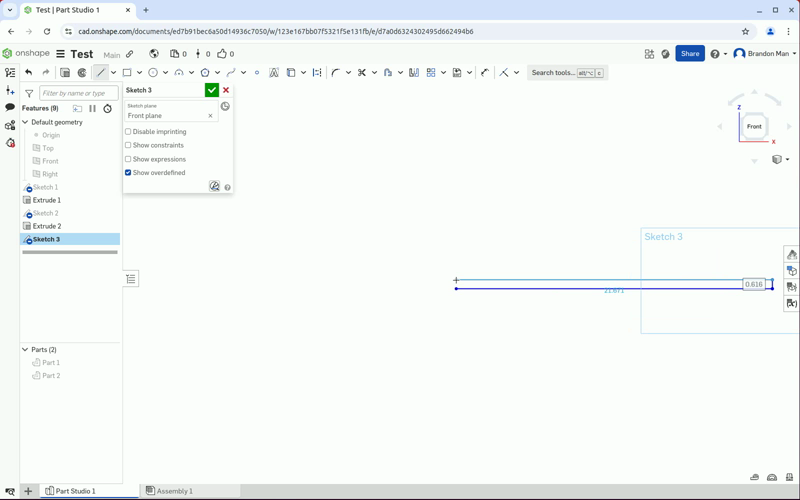
scroll(6)
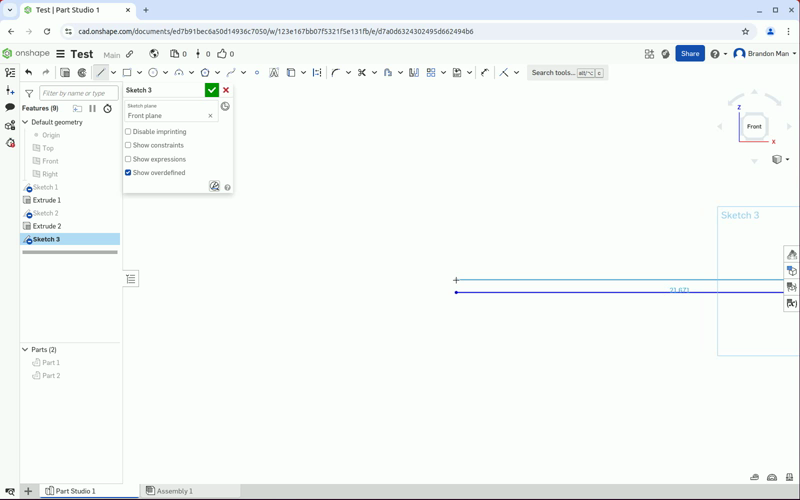
scroll(6)
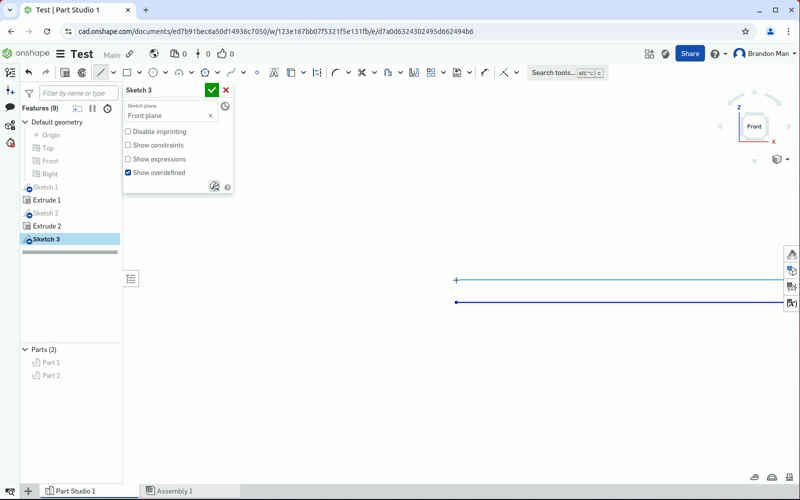
scroll(6)
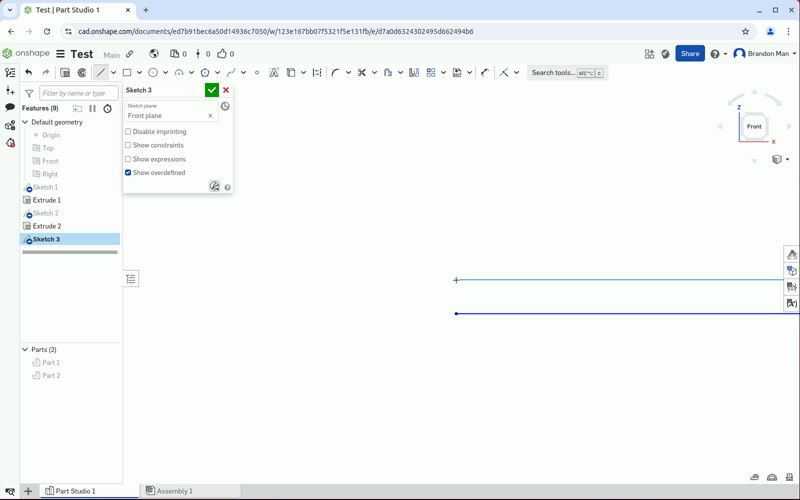
click(456, 279)
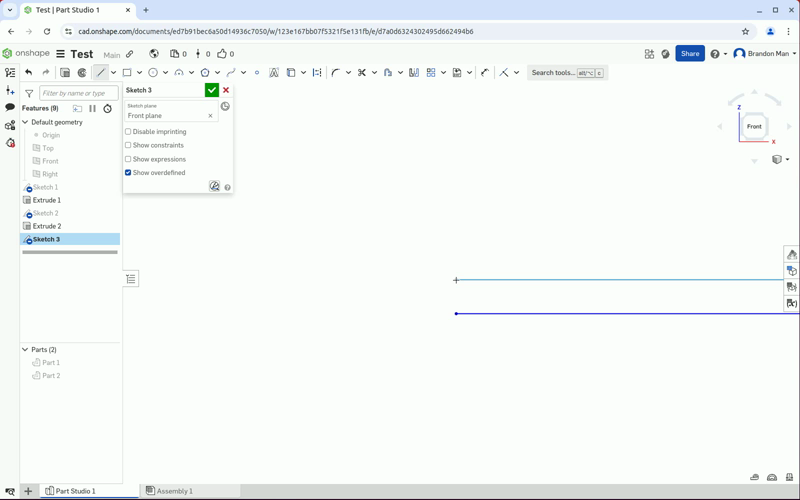
scroll(-6)
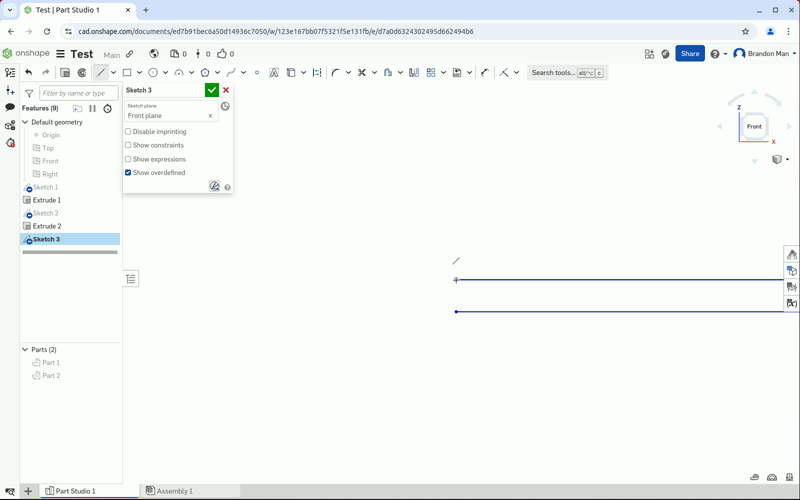
scroll(-6)
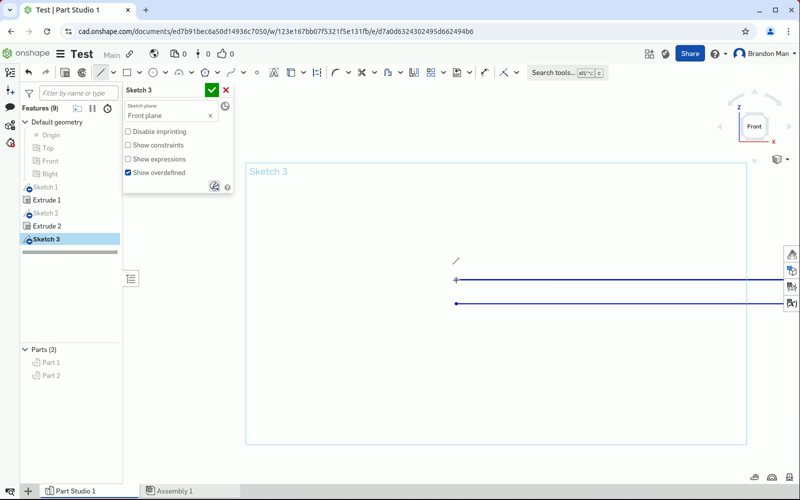
scroll(-6)
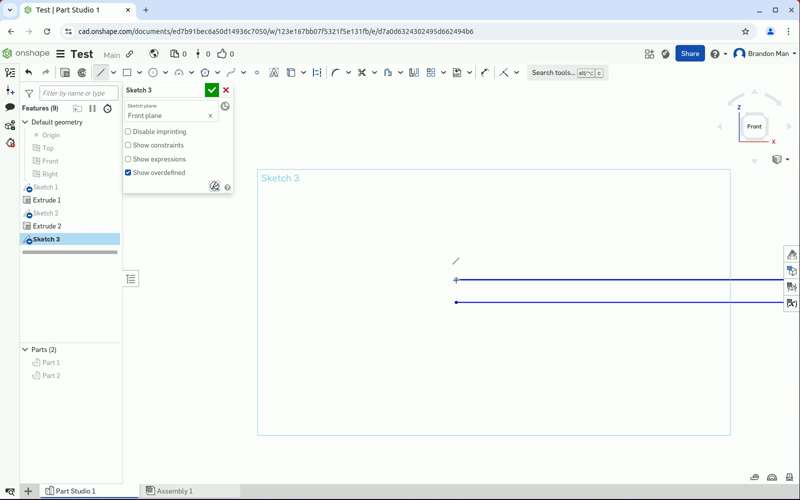
scroll(-6)
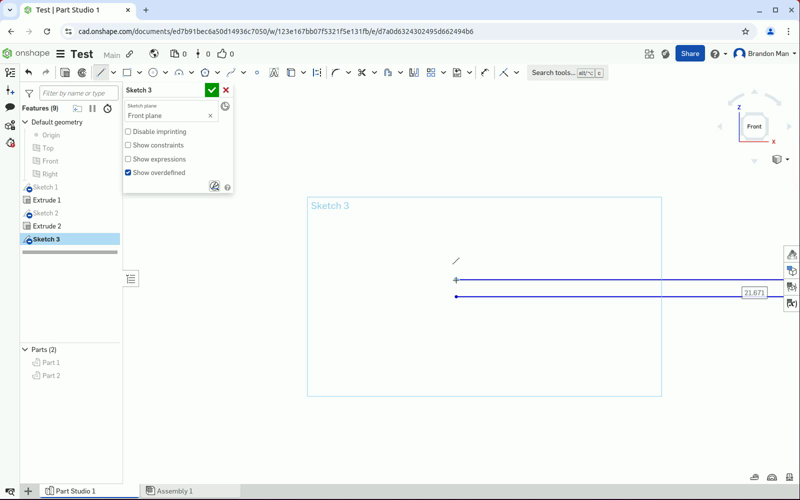
scroll(-6)
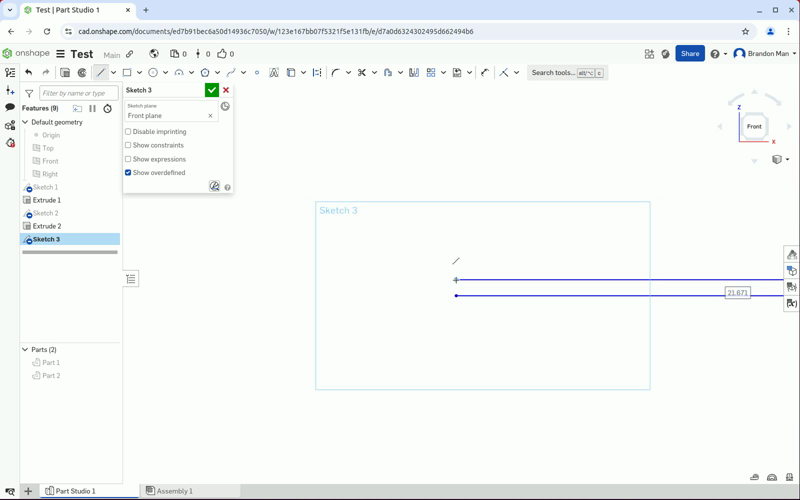
scroll(-6)
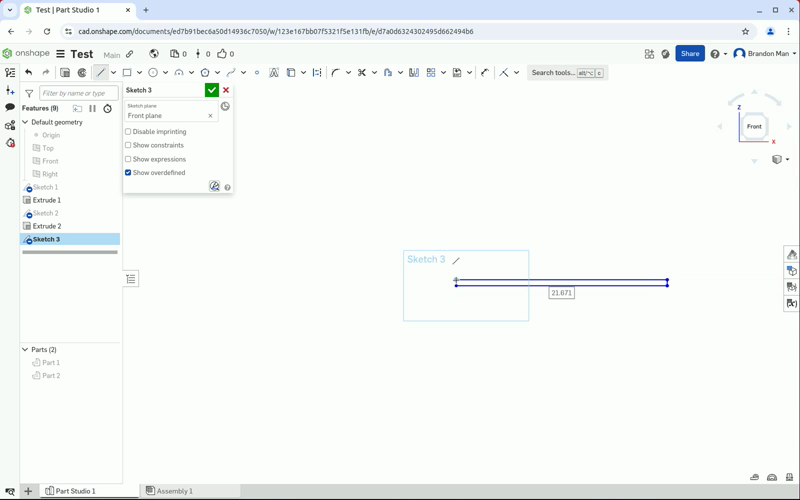
scroll(-6)
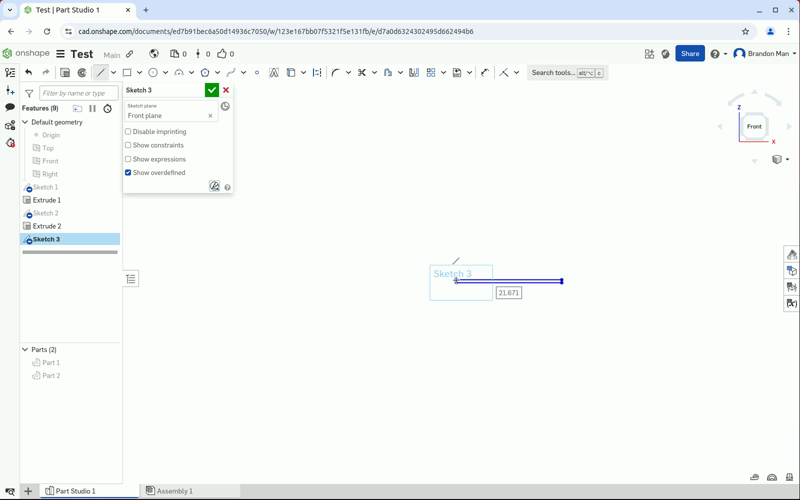
key_up(shift)
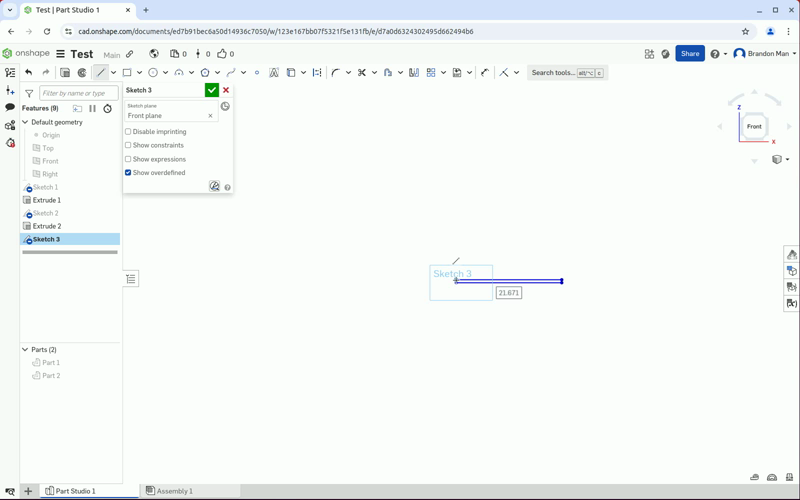
mouse_move(486, 279)
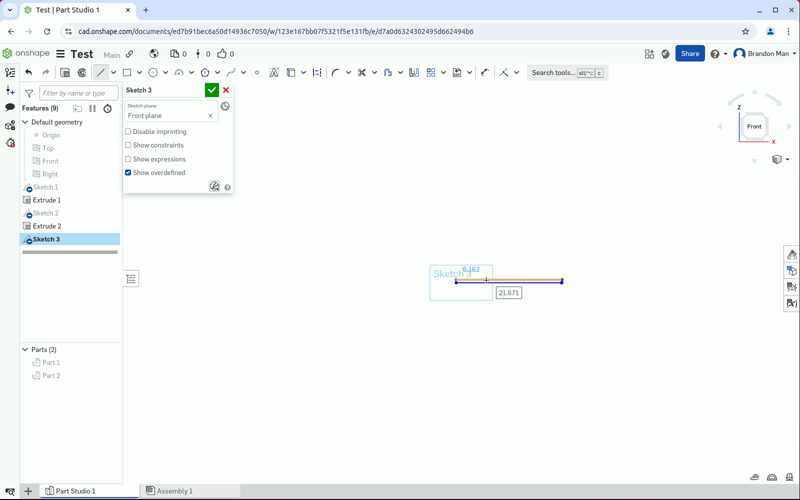
key_down(shift)
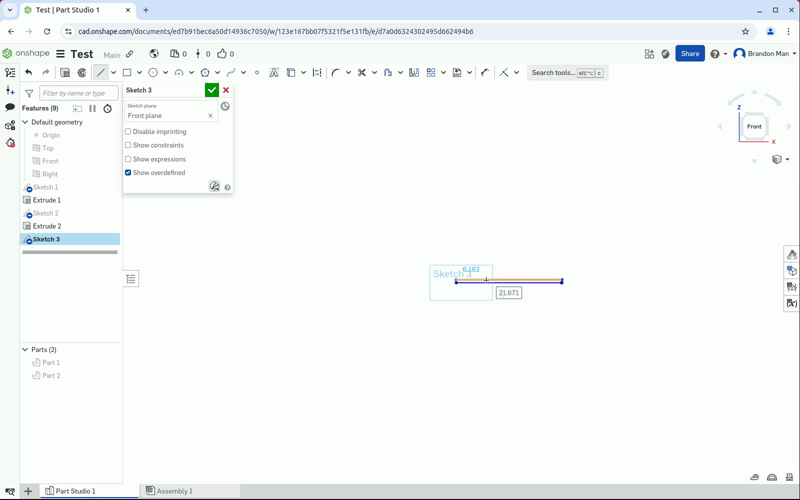
mouse_move(456, 282)
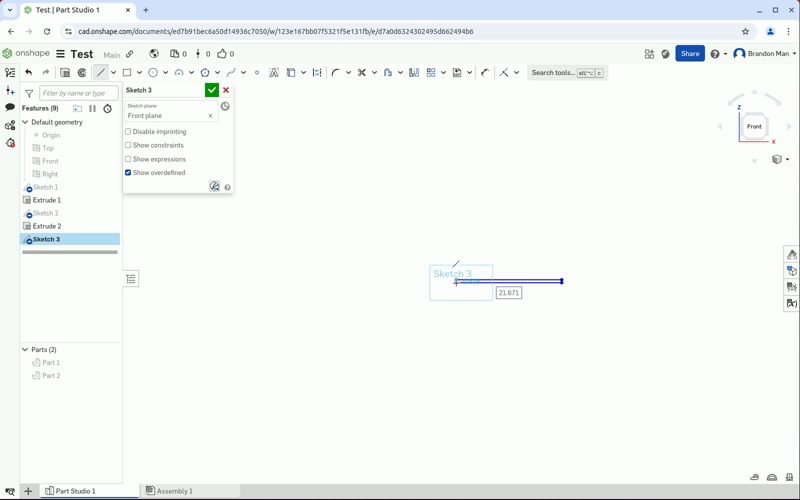
scroll(6)
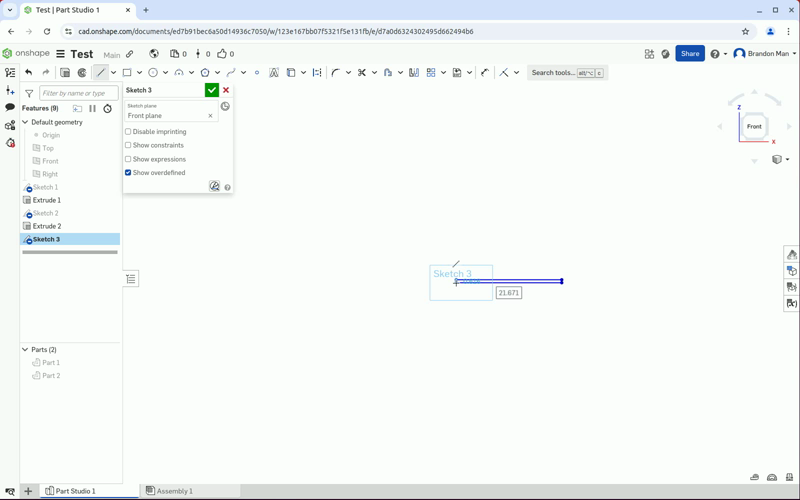
scroll(6)
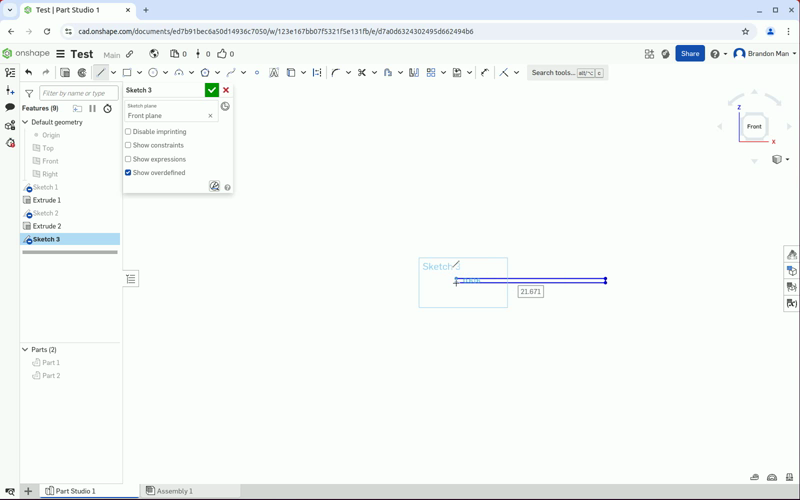
scroll(6)
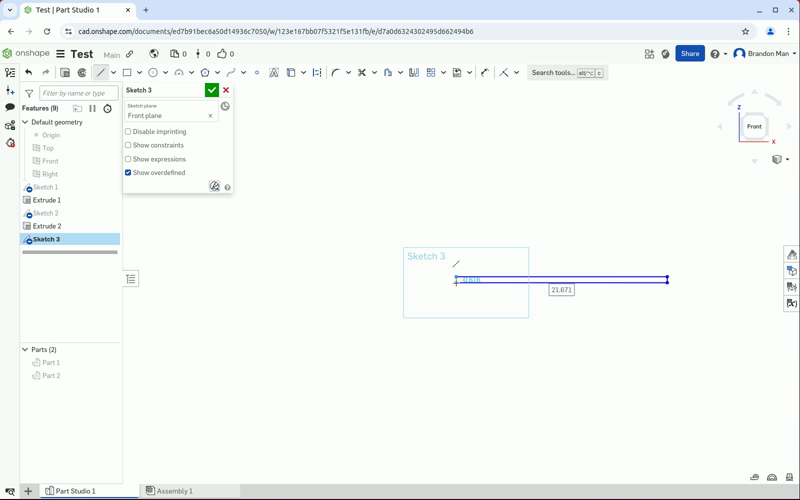
scroll(6)
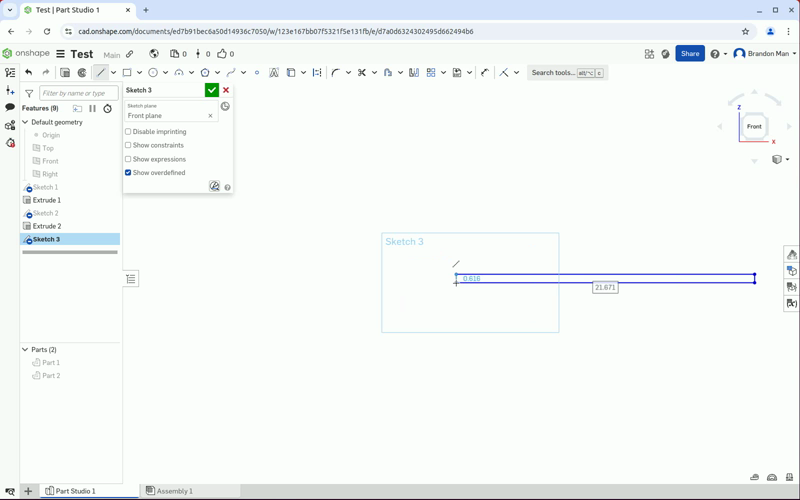
scroll(6)
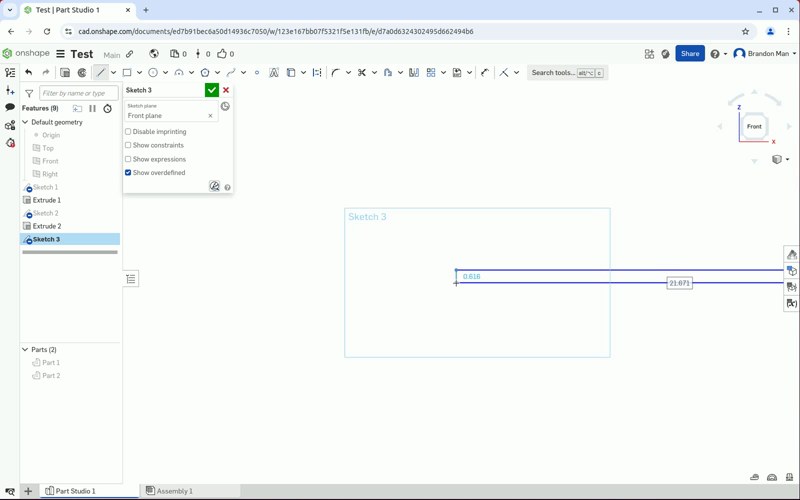
scroll(6)
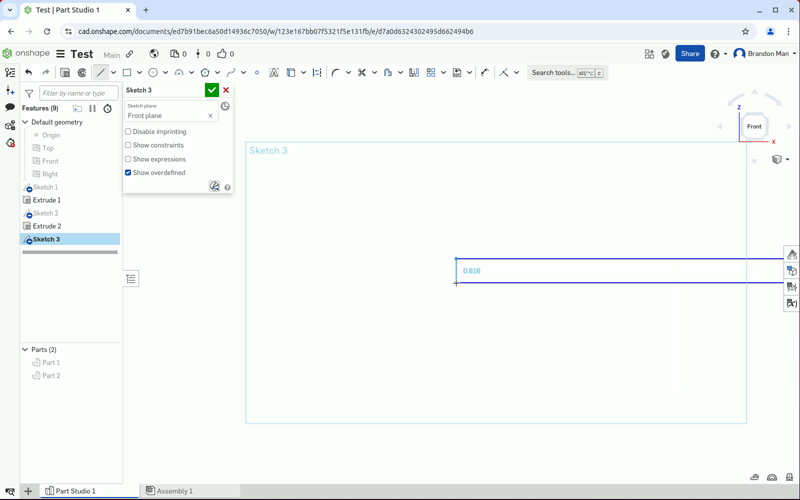
scroll(6)
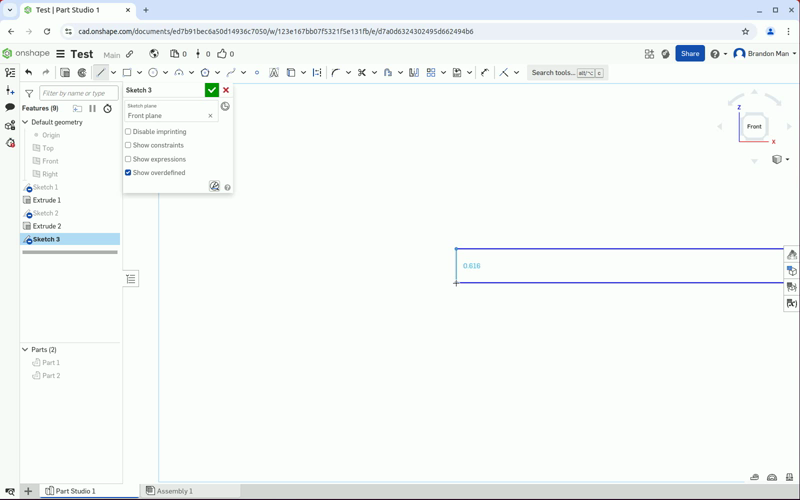
key_up(shift)
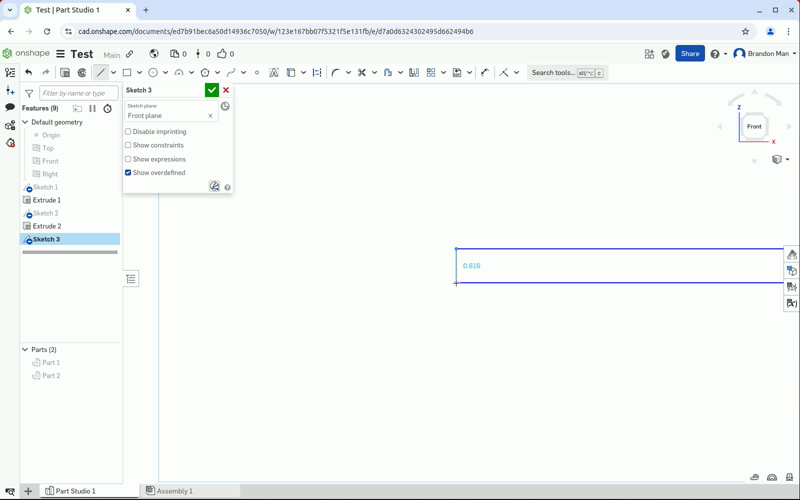
click(456, 282)
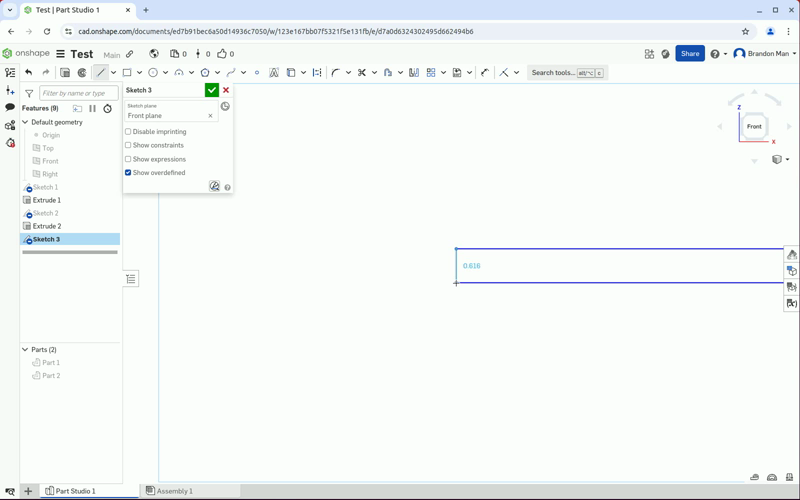
scroll(-6)
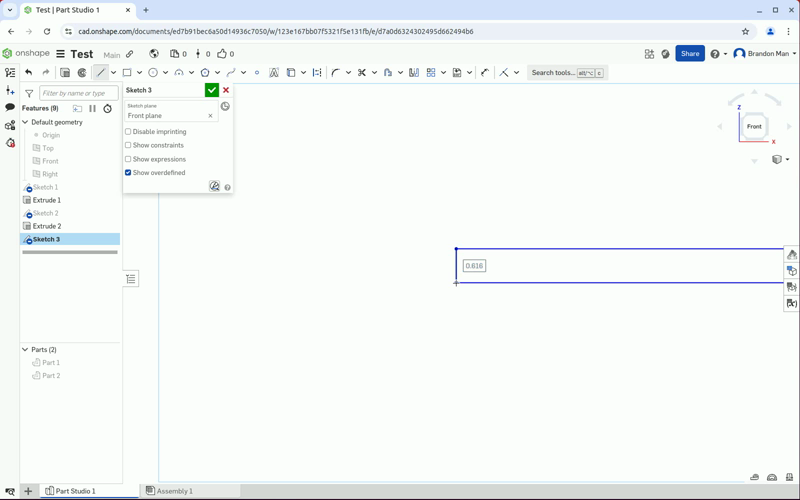
scroll(-6)
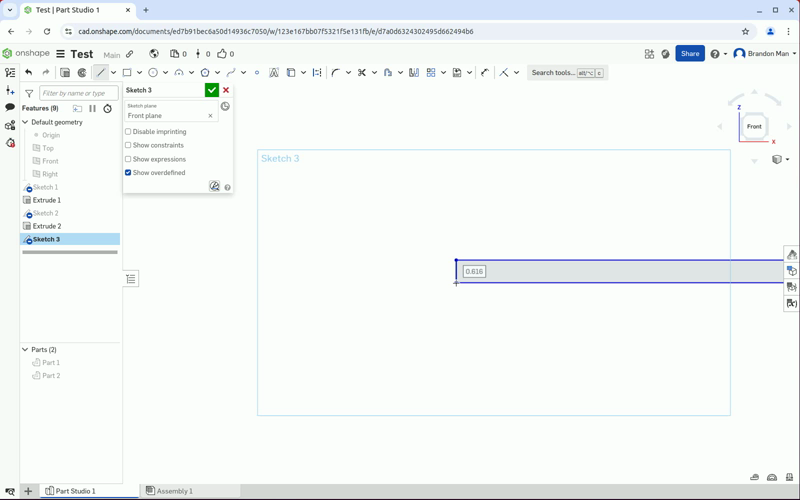
scroll(-6)
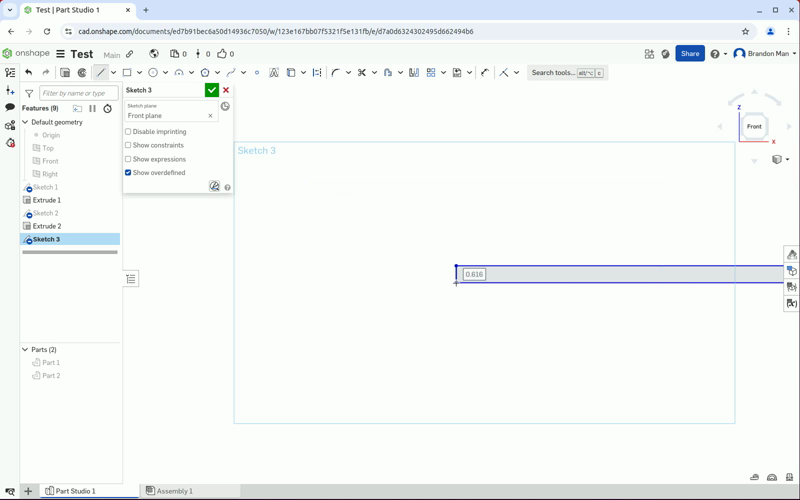
scroll(-6)
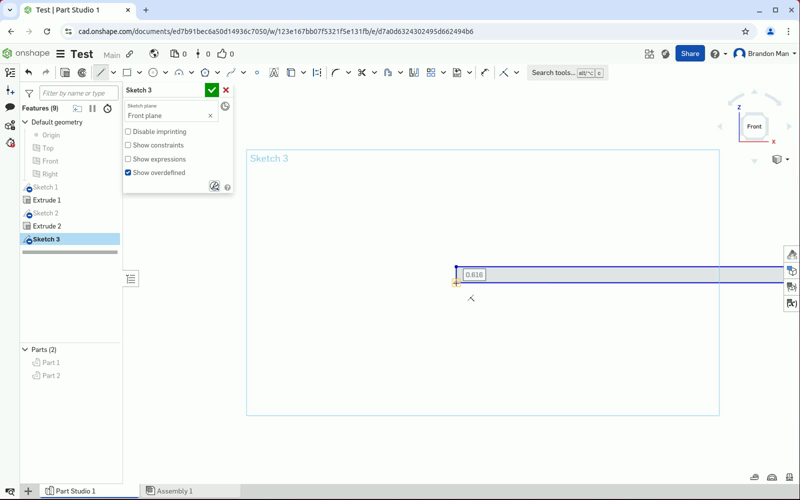
scroll(-6)
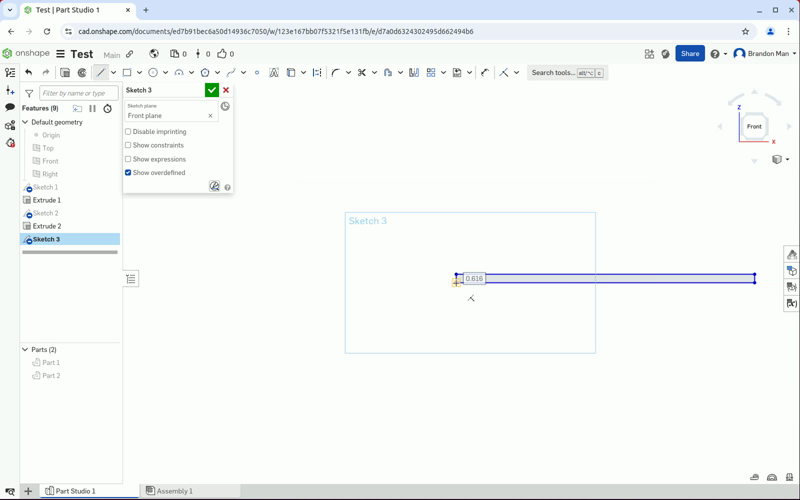
scroll(-6)
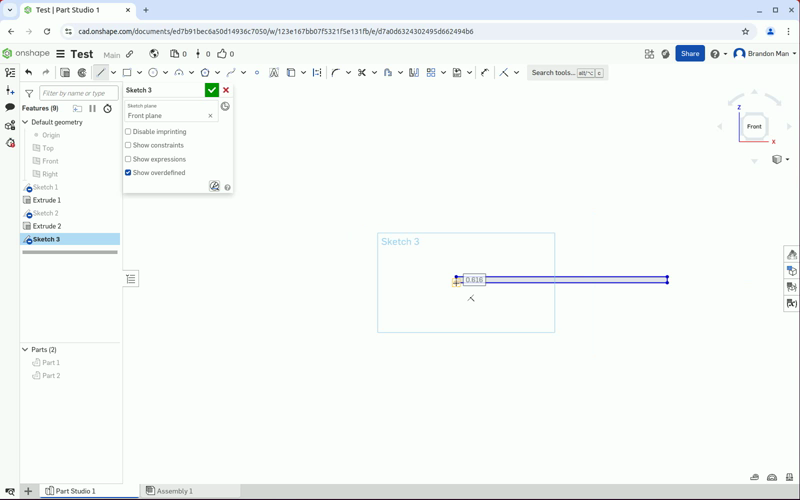
scroll(-6)
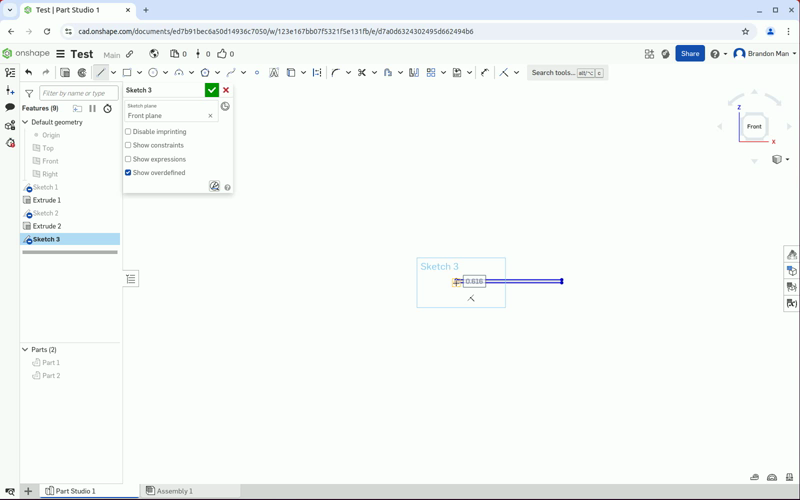
key(esc)
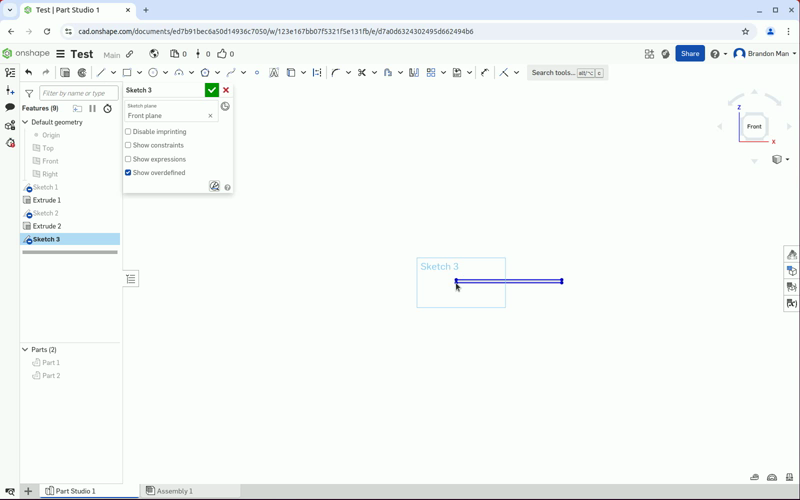
mouse_move(505, 280)
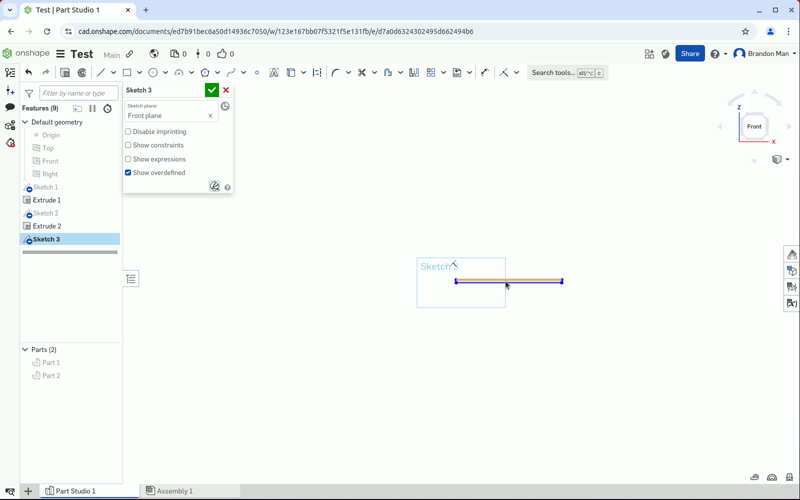
scroll(6)
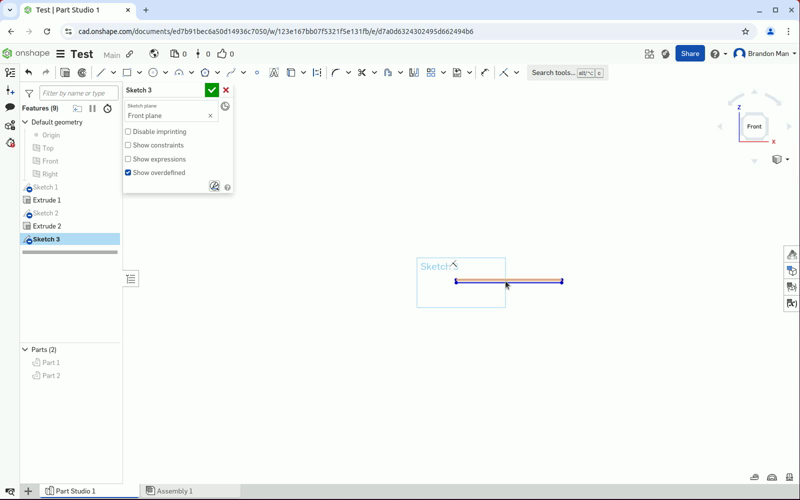
scroll(6)
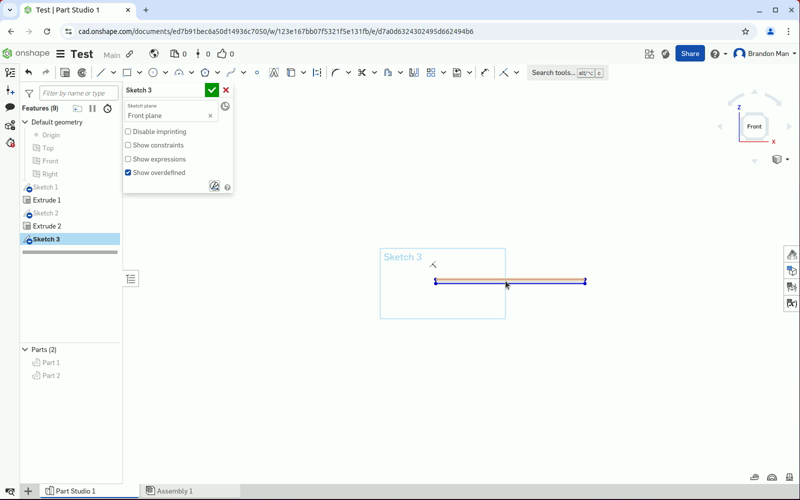
scroll(6)
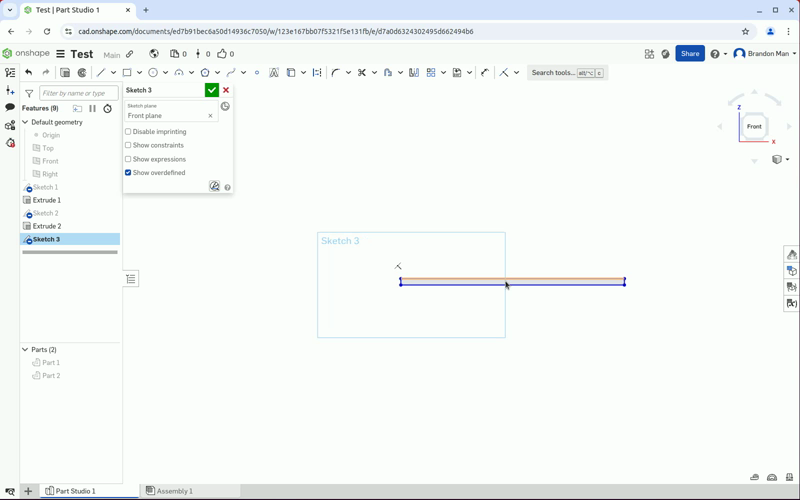
scroll(6)
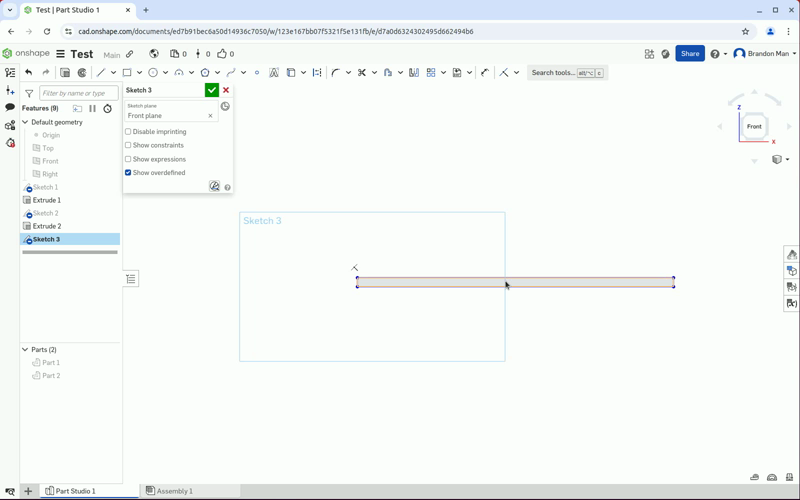
scroll(6)
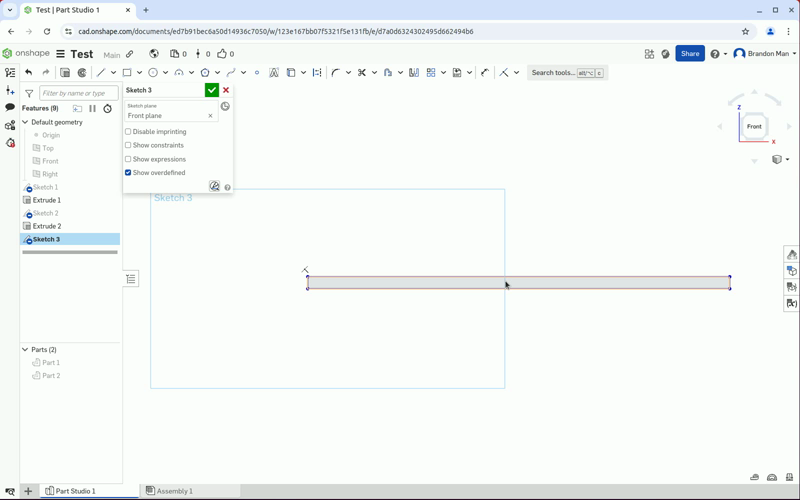
scroll(6)
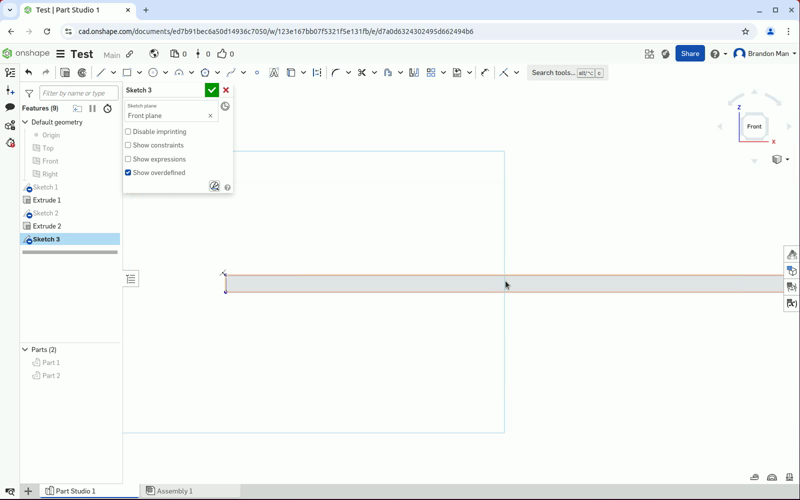
scroll(6)
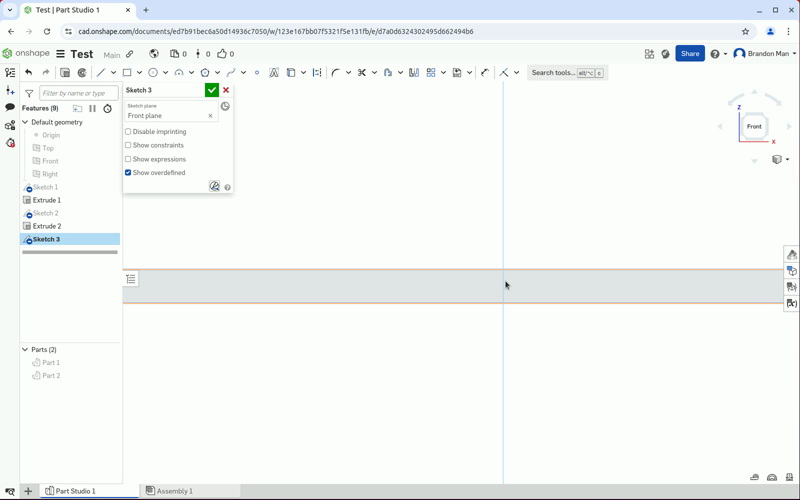
click(505, 280)
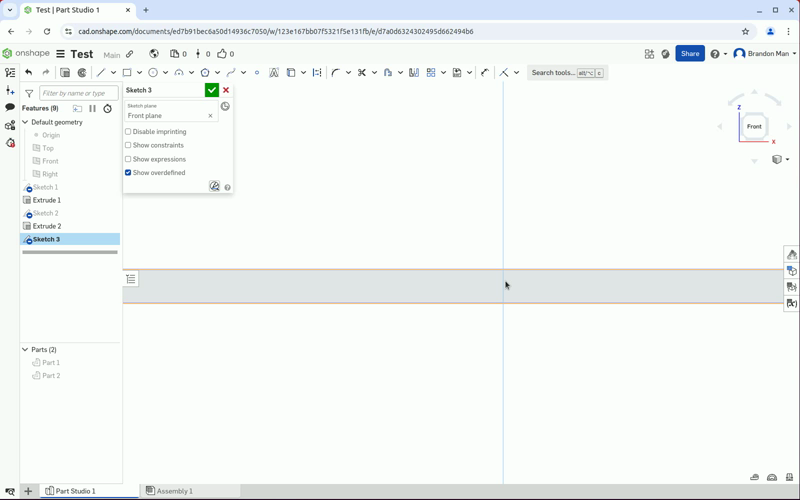
scroll(-6)
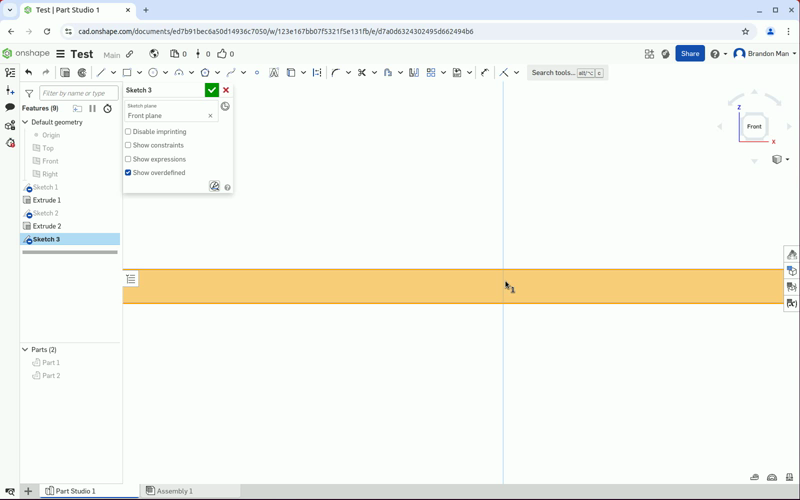
scroll(-6)
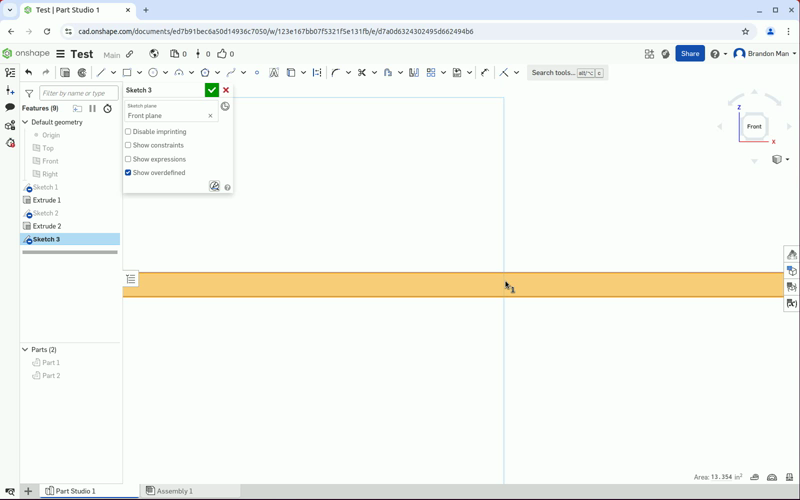
scroll(-6)
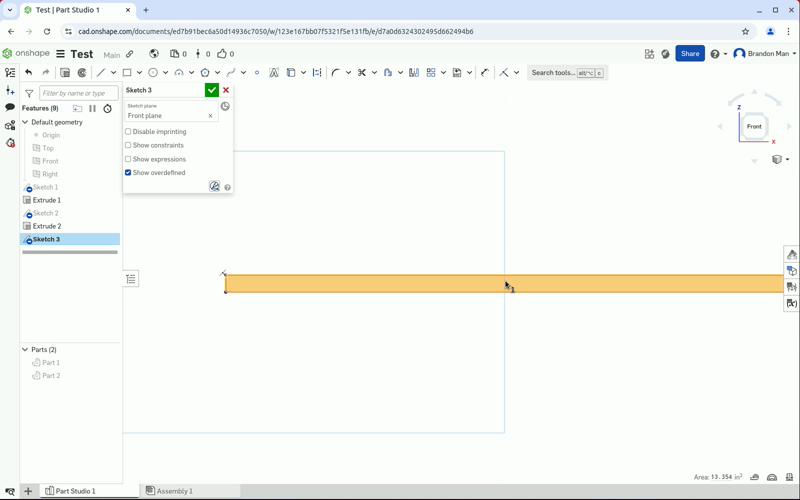
scroll(-6)
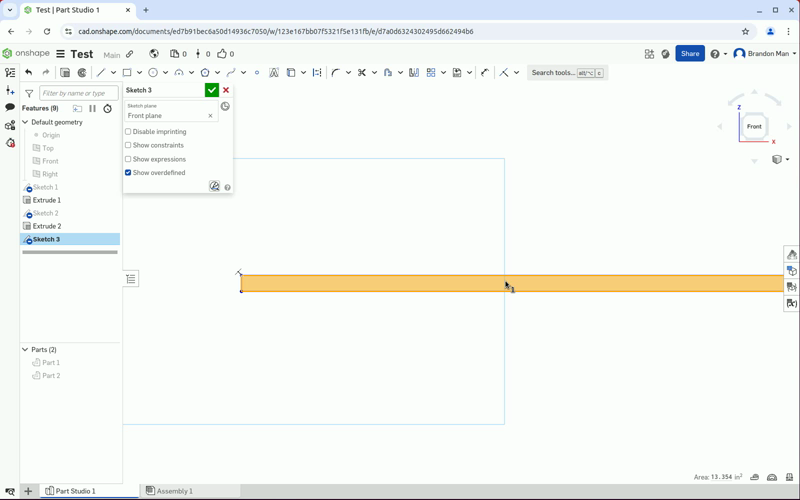
scroll(-6)
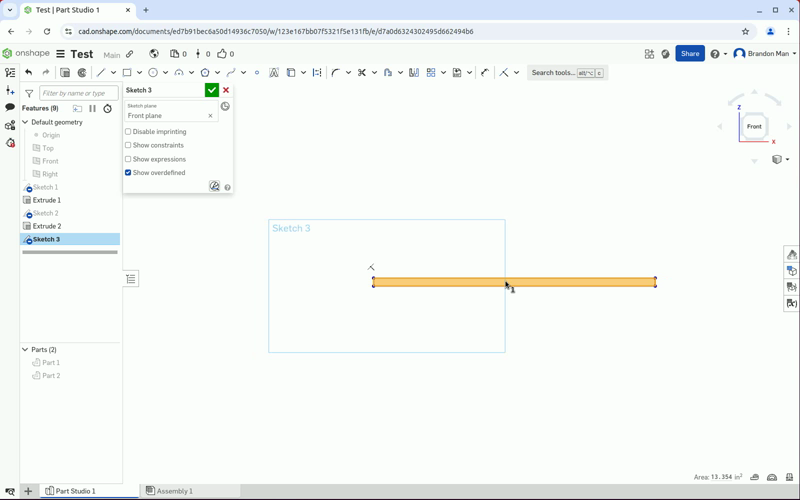
scroll(-6)
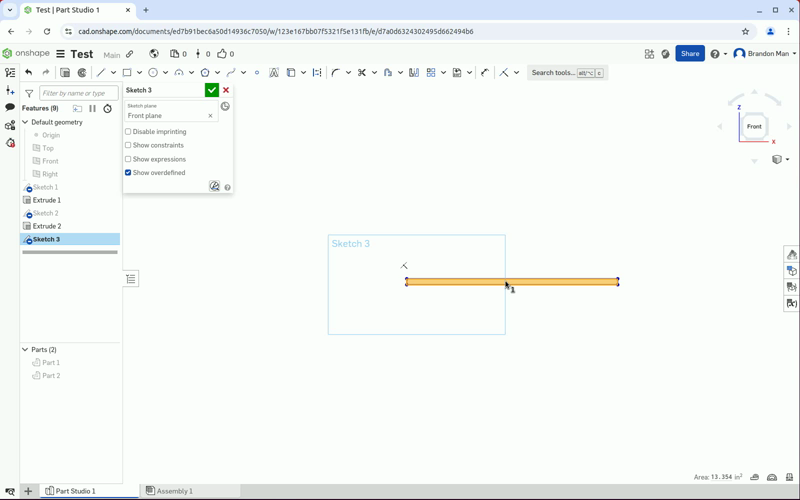
scroll(-6)
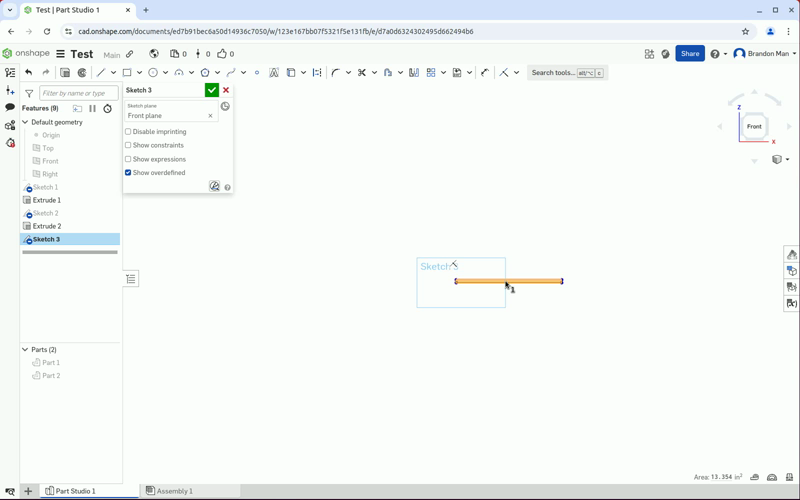
mouse_move(73, 352)
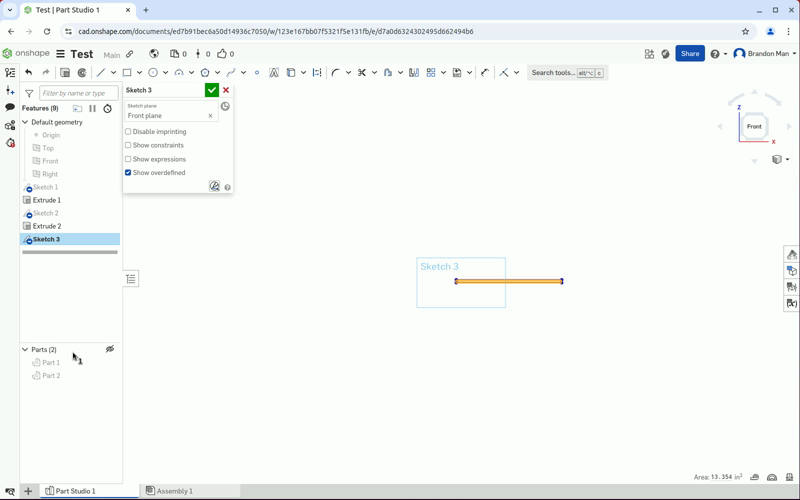
key(shift+y)
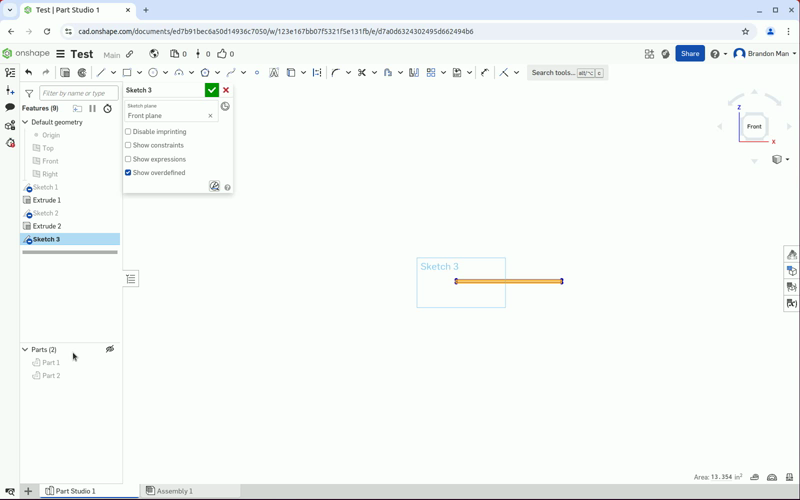
key(shift+e)
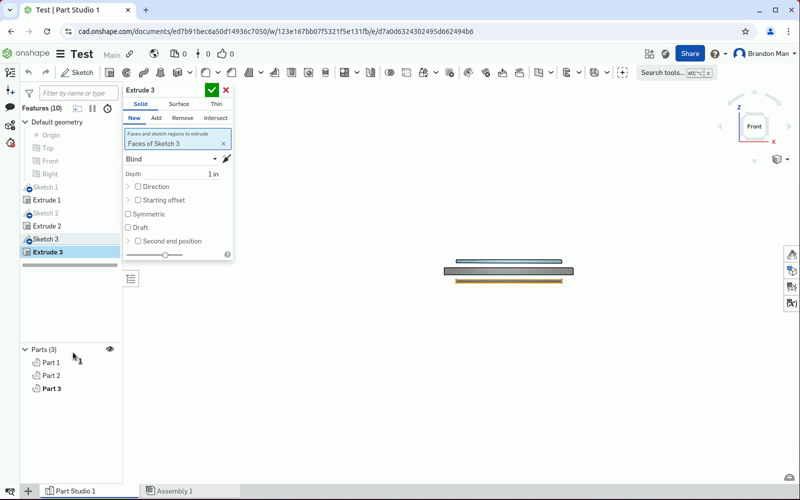
mouse_move(143, 106)
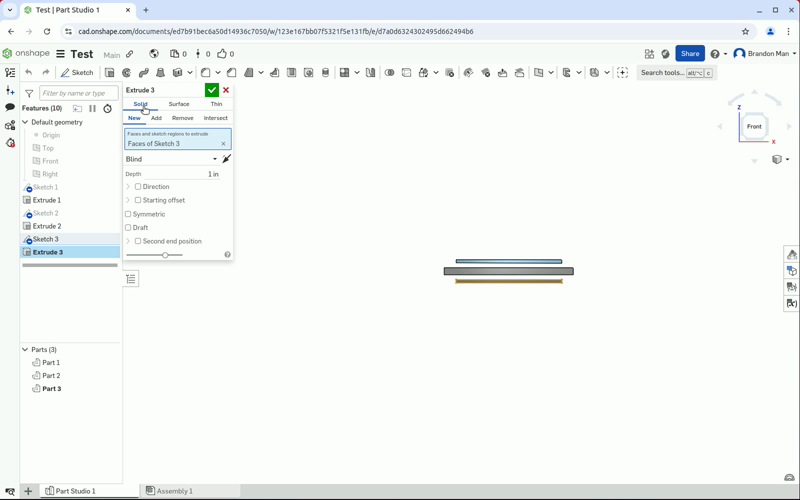
click(143, 106)
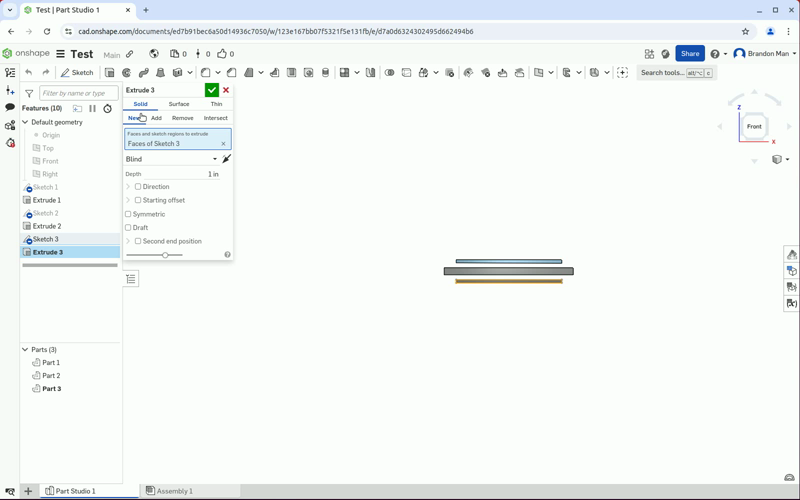
mouse_move(137, 120)
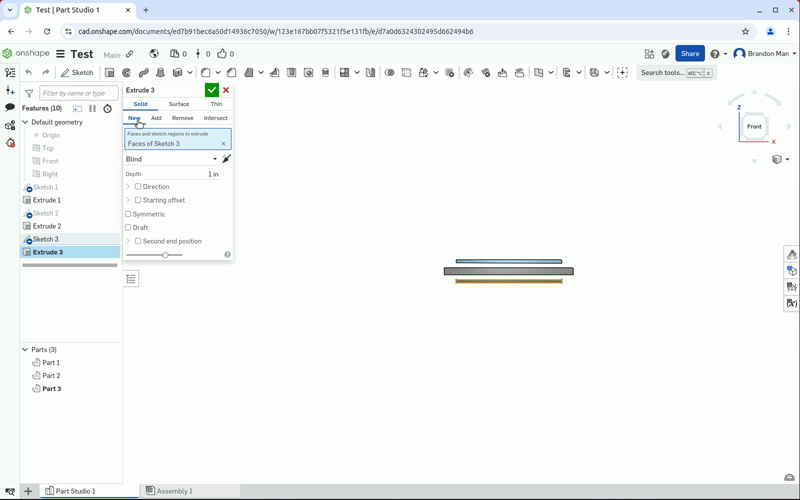
click(137, 120)
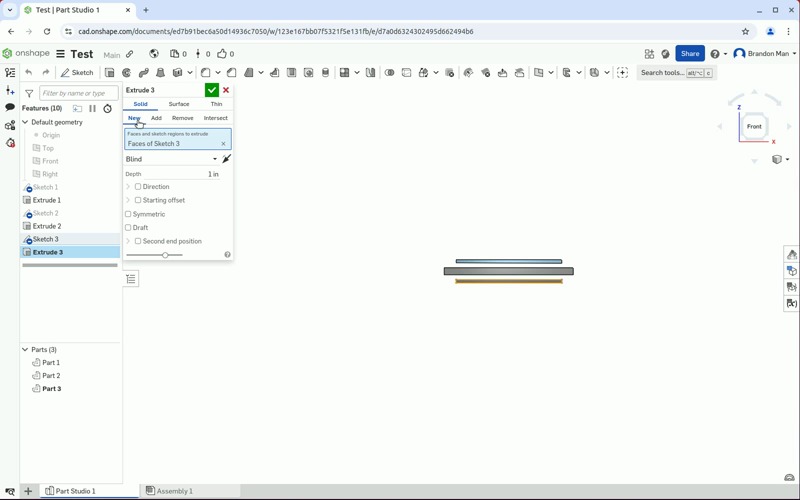
key(tab, 4)
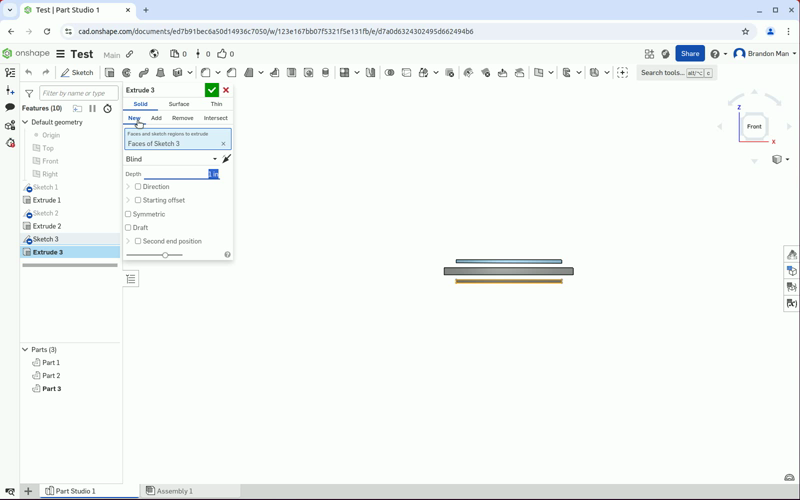
text(-0.241)
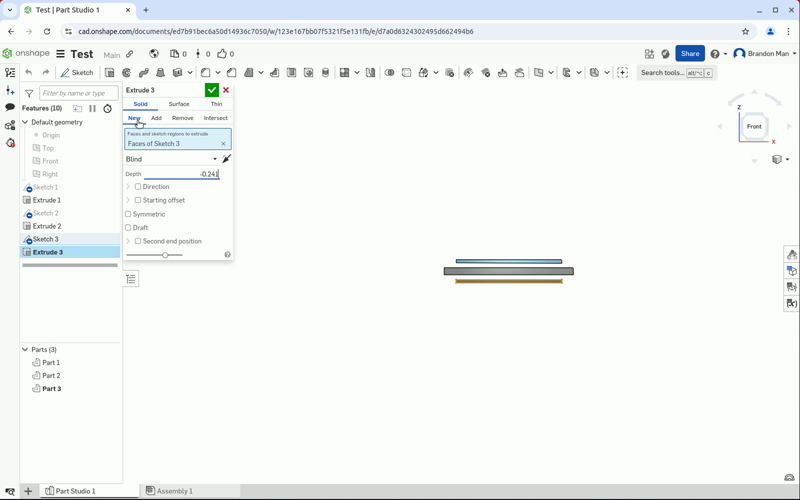
key(enter)
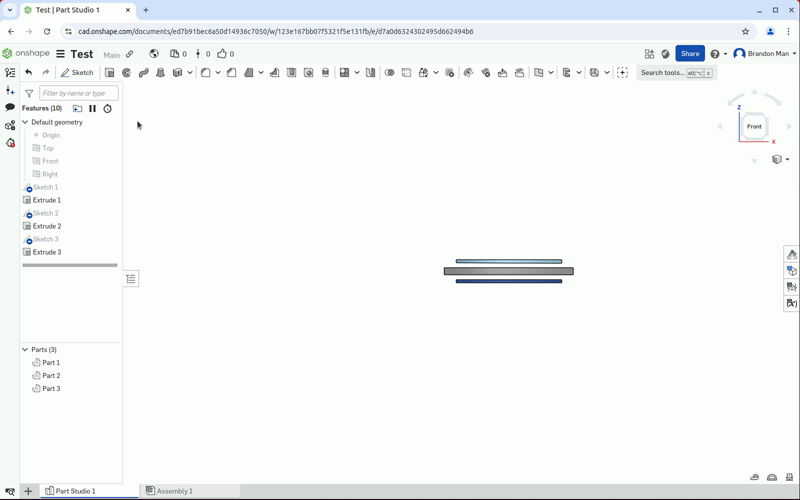
key(shift+h)
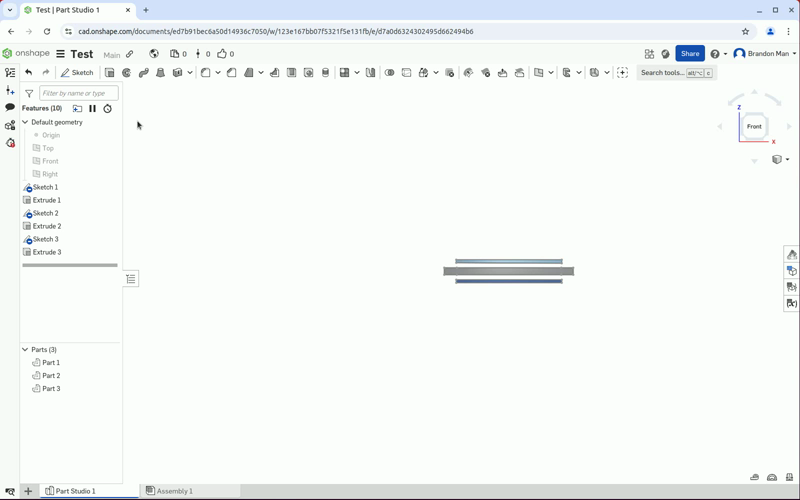
key(shift+h)
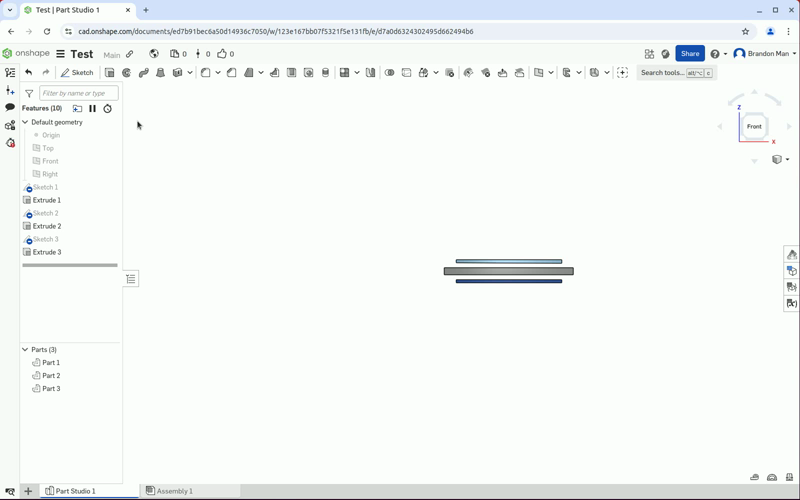
mouse_move(73, 189)
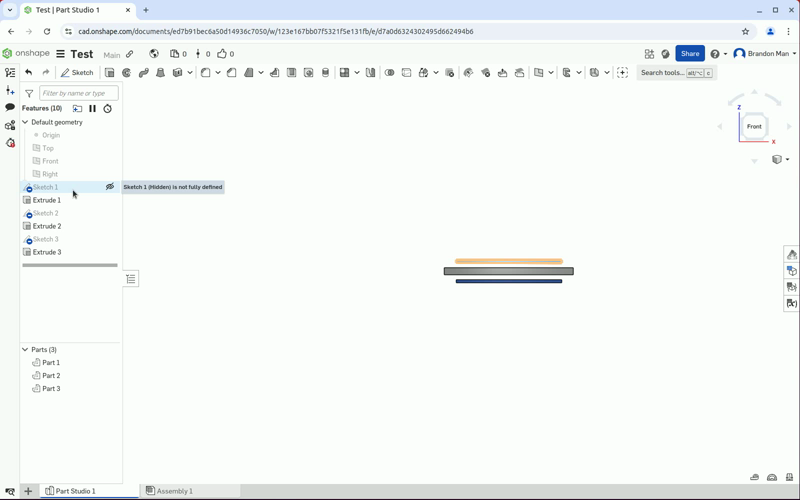
click(73, 189)
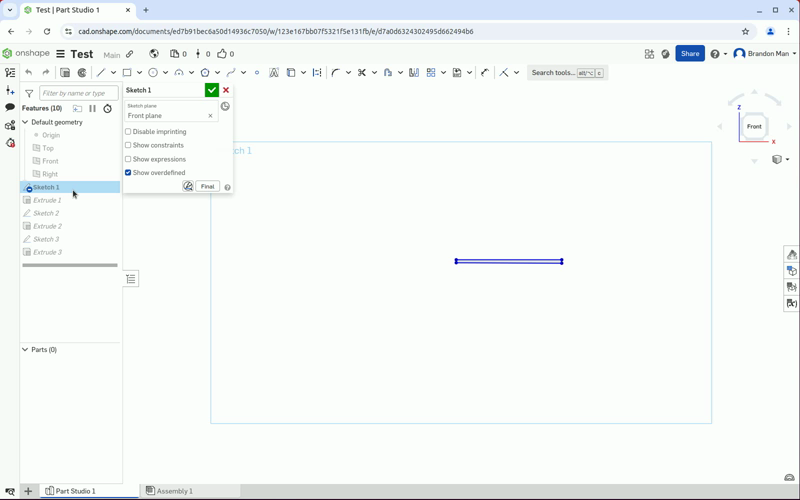
mouse_move(229, 92)
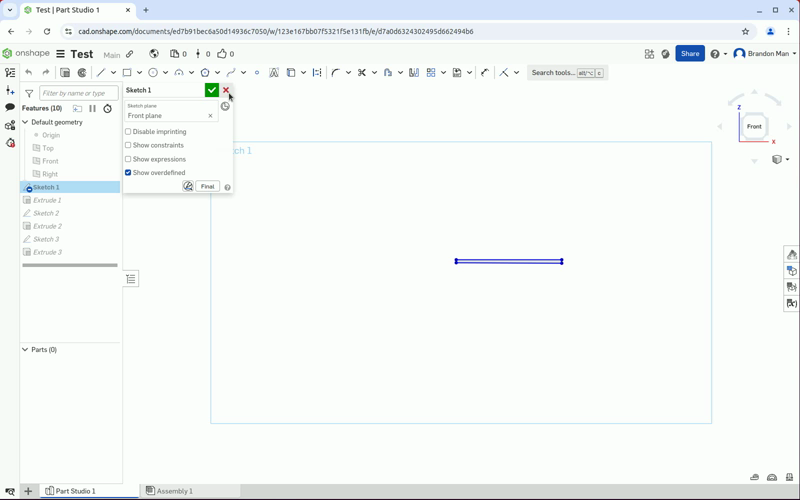
click(229, 92)
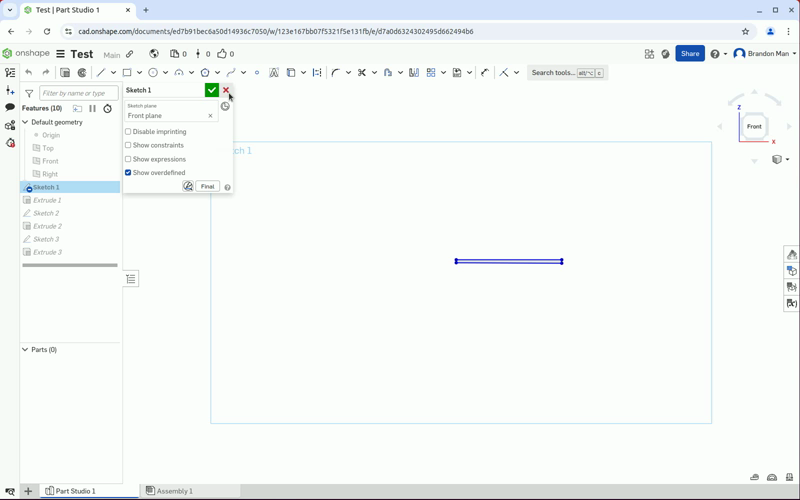
key(shift+s)
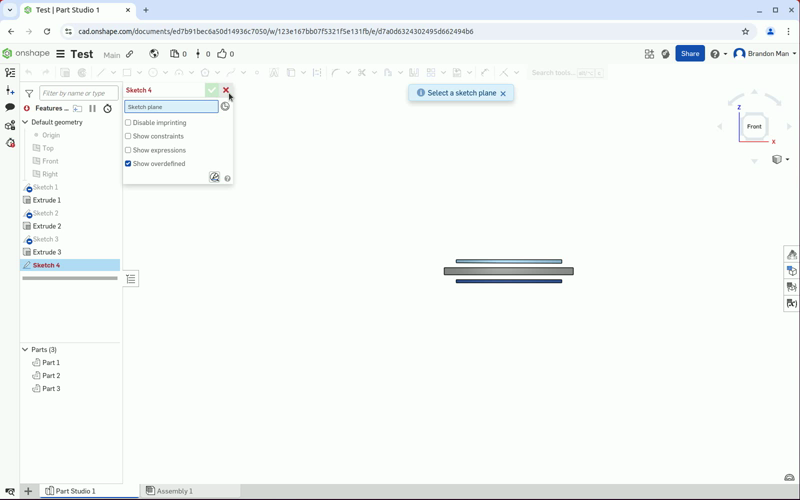
mouse_move(73, 163)
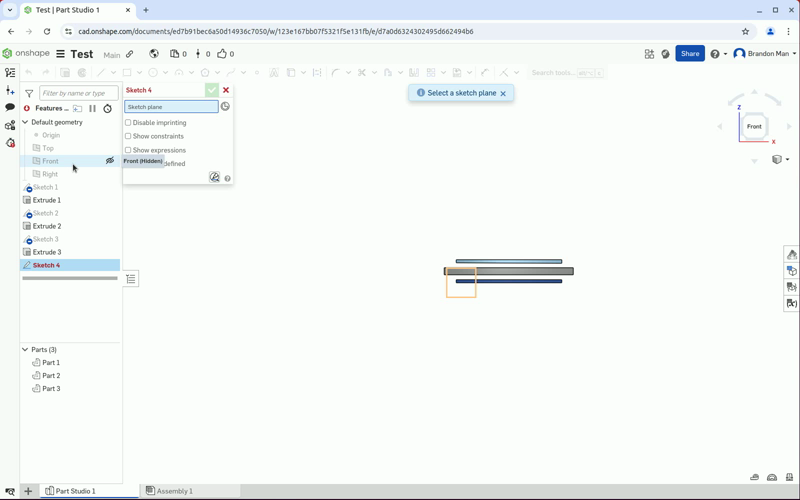
click(73, 163)
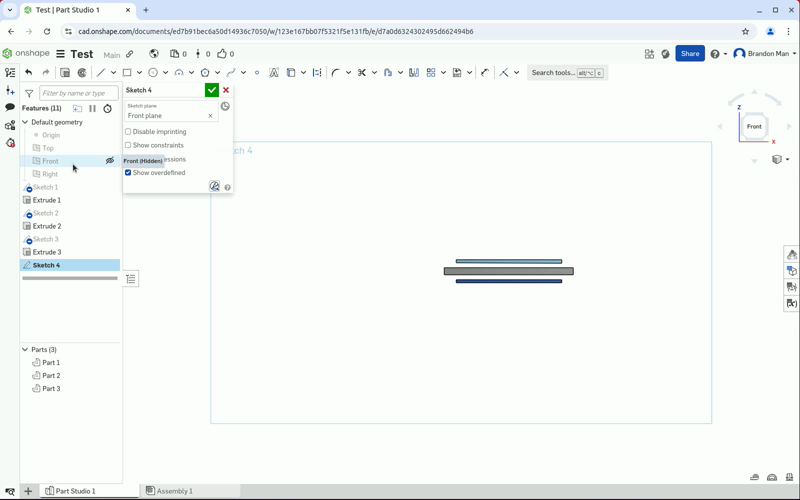
mouse_move(73, 352)
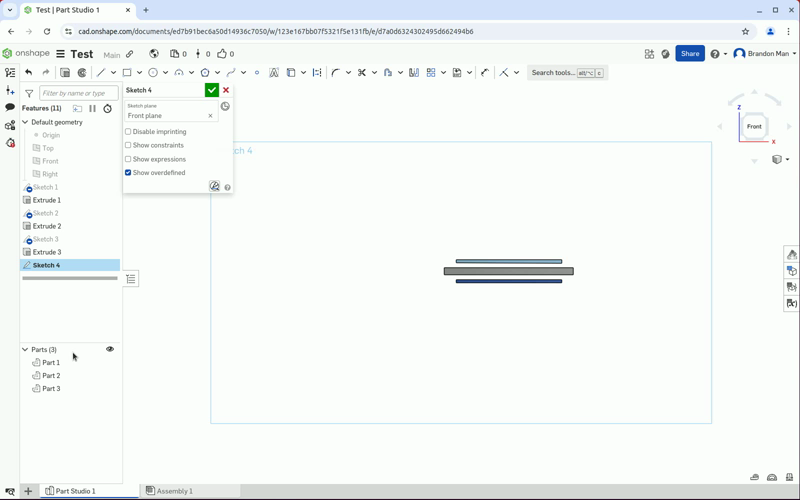
key(y)
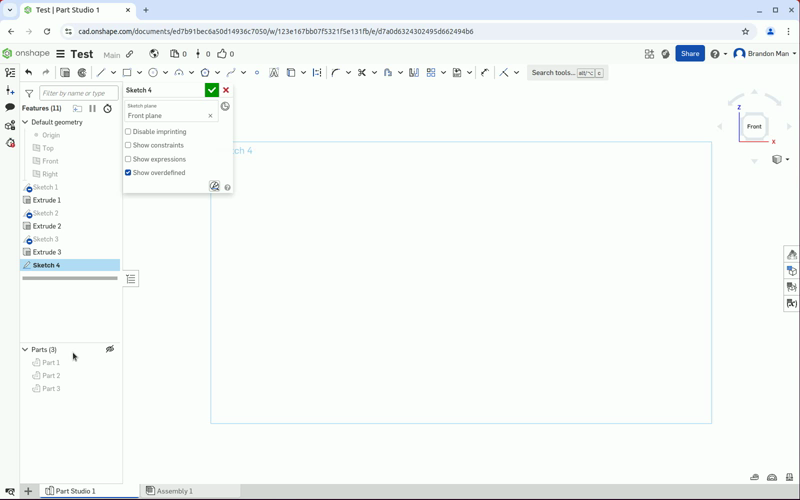
key(l)
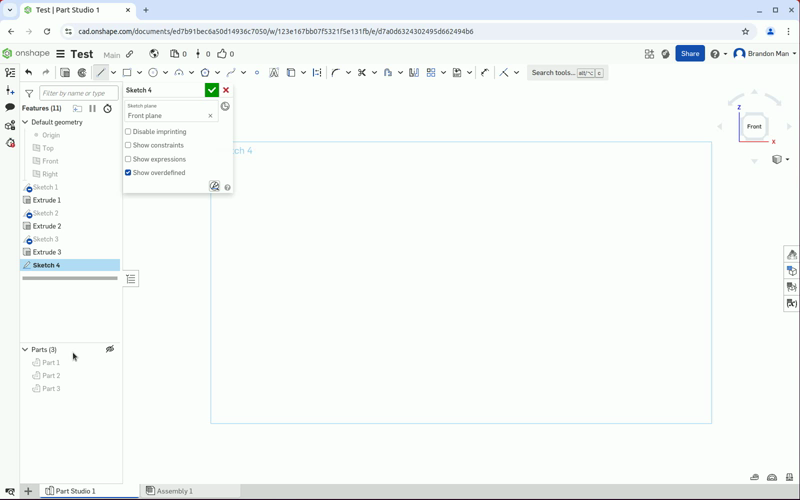
key_down(shift)
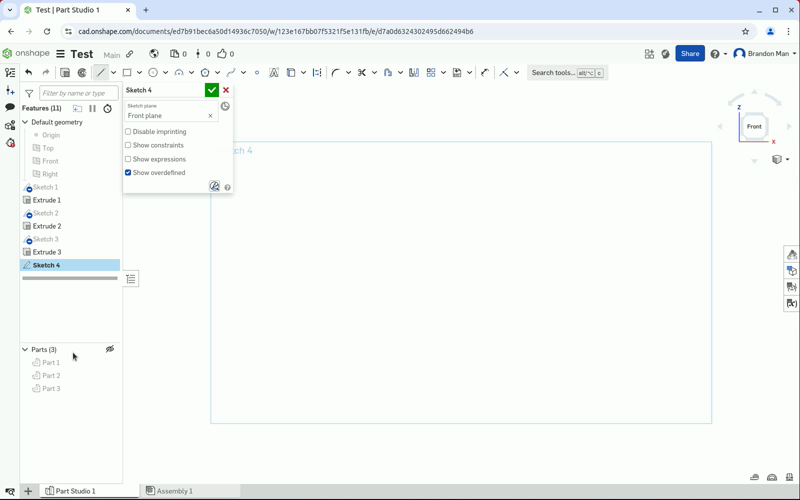
mouse_move(456, 267)
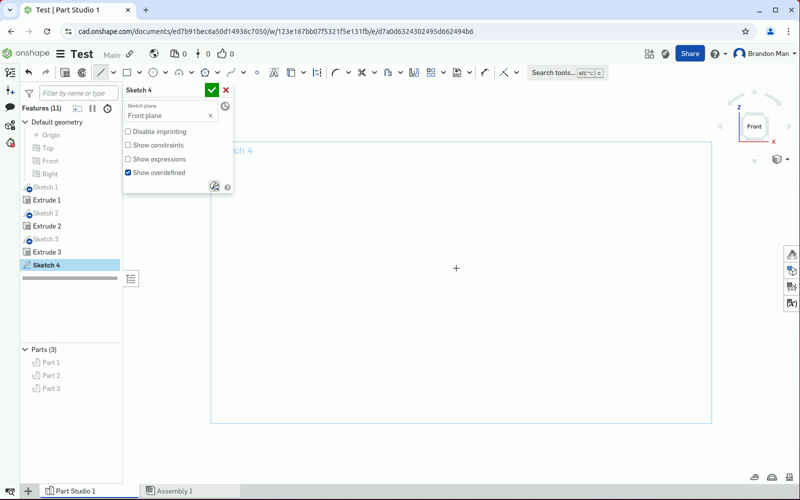
click(456, 267)
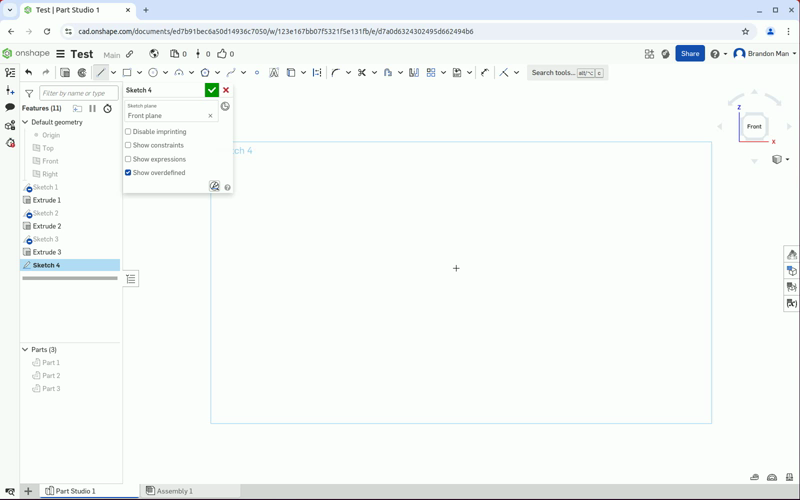
key_up(shift)
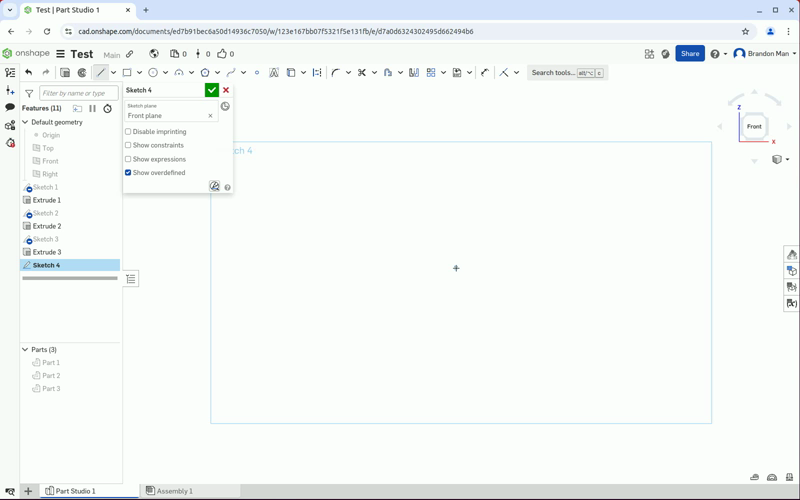
key_down(shift)
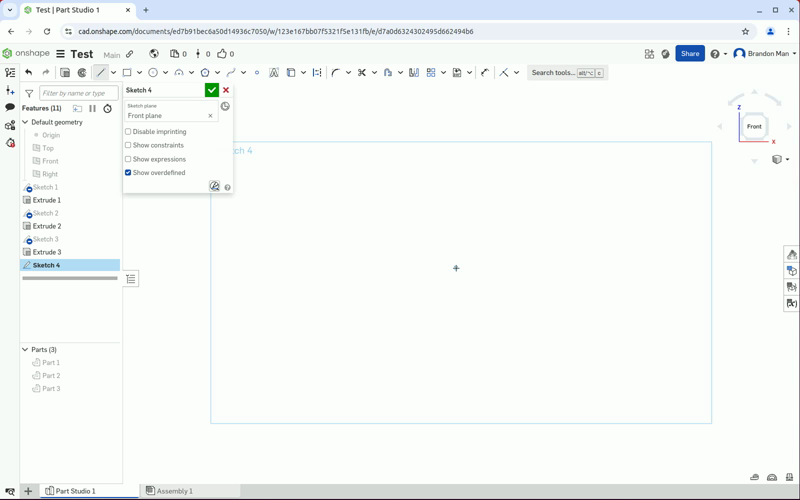
mouse_move(561, 267)
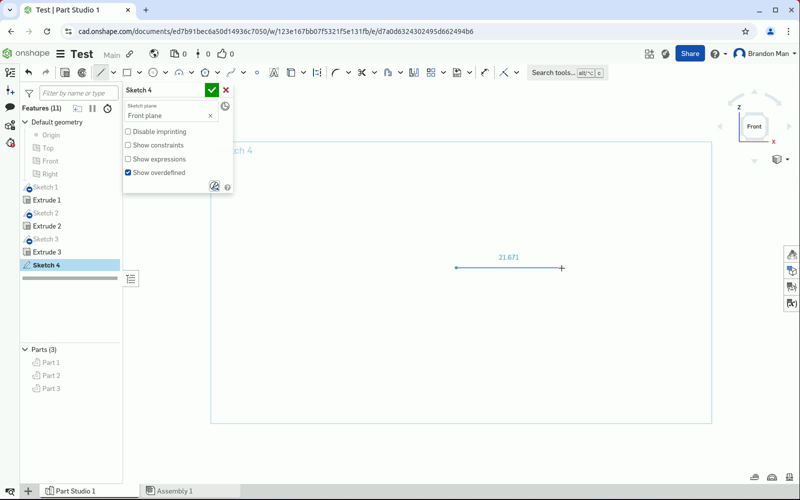
click(561, 267)
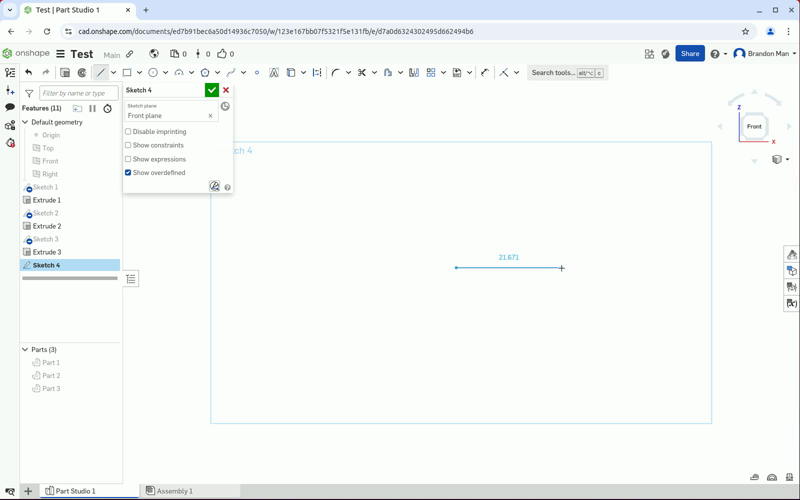
key_up(shift)
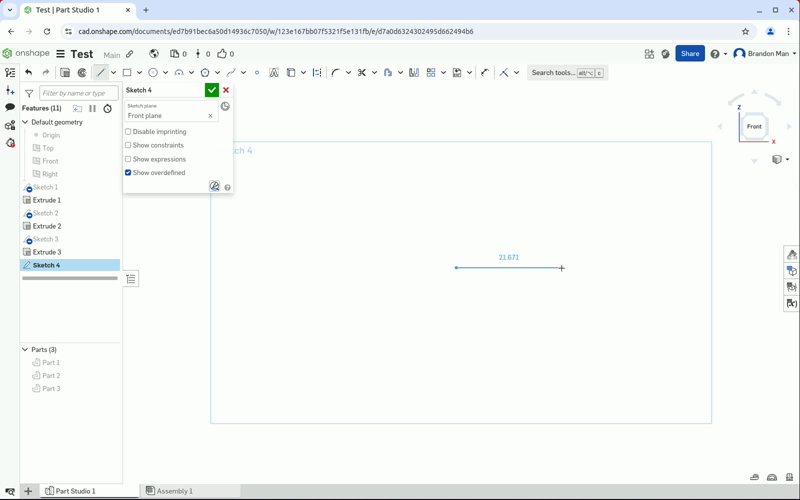
key_down(shift)
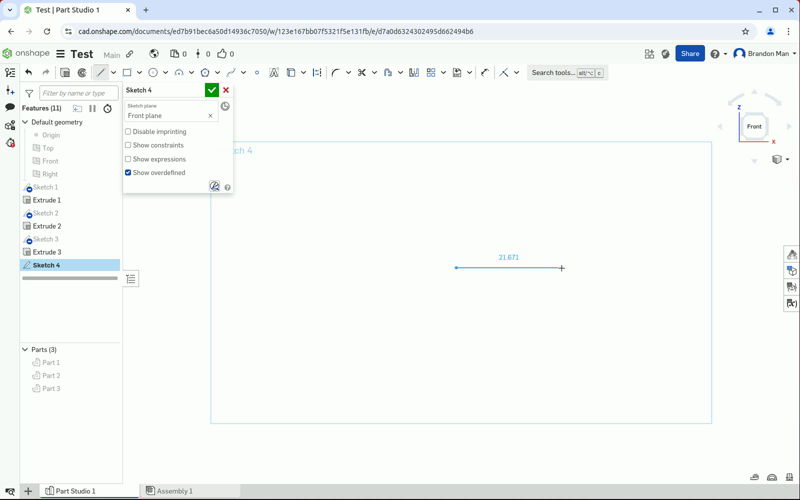
mouse_move(589, 267)
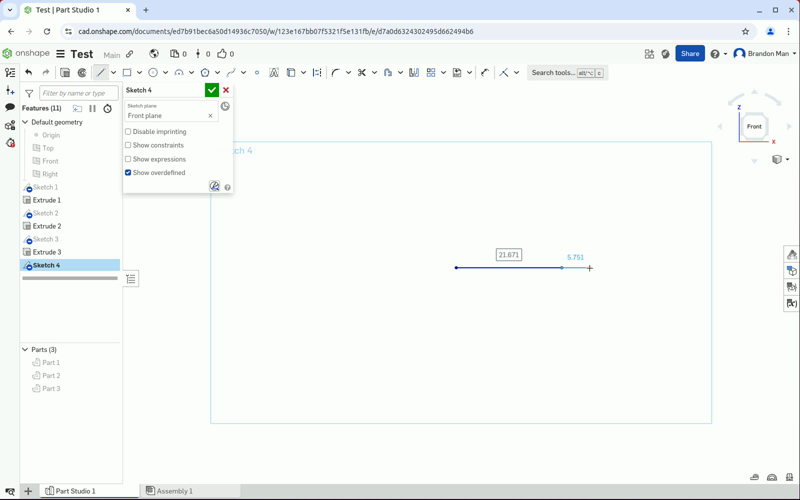
mouse_move(561, 263)
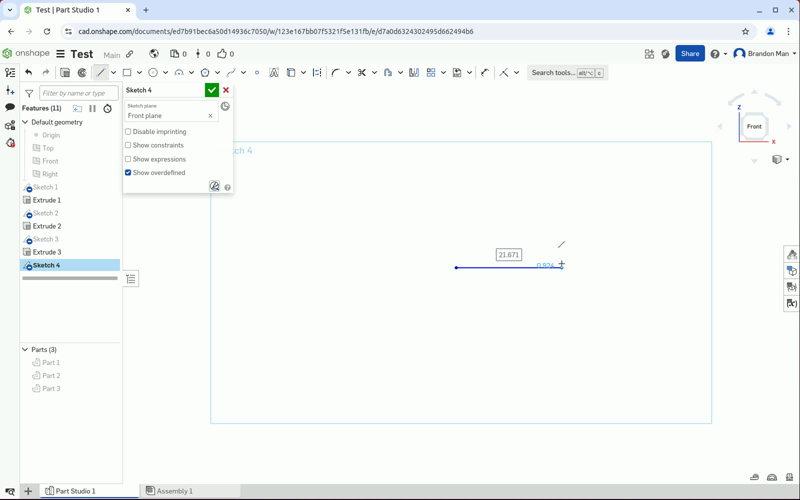
scroll(6)
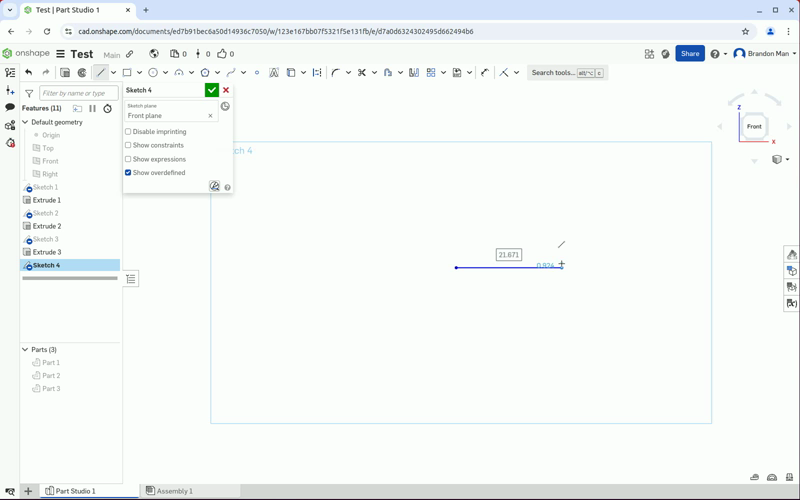
scroll(6)
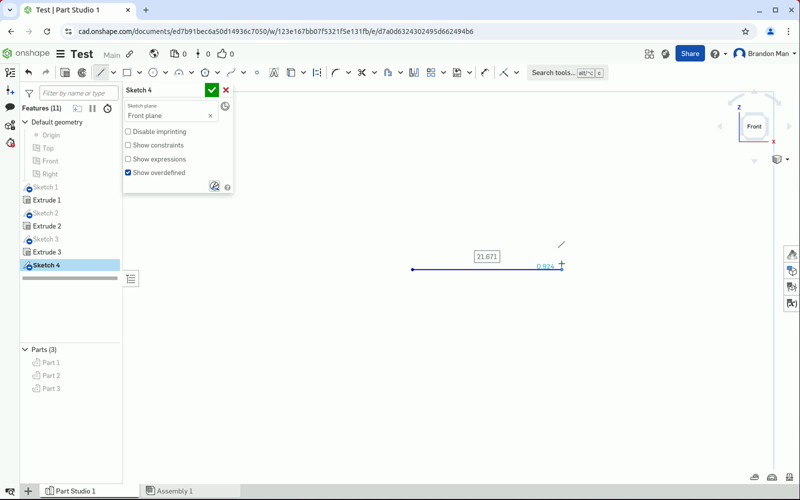
scroll(6)
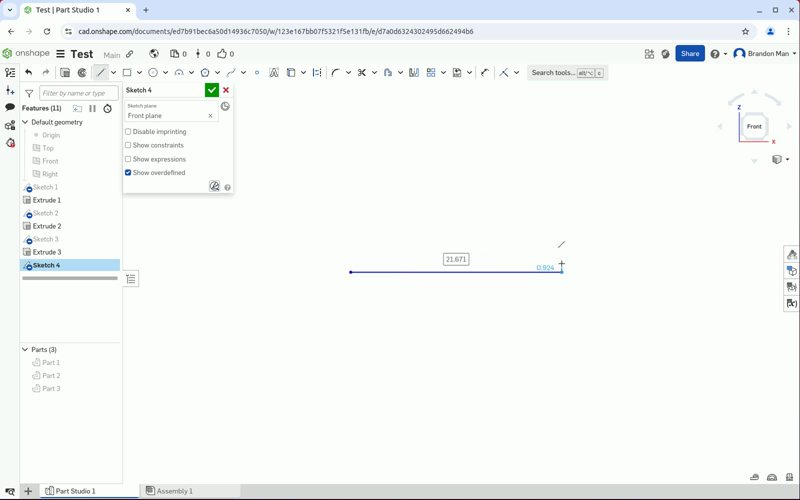
scroll(6)
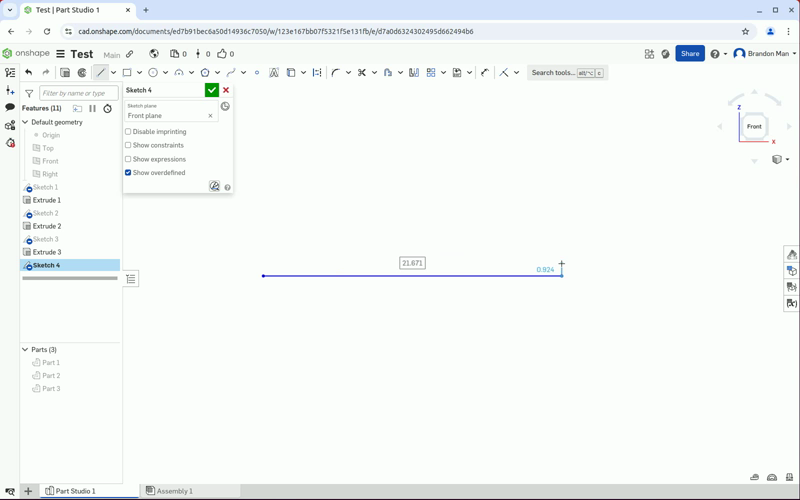
scroll(6)
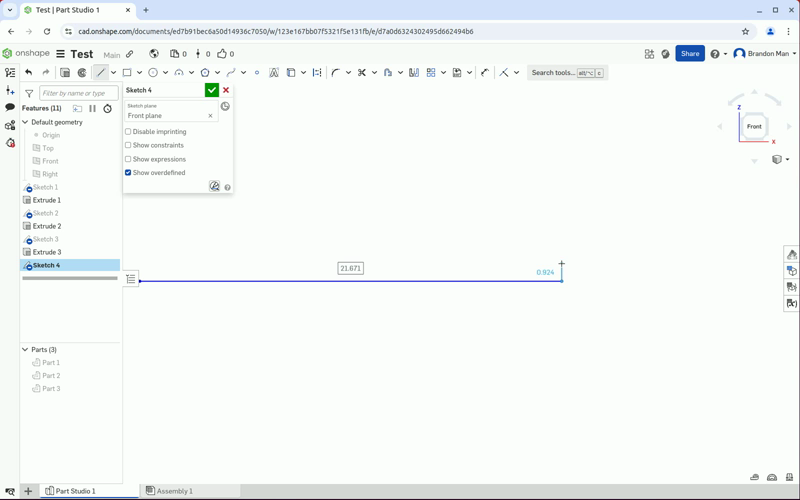
scroll(6)
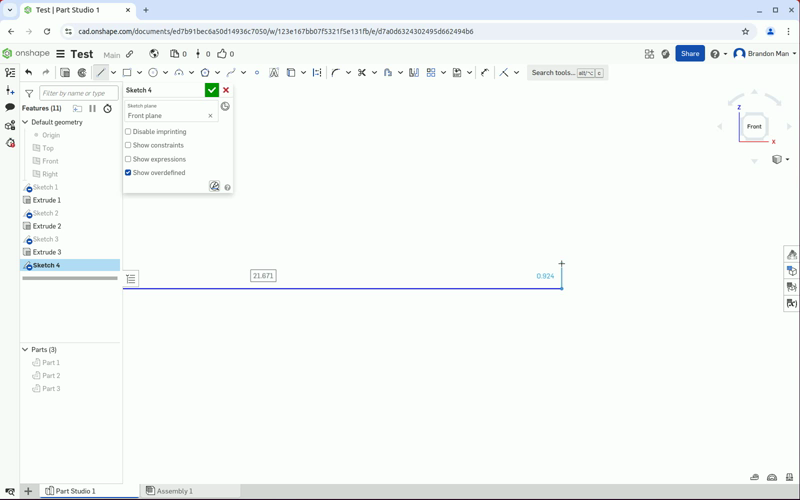
scroll(6)
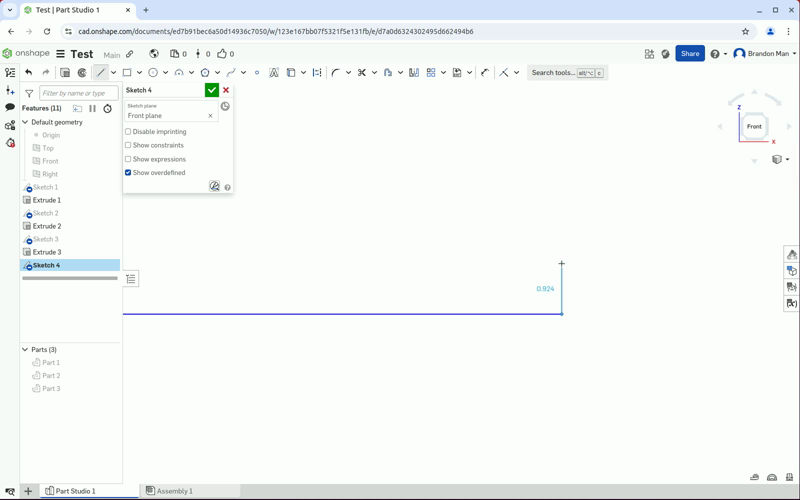
click(561, 263)
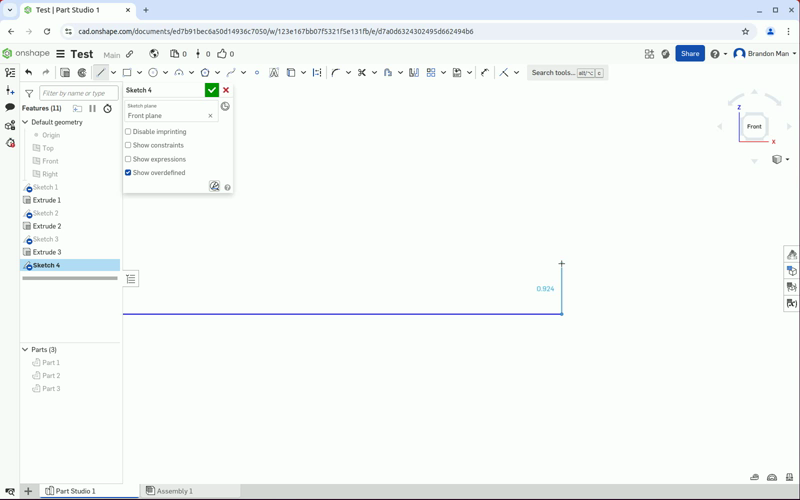
scroll(-6)
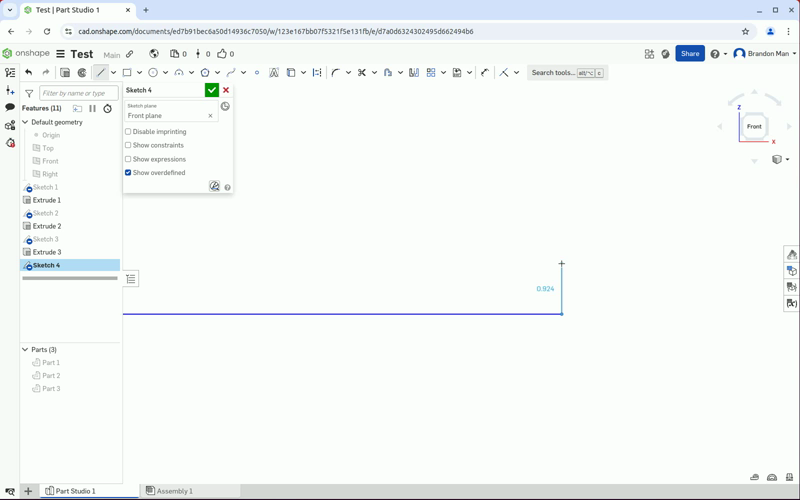
scroll(-6)
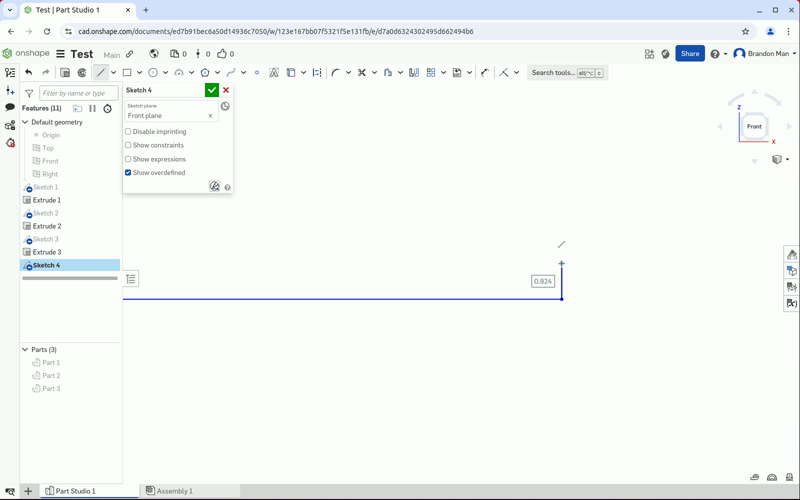
scroll(-6)
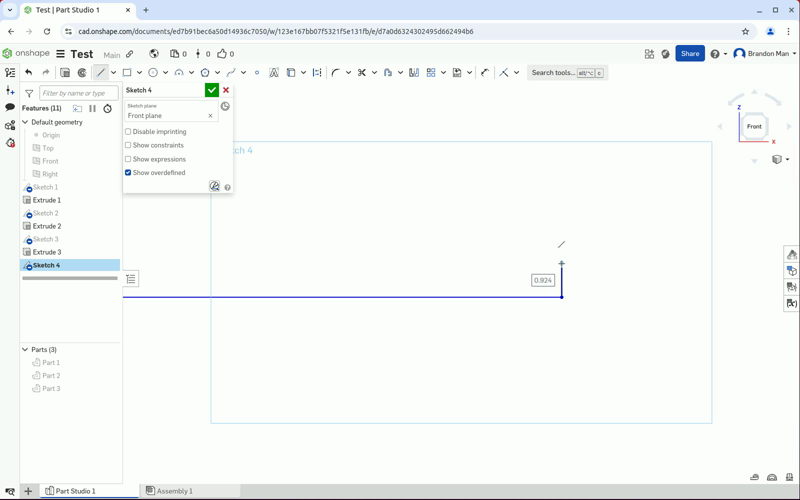
scroll(-6)
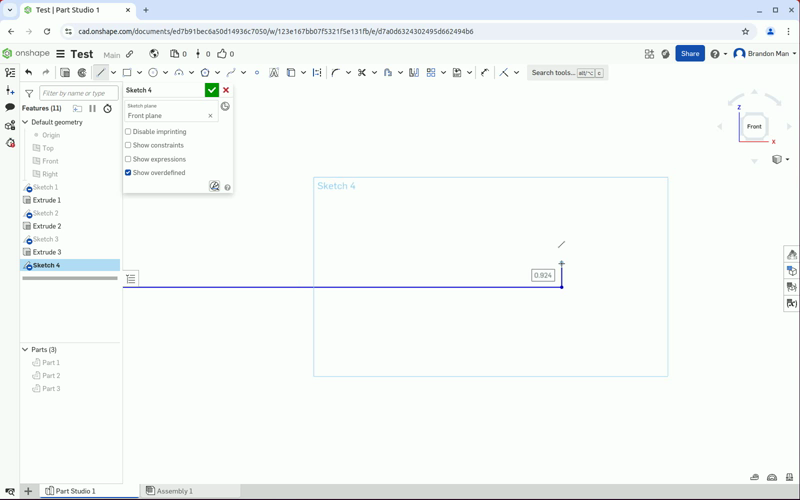
scroll(-6)
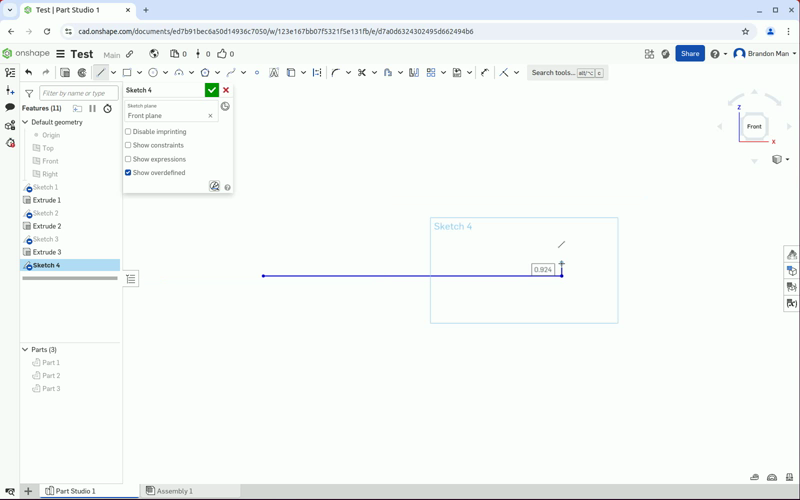
scroll(-6)
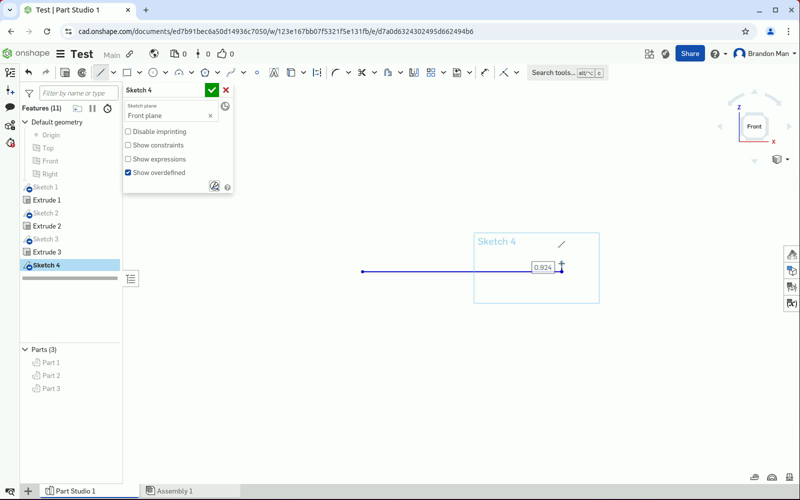
scroll(-6)
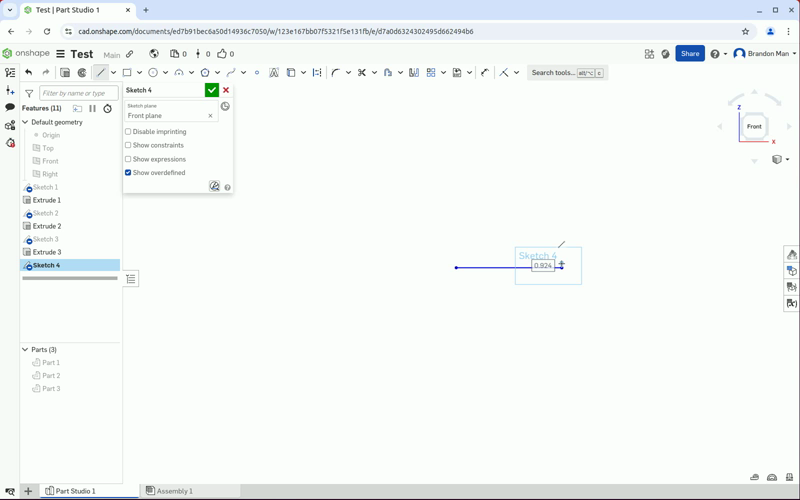
key_up(shift)
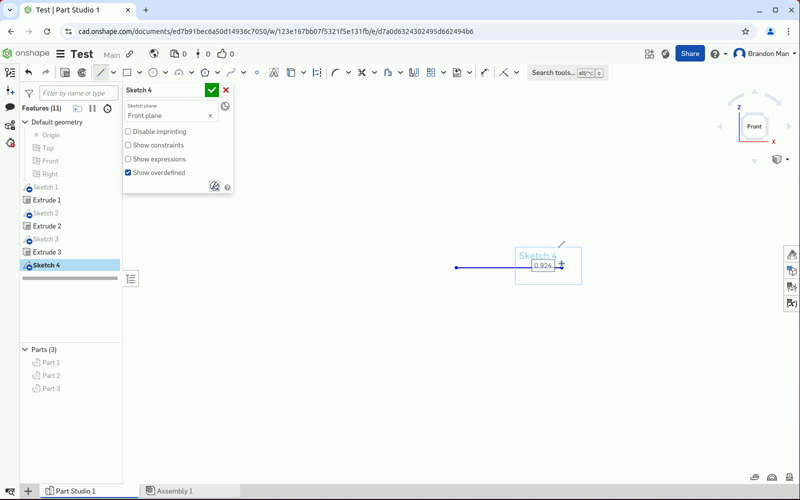
key_down(shift)
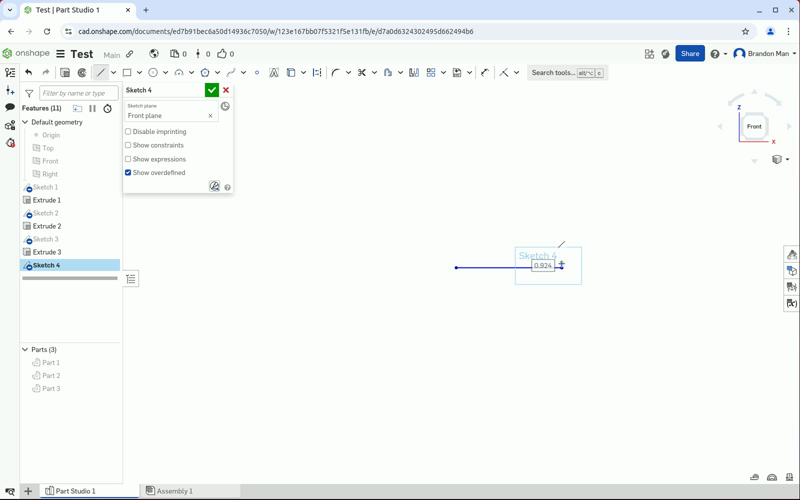
mouse_move(456, 263)
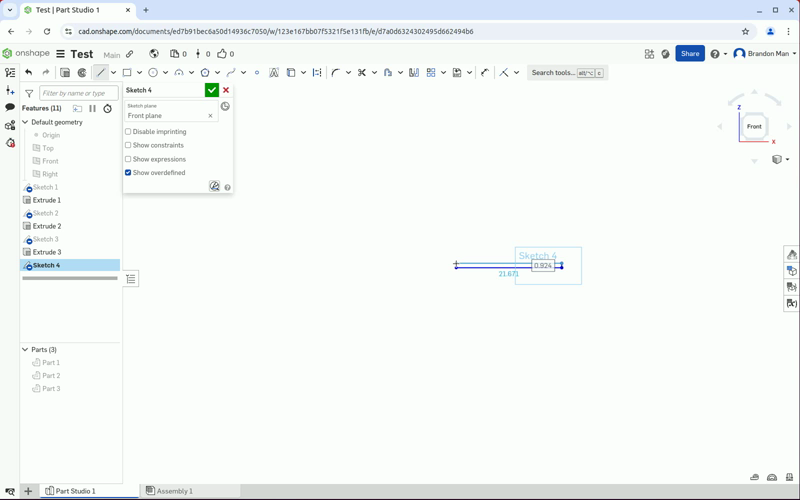
click(456, 263)
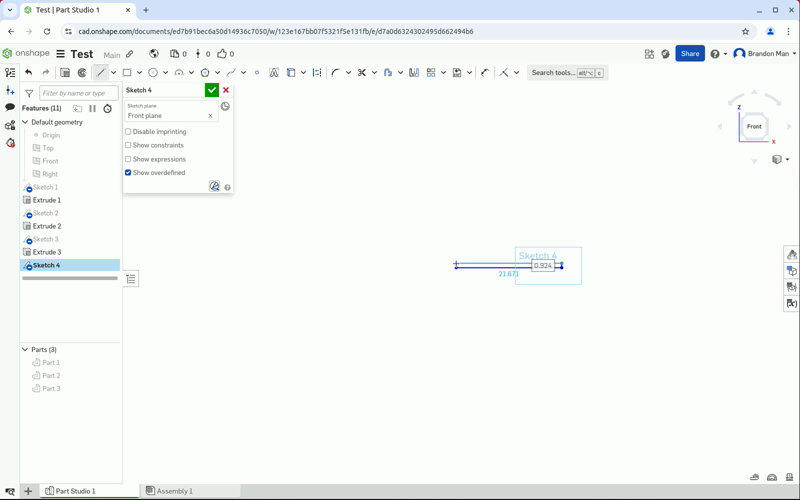
key_up(shift)
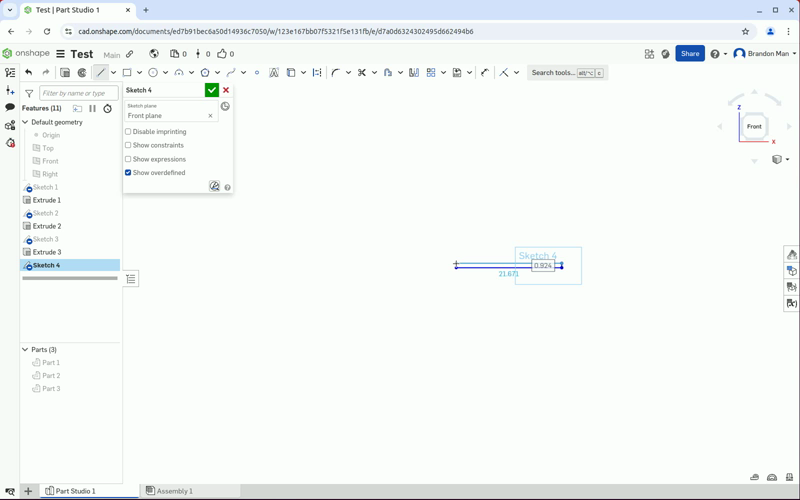
mouse_move(486, 263)
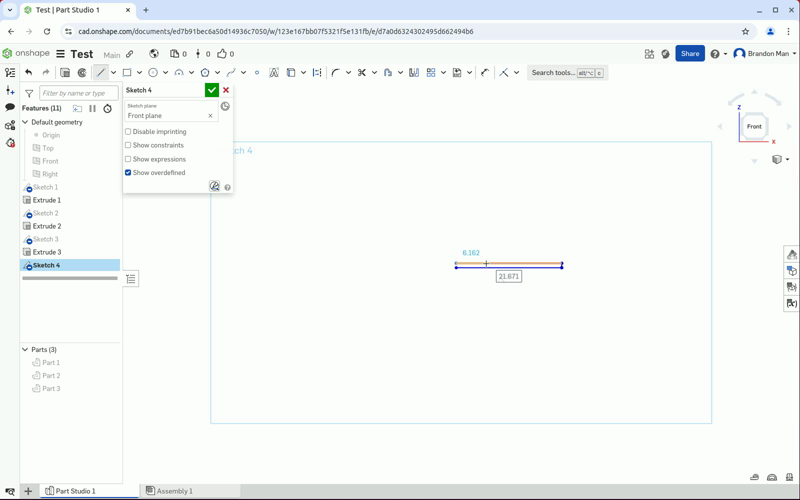
key_down(shift)
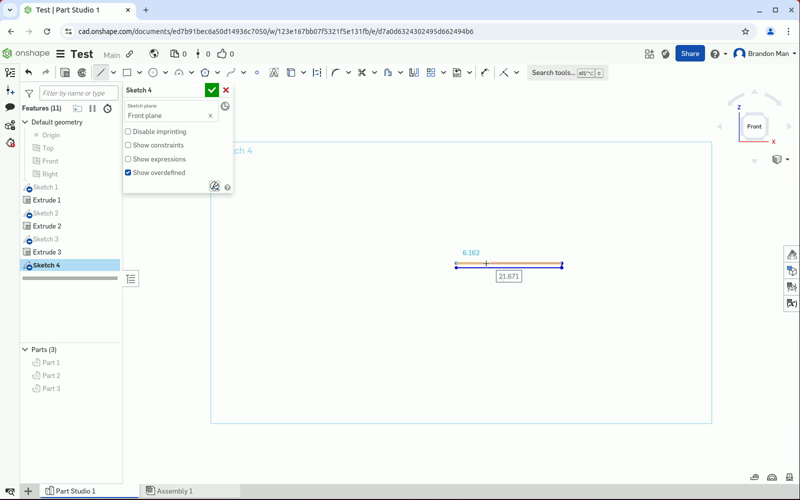
mouse_move(456, 267)
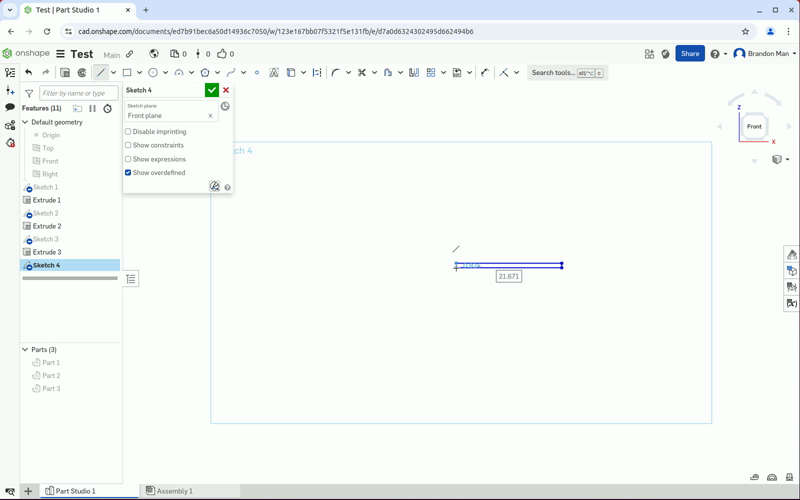
scroll(6)
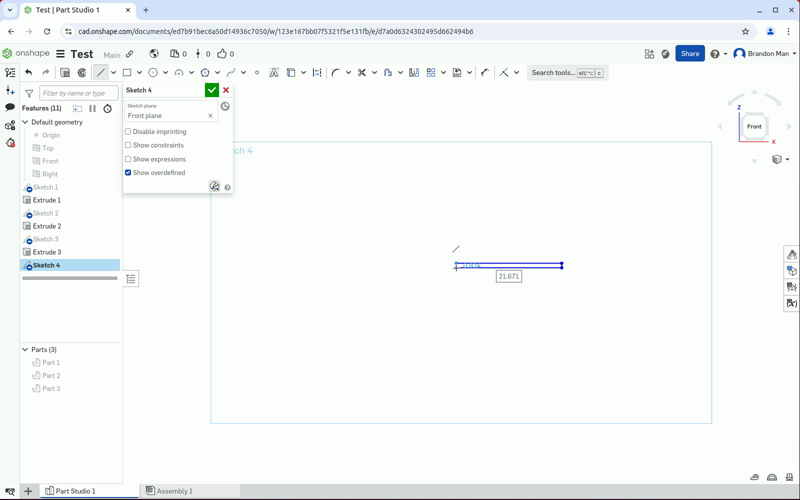
scroll(6)
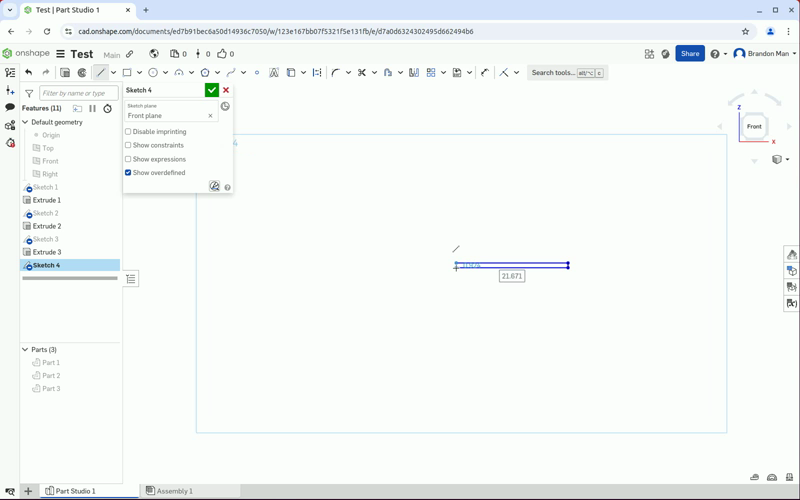
scroll(6)
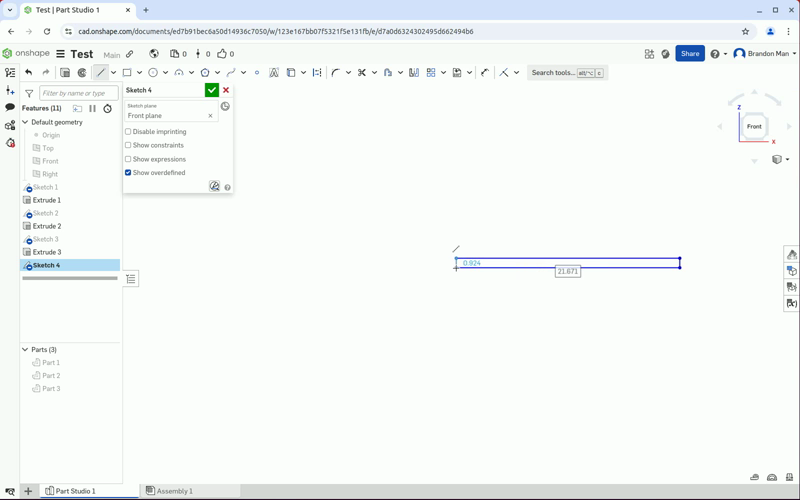
scroll(6)
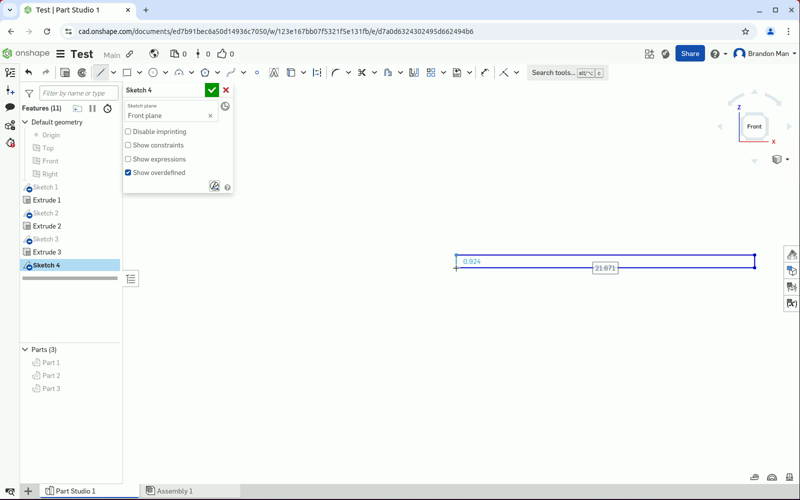
scroll(6)
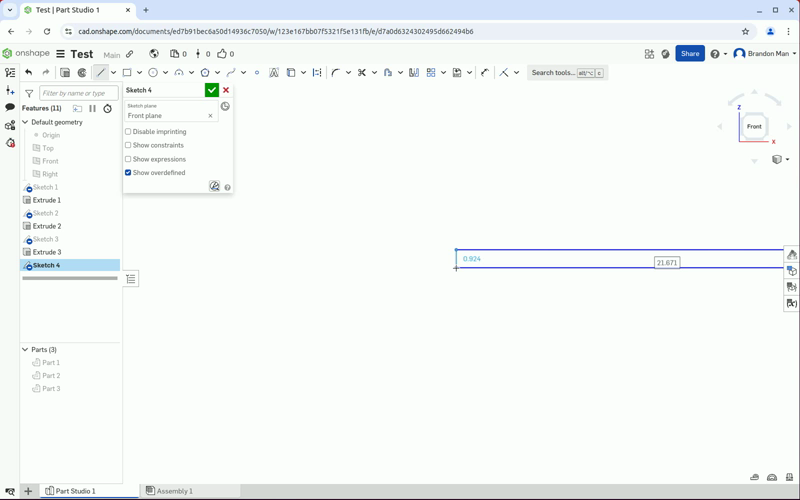
scroll(6)
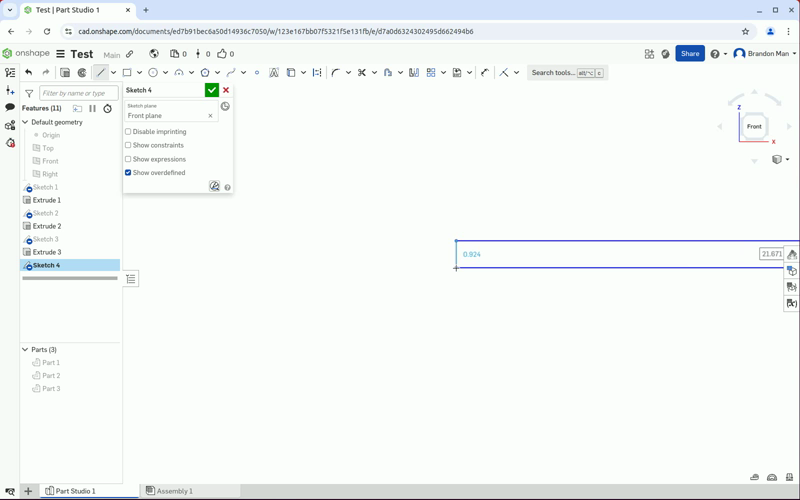
scroll(6)
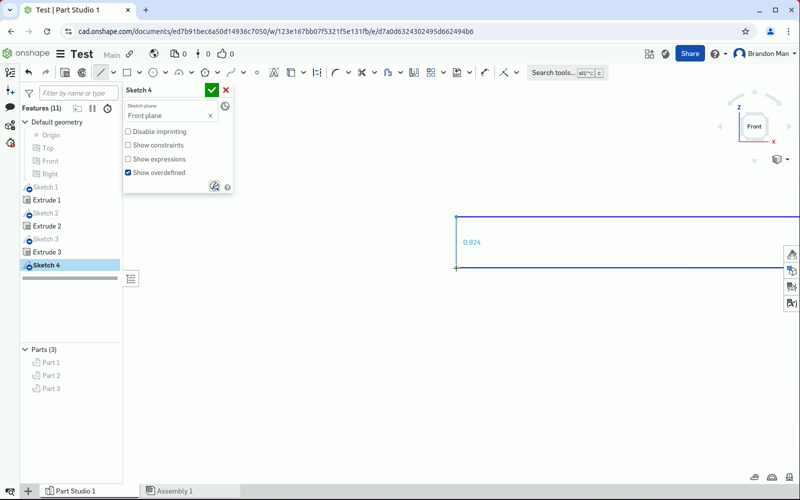
key_up(shift)
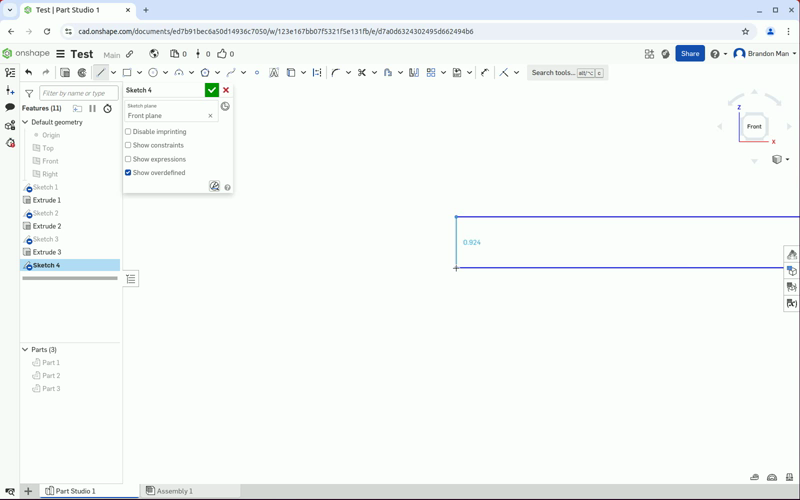
click(456, 267)
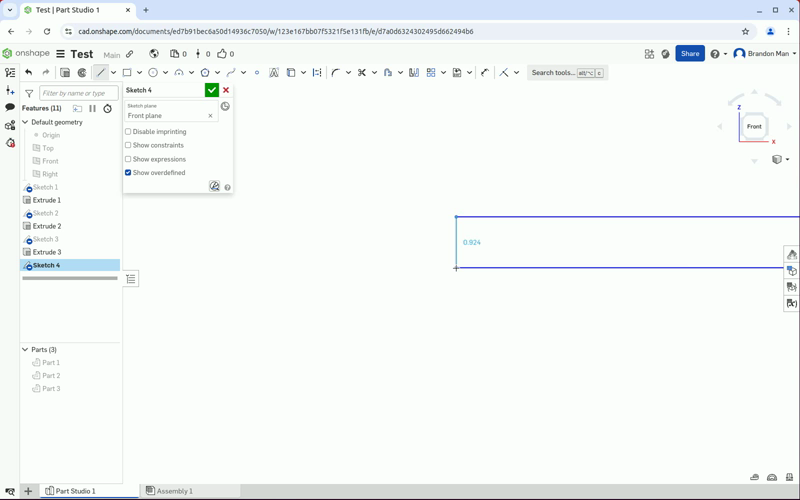
scroll(-6)
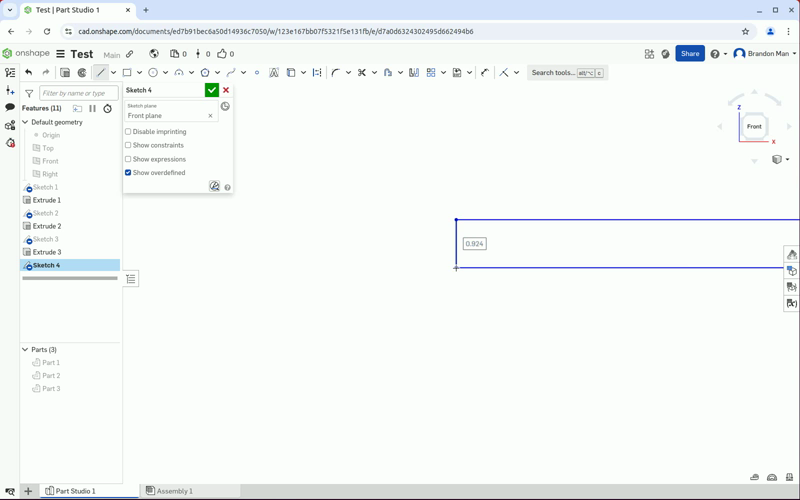
scroll(-6)
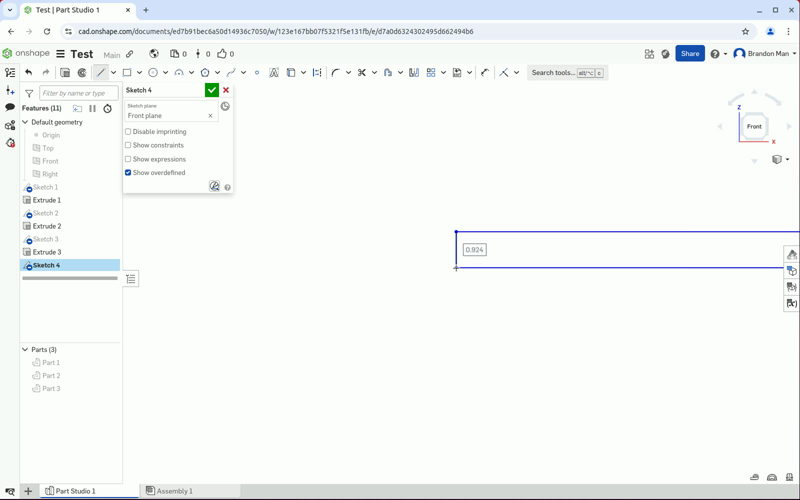
scroll(-6)
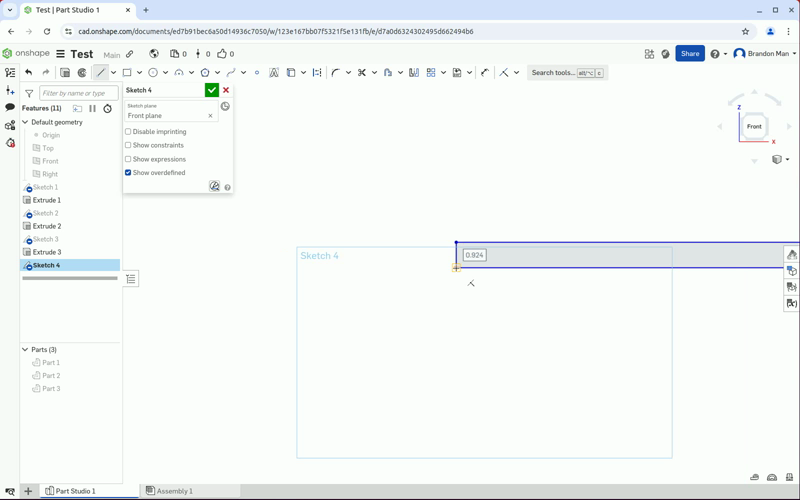
scroll(-6)
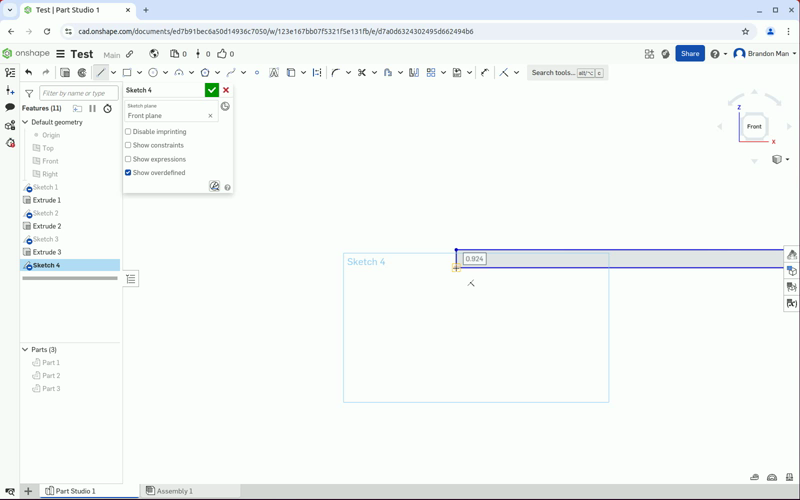
scroll(-6)
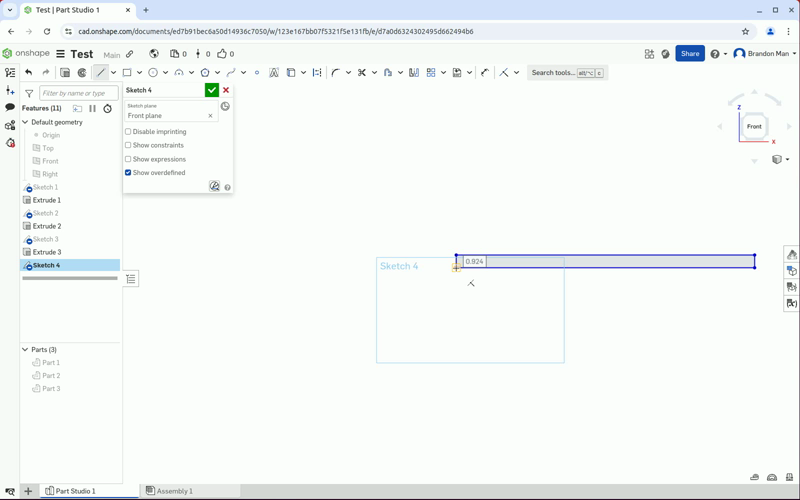
scroll(-6)
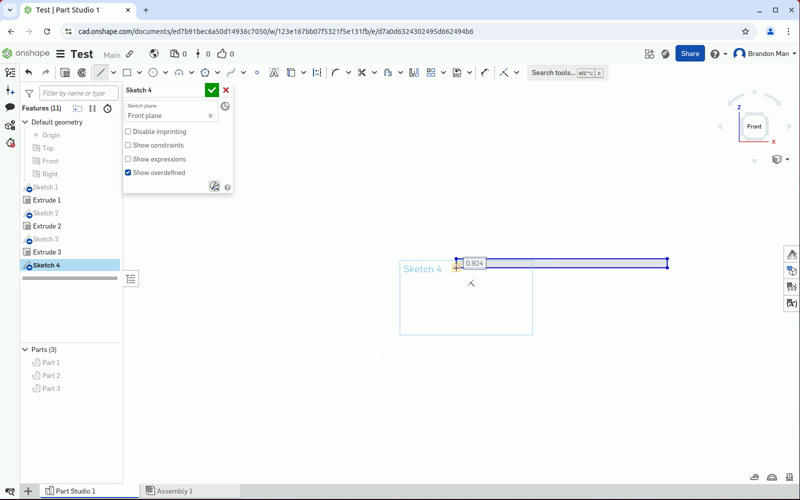
scroll(-6)
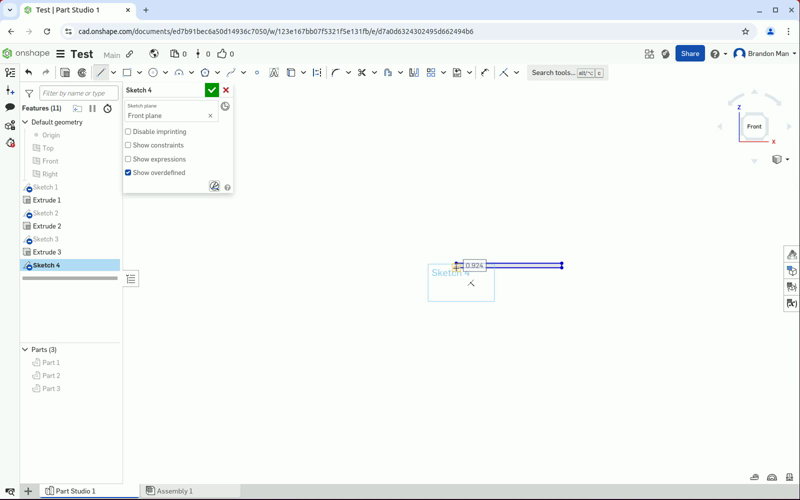
key(esc)
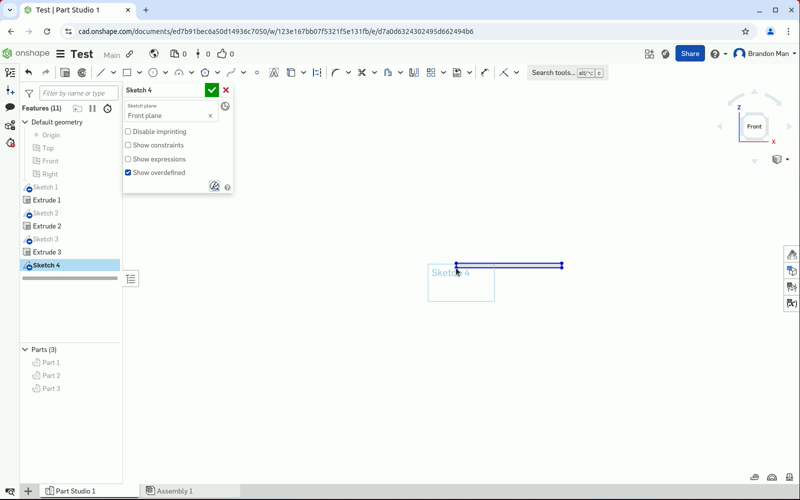
mouse_move(500, 263)
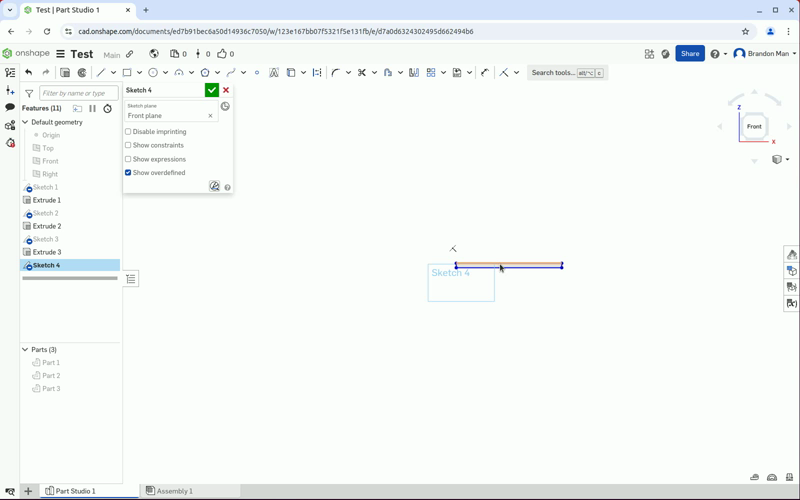
scroll(6)
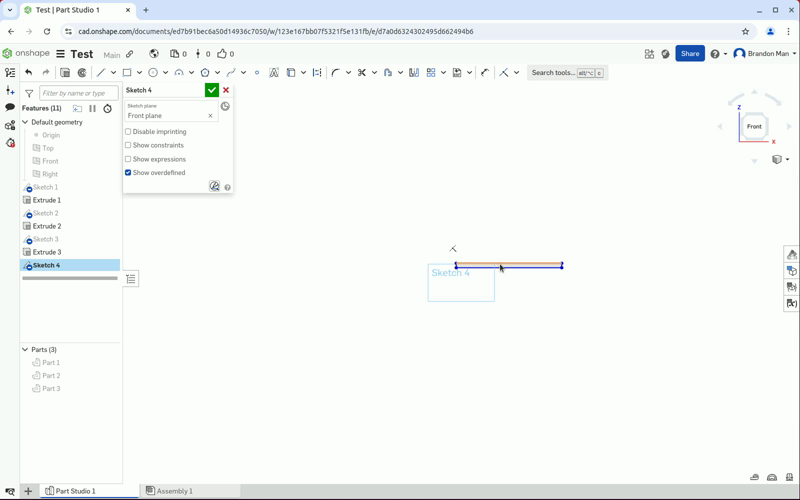
scroll(6)
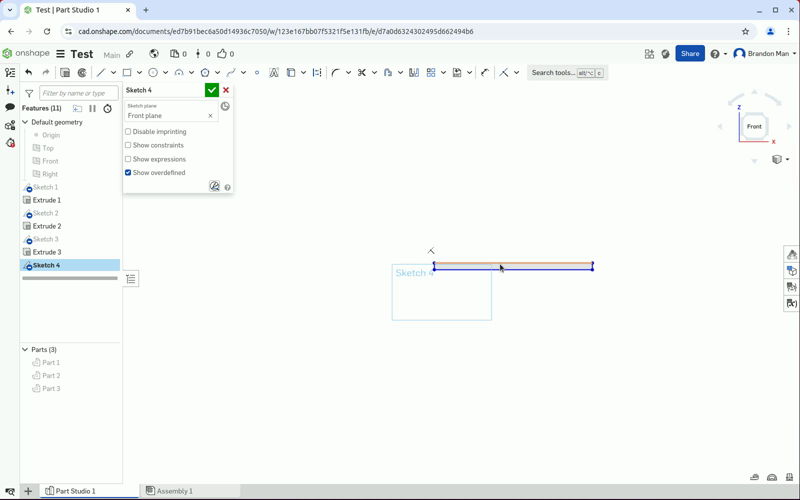
scroll(6)
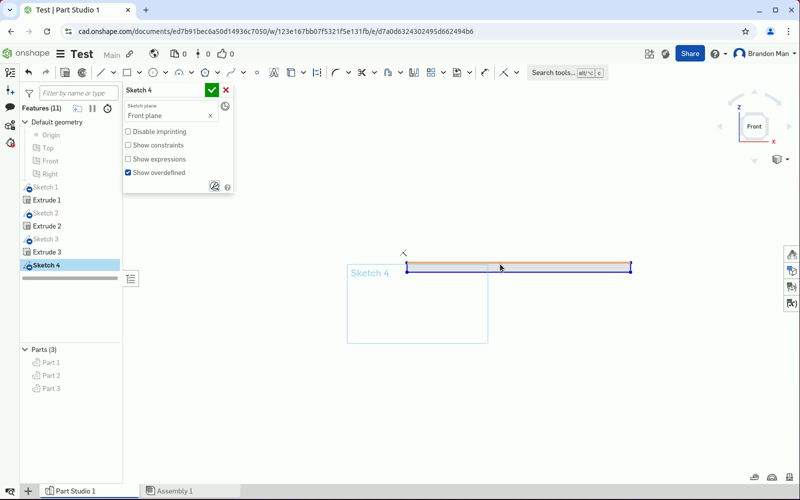
scroll(6)
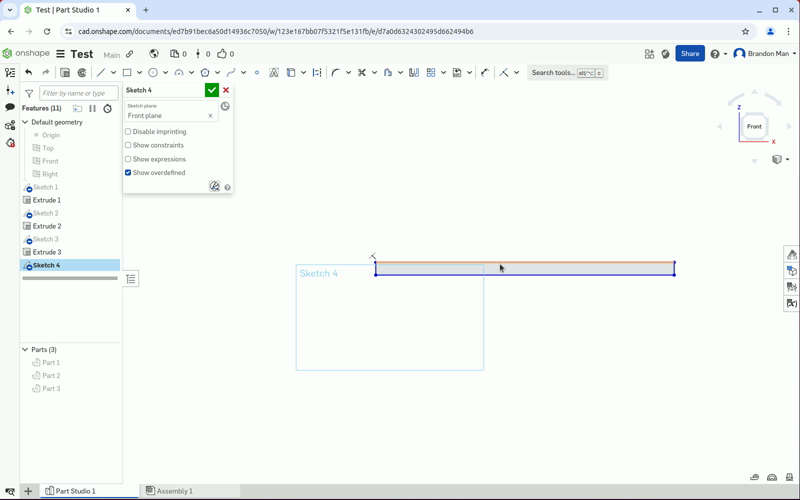
scroll(6)
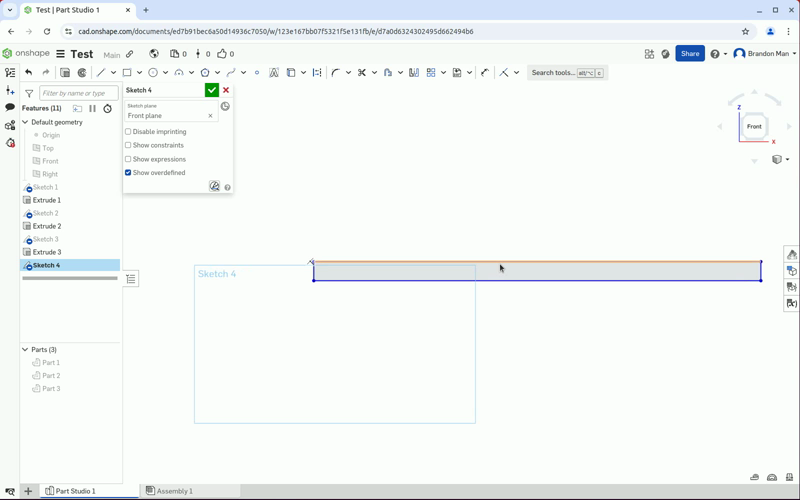
scroll(6)
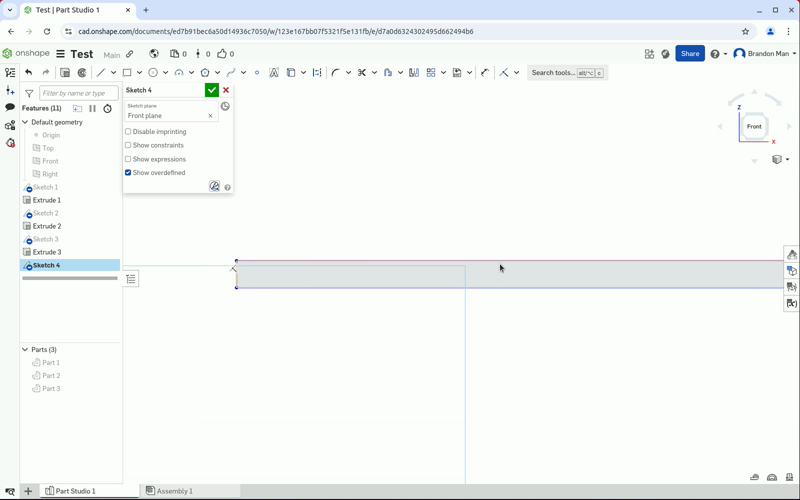
scroll(6)
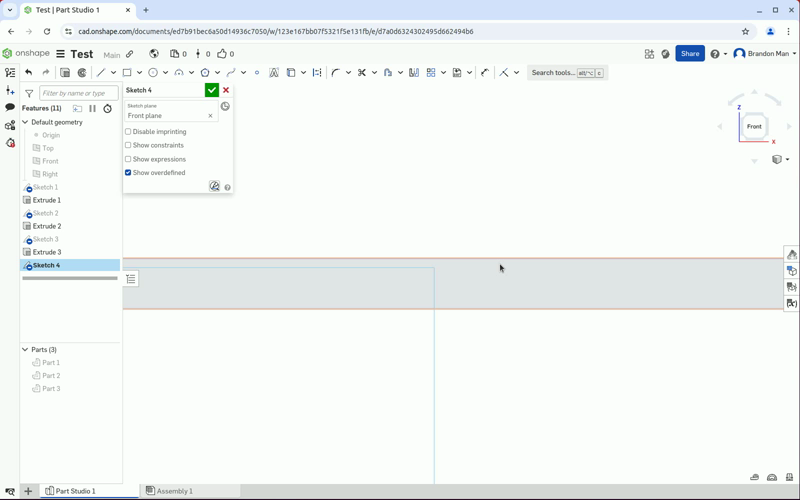
click(500, 263)
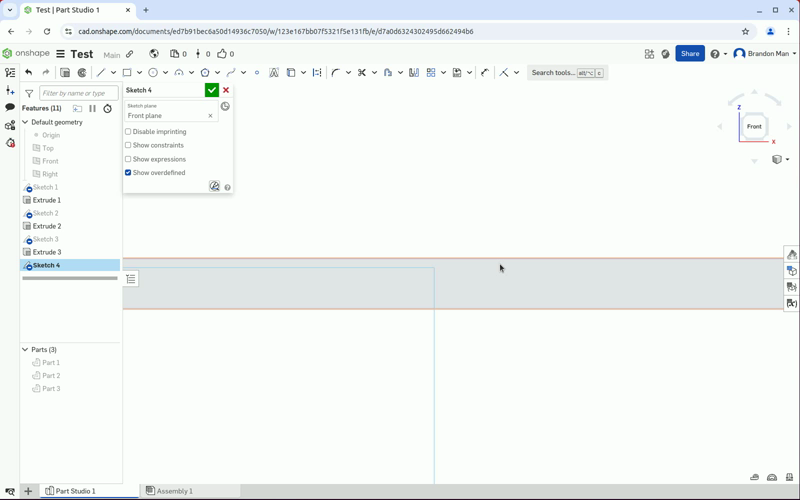
scroll(-6)
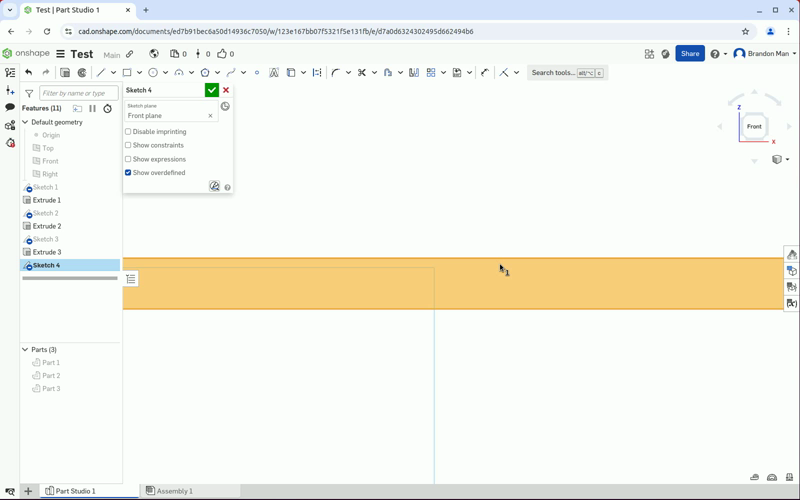
scroll(-6)
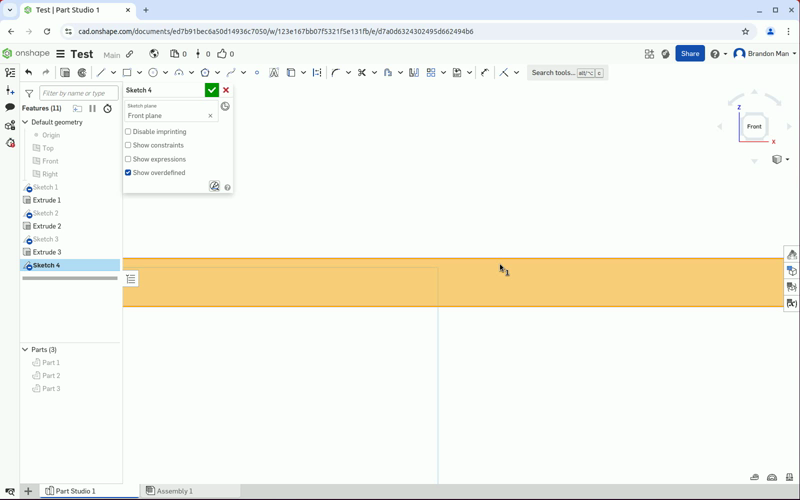
scroll(-6)
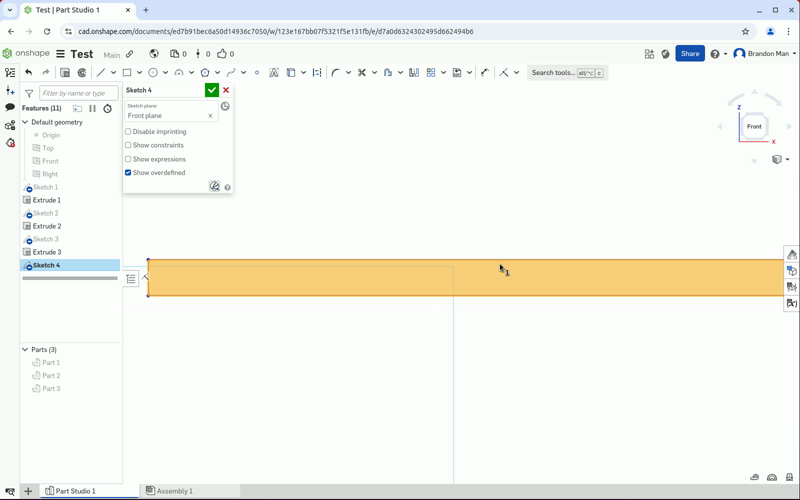
scroll(-6)
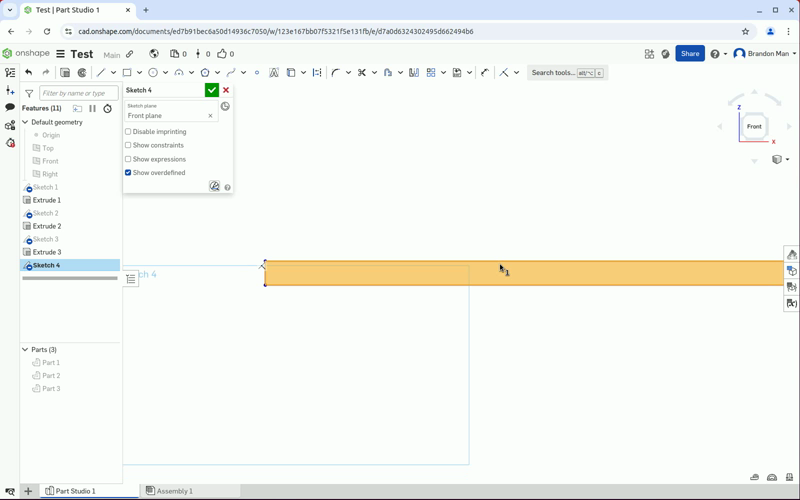
scroll(-6)
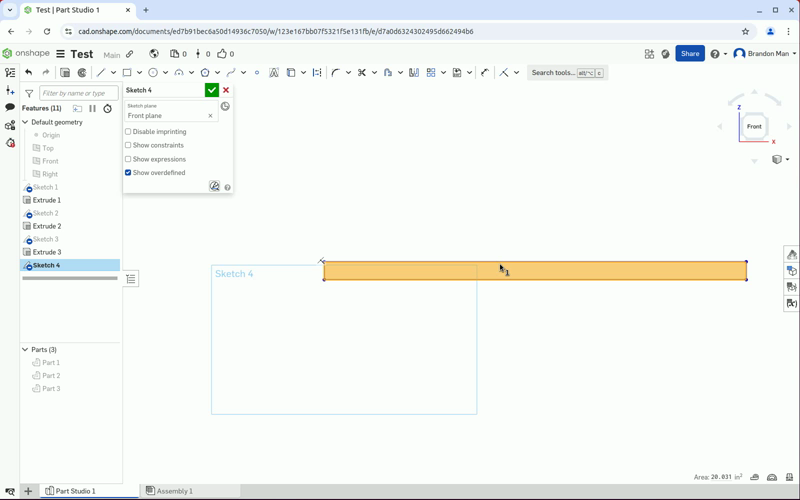
scroll(-6)
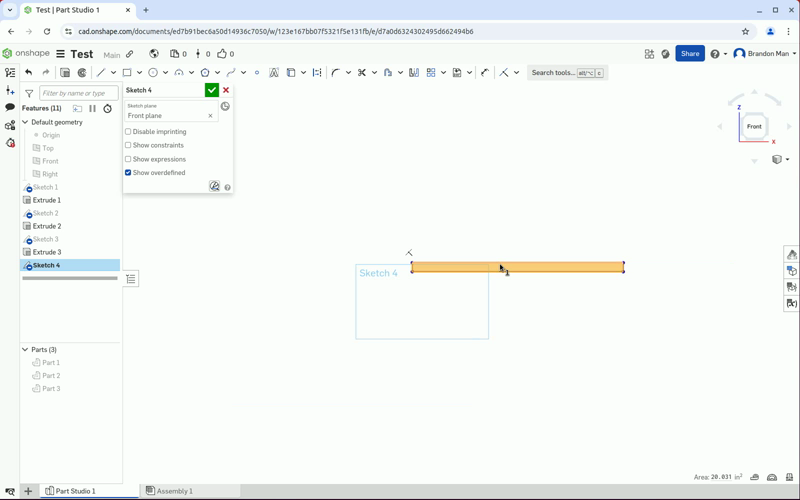
scroll(-6)
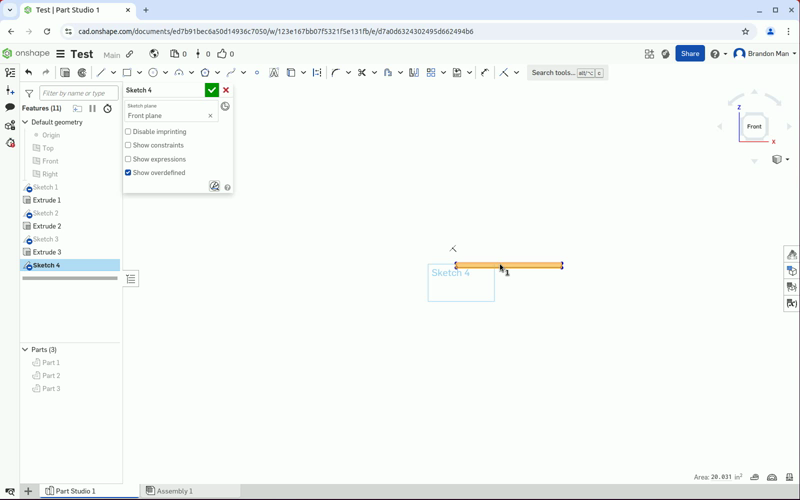
mouse_move(73, 352)
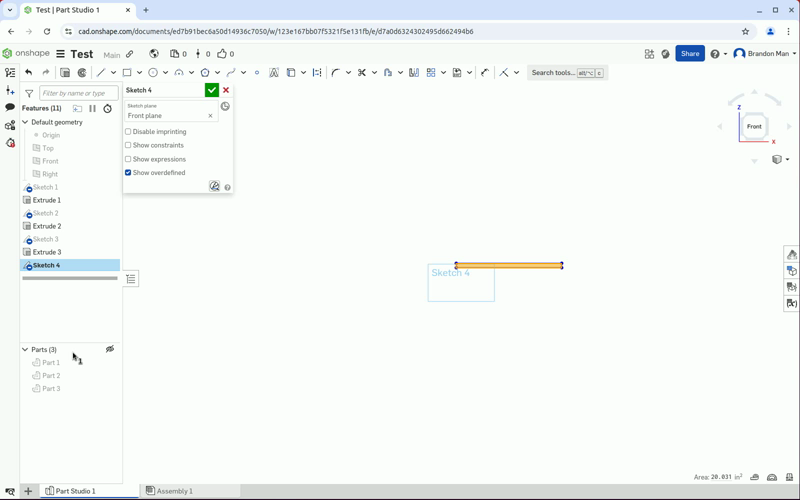
key(shift+y)
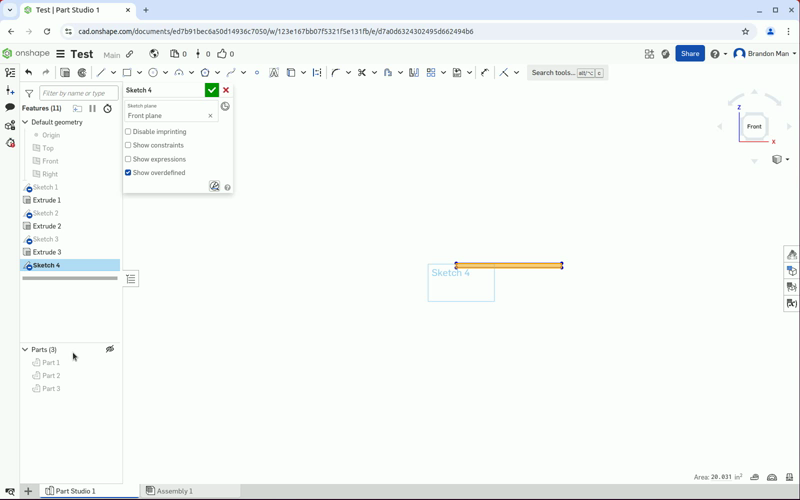
key(shift+e)
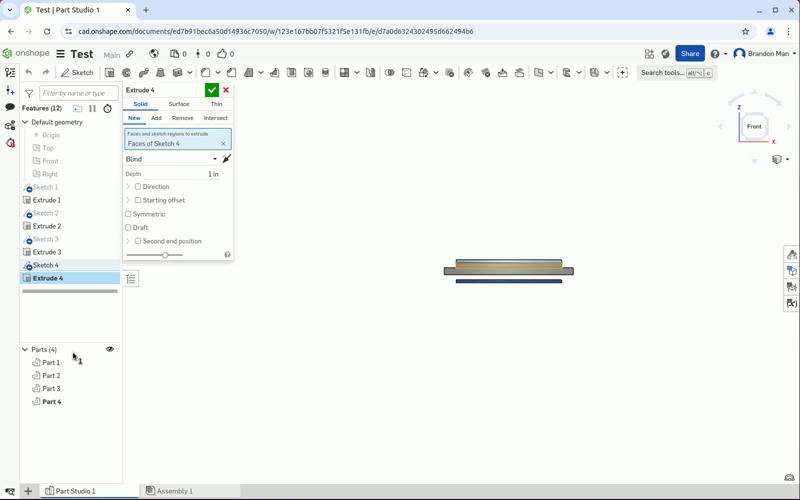
mouse_move(143, 106)
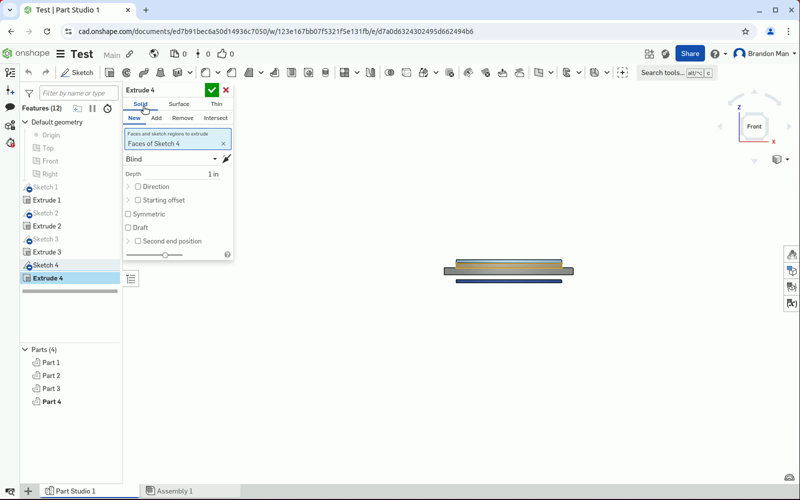
click(143, 106)
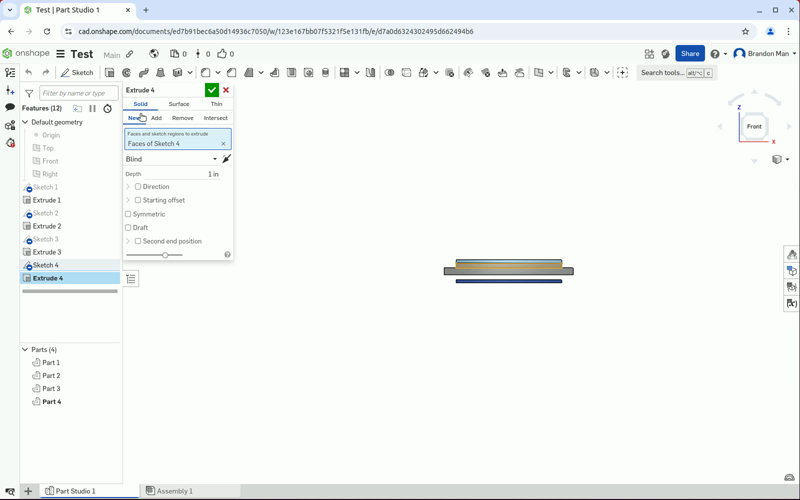
mouse_move(137, 120)
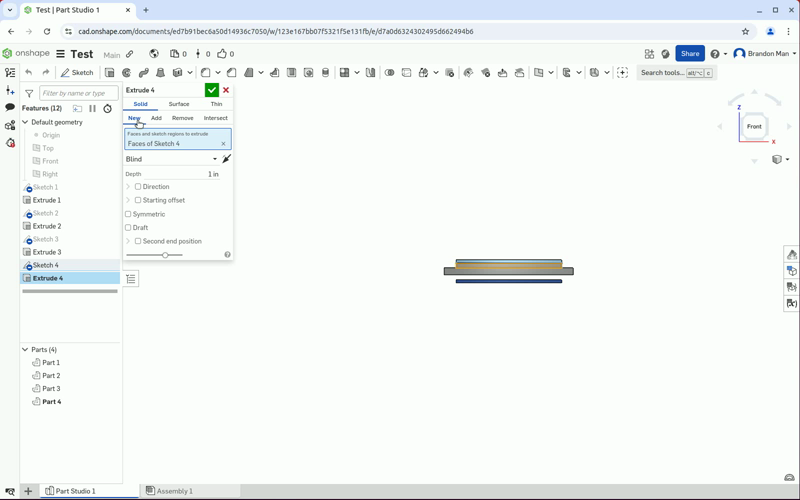
click(137, 120)
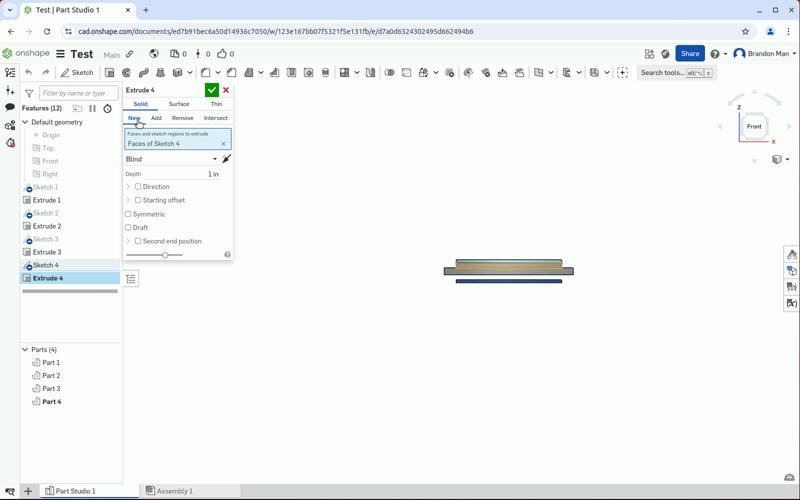
key(tab, 4)
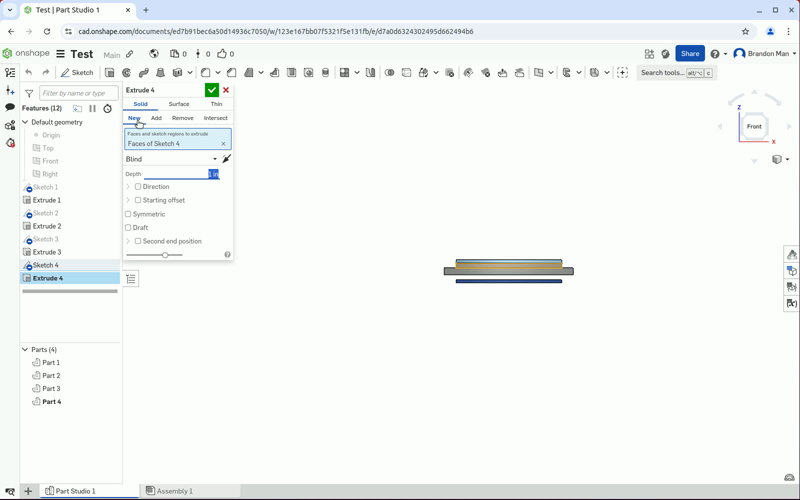
text(-0.241)
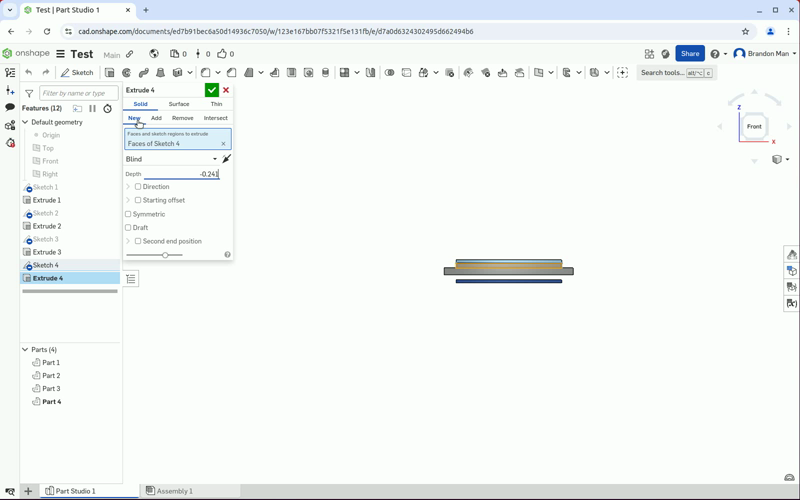
key(enter)
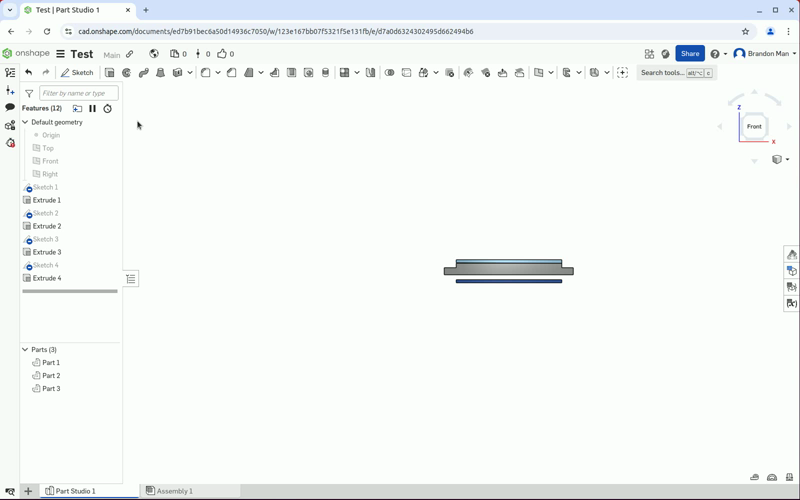
key(shift+h)
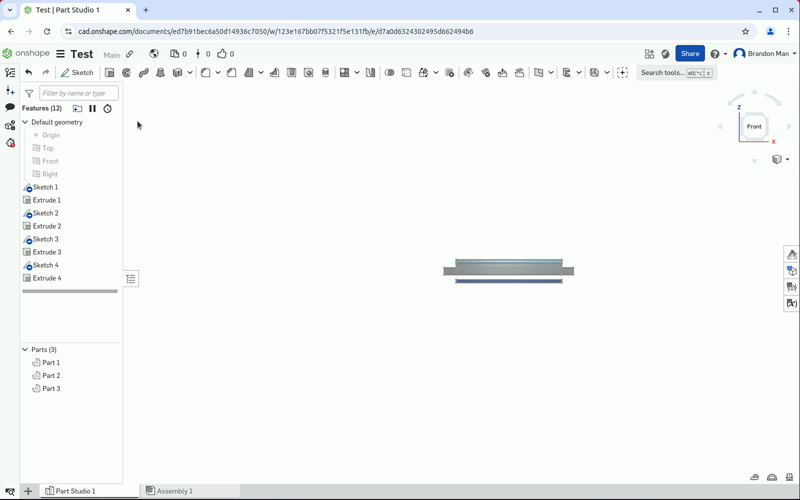
key(shift+h)
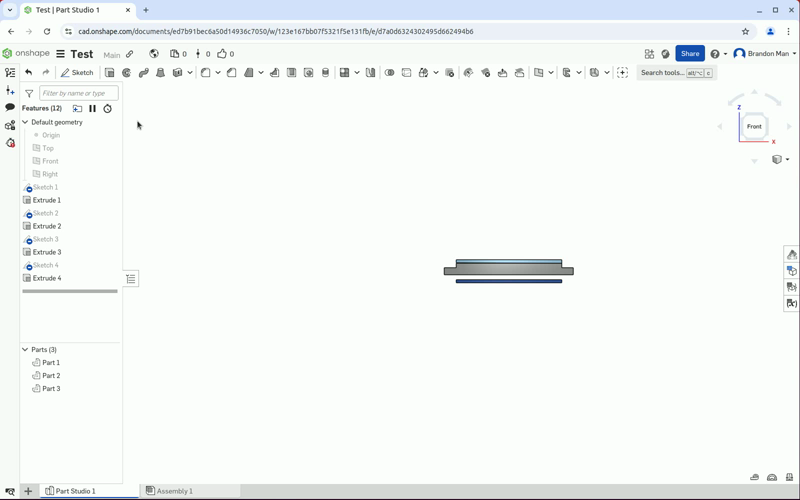
mouse_move(73, 189)
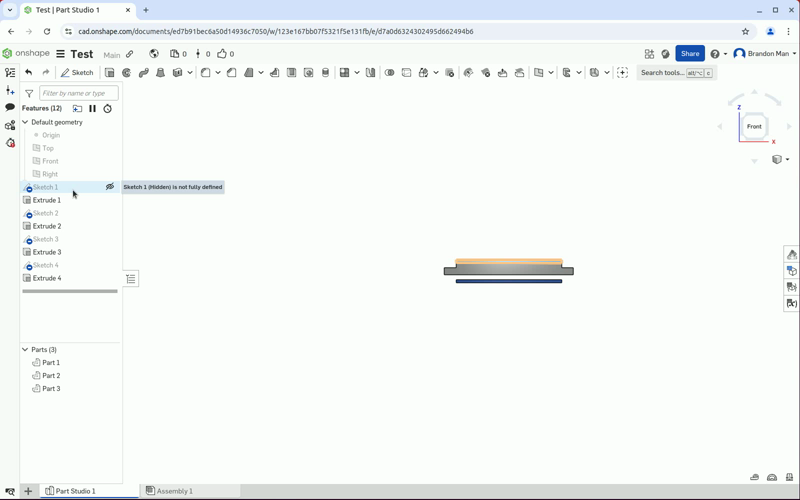
click(73, 189)
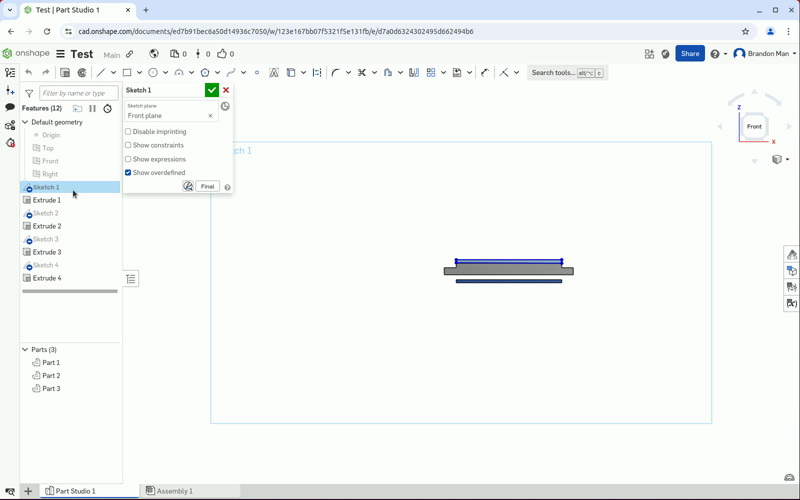
mouse_move(229, 92)
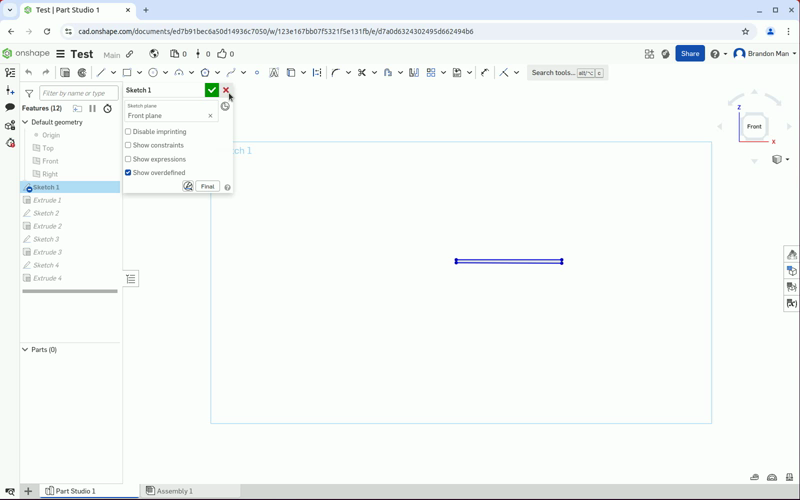
click(229, 92)
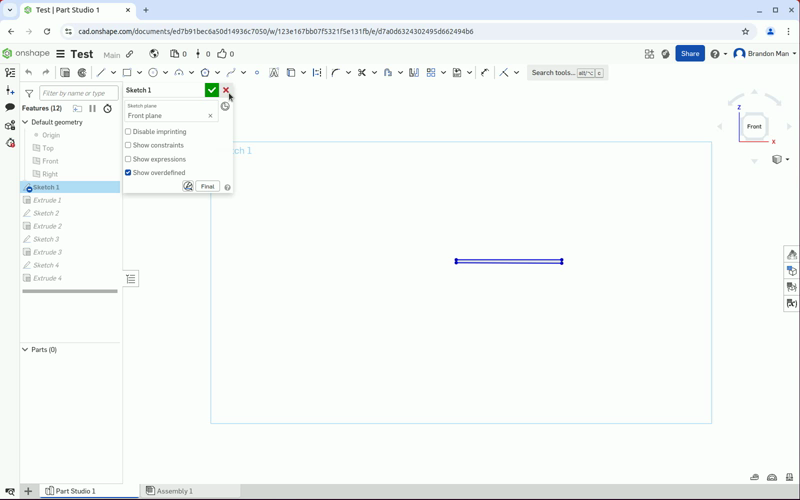
key(shift+s)
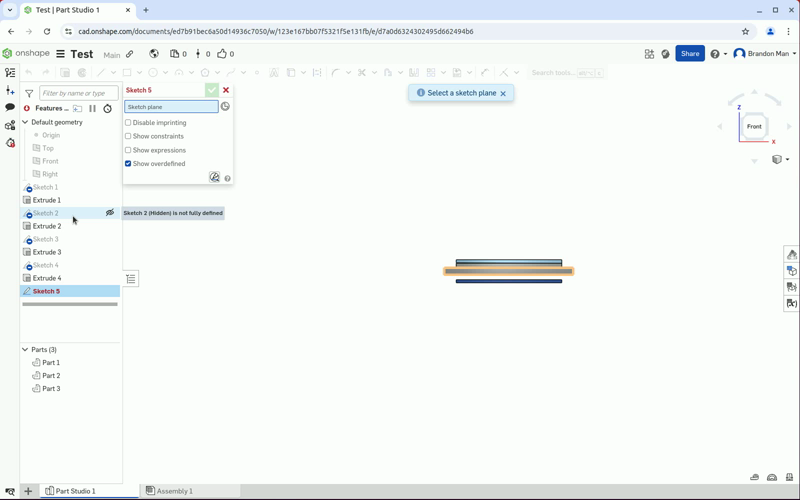
scroll(3)
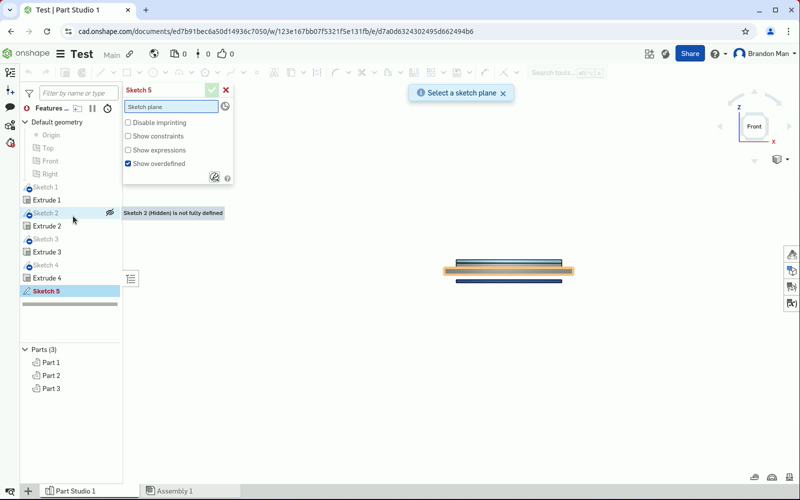
mouse_move(73, 163)
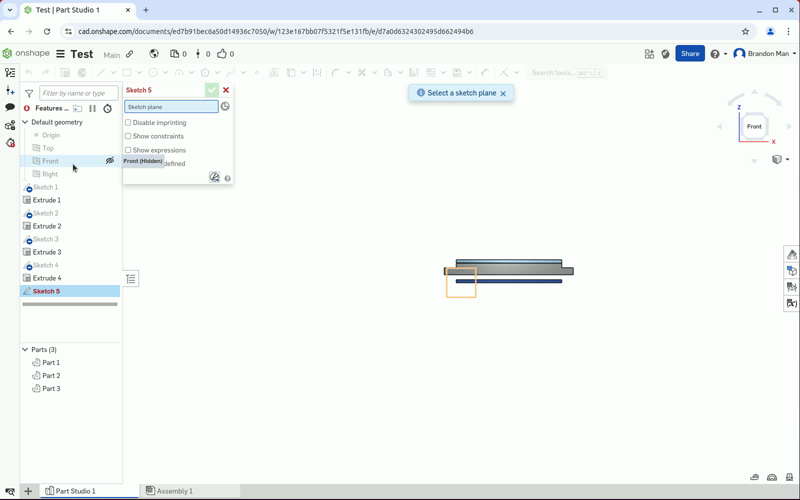
click(73, 163)
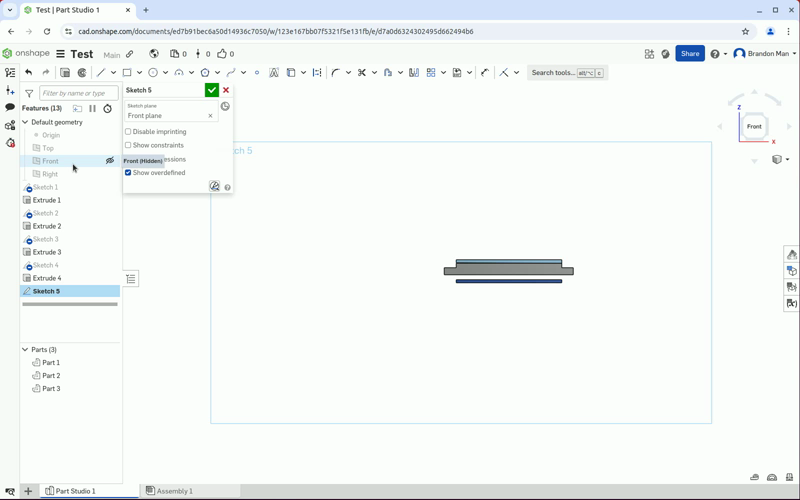
mouse_move(73, 352)
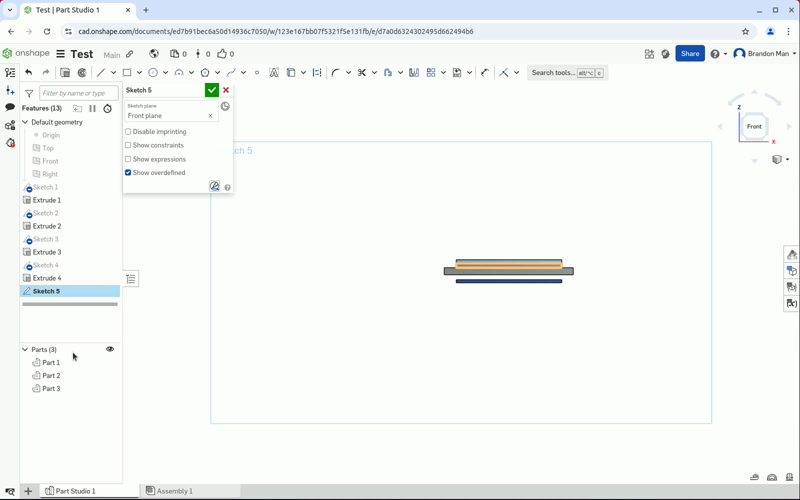
key(y)
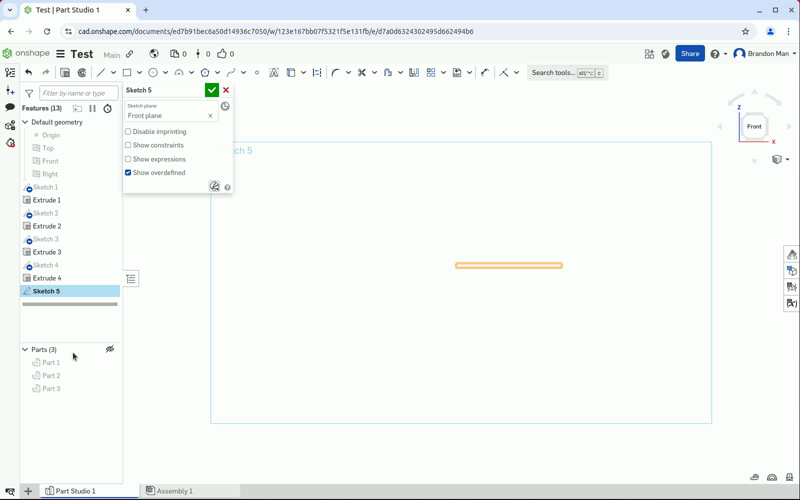
key(l)
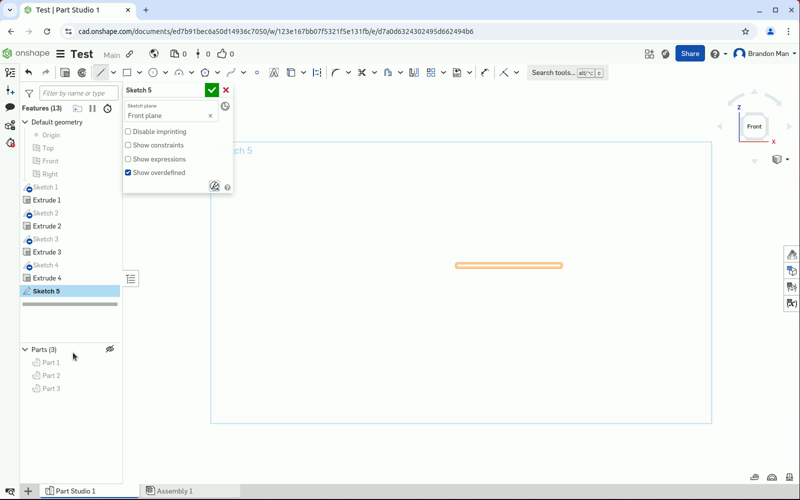
key_down(shift)
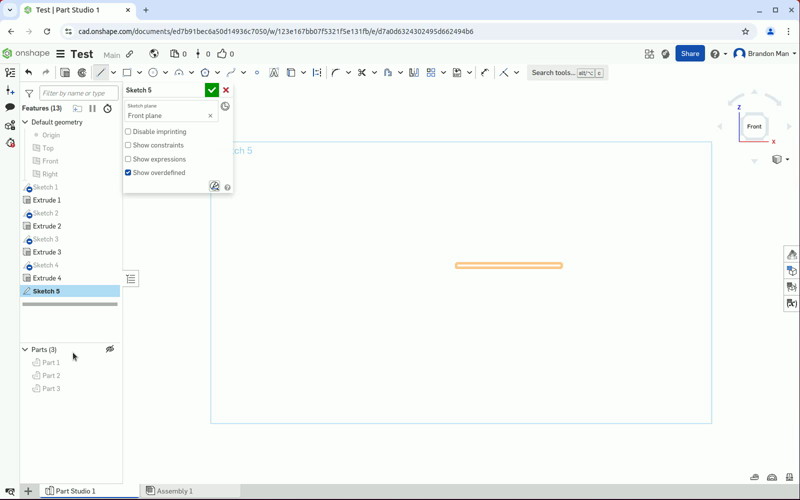
mouse_move(456, 279)
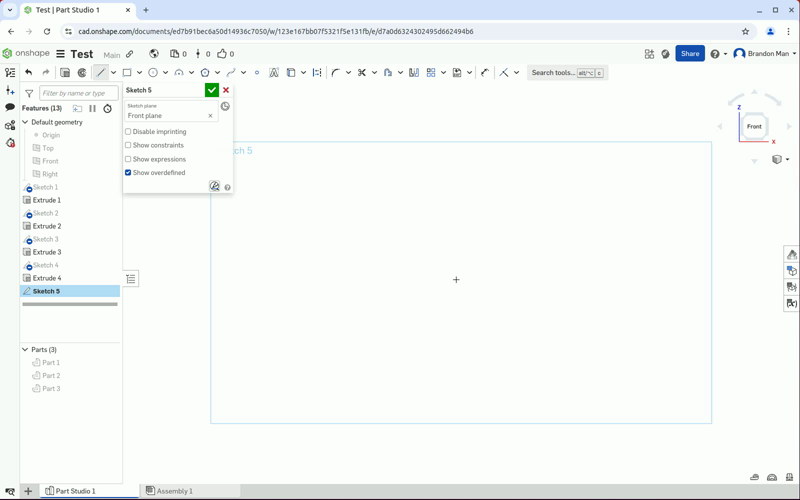
click(456, 279)
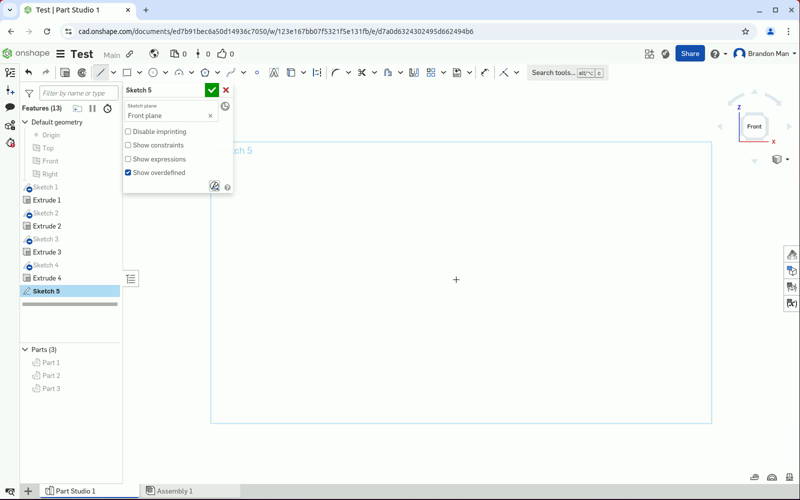
key_up(shift)
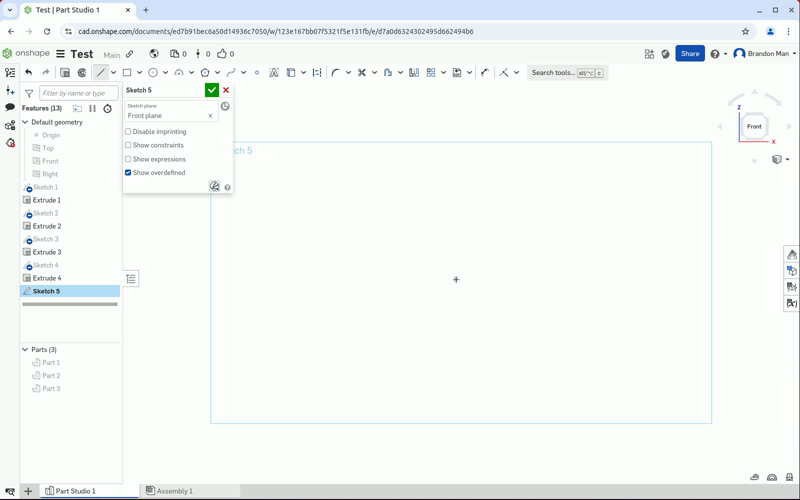
key_down(shift)
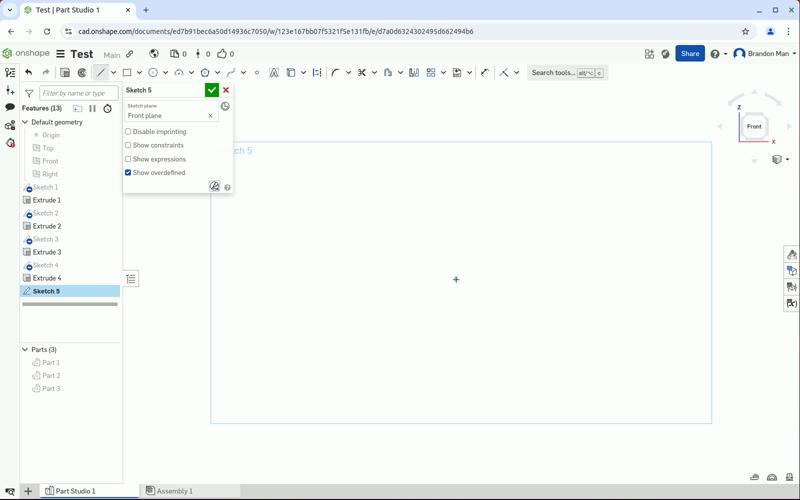
mouse_move(561, 279)
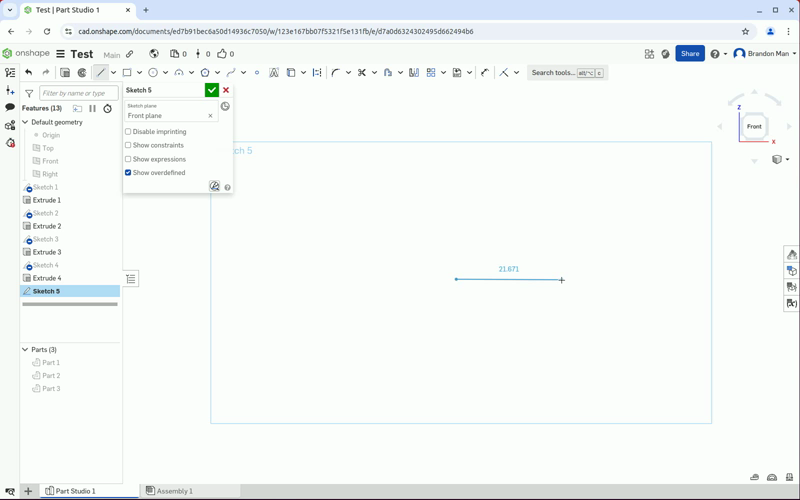
click(561, 279)
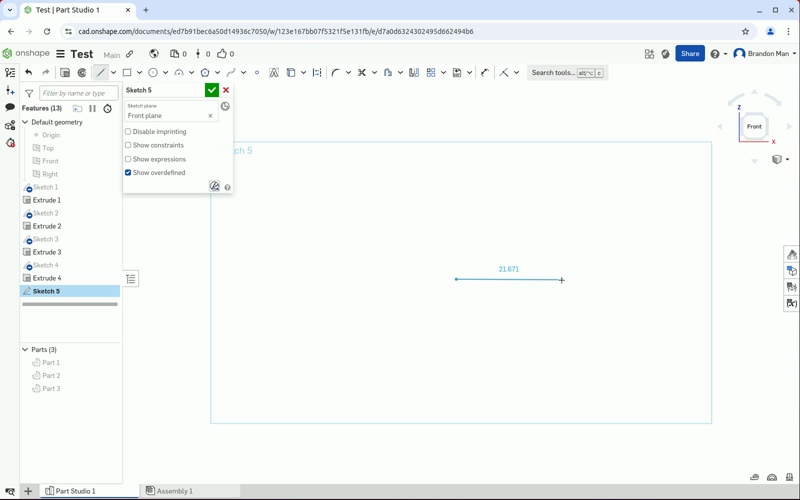
key_up(shift)
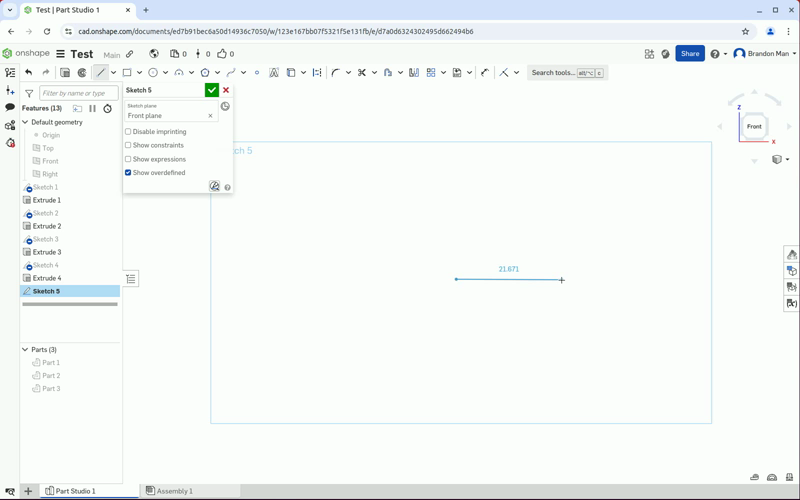
key_down(shift)
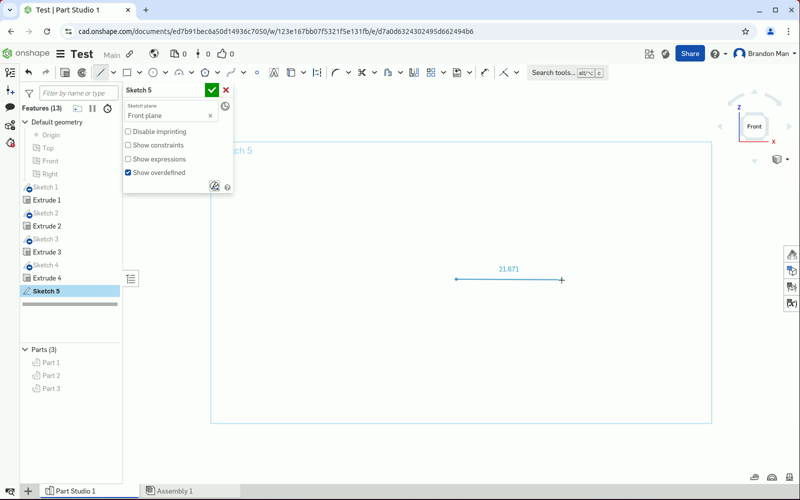
mouse_move(589, 279)
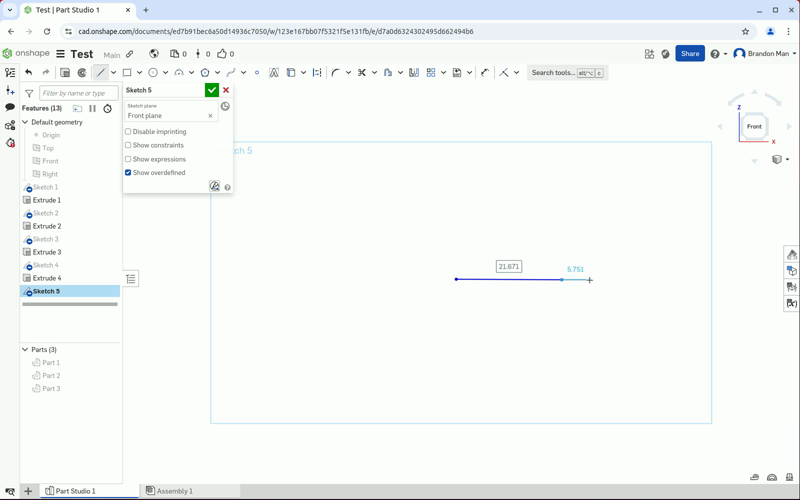
mouse_move(561, 275)
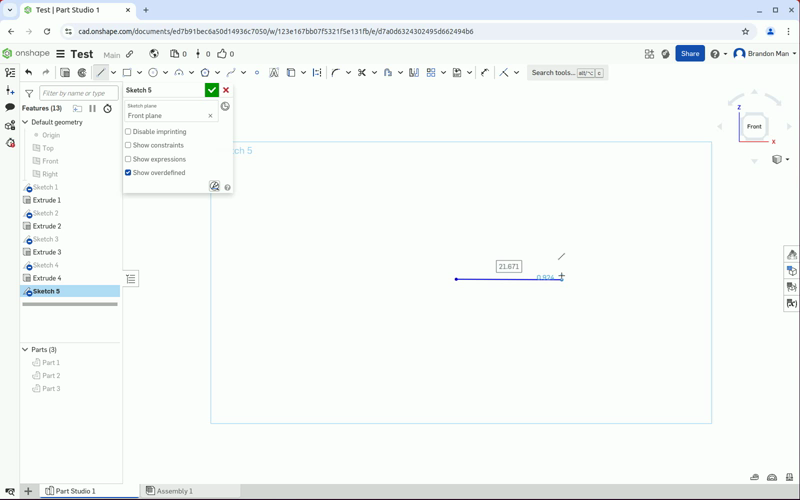
scroll(6)
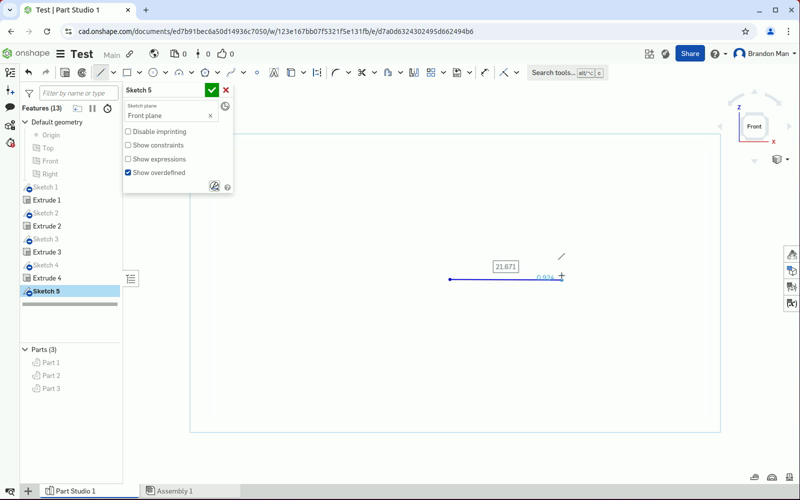
scroll(6)
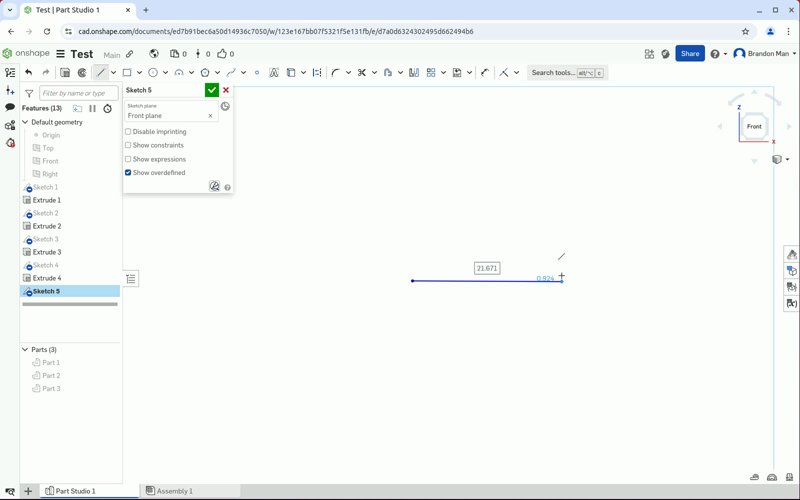
scroll(6)
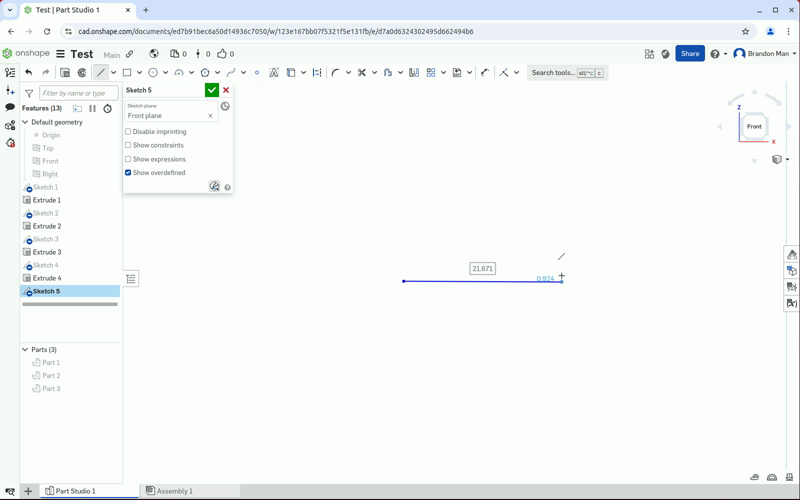
scroll(6)
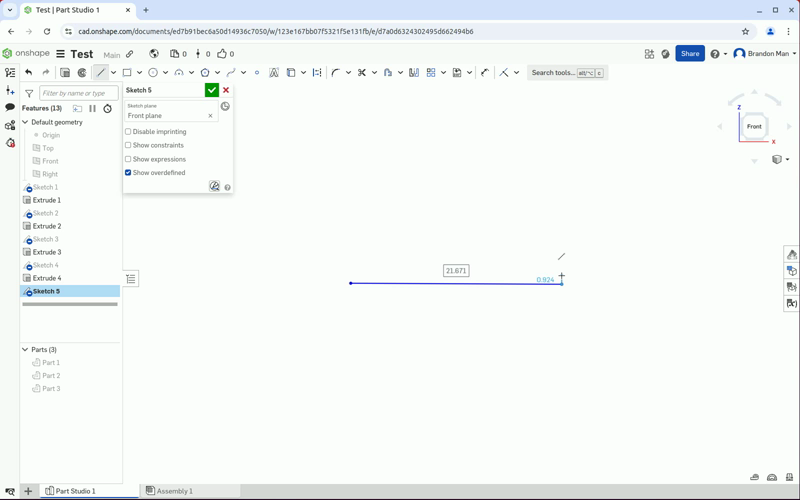
scroll(6)
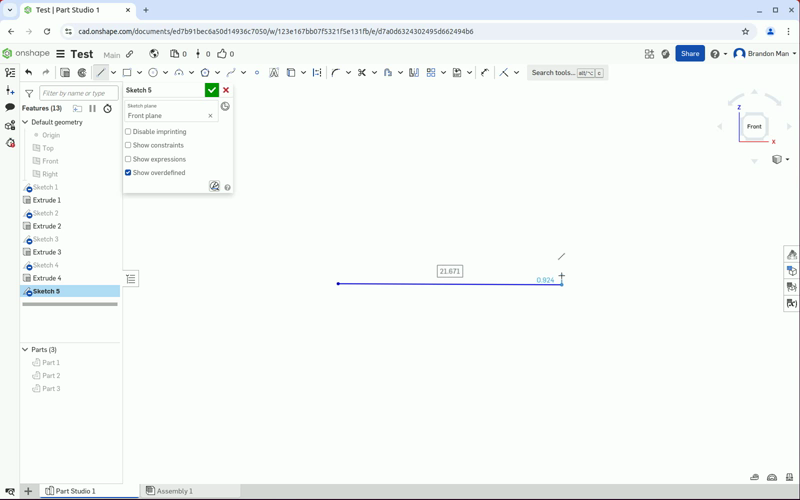
scroll(6)
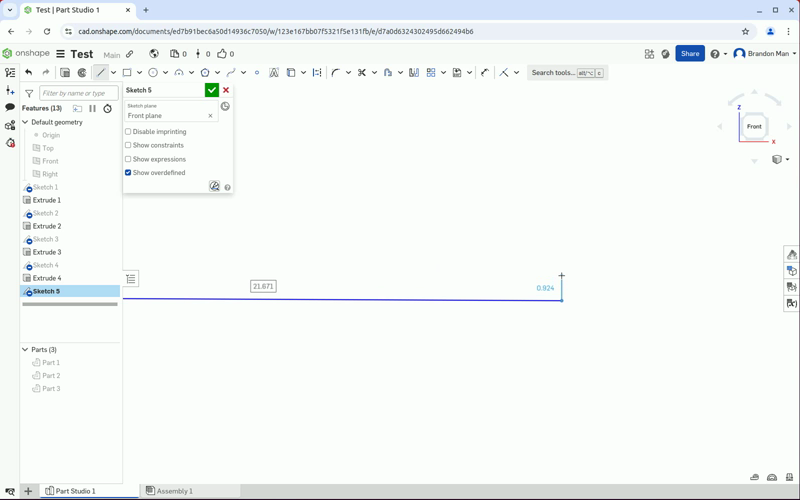
scroll(6)
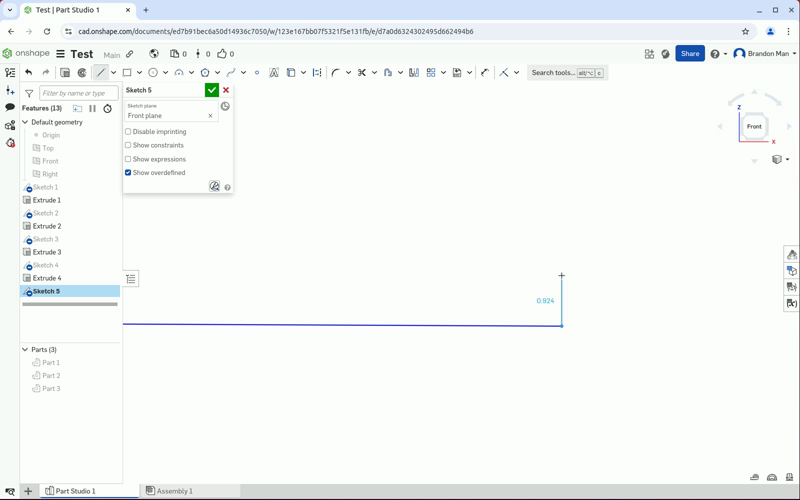
click(561, 275)
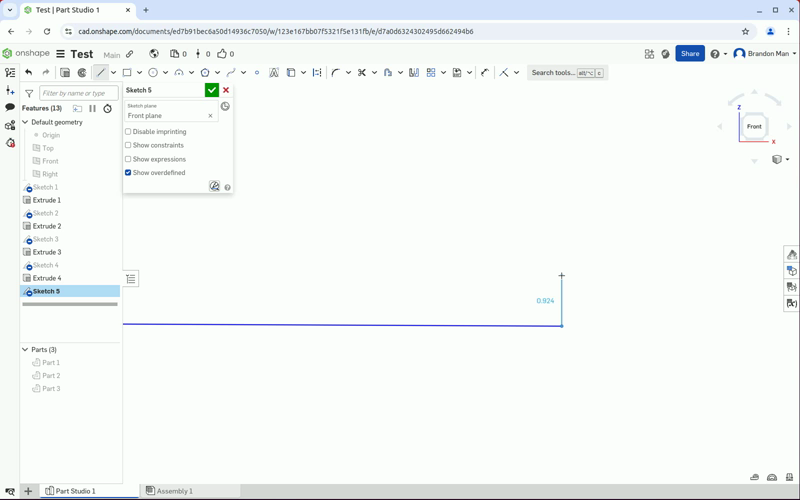
scroll(-6)
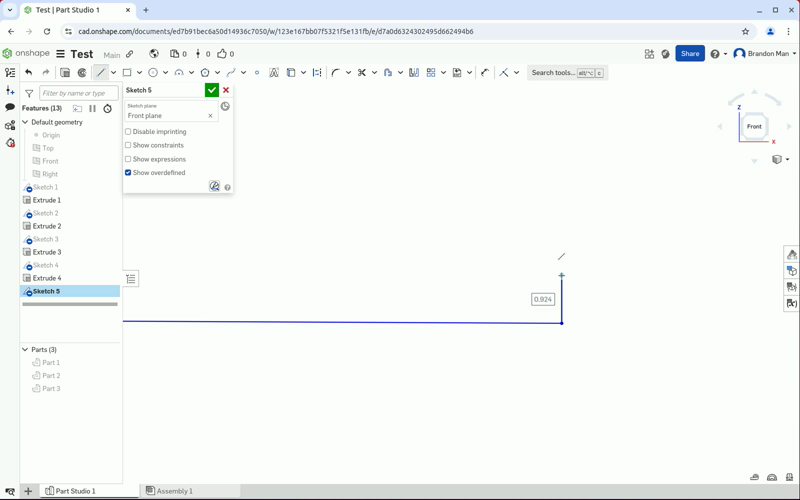
scroll(-6)
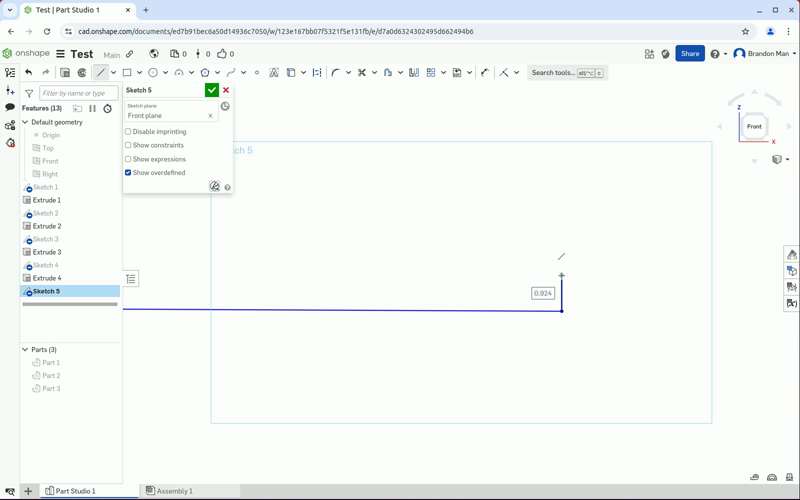
scroll(-6)
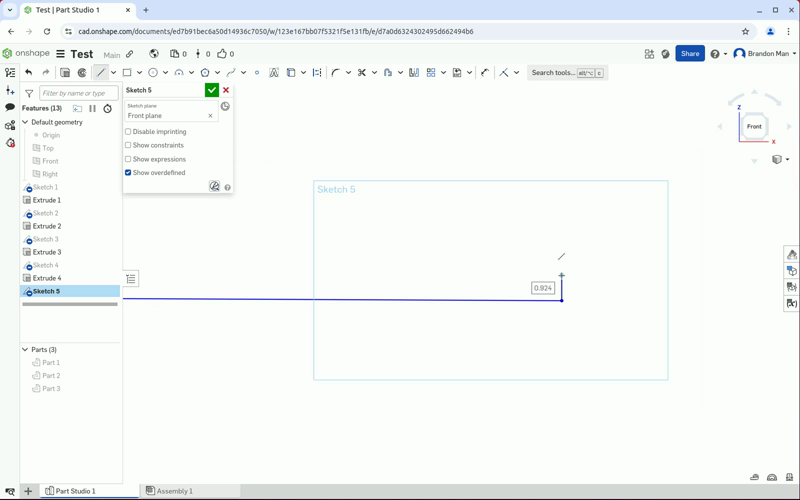
scroll(-6)
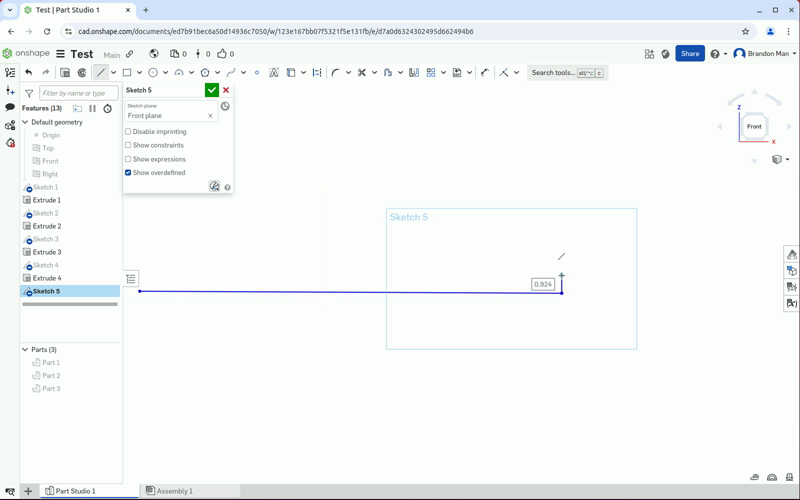
scroll(-6)
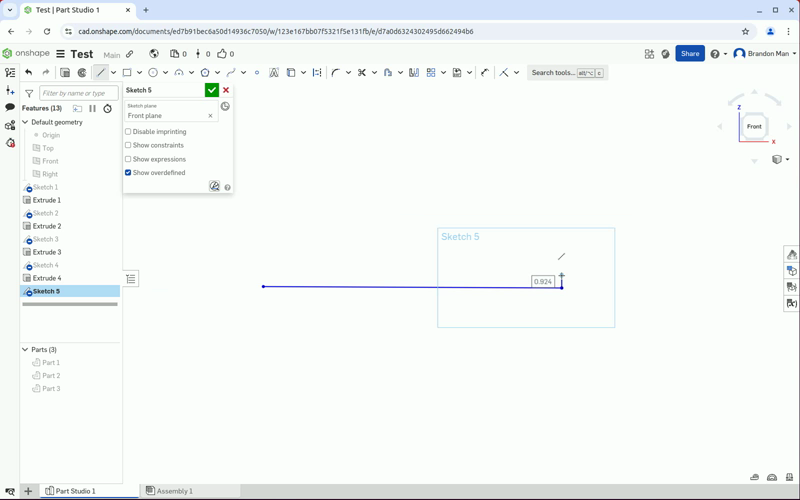
scroll(-6)
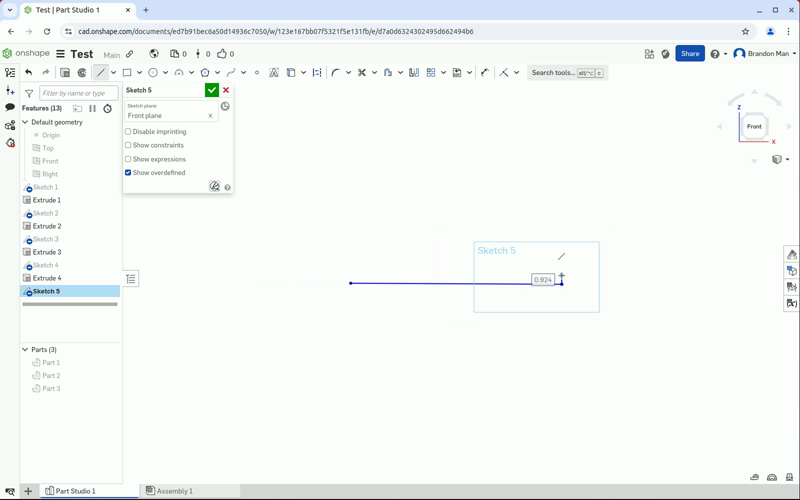
scroll(-6)
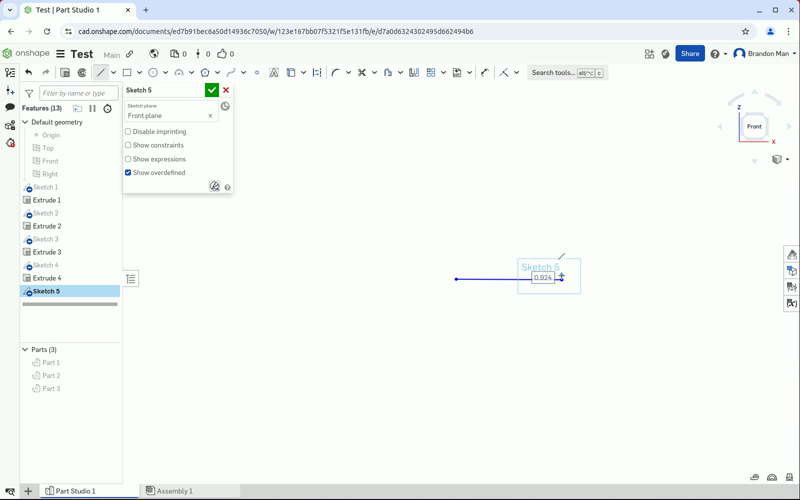
key_up(shift)
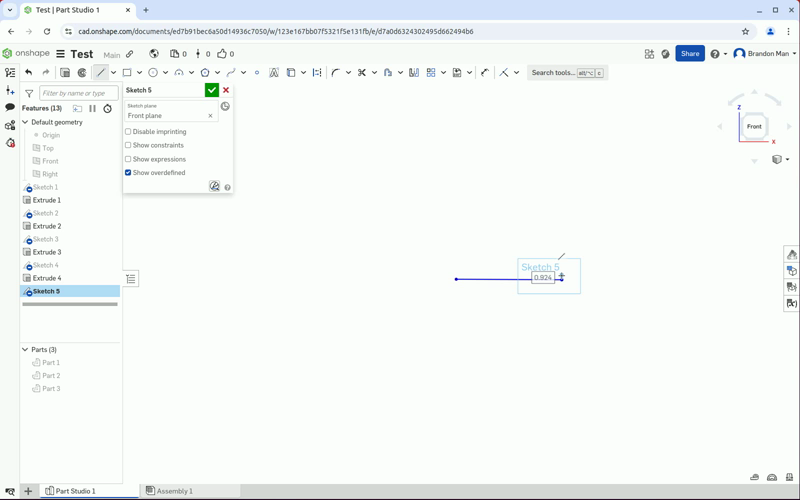
key_down(shift)
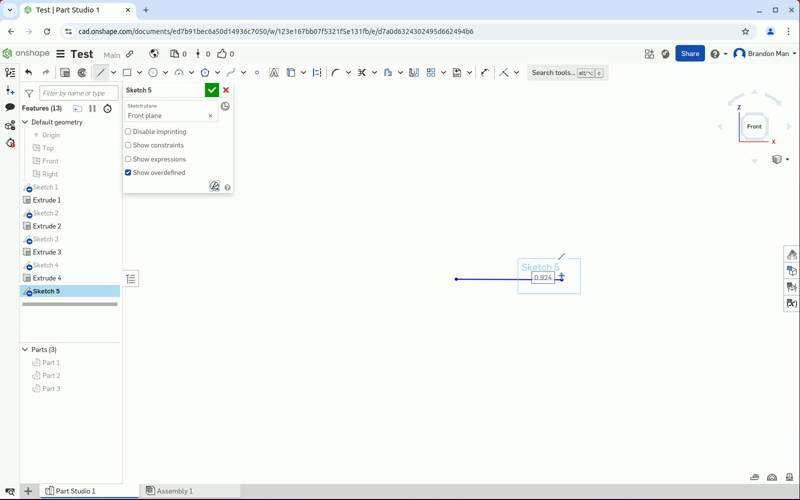
mouse_move(456, 275)
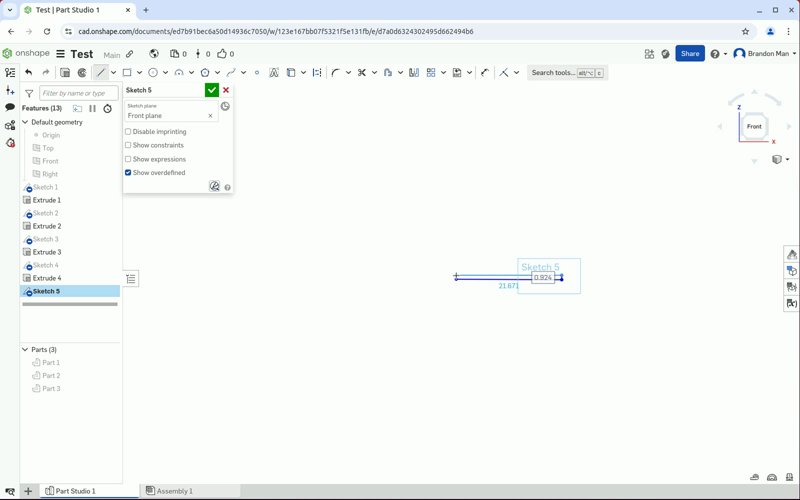
scroll(6)
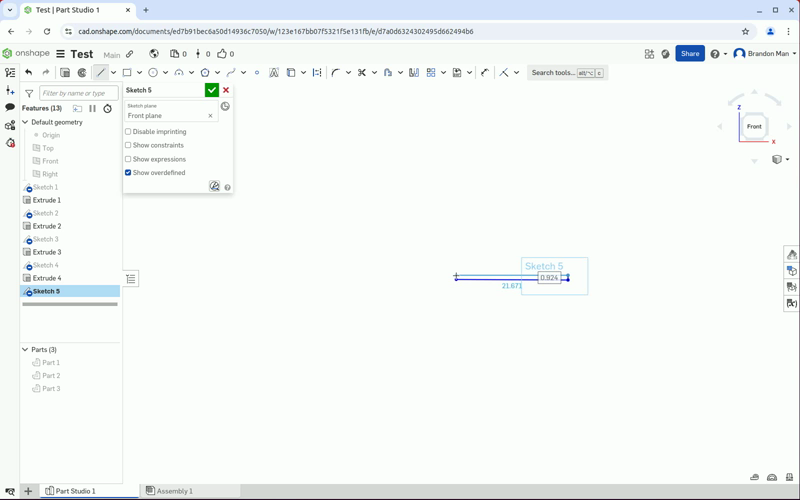
scroll(6)
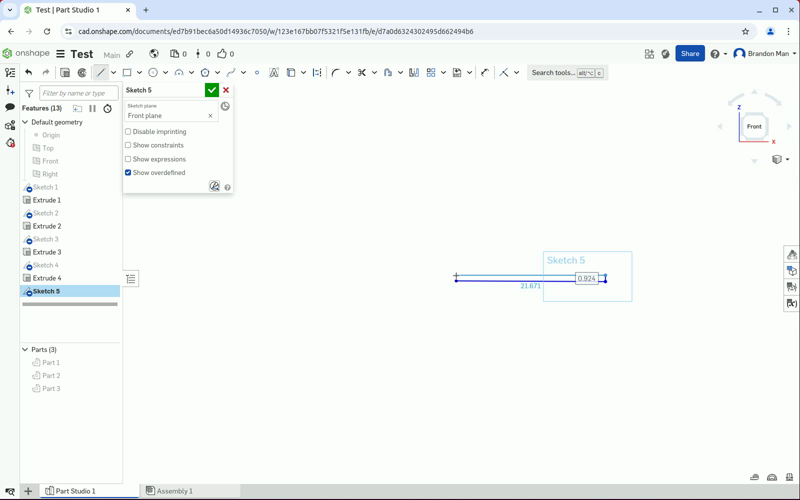
scroll(6)
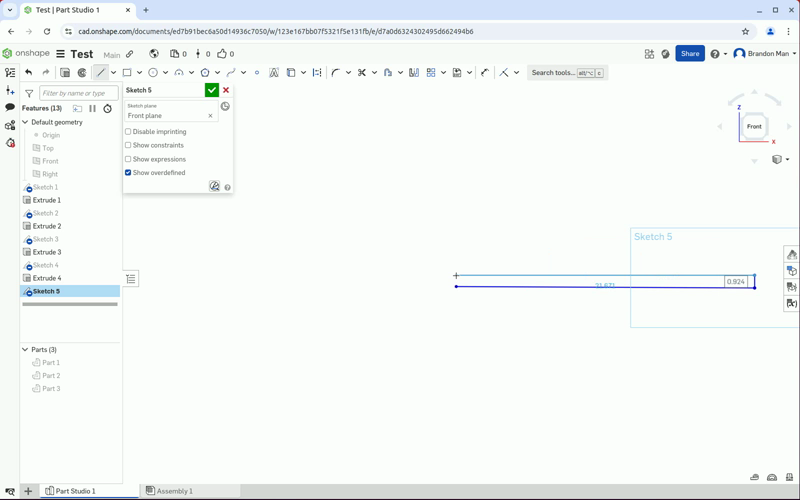
scroll(6)
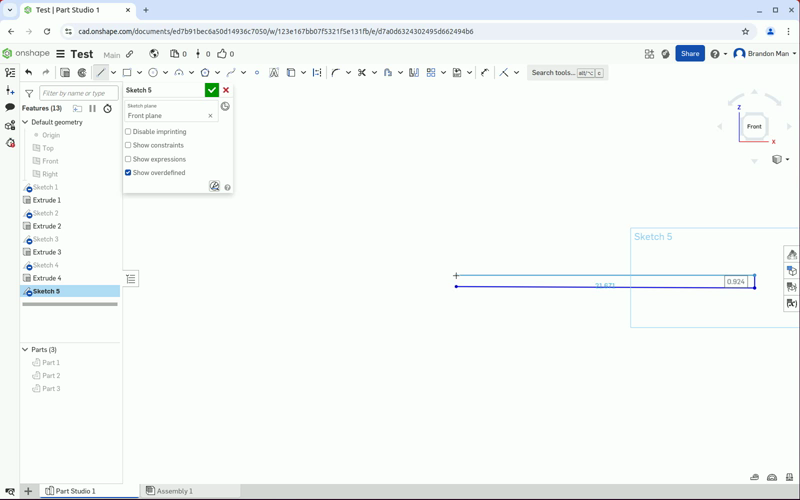
scroll(6)
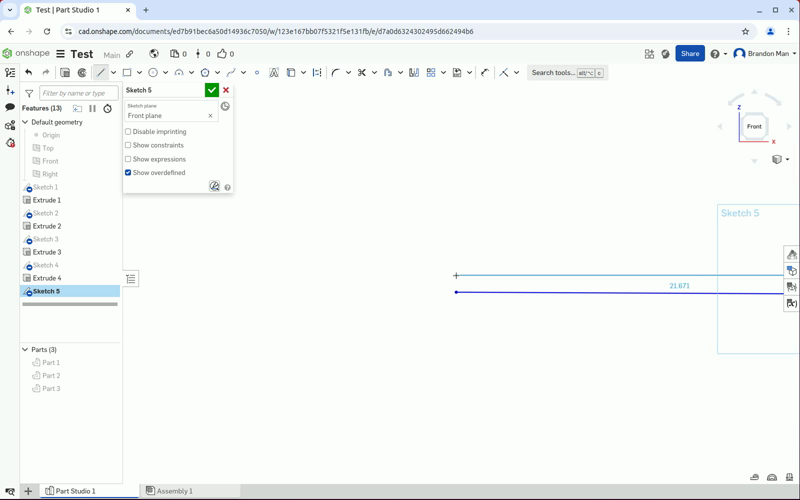
scroll(6)
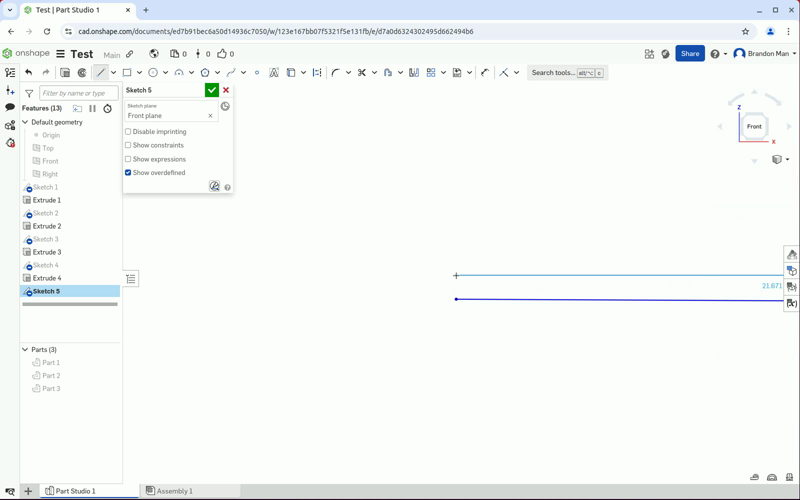
scroll(6)
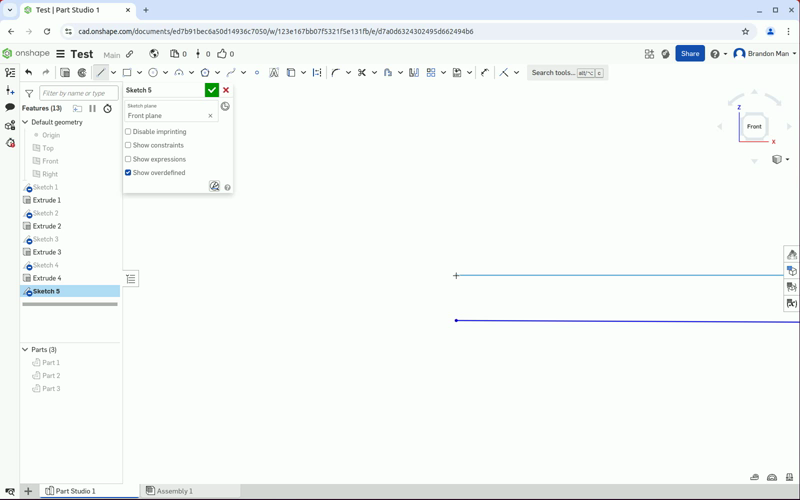
click(456, 275)
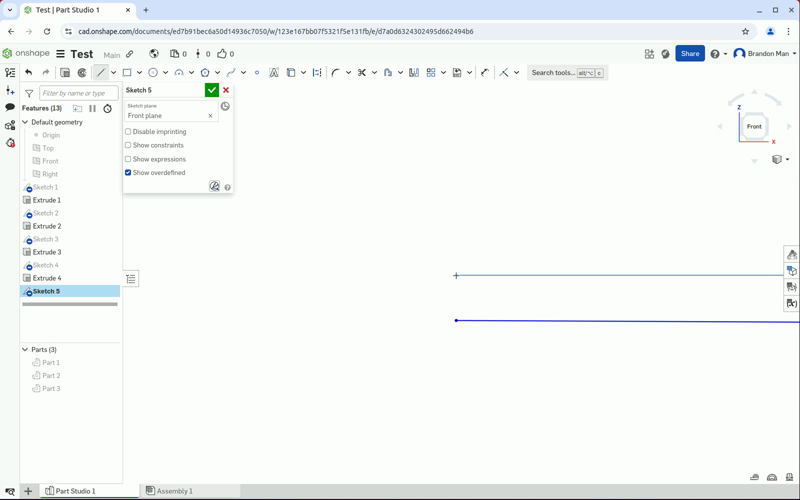
scroll(-6)
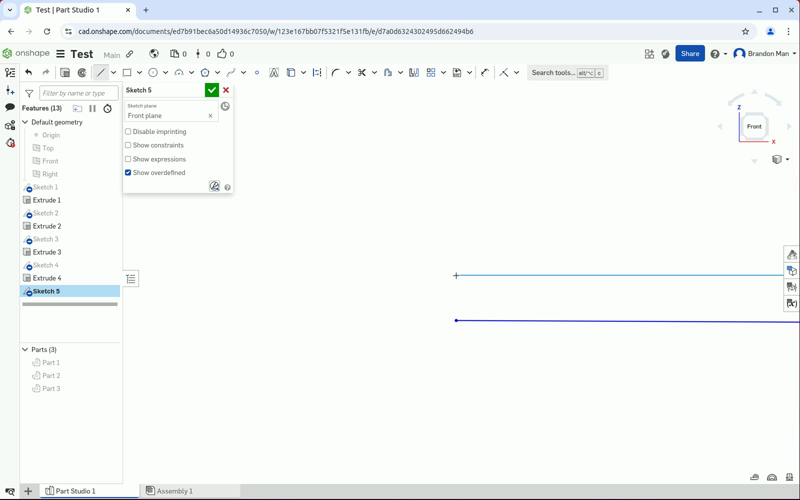
scroll(-6)
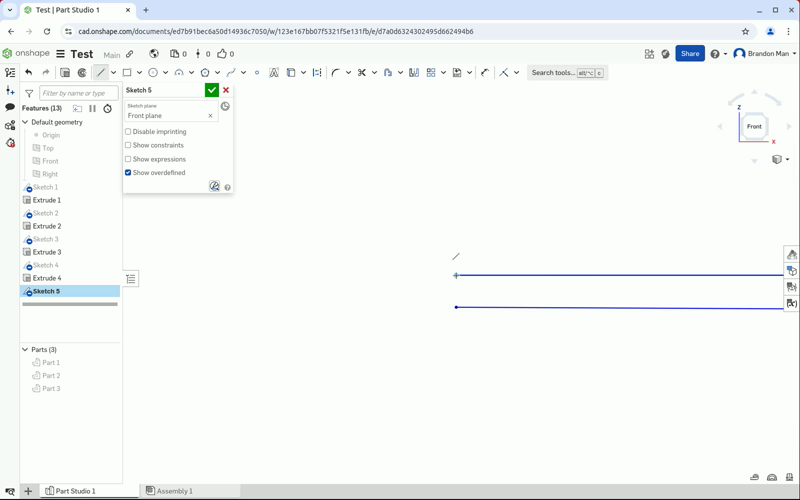
scroll(-6)
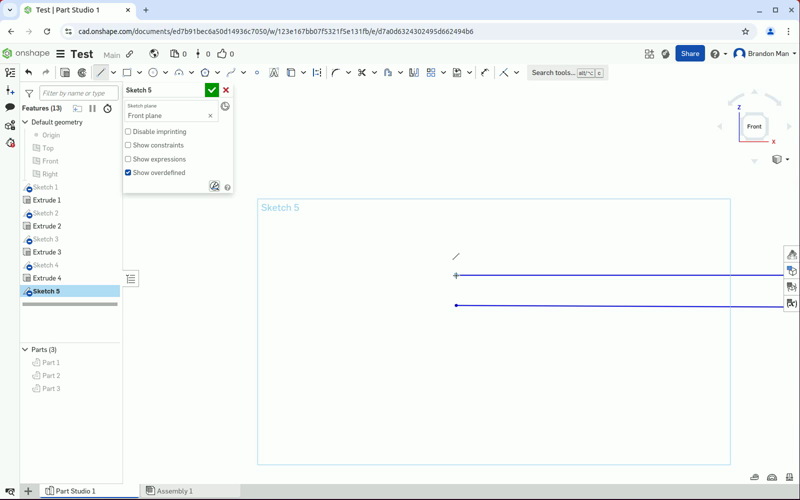
scroll(-6)
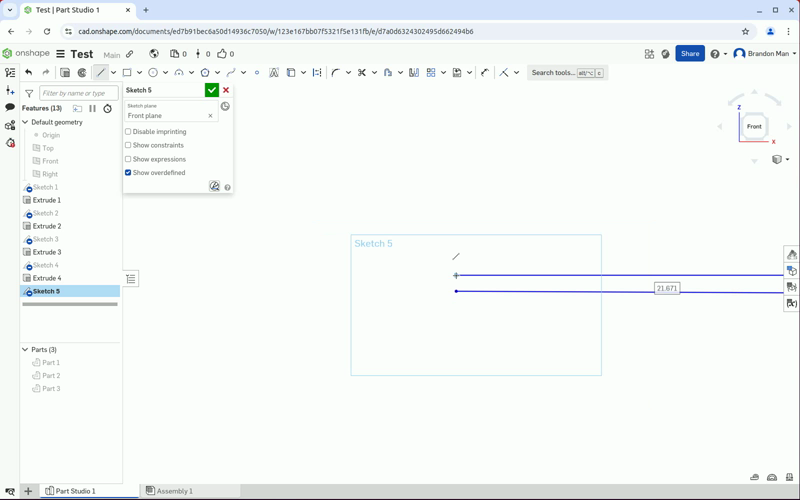
scroll(-6)
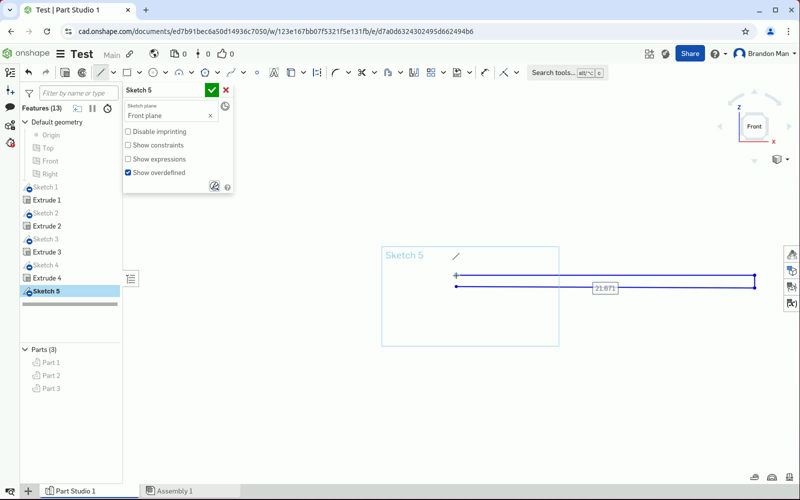
scroll(-6)
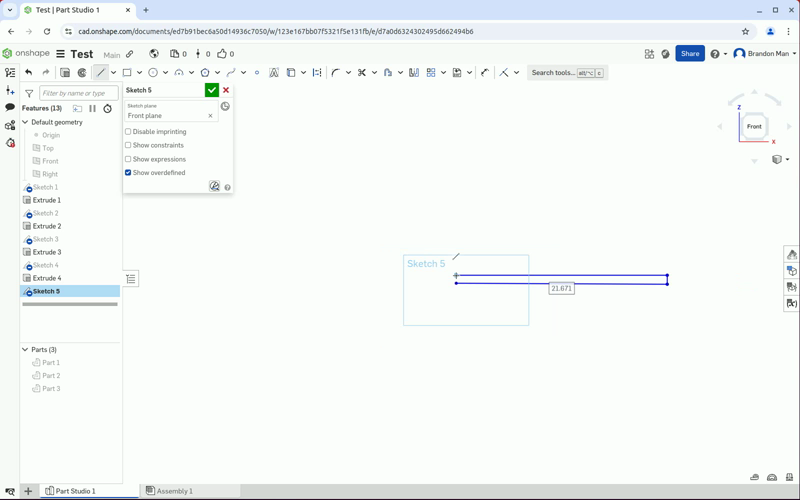
scroll(-6)
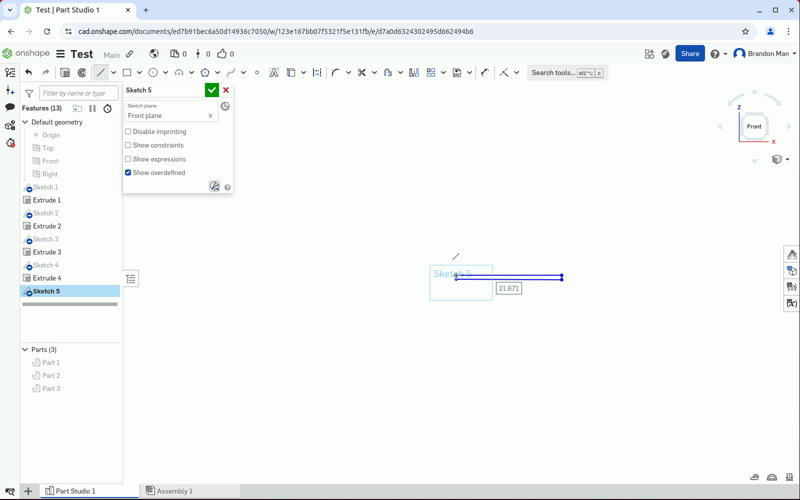
key_up(shift)
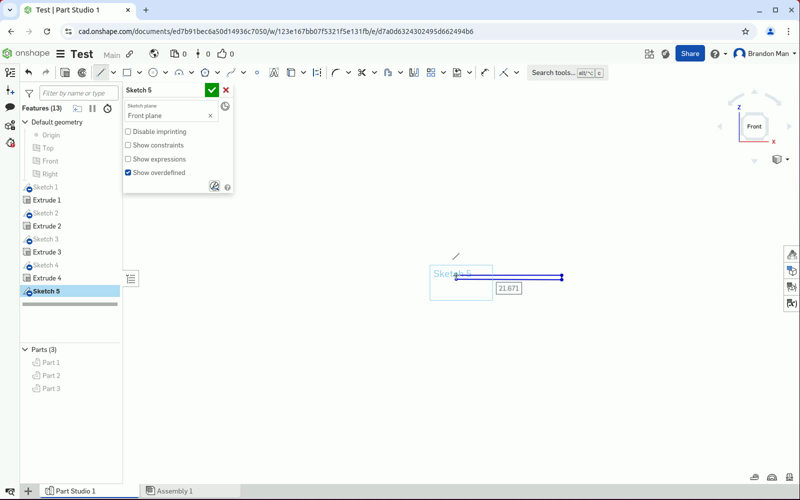
mouse_move(486, 275)
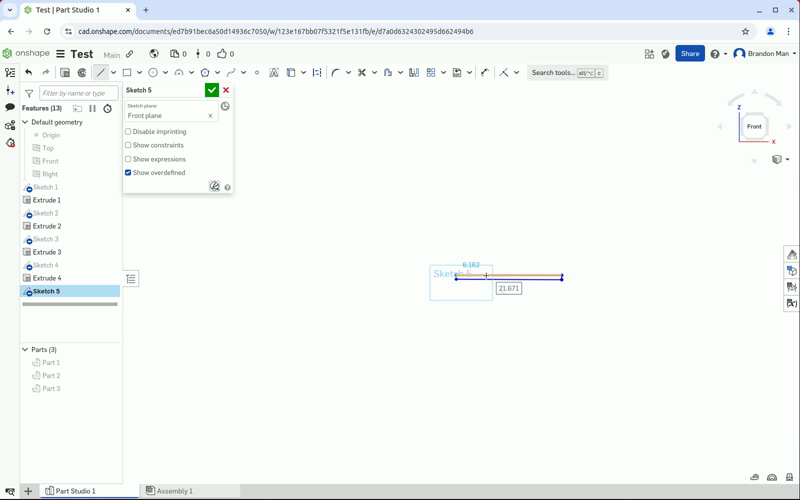
key_down(shift)
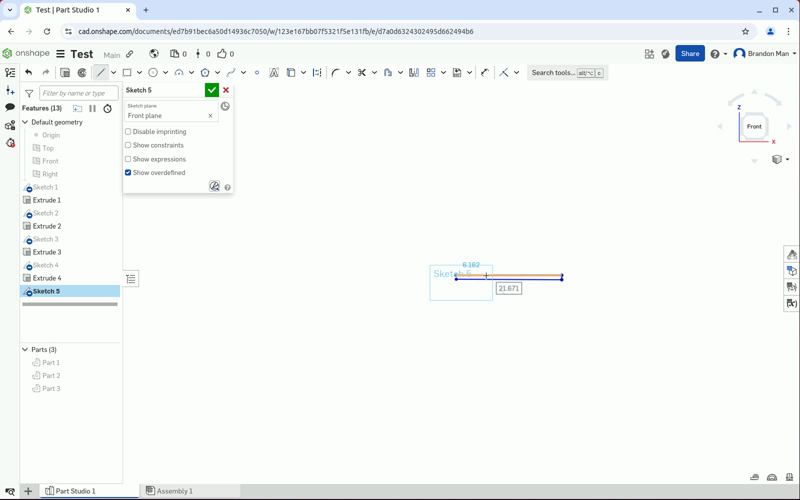
mouse_move(456, 279)
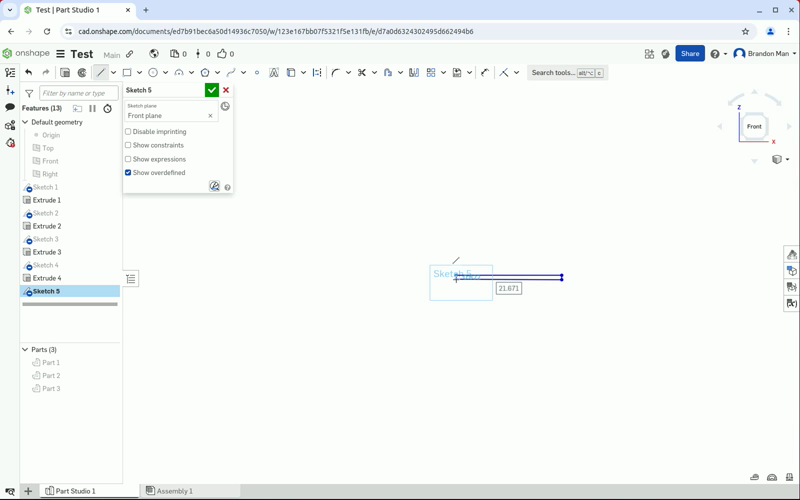
scroll(6)
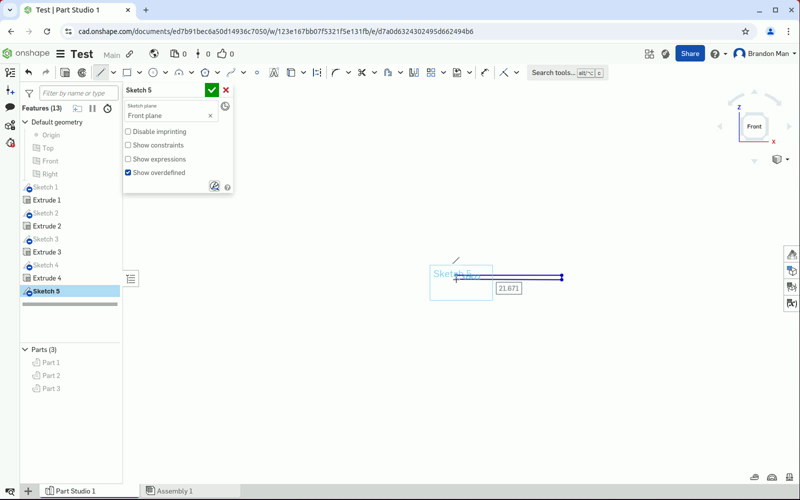
scroll(6)
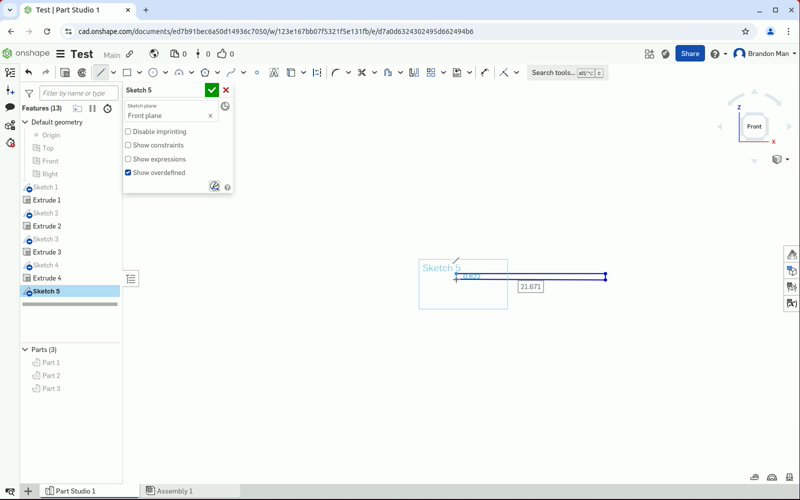
scroll(6)
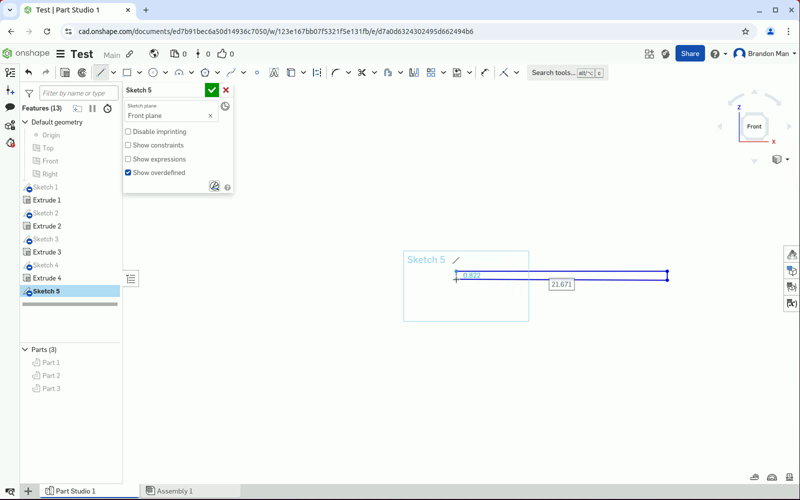
scroll(6)
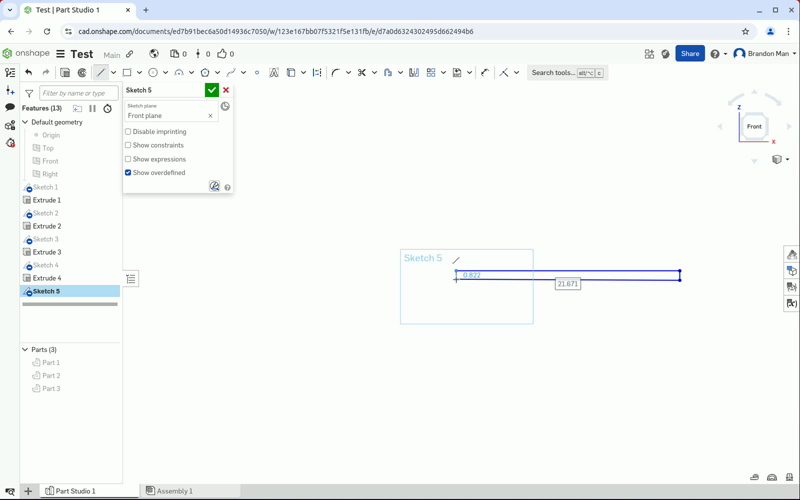
scroll(6)
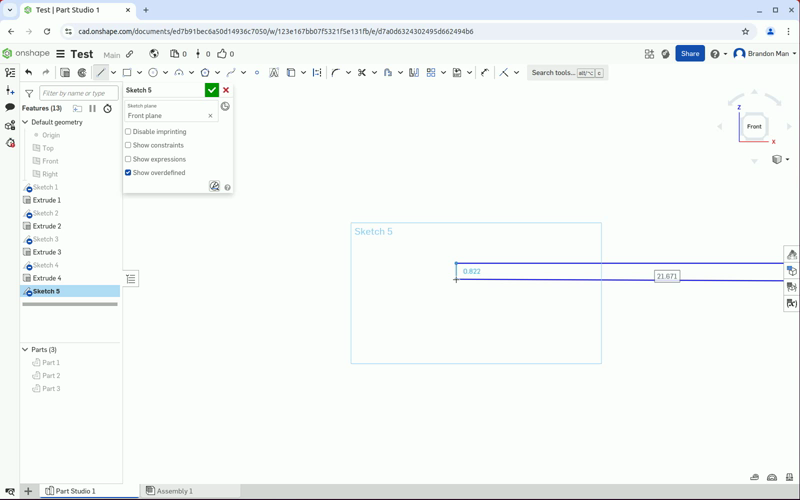
scroll(6)
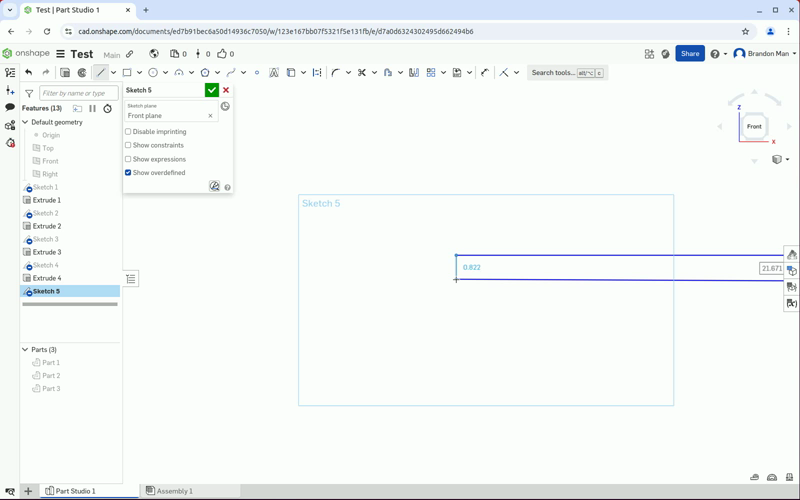
scroll(6)
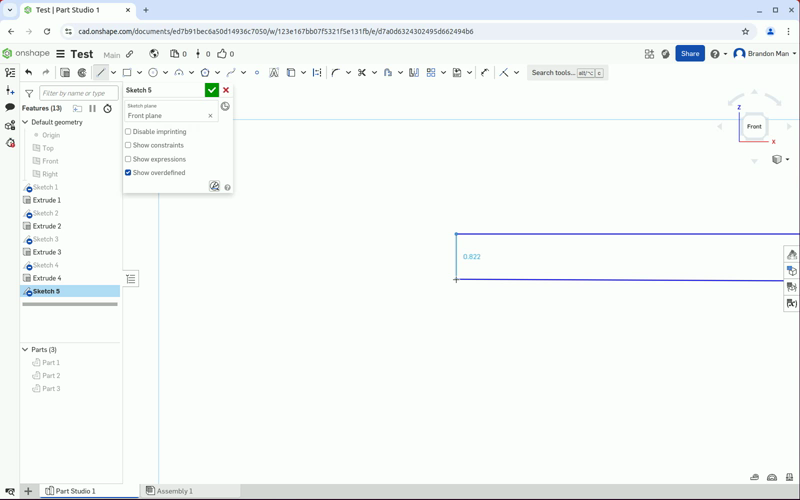
key_up(shift)
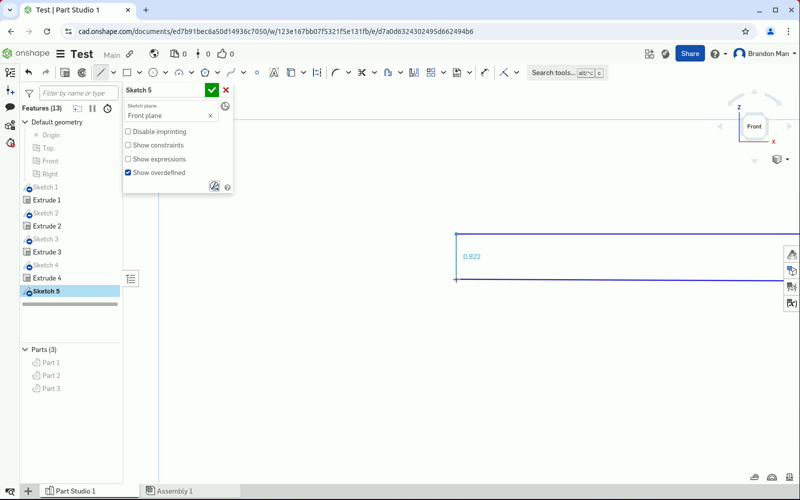
click(456, 279)
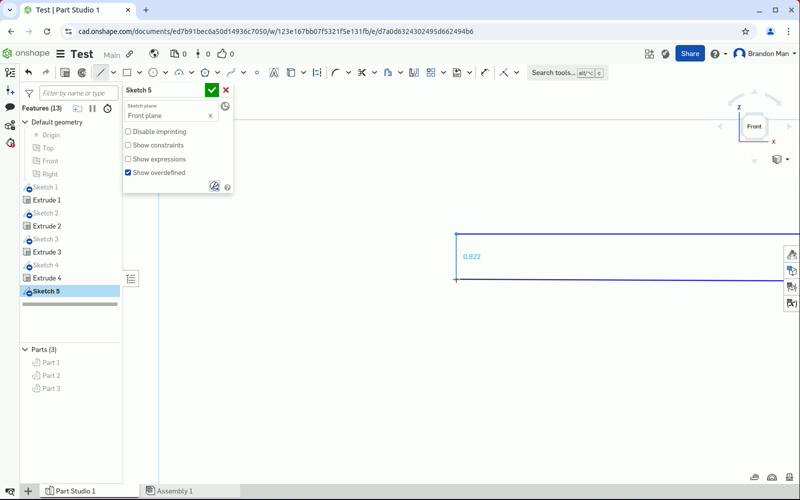
scroll(-6)
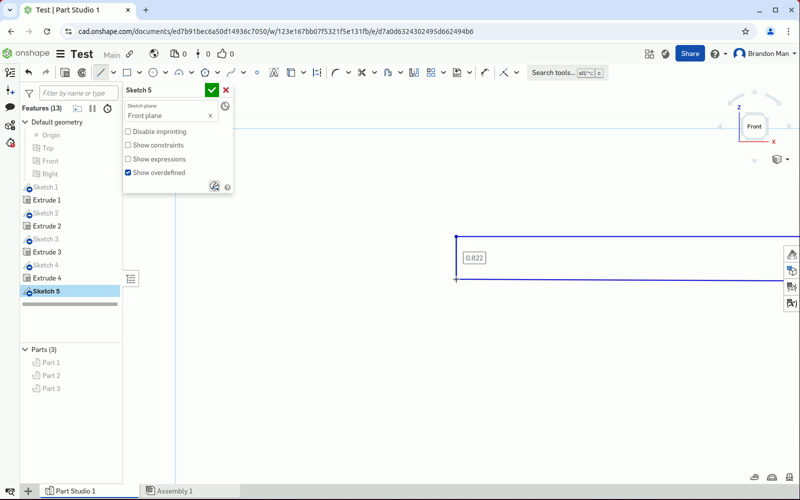
scroll(-6)
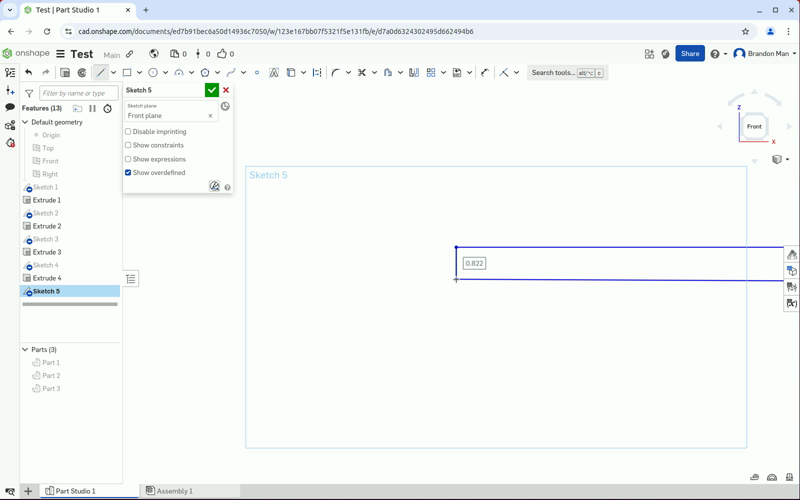
scroll(-6)
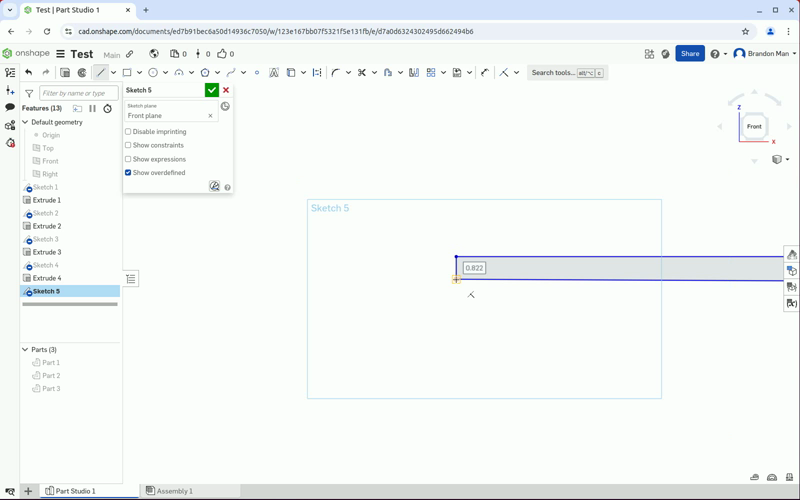
scroll(-6)
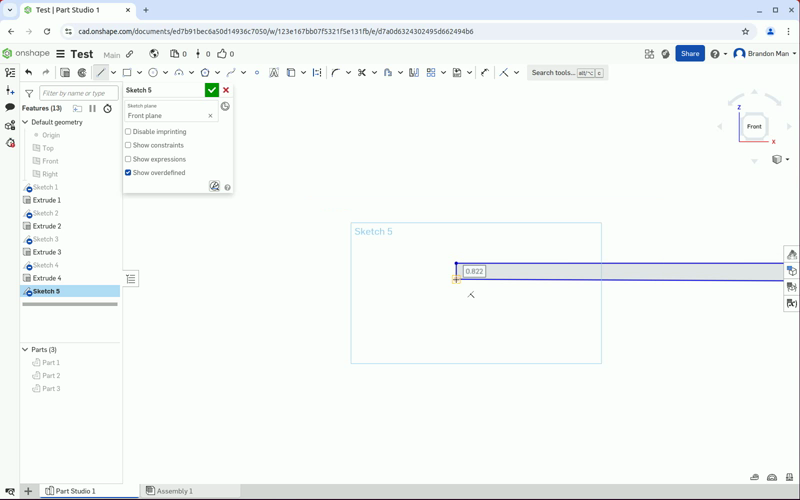
scroll(-6)
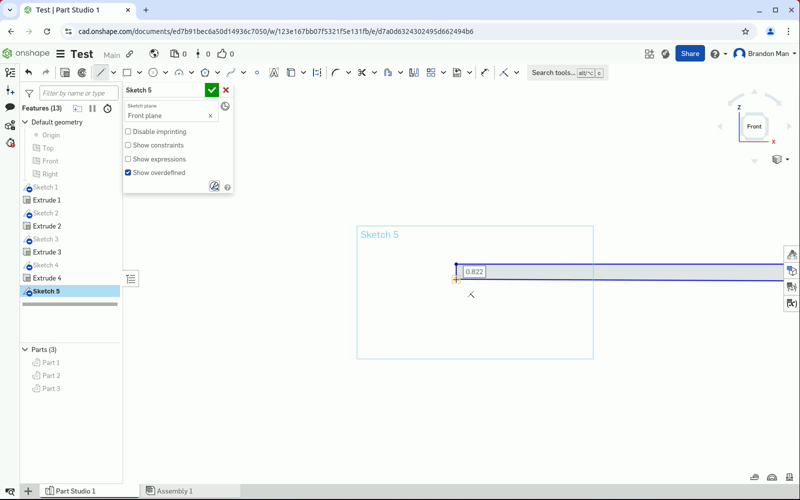
scroll(-6)
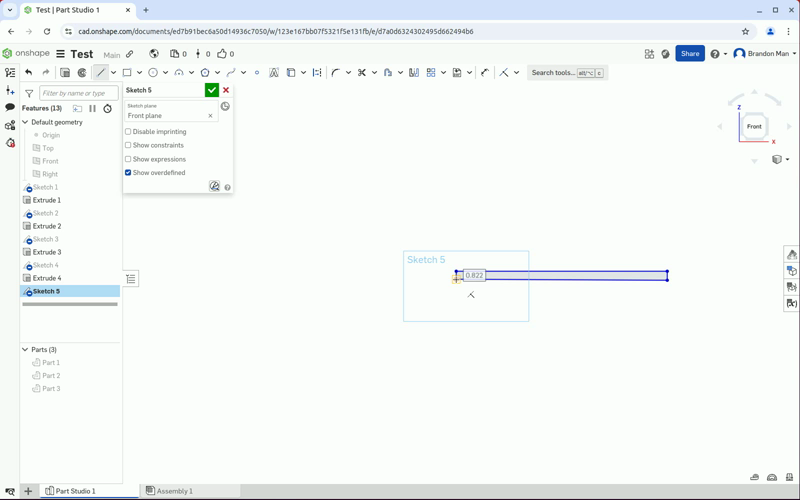
scroll(-6)
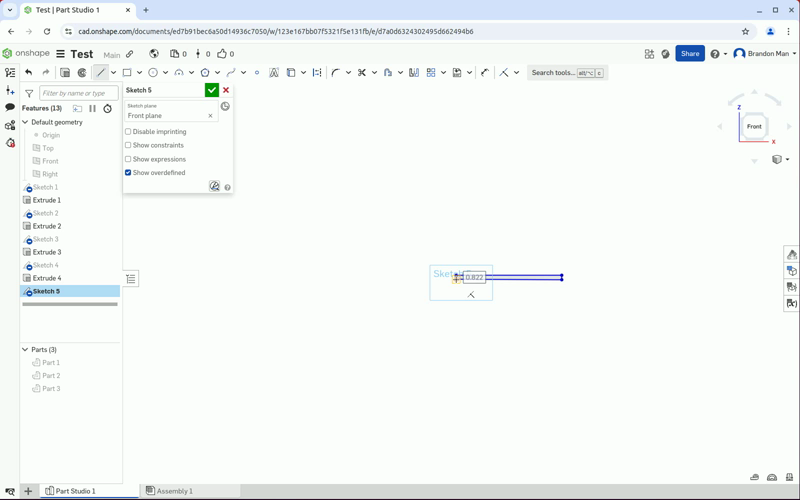
key(esc)
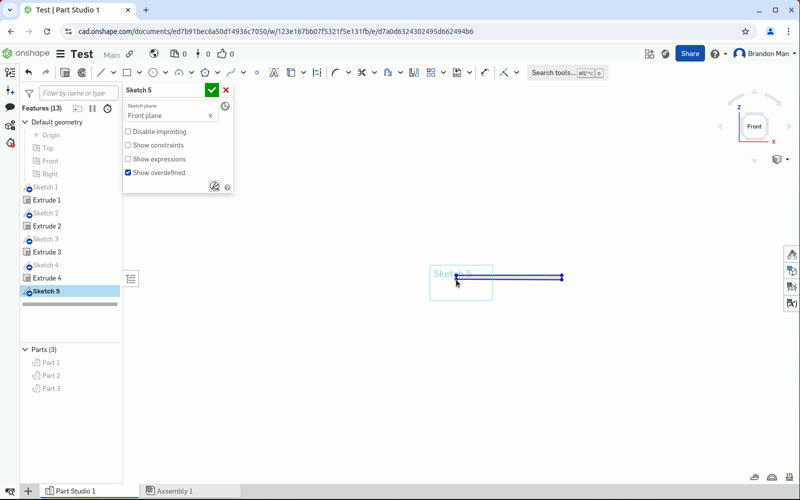
mouse_move(496, 275)
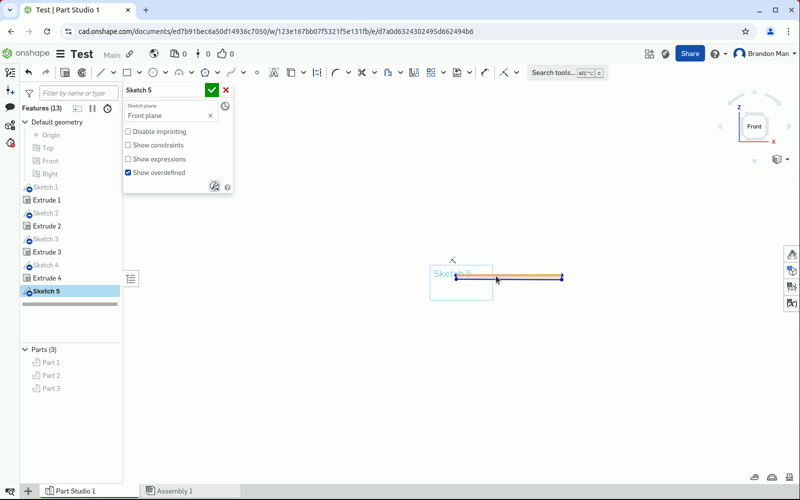
scroll(6)
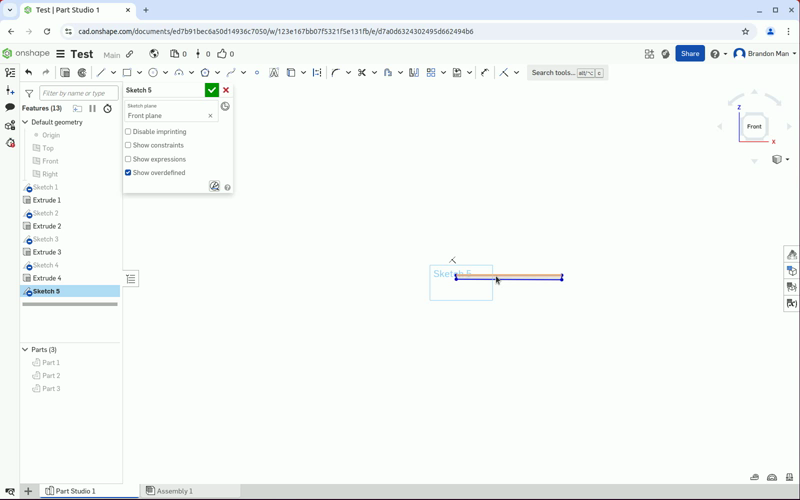
scroll(6)
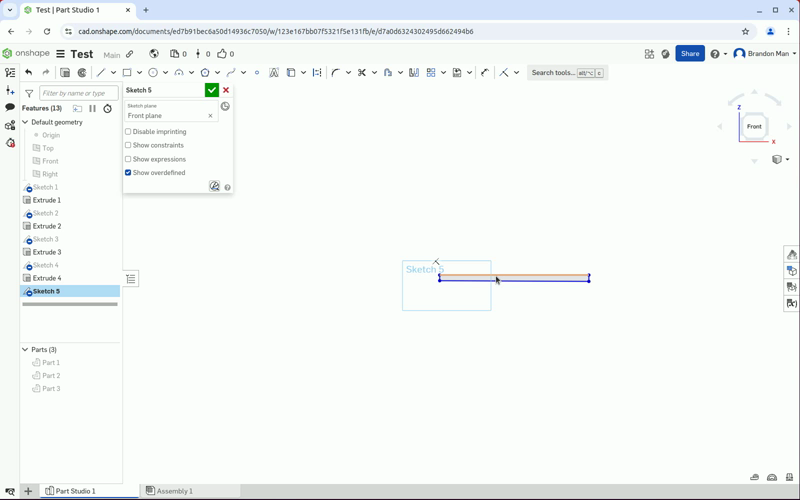
scroll(6)
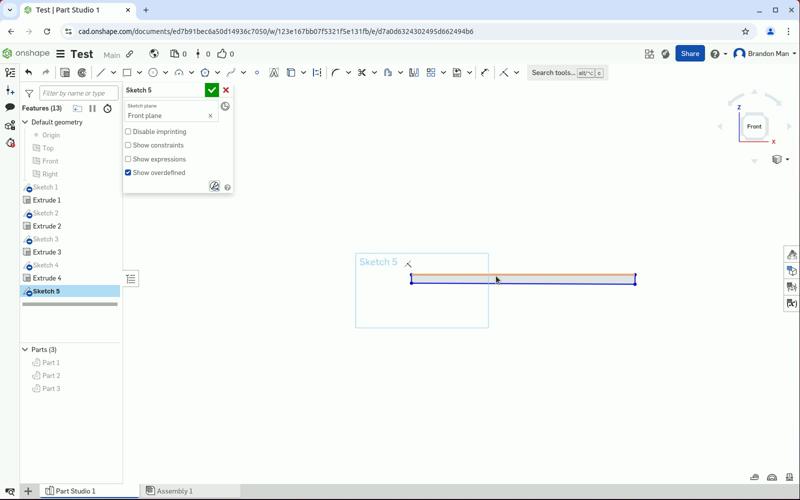
scroll(6)
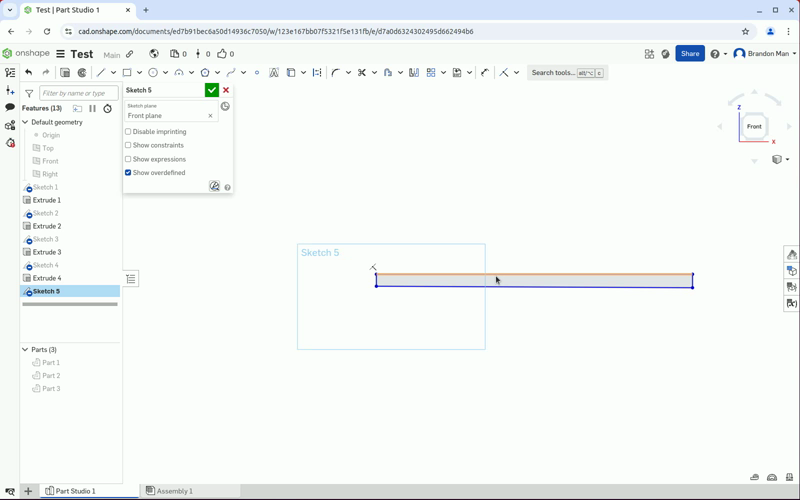
scroll(6)
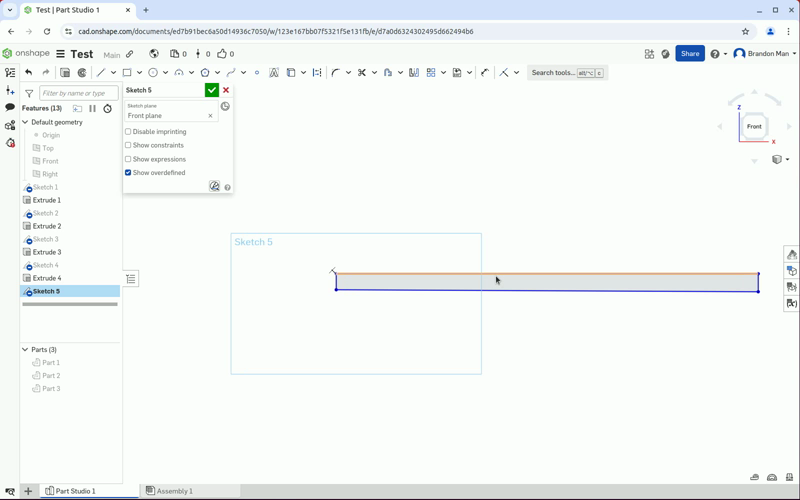
scroll(6)
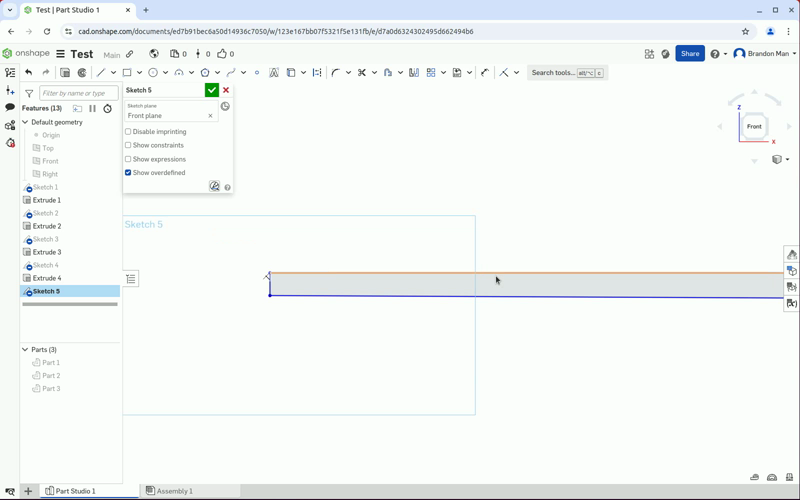
scroll(6)
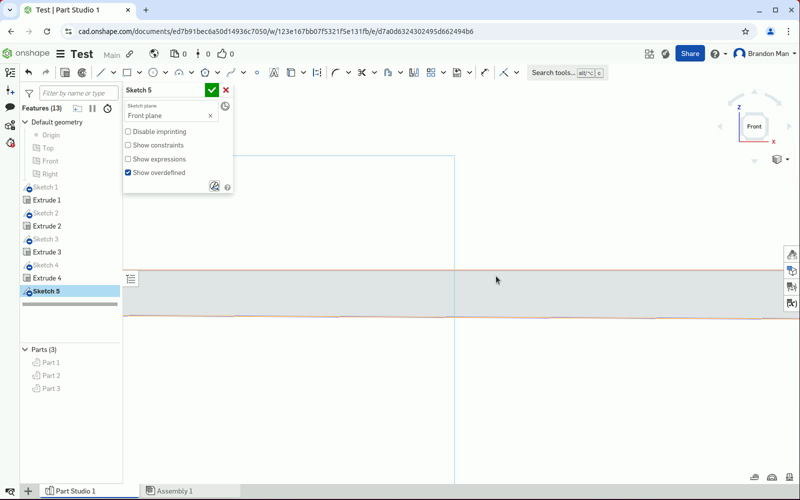
click(496, 275)
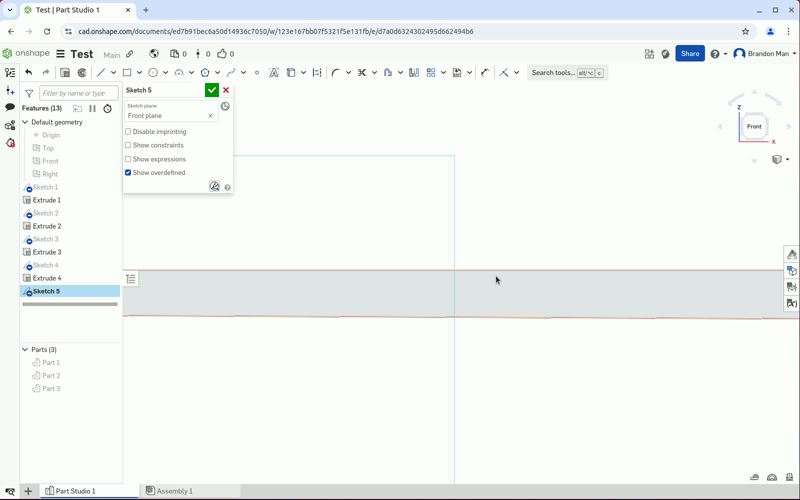
scroll(-6)
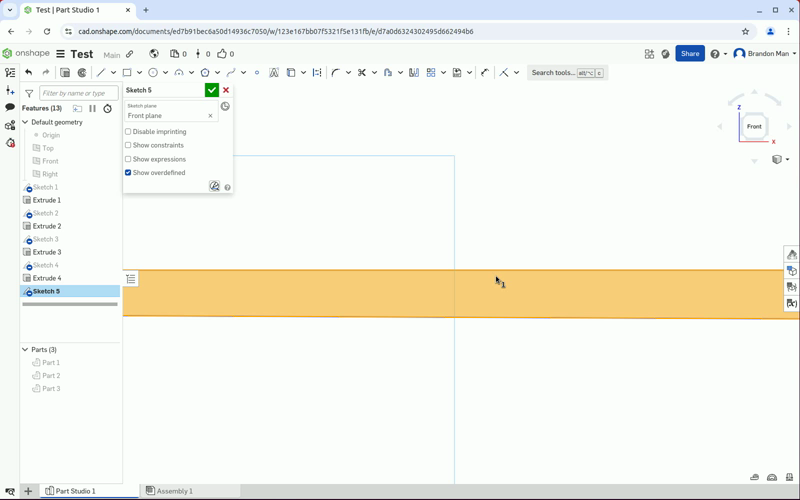
scroll(-6)
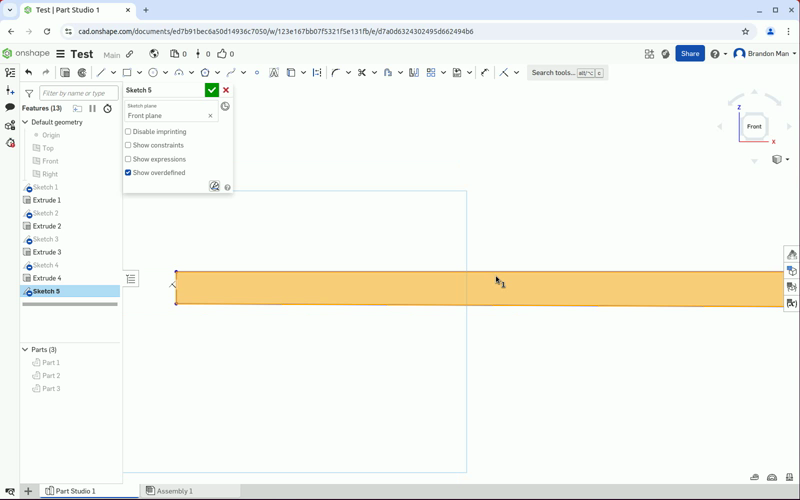
scroll(-6)
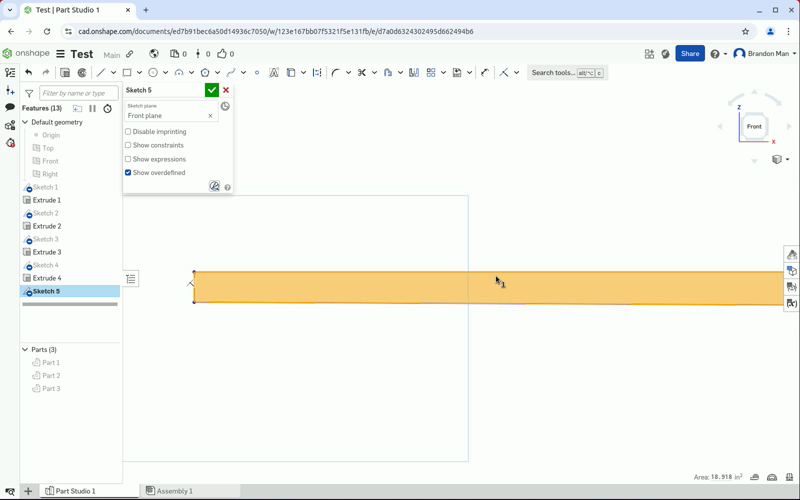
scroll(-6)
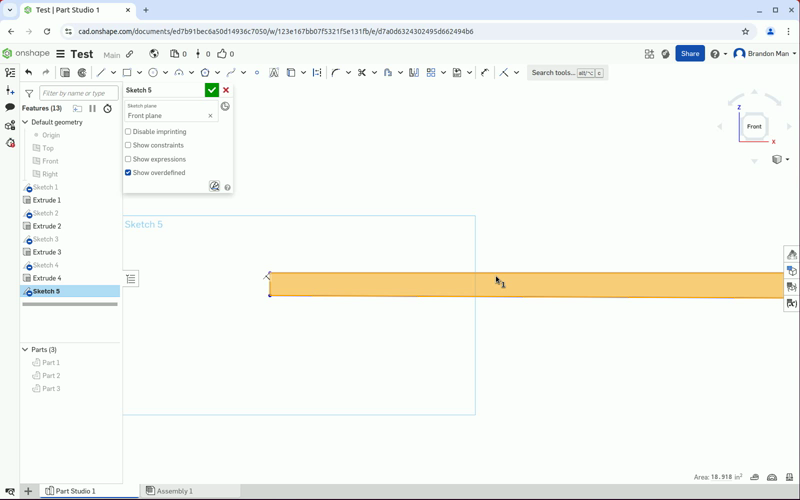
scroll(-6)
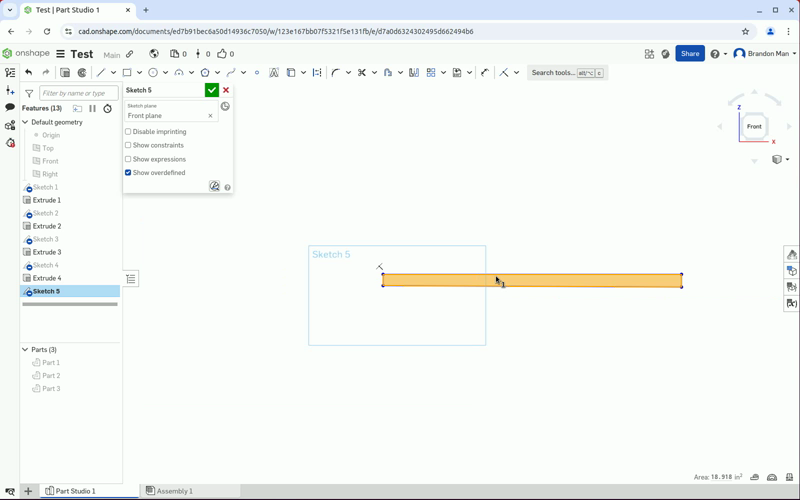
scroll(-6)
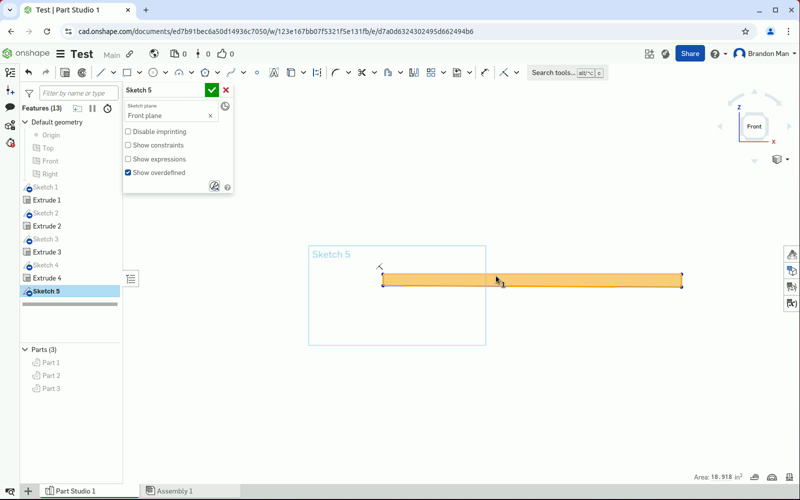
scroll(-6)
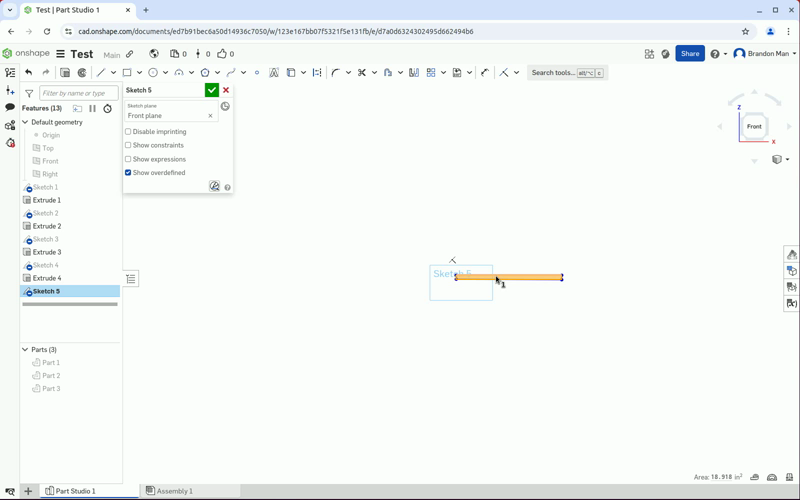
mouse_move(73, 352)
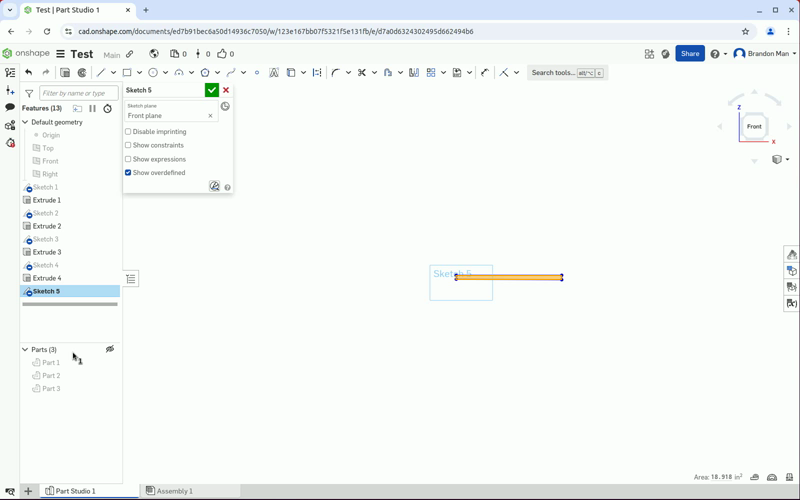
key(shift+y)
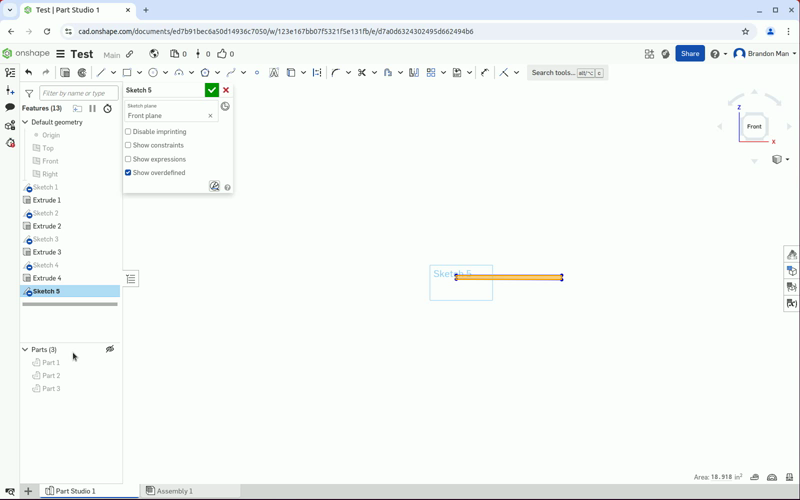
key(shift+e)
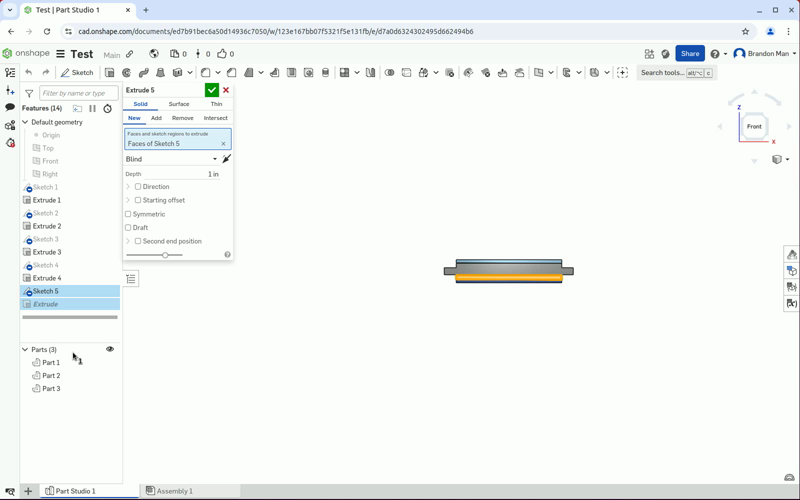
mouse_move(143, 106)
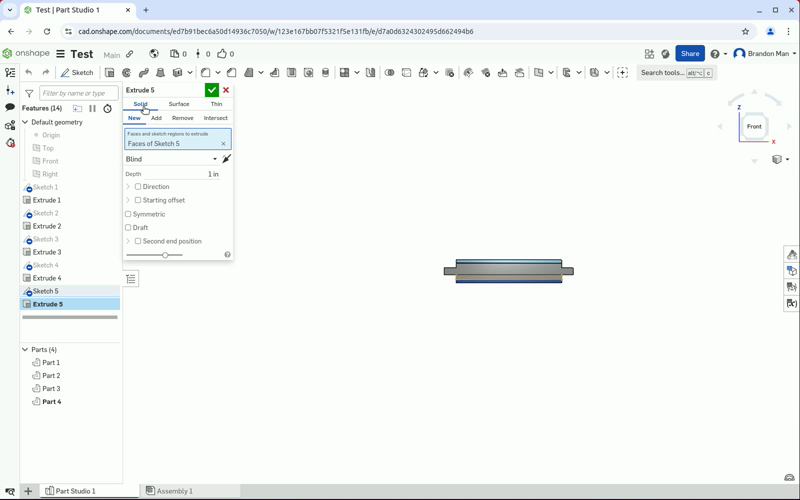
click(143, 106)
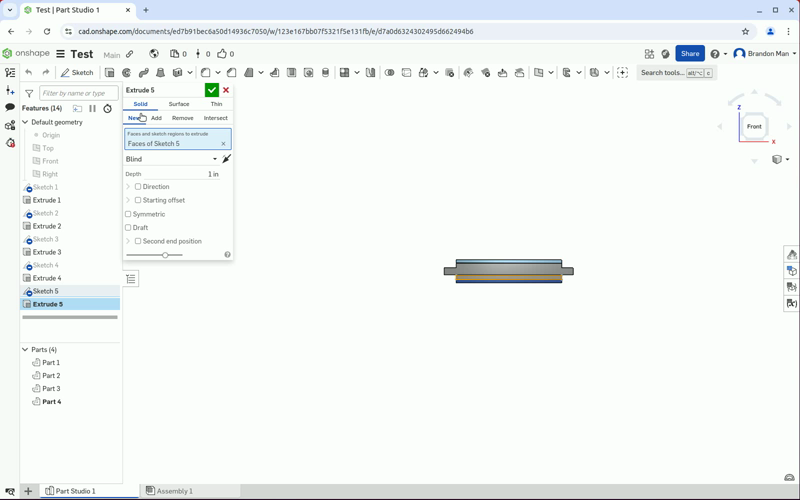
mouse_move(137, 120)
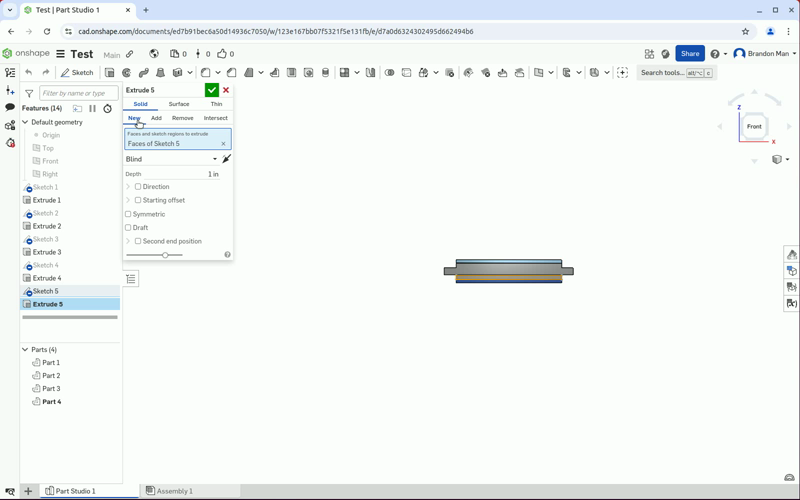
click(137, 120)
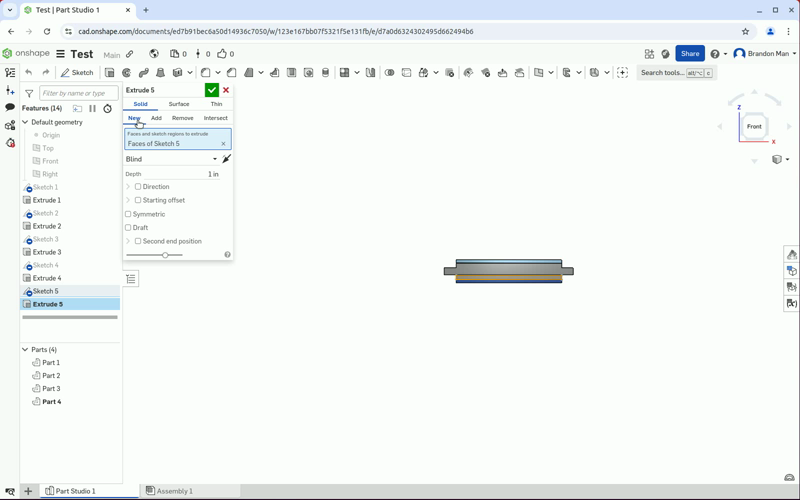
key(tab, 4)
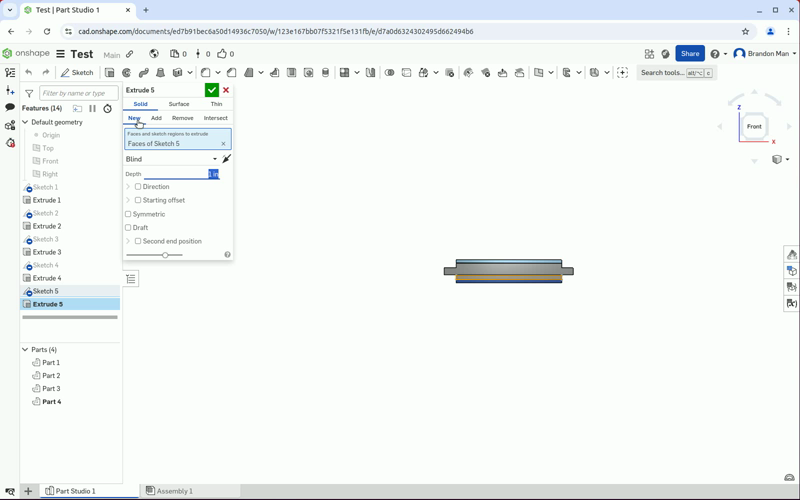
text(-0.241)
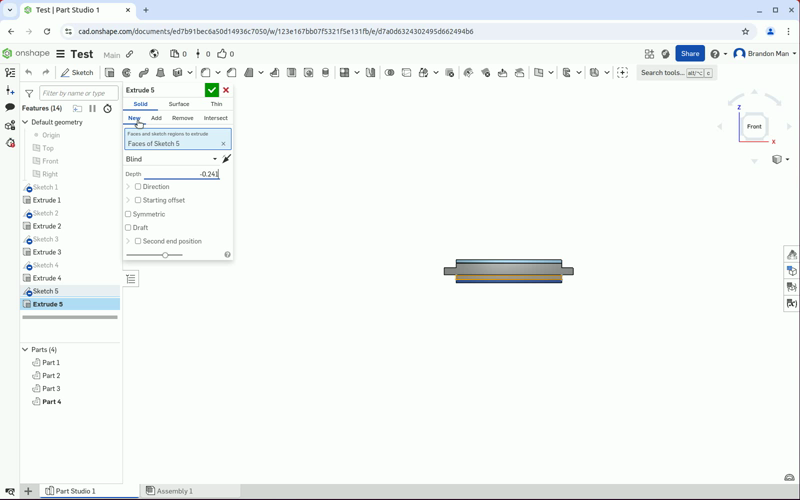
key(enter)
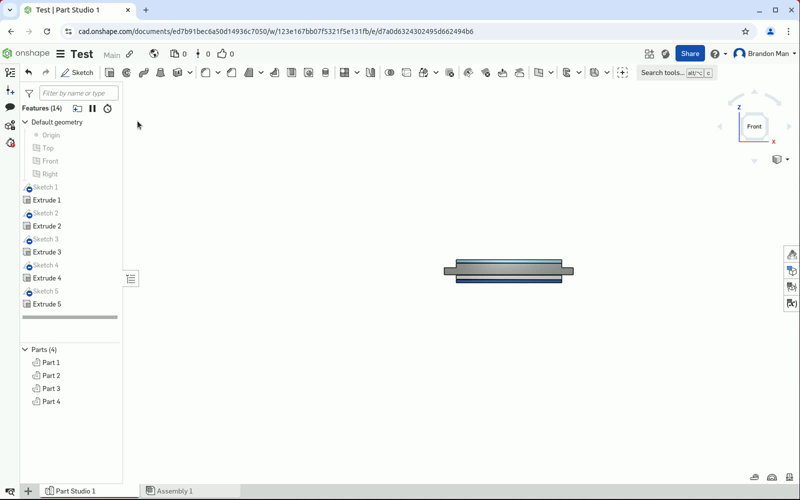
key(shift+h)
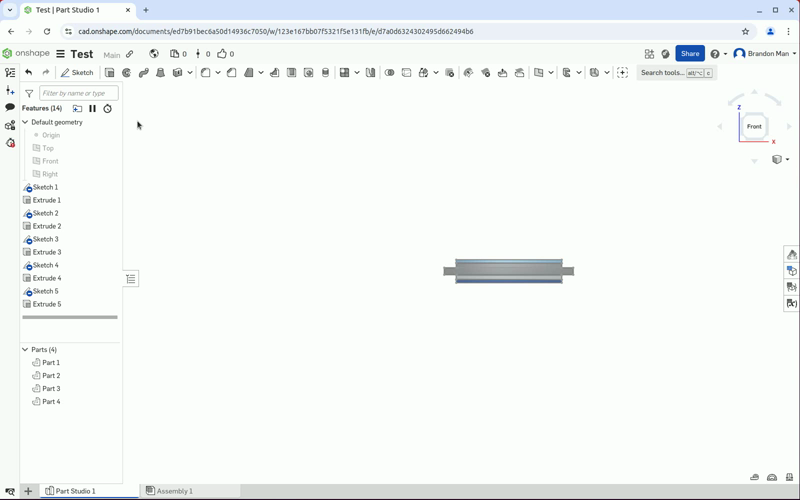
key(shift+h)
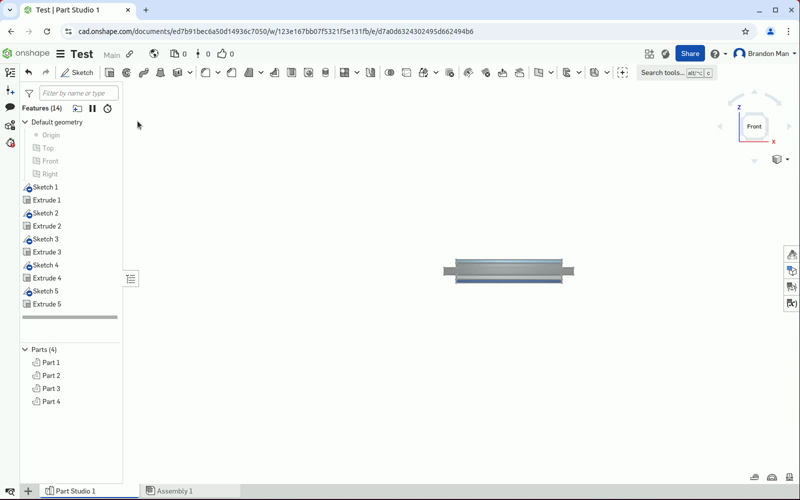
key(shift+7)
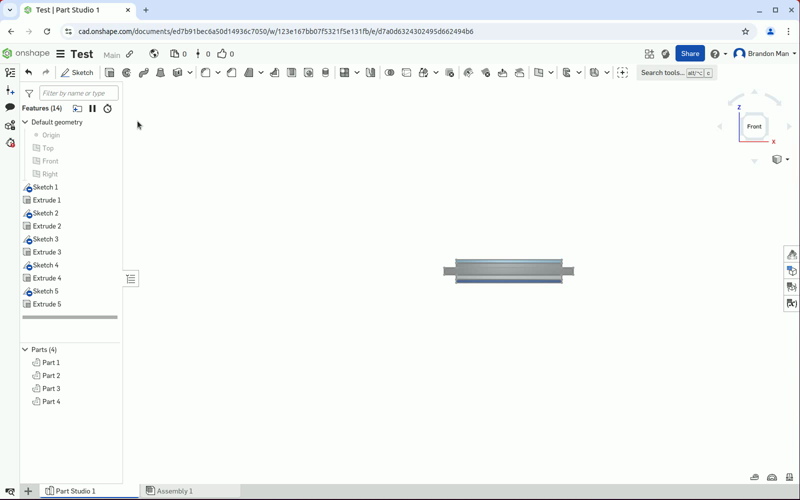
key(left, 2)
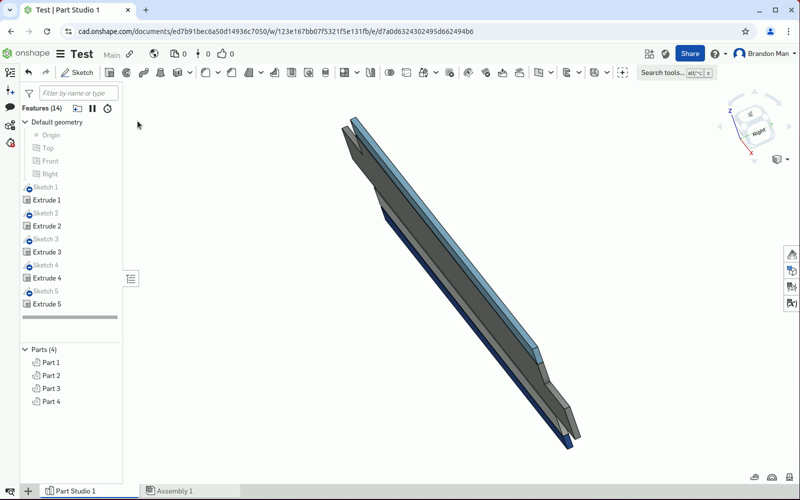
key(down, 2)
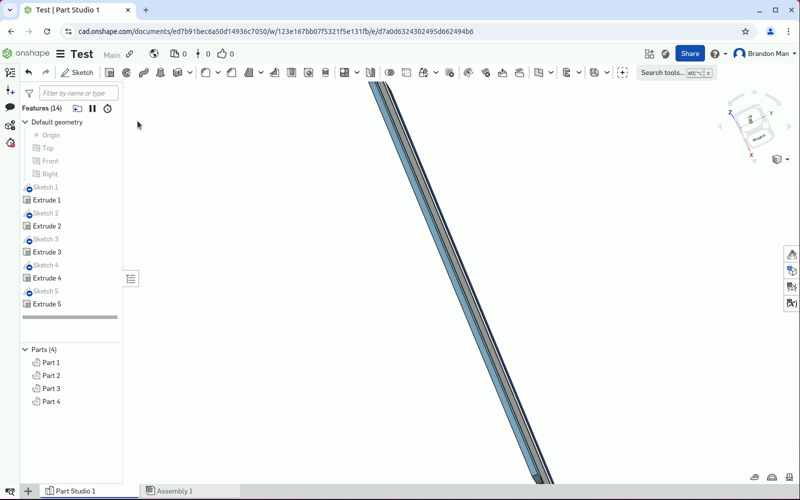
key(up, 2)
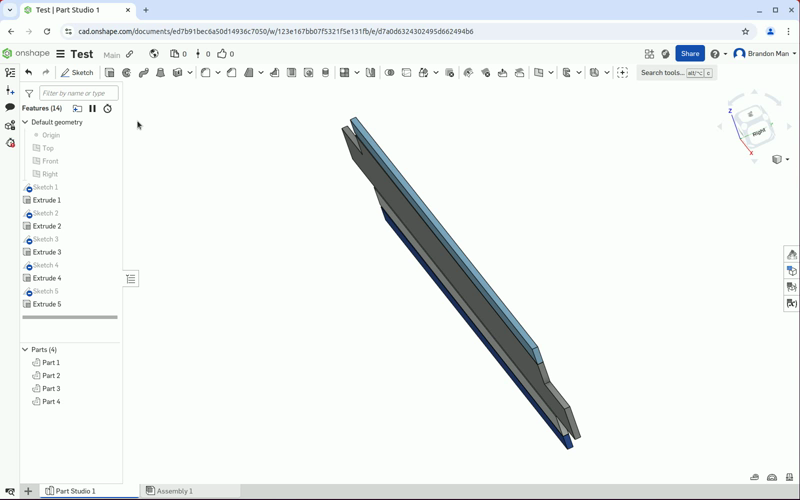
key(right, 2)
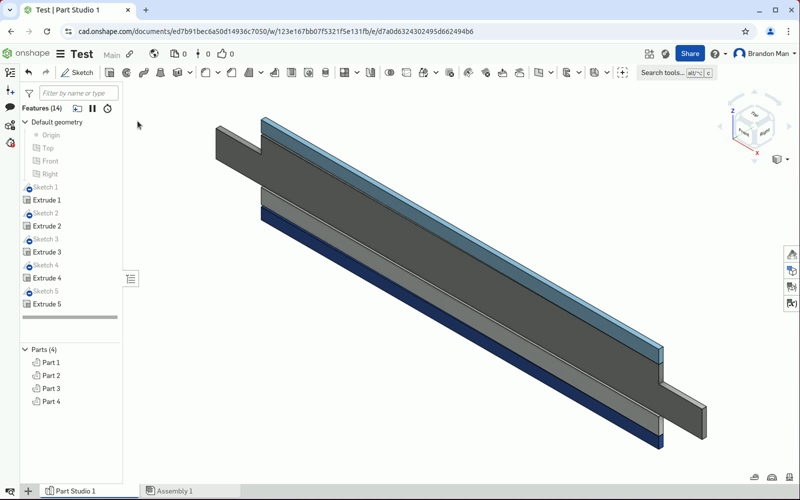
mouse_move(73, 189)
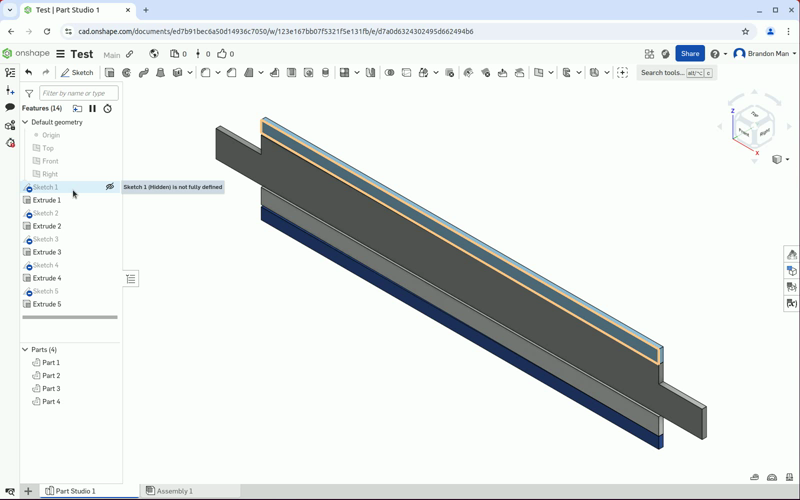
click(73, 189)